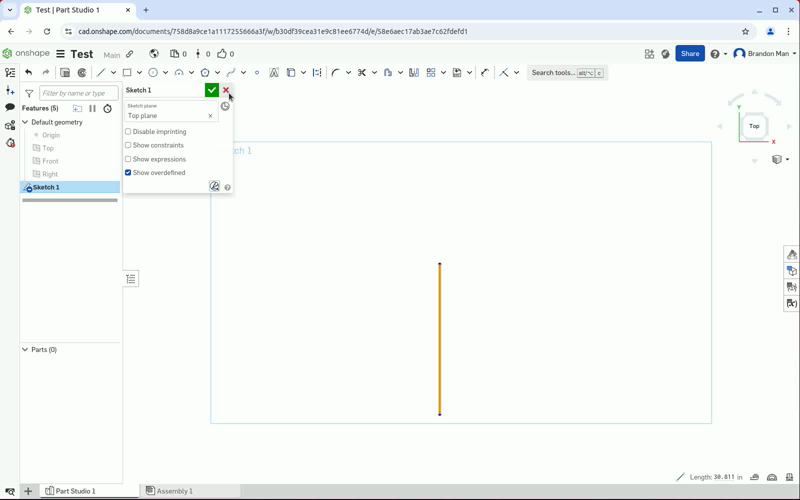
key(shift+h)
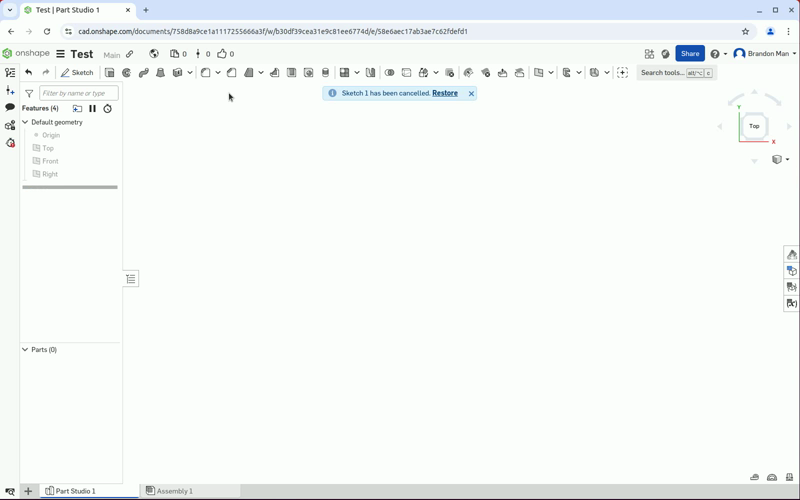
mouse_move(73, 352)
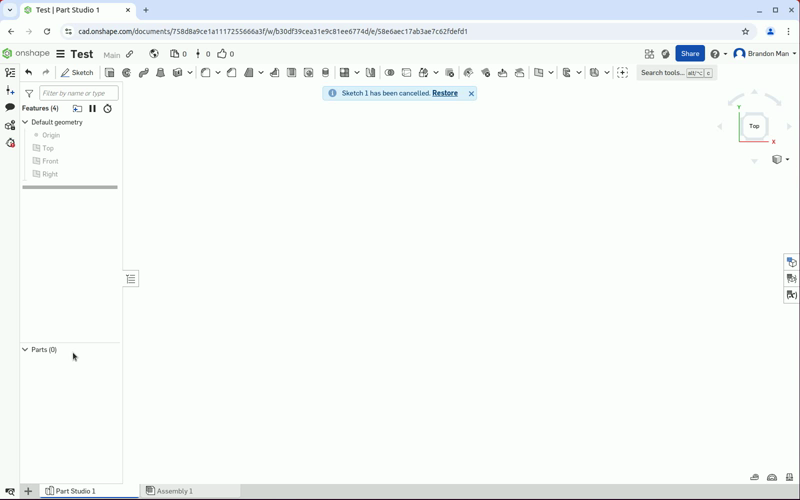
key(y)
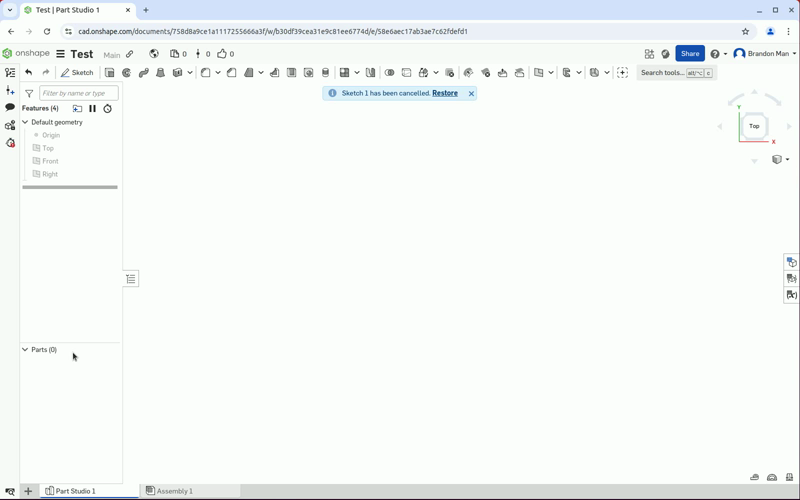
key(shift+p)
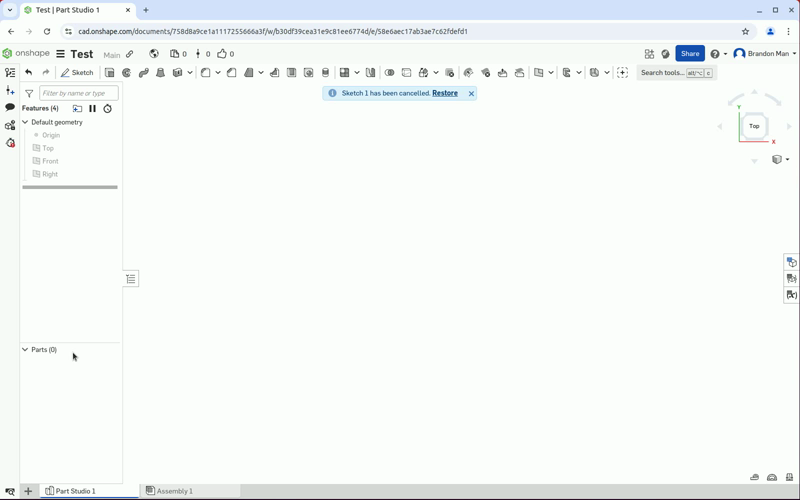
key(space)
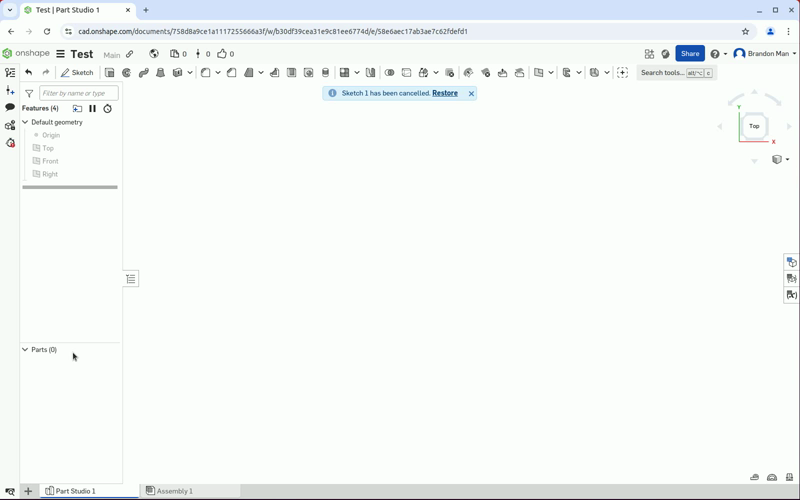
key_down(shift)
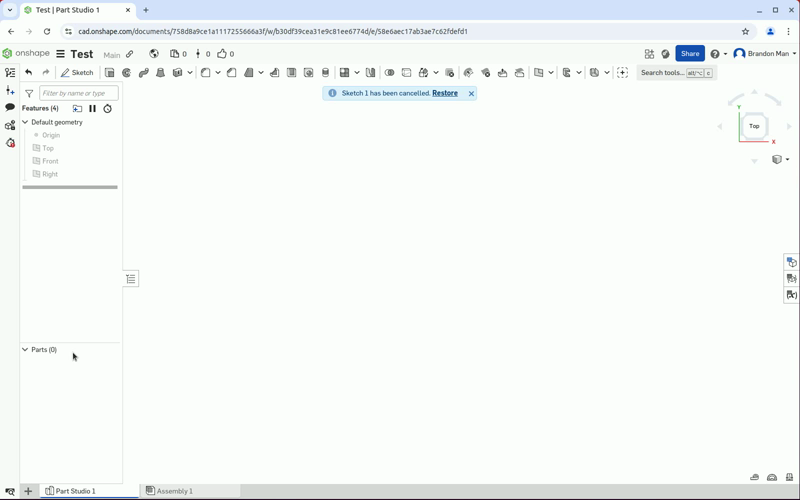
key(up)
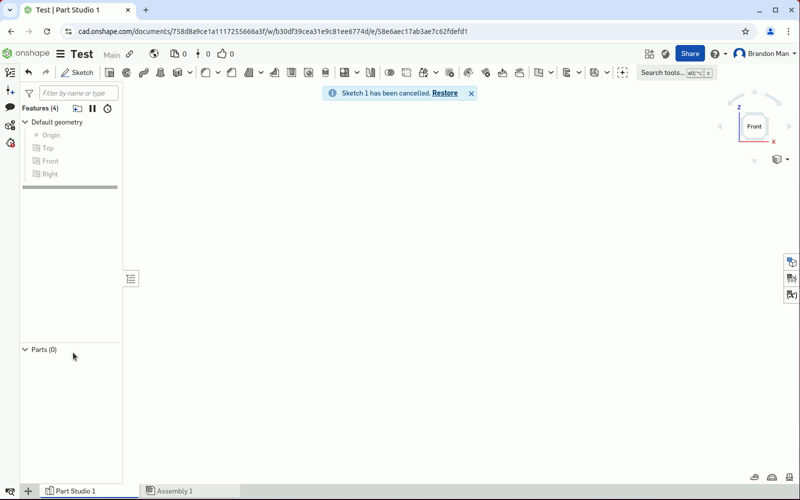
key_up(shift)
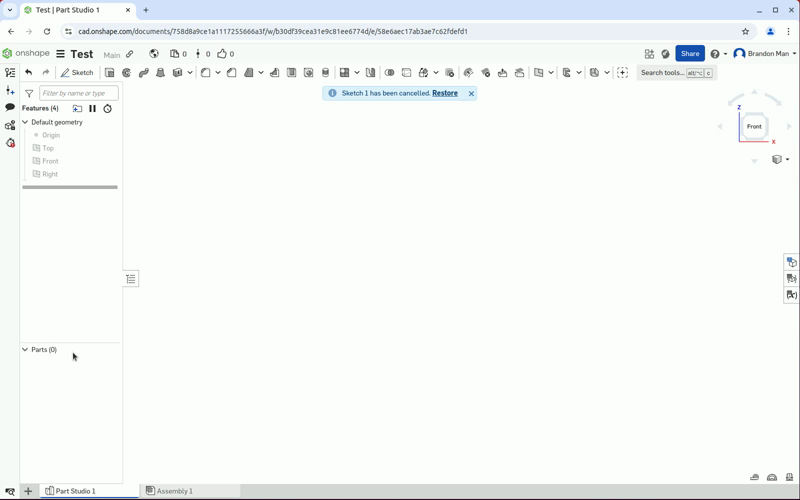
mouse_move(73, 352)
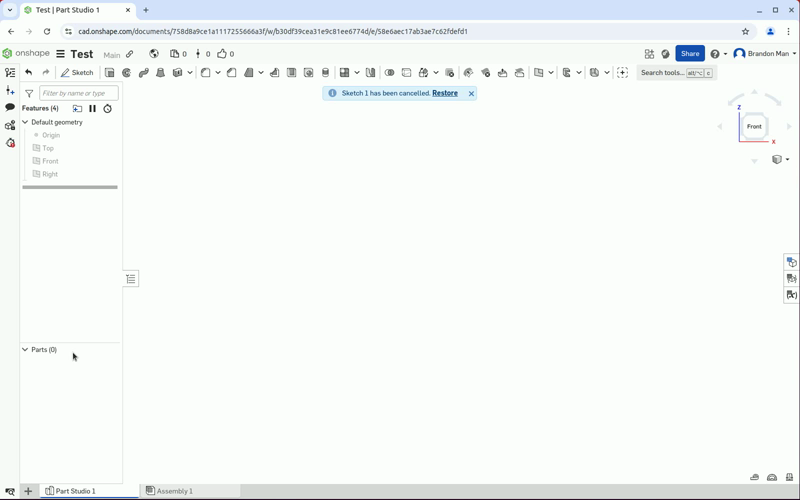
key(shift+y)
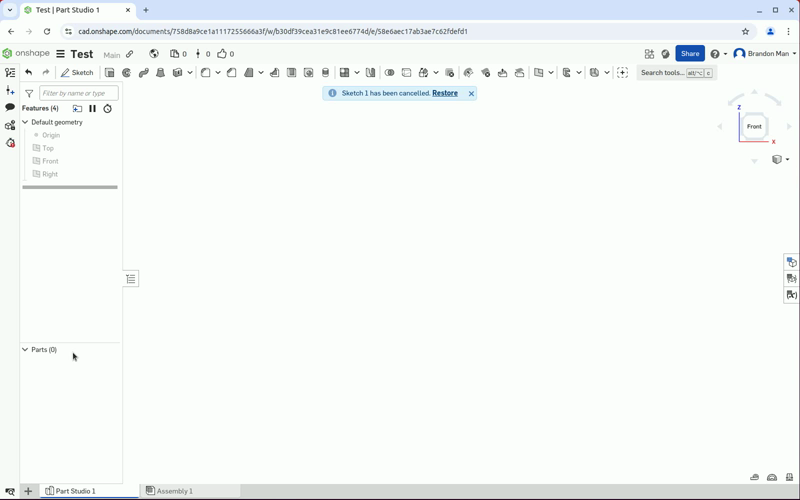
key(shift+s)
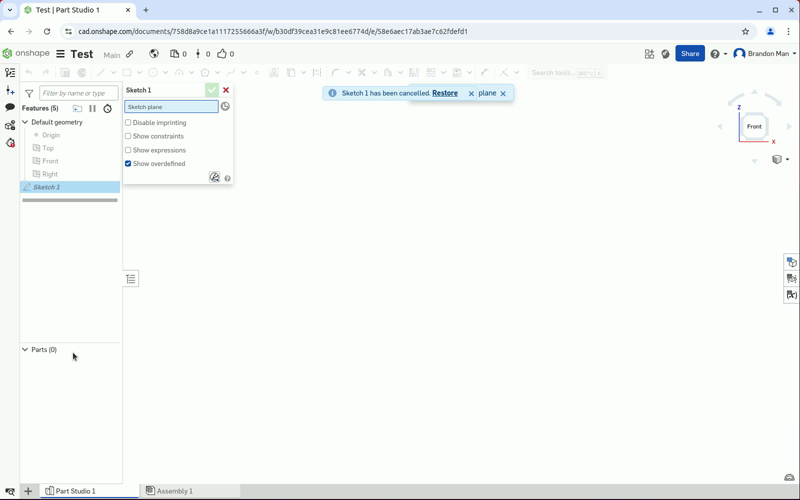
mouse_move(73, 163)
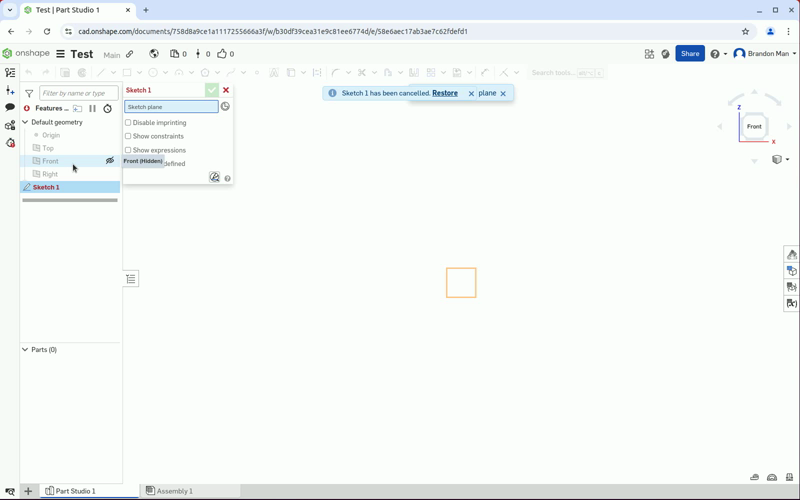
click(73, 163)
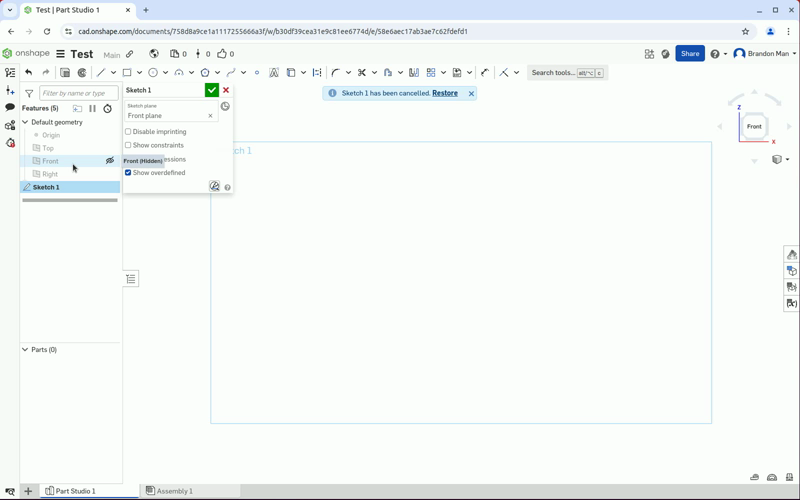
mouse_move(73, 352)
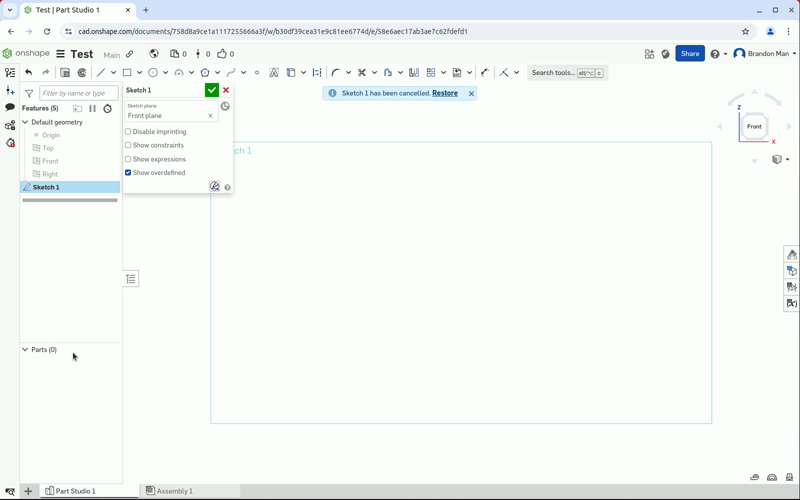
key(y)
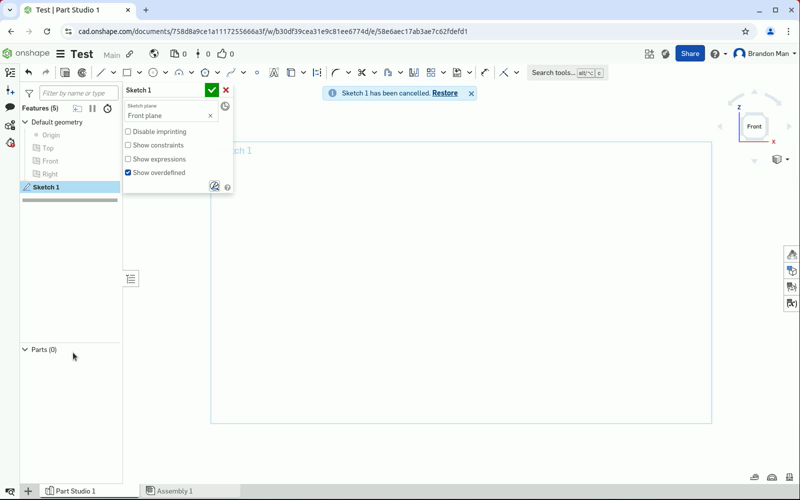
key(l)
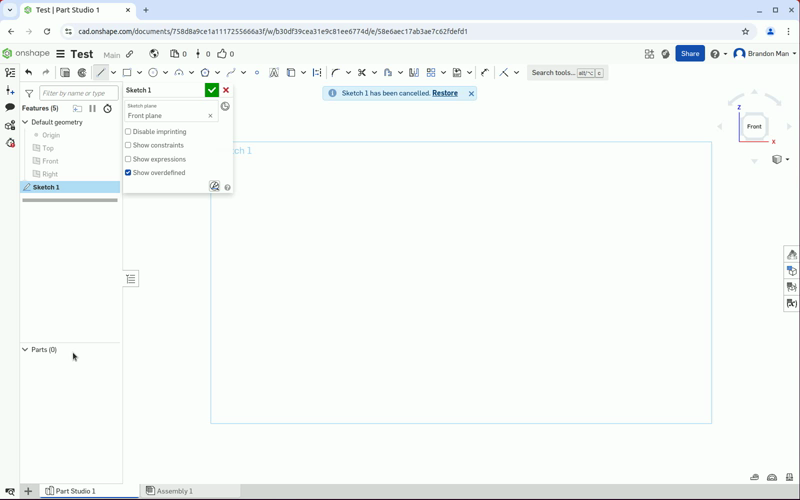
key_down(shift)
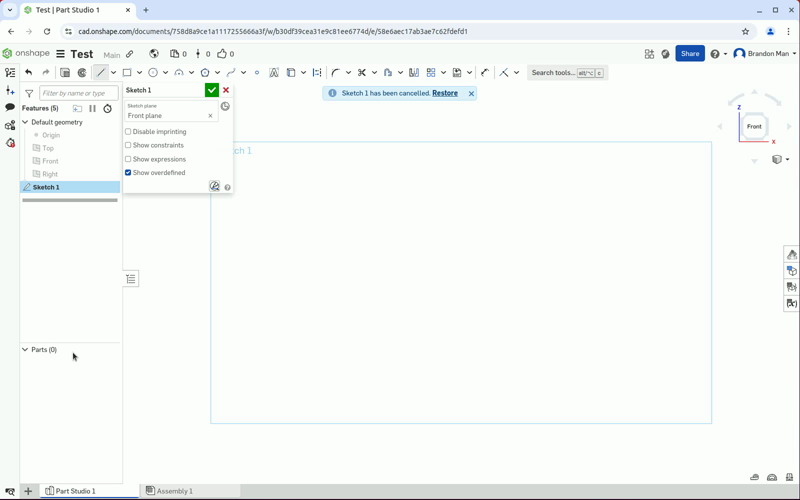
mouse_move(369, 282)
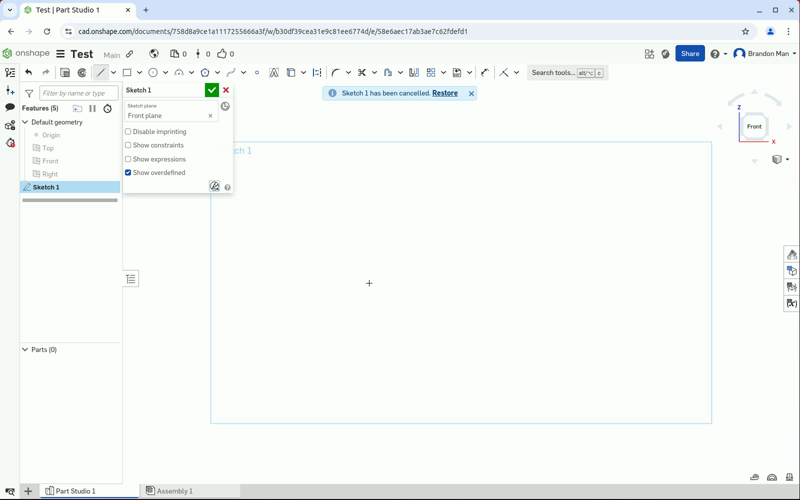
click(369, 282)
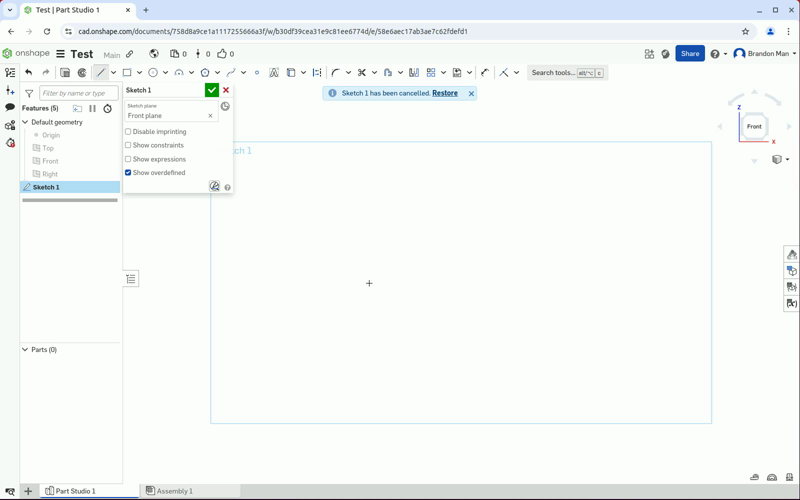
key_up(shift)
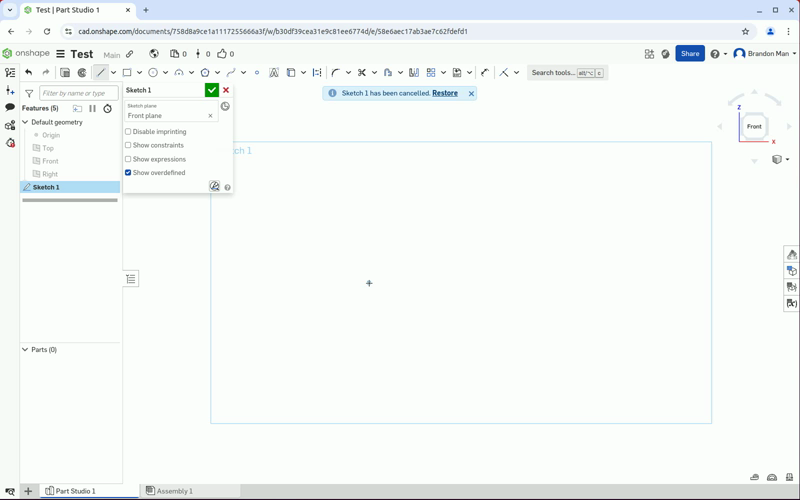
key_down(shift)
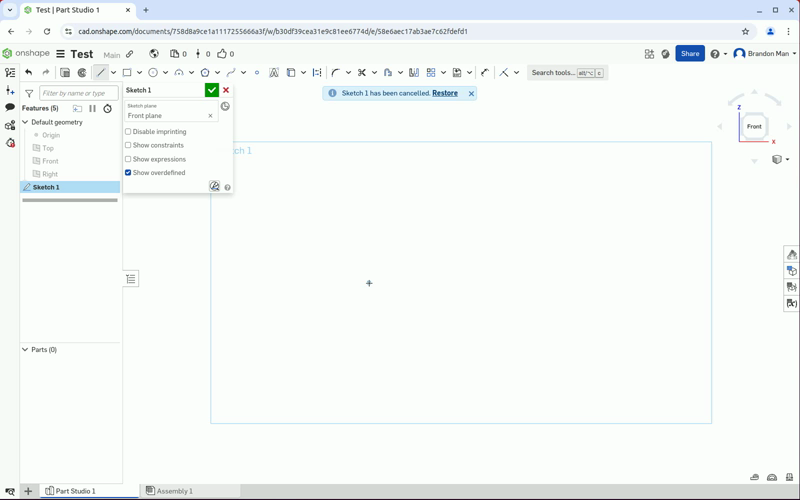
mouse_move(399, 282)
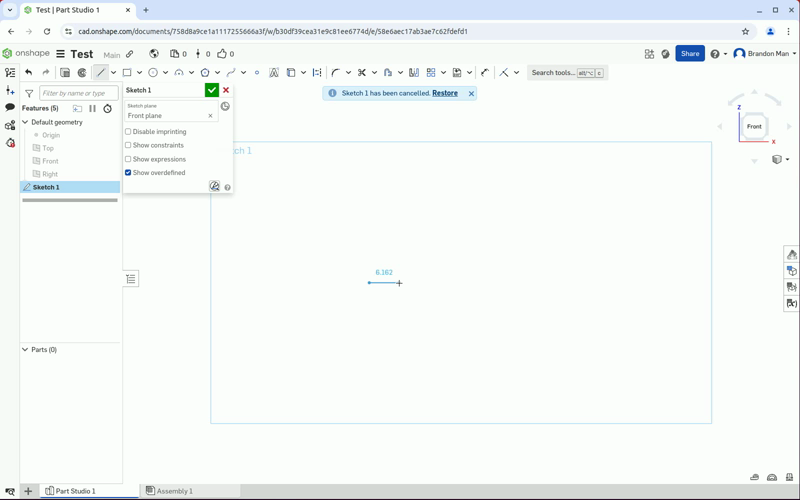
mouse_move(376, 282)
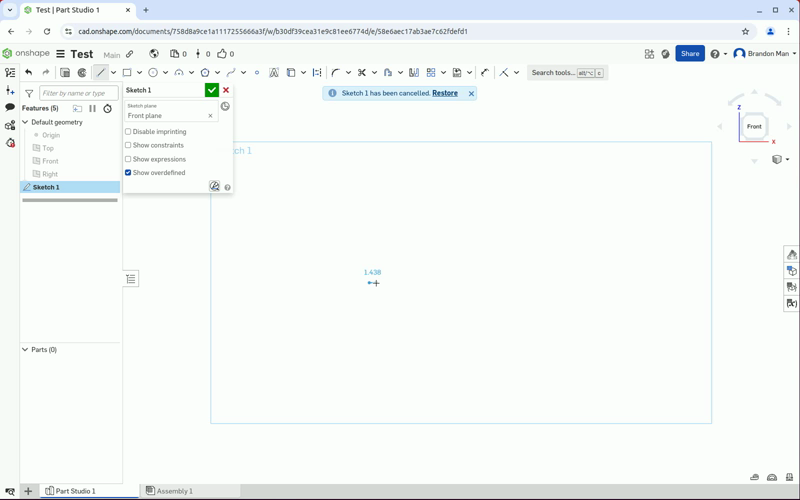
scroll(6)
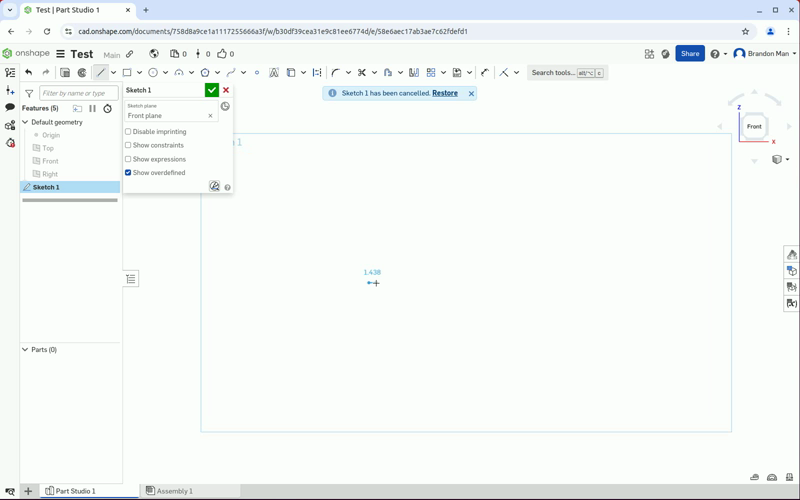
scroll(6)
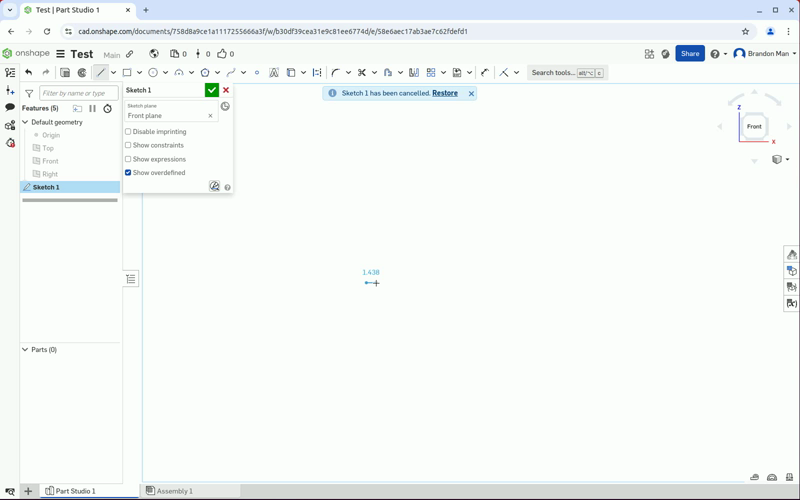
scroll(6)
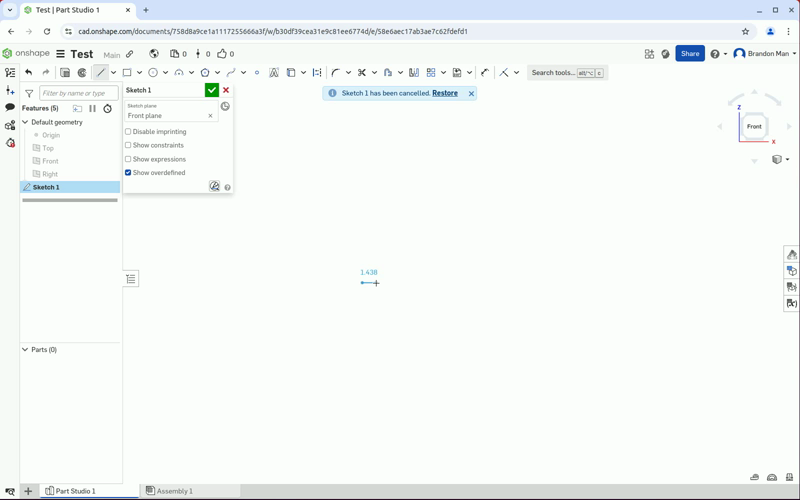
scroll(6)
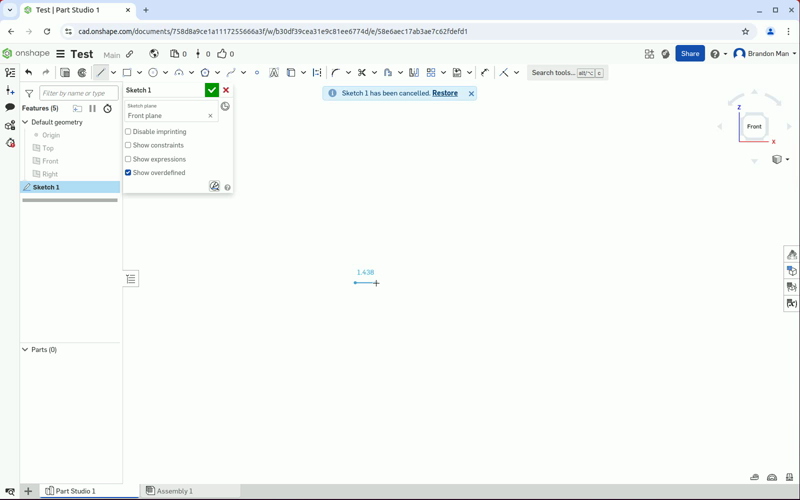
scroll(6)
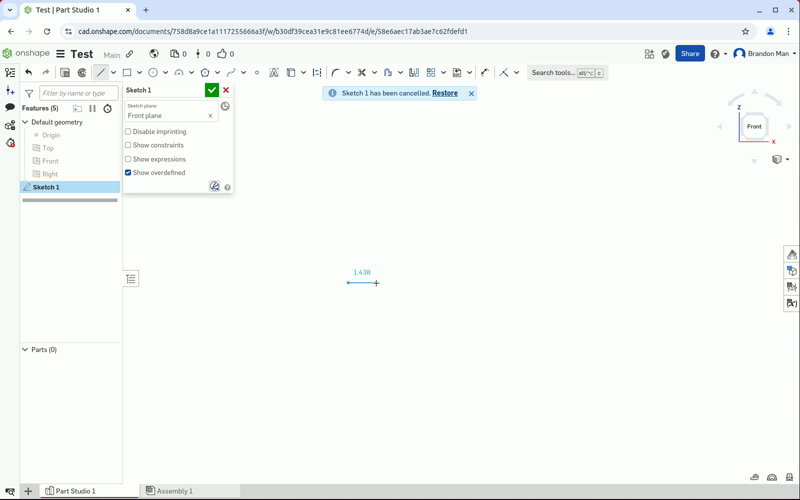
scroll(6)
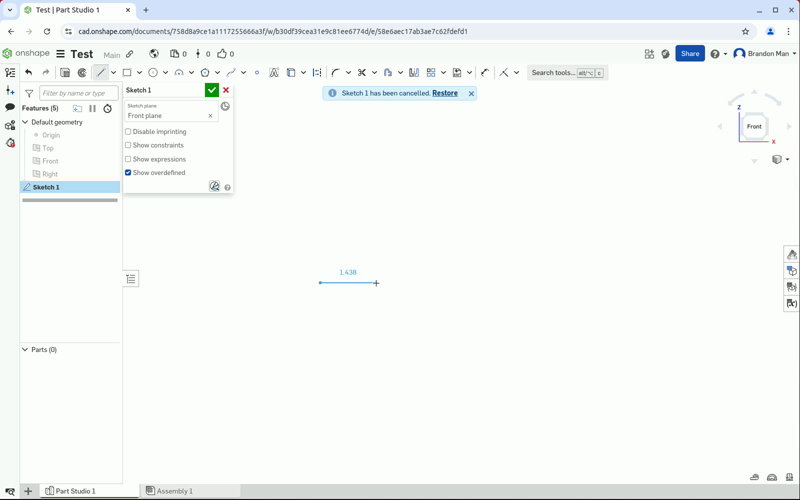
scroll(6)
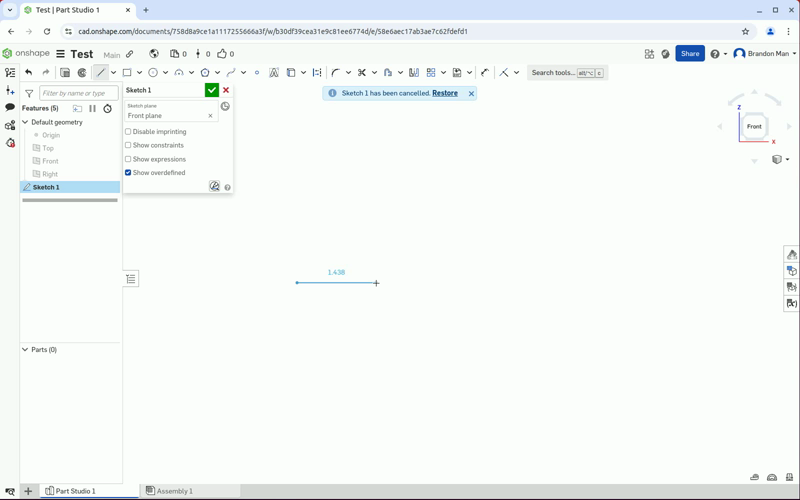
click(376, 282)
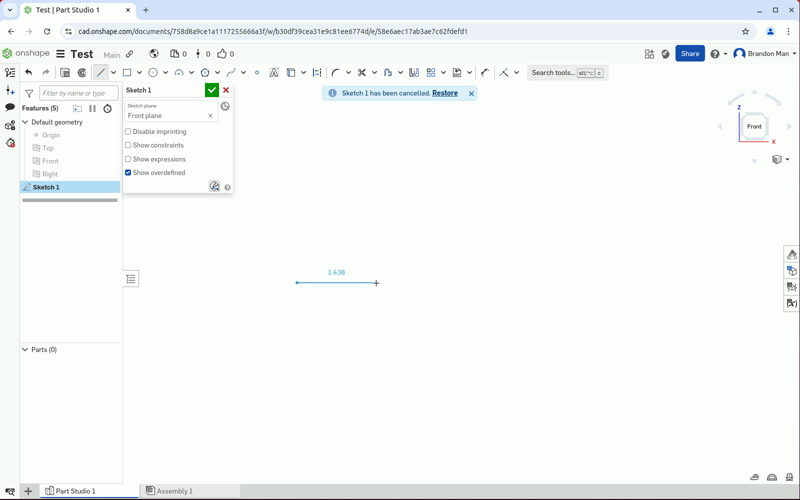
scroll(-6)
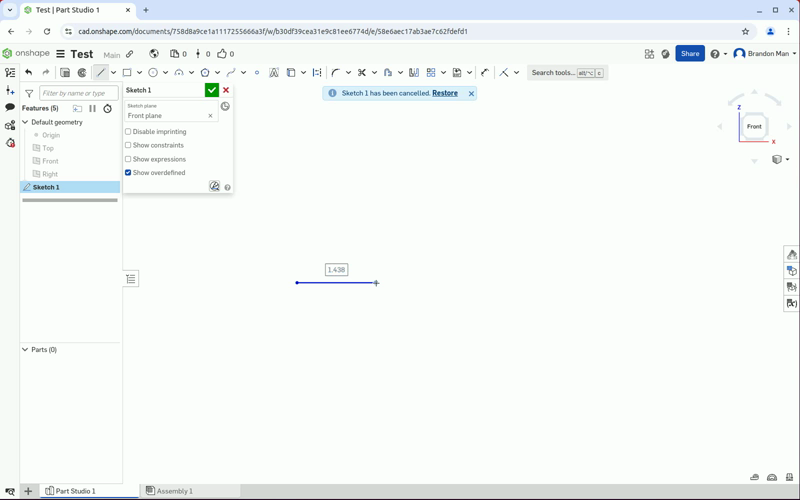
scroll(-6)
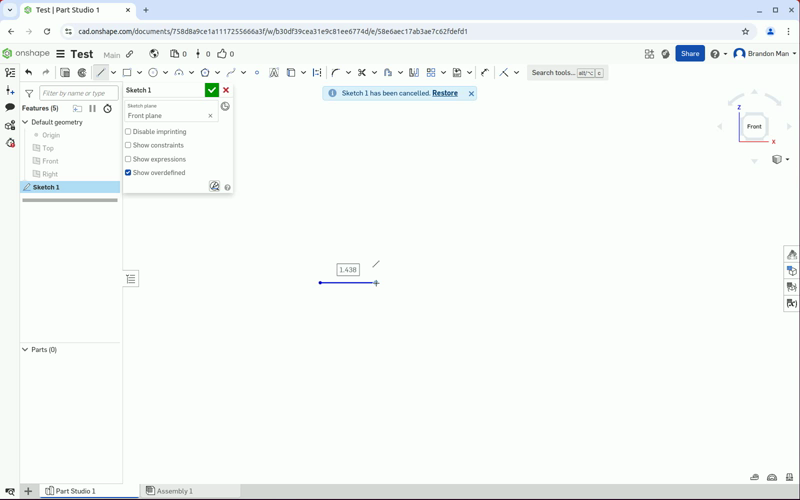
scroll(-6)
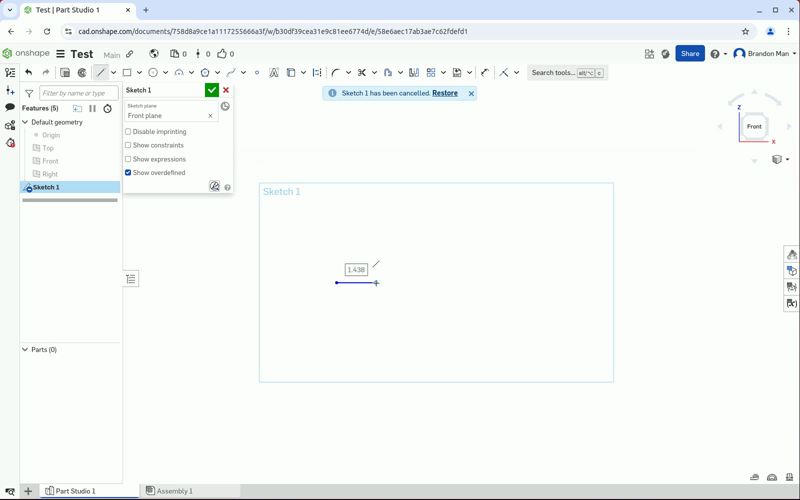
scroll(-6)
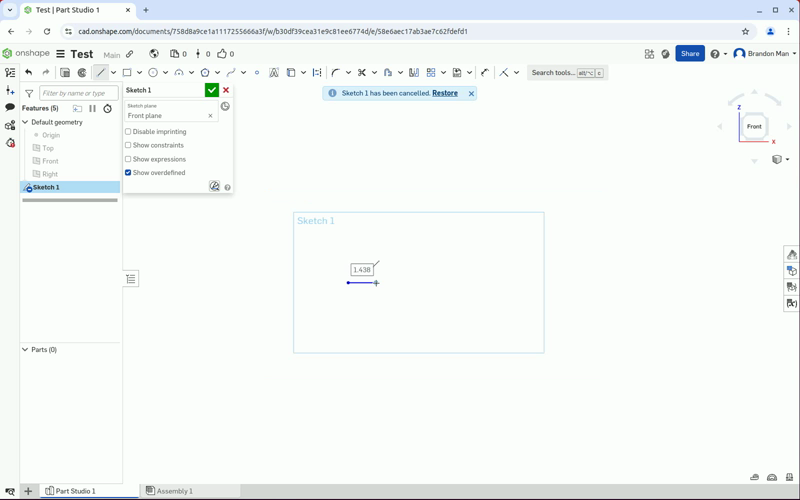
scroll(-6)
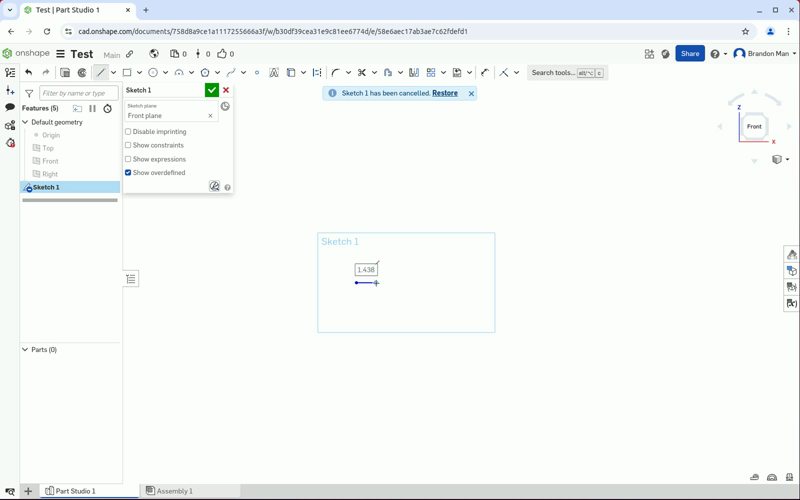
scroll(-6)
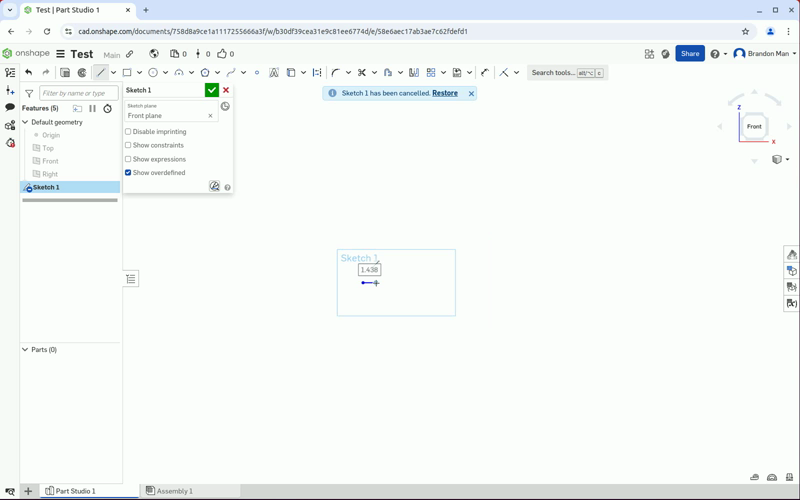
scroll(-6)
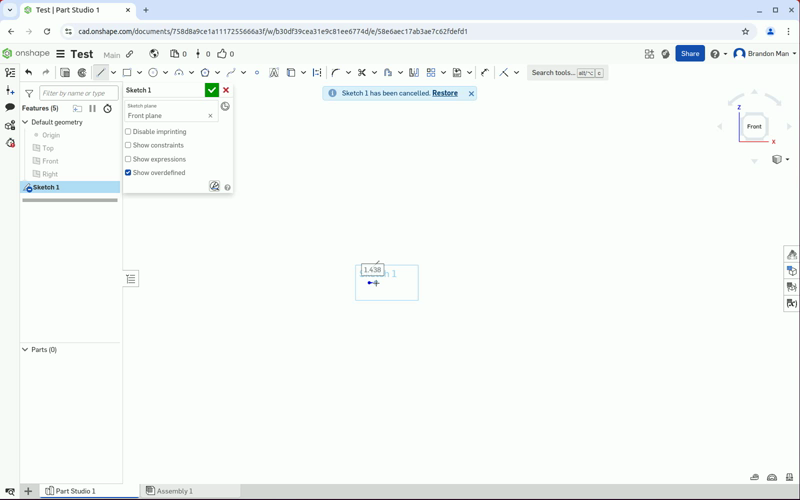
key_up(shift)
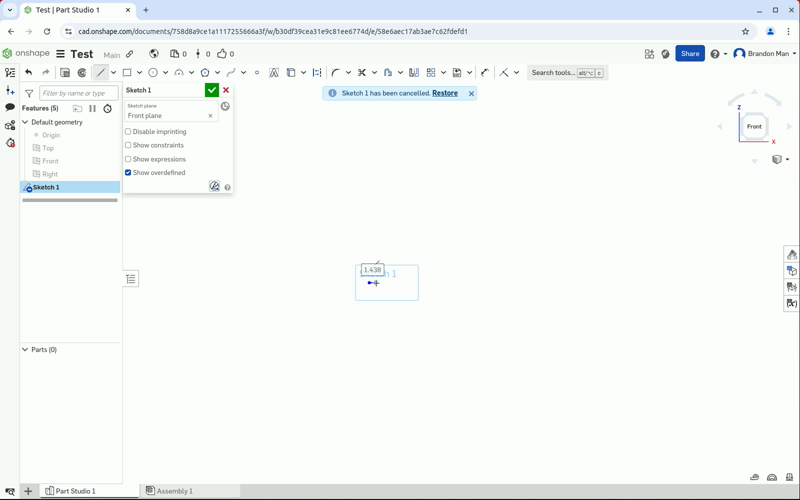
key_down(shift)
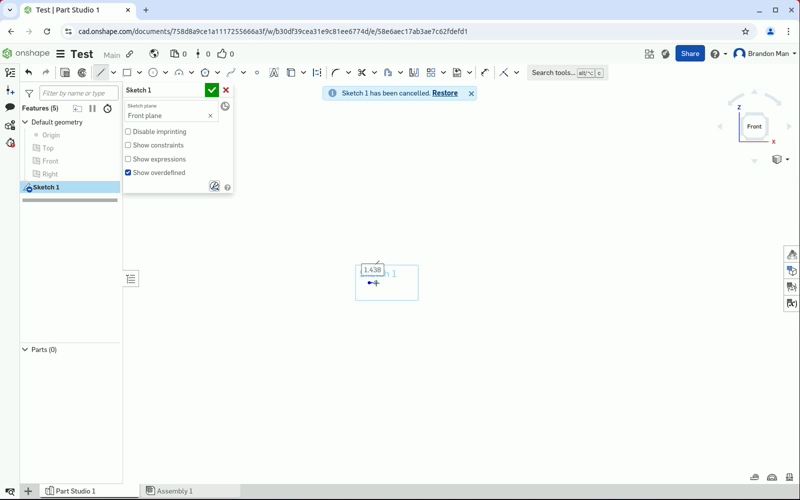
mouse_move(376, 170)
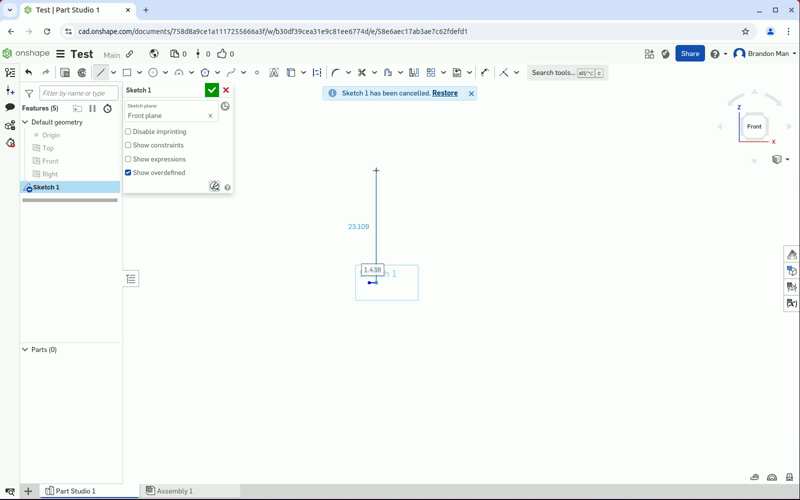
click(376, 170)
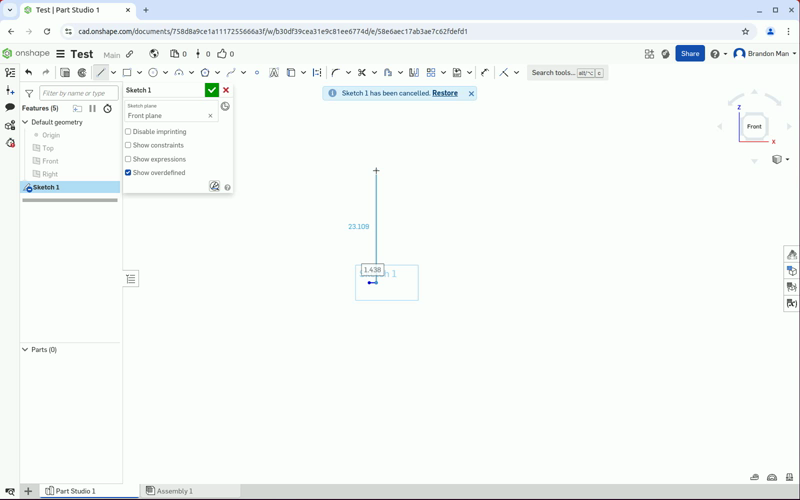
key_up(shift)
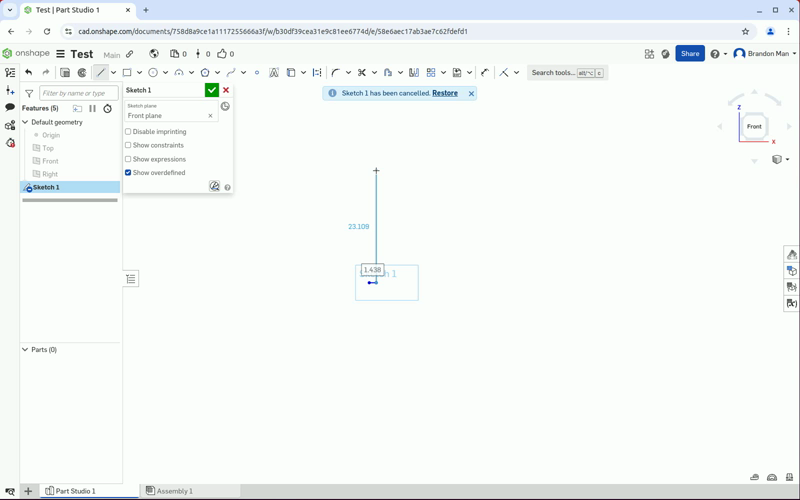
key_down(shift)
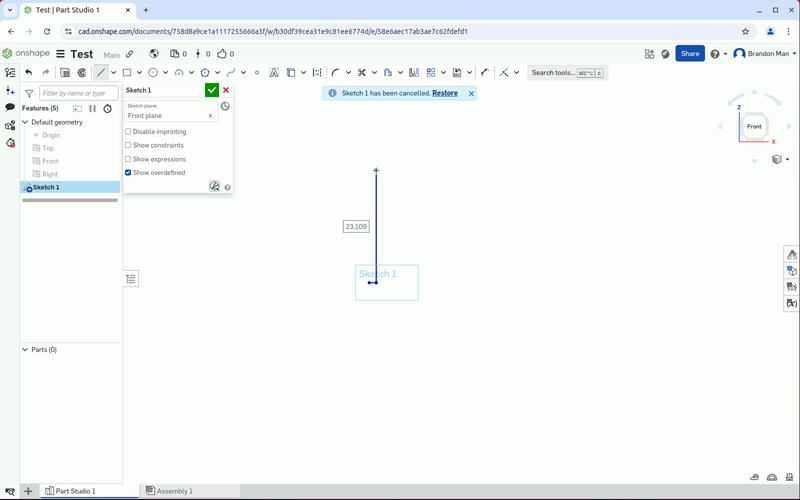
mouse_move(406, 170)
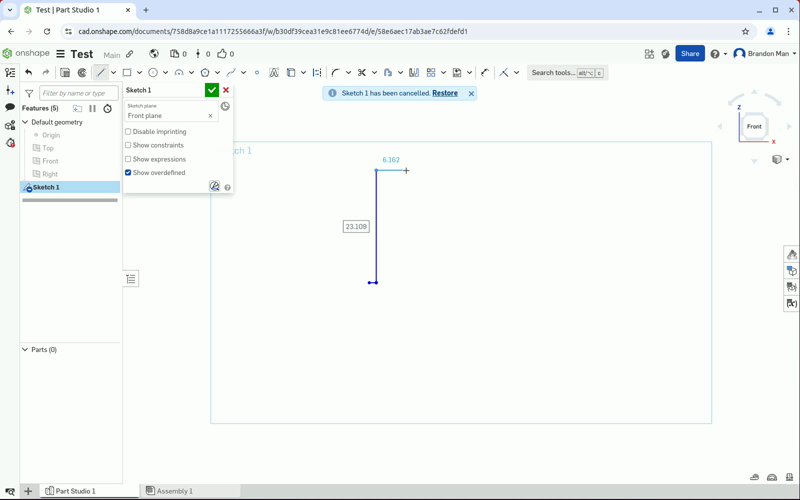
mouse_move(369, 170)
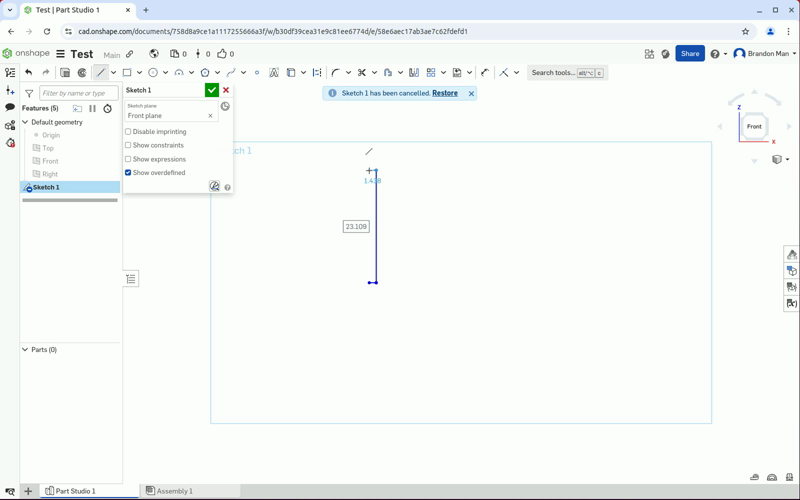
scroll(6)
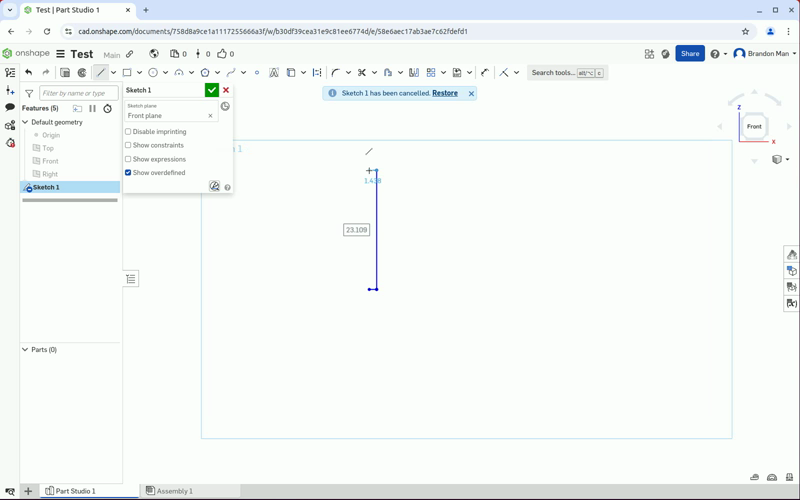
scroll(6)
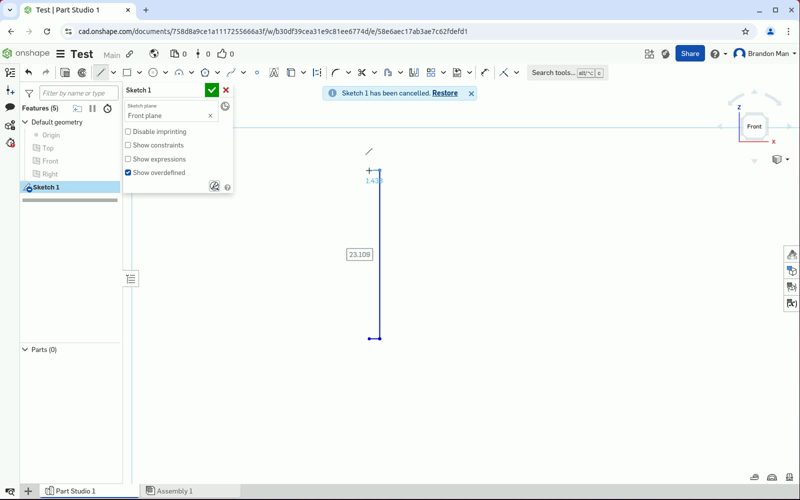
scroll(6)
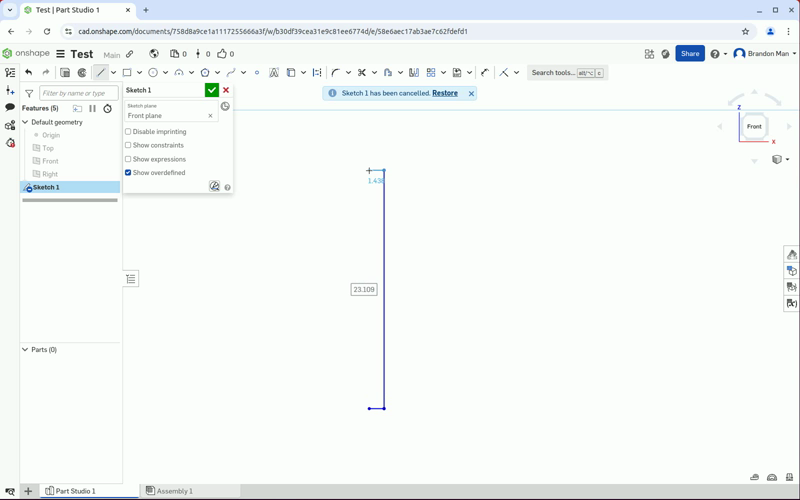
scroll(6)
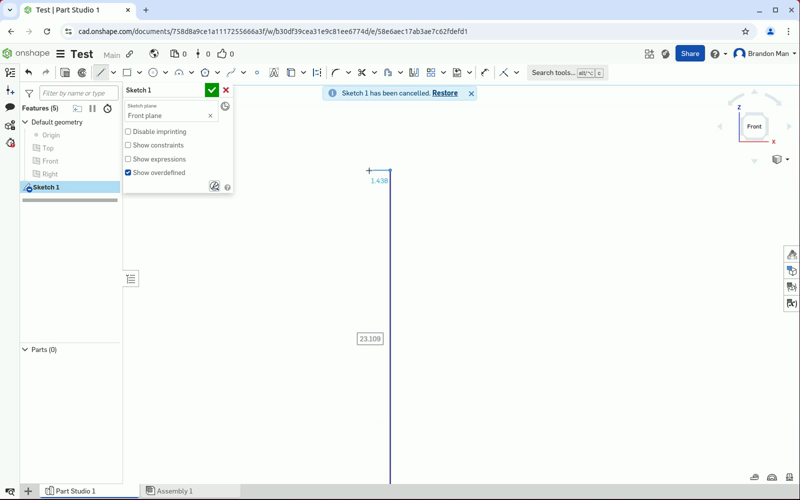
scroll(6)
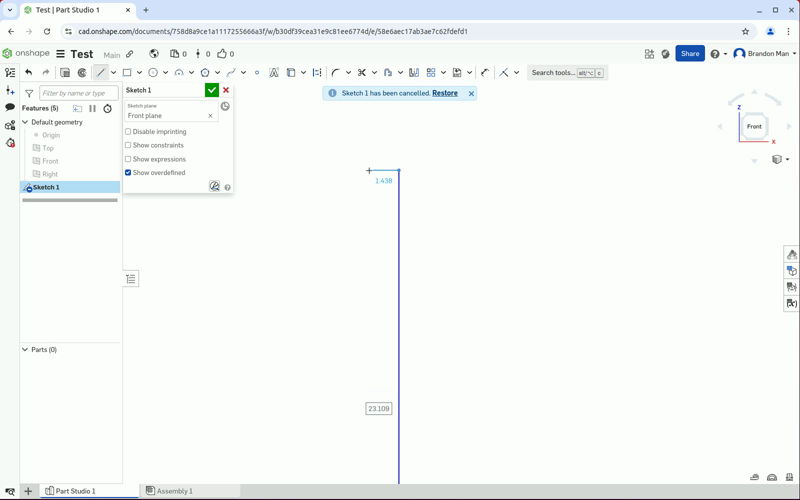
scroll(6)
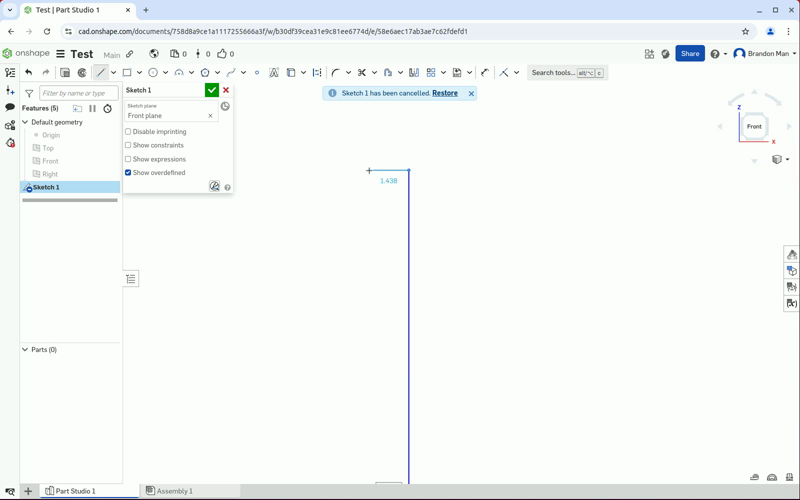
scroll(6)
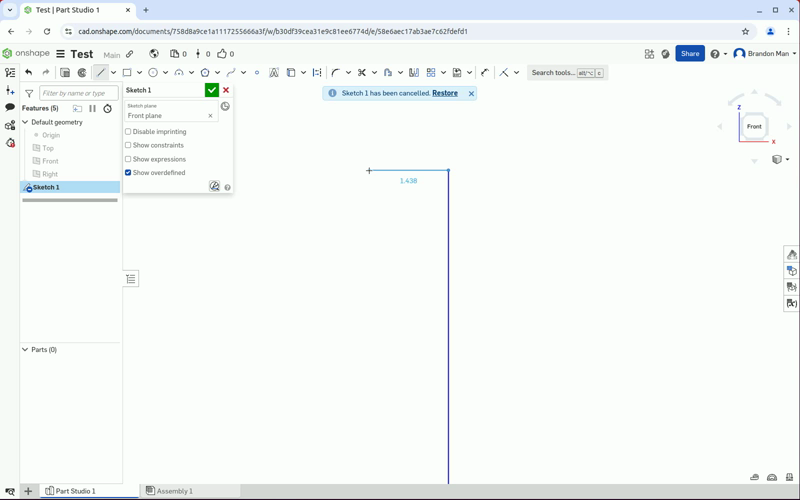
click(369, 170)
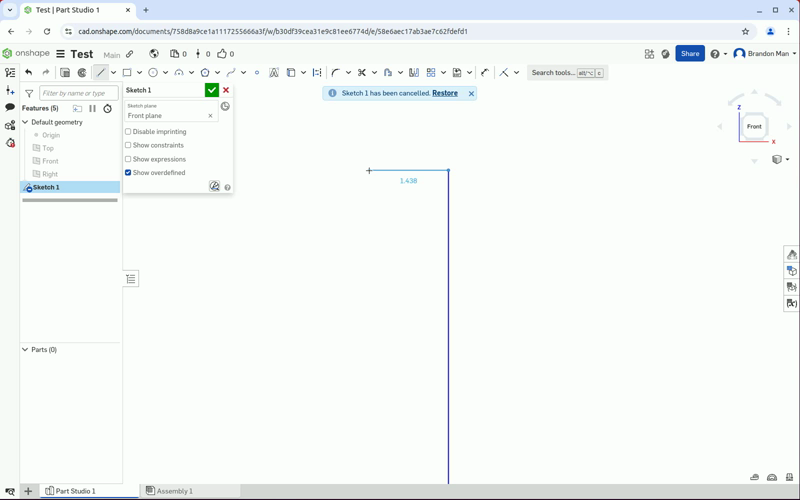
scroll(-6)
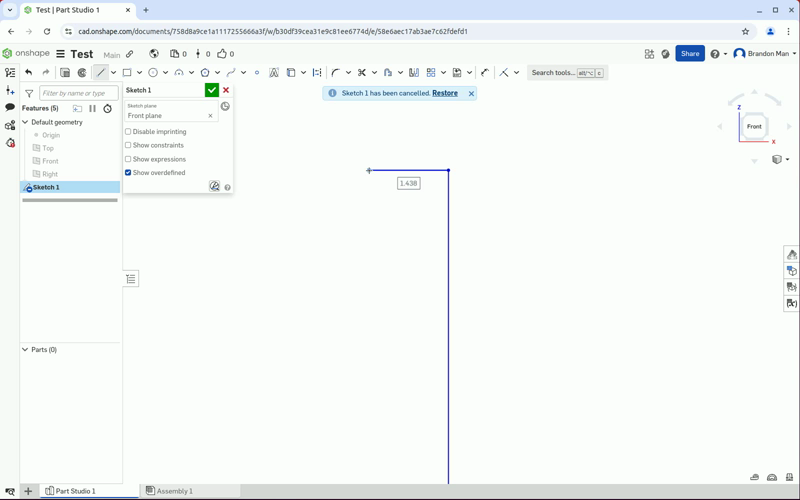
scroll(-6)
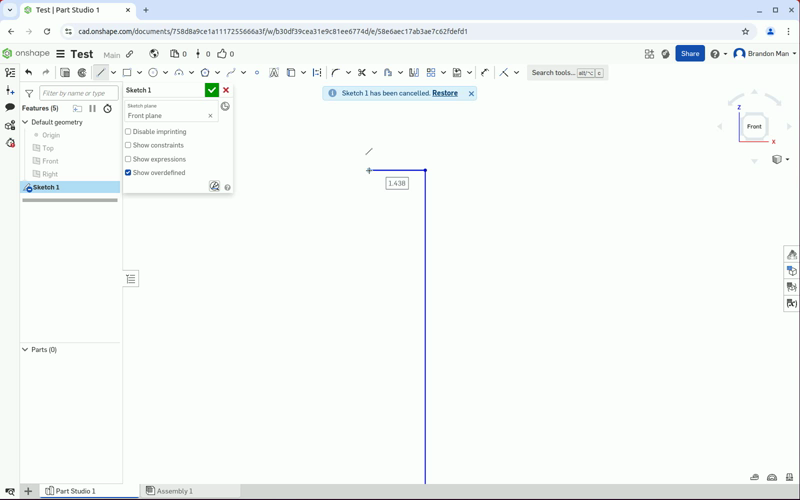
scroll(-6)
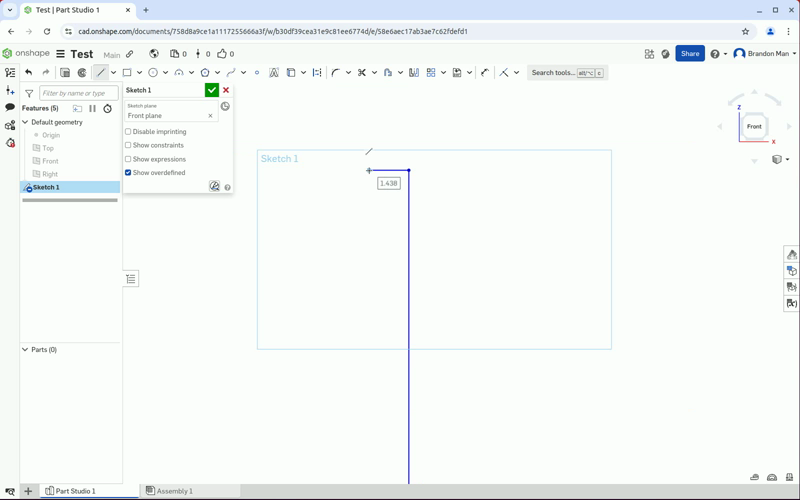
scroll(-6)
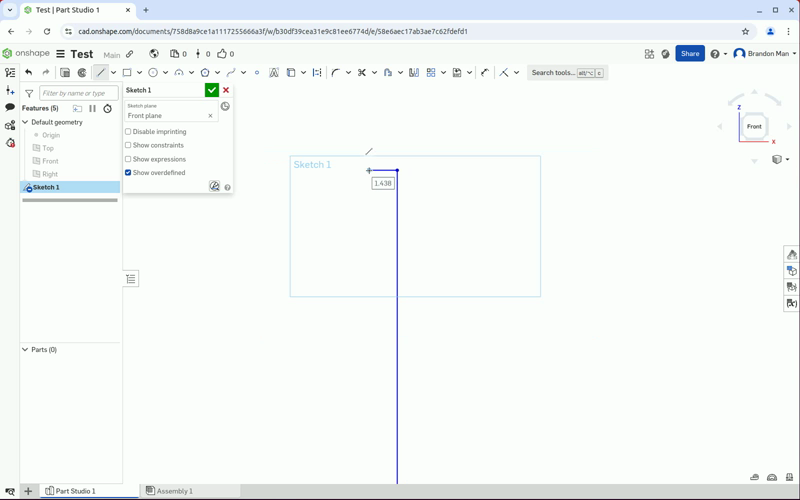
scroll(-6)
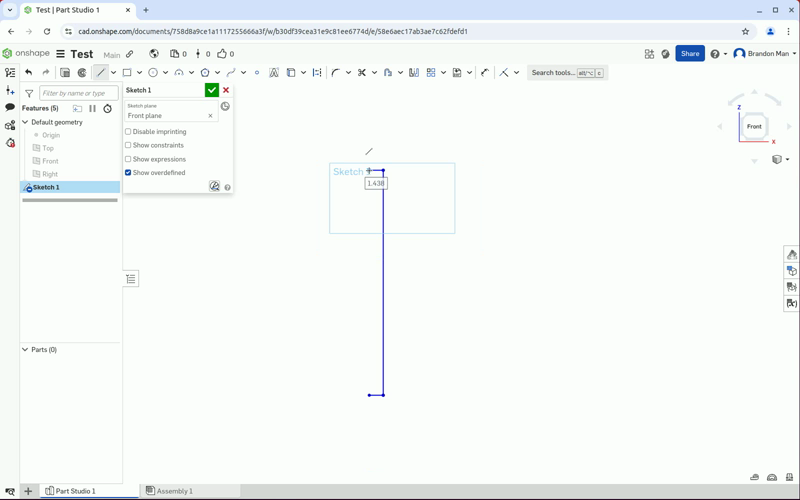
scroll(-6)
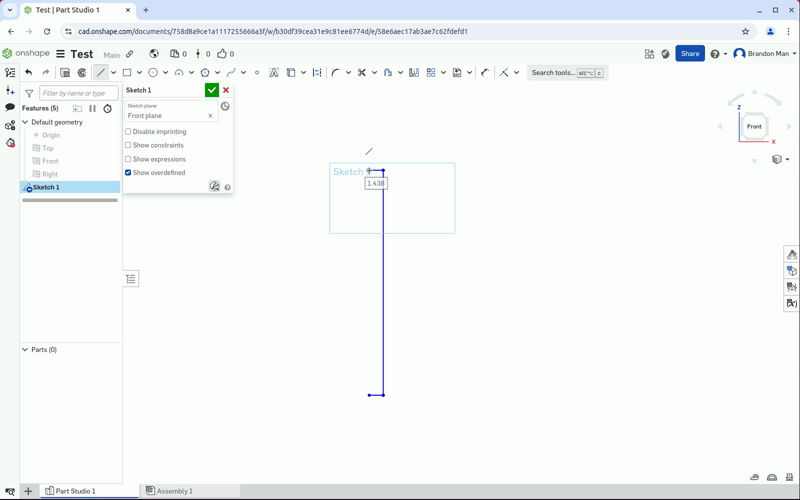
scroll(-6)
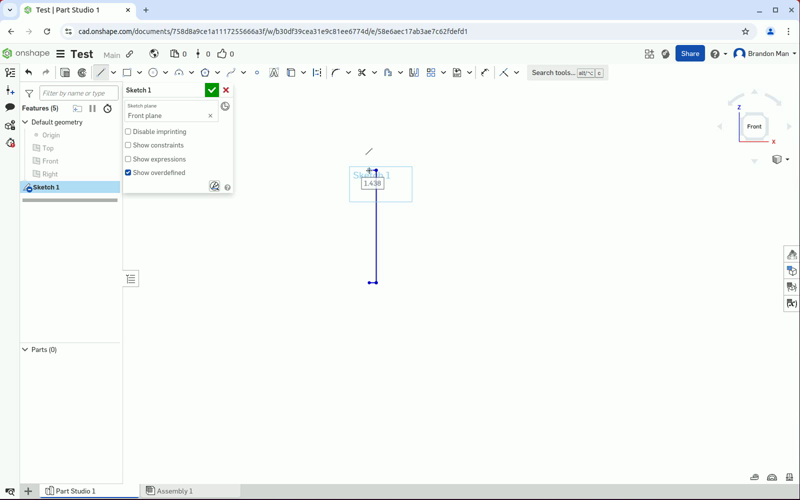
key_up(shift)
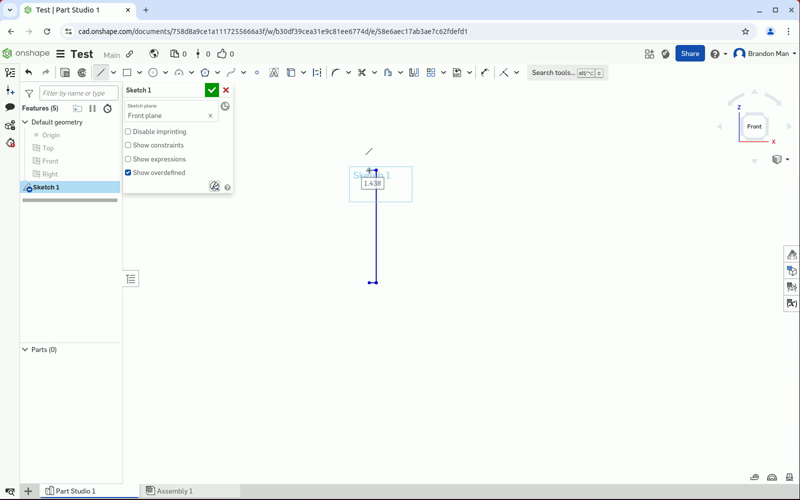
key_down(shift)
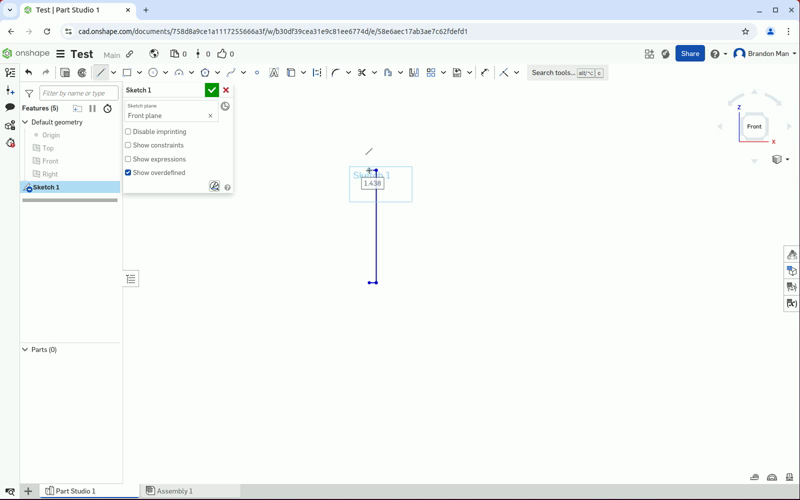
mouse_move(369, 282)
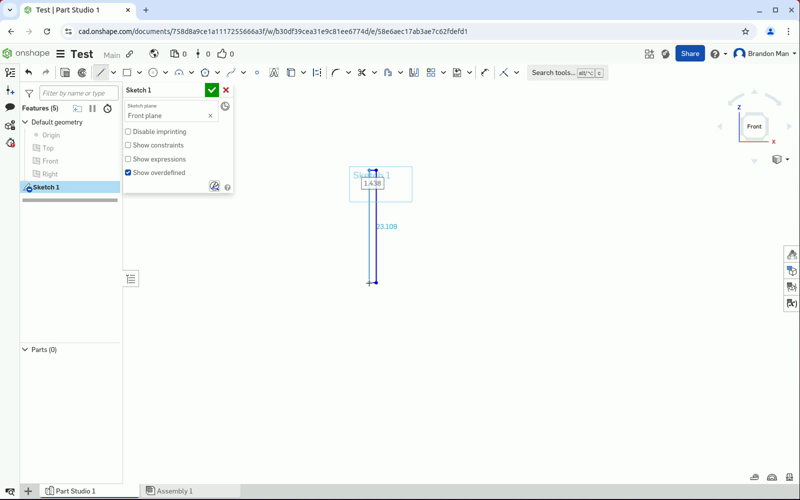
key_up(shift)
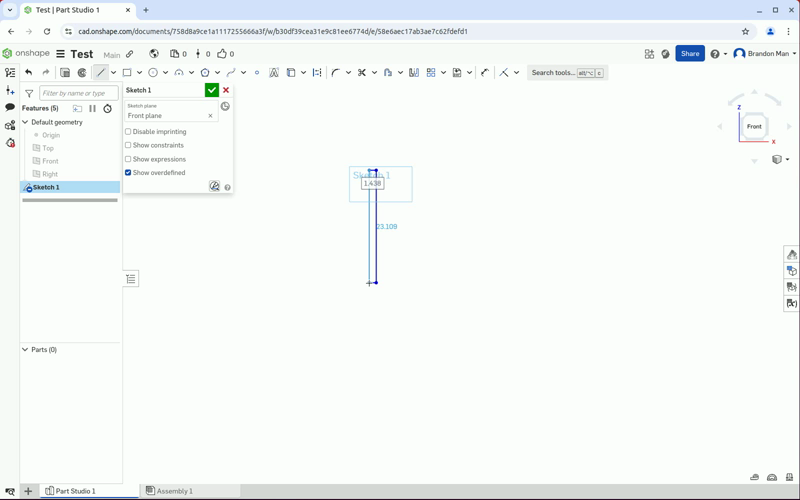
click(369, 282)
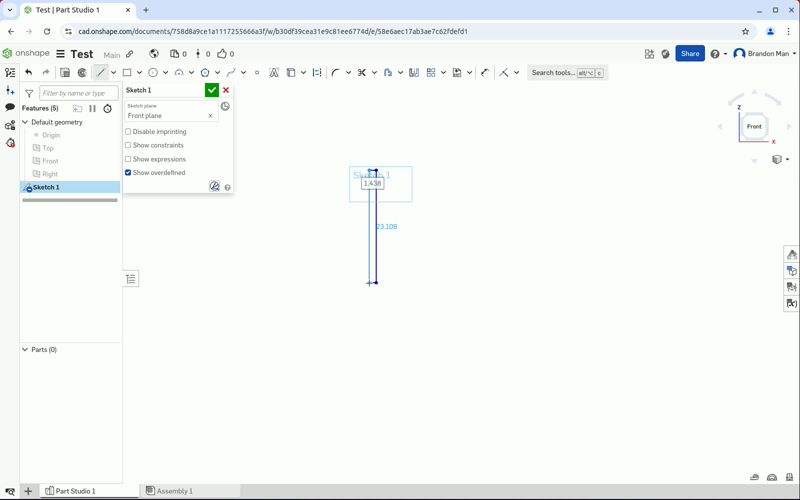
key(esc)
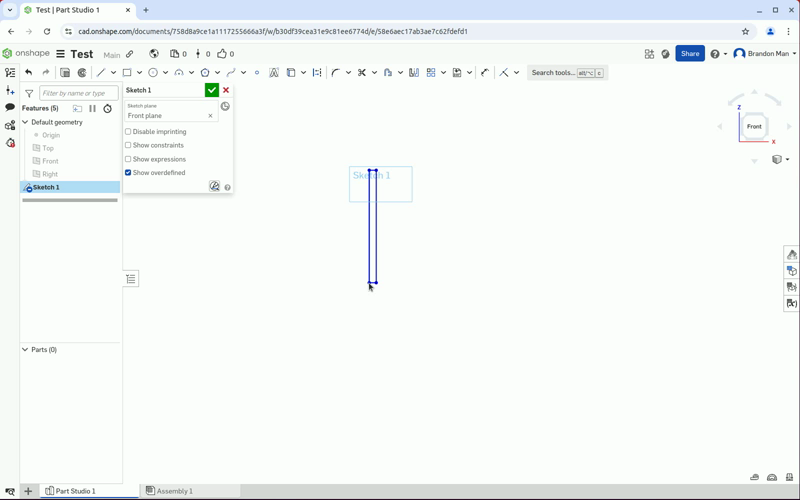
mouse_move(371, 185)
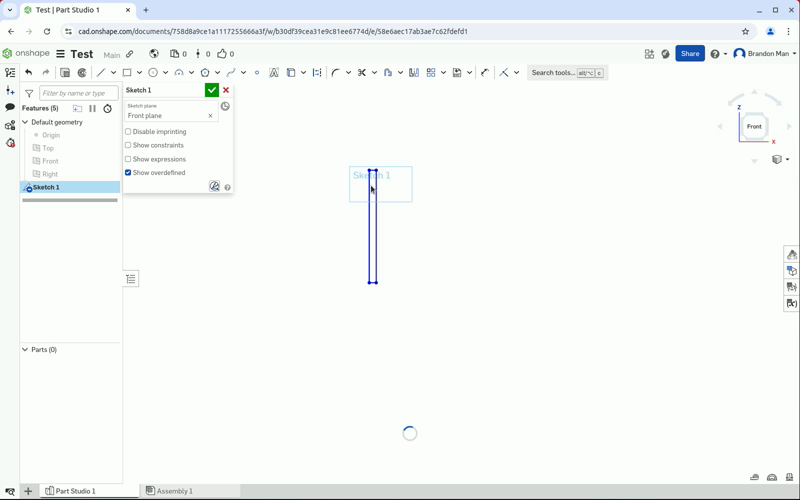
scroll(6)
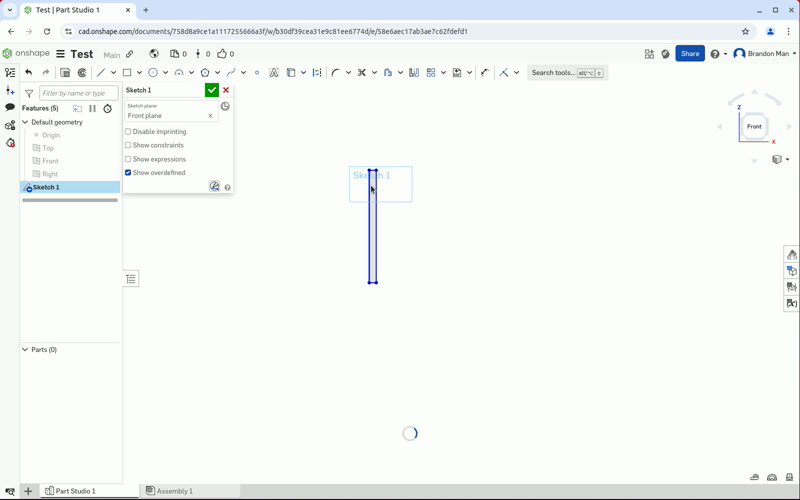
scroll(6)
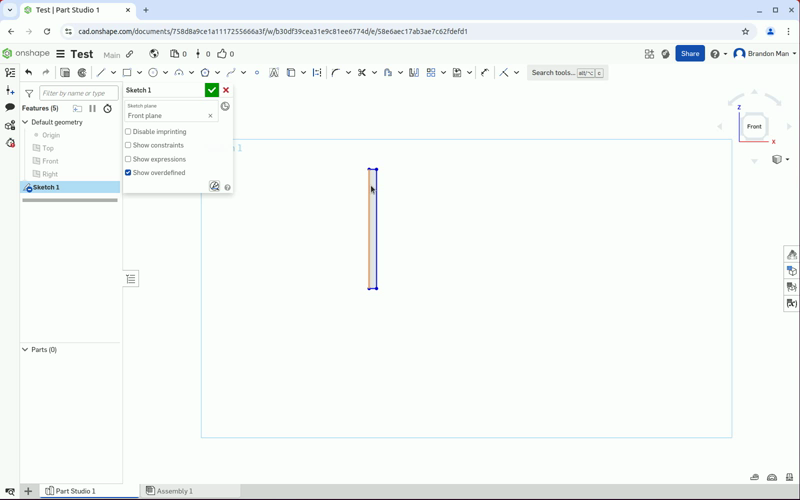
scroll(6)
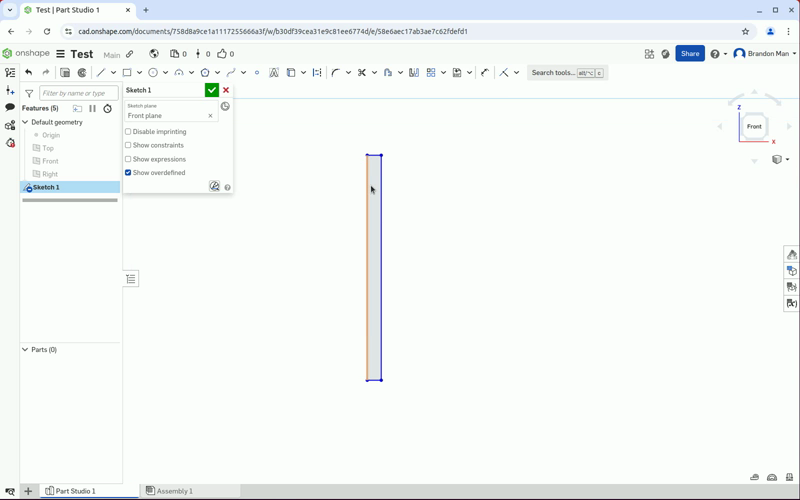
scroll(6)
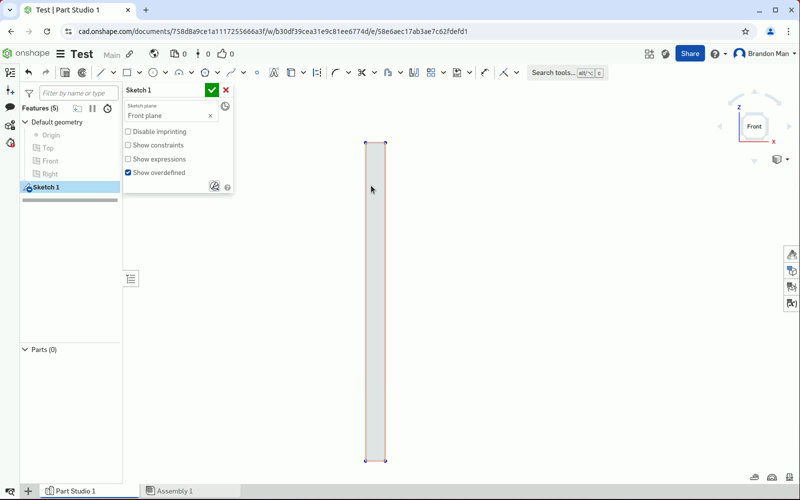
scroll(6)
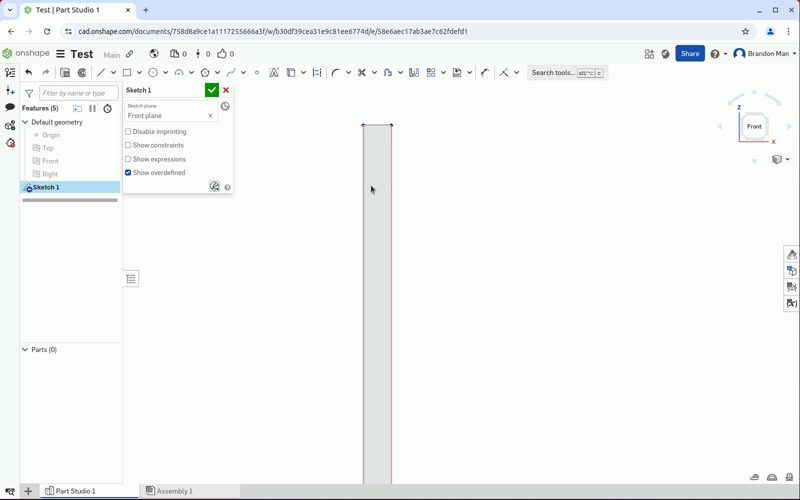
scroll(6)
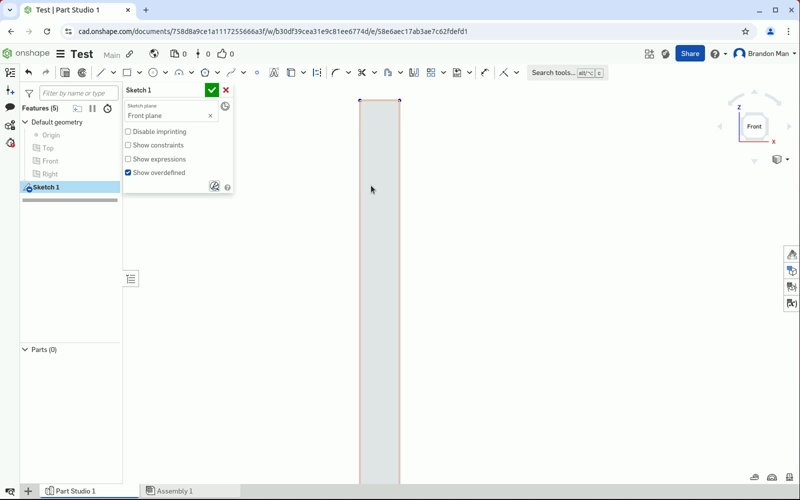
scroll(6)
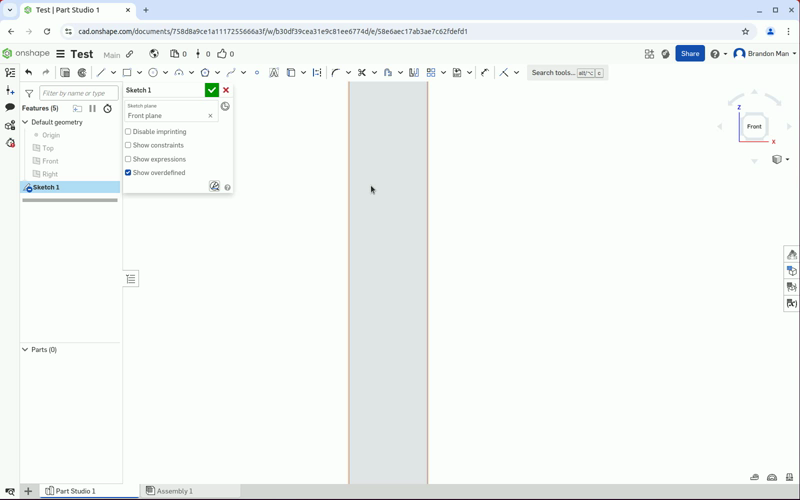
click(371, 185)
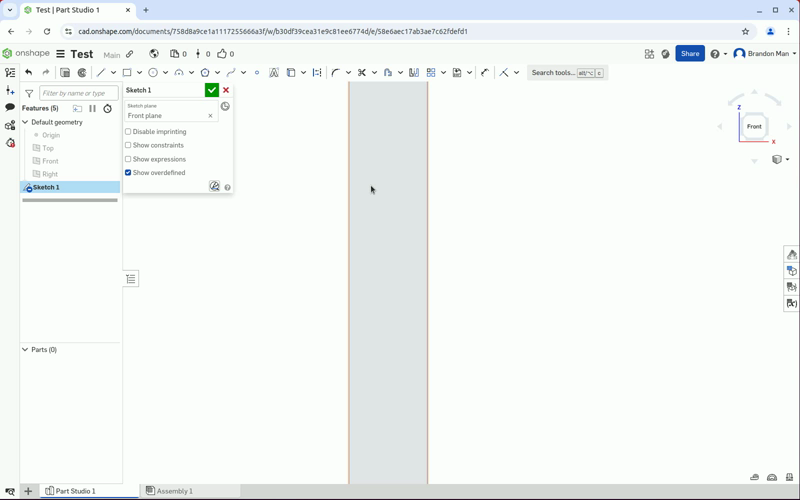
scroll(-6)
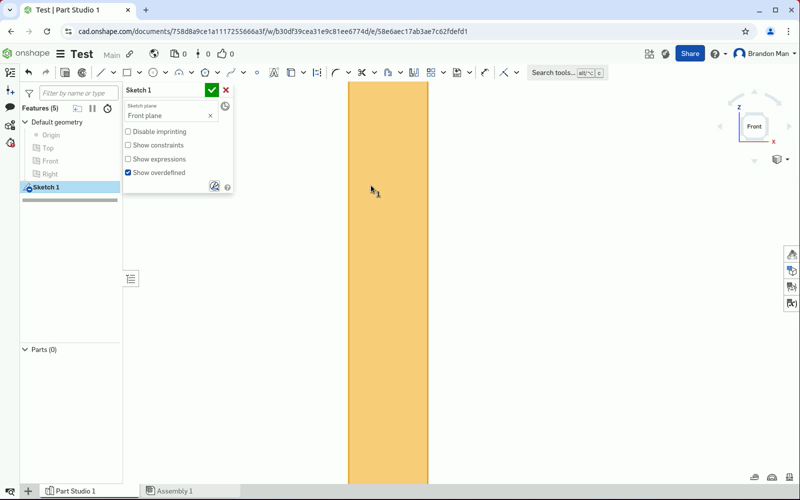
scroll(-6)
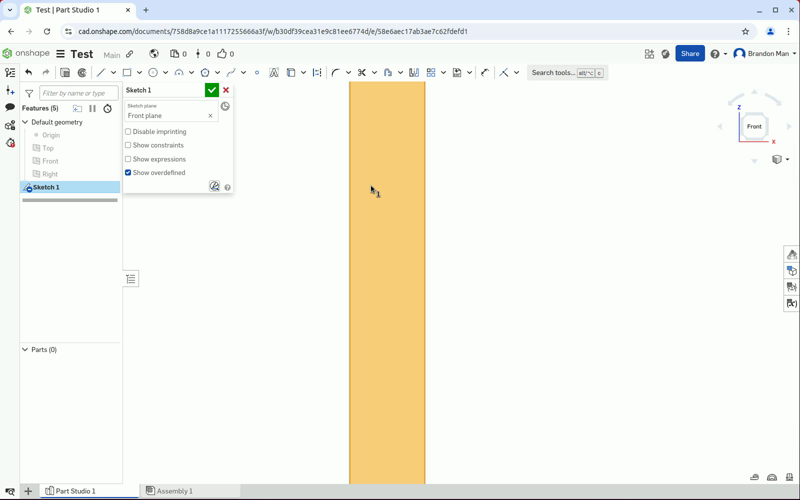
scroll(-6)
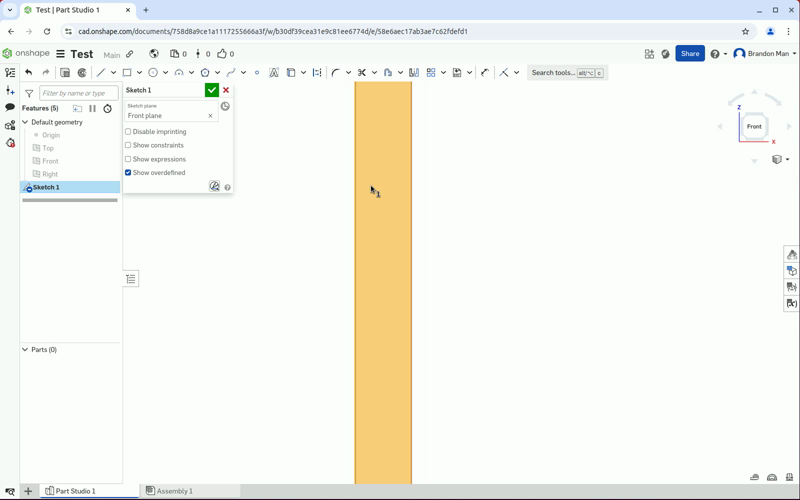
scroll(-6)
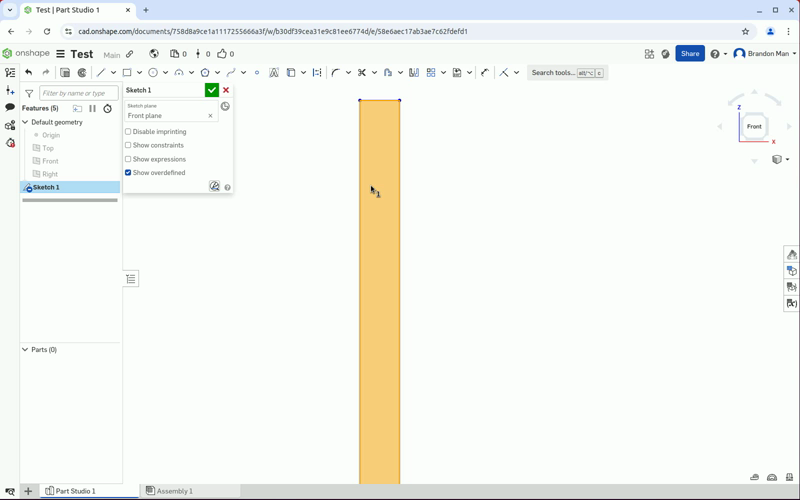
scroll(-6)
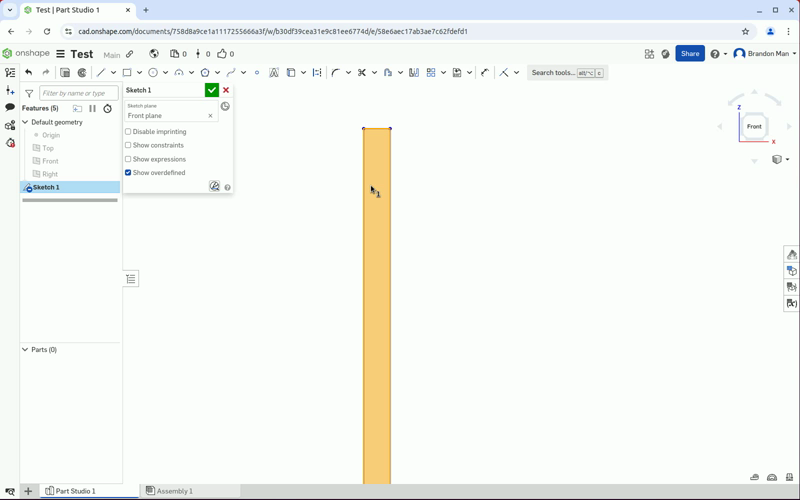
scroll(-6)
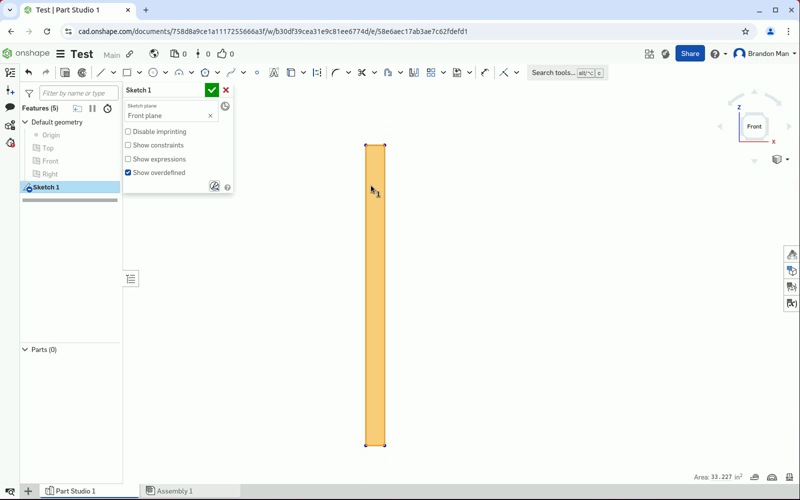
scroll(-6)
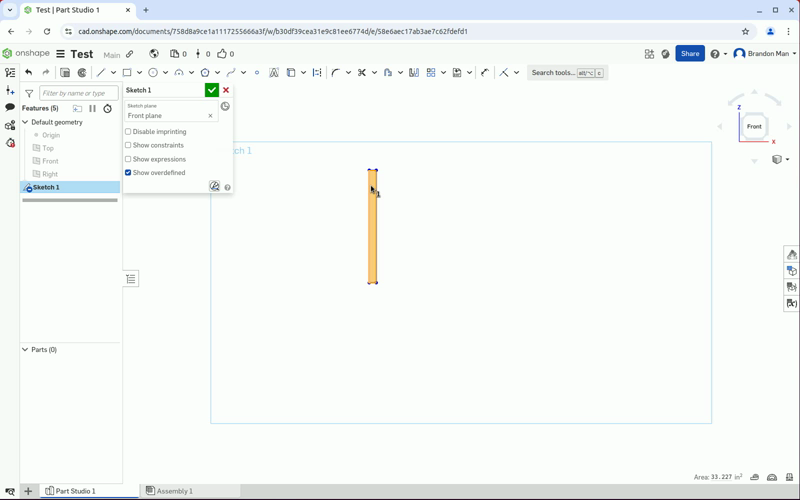
mouse_move(73, 352)
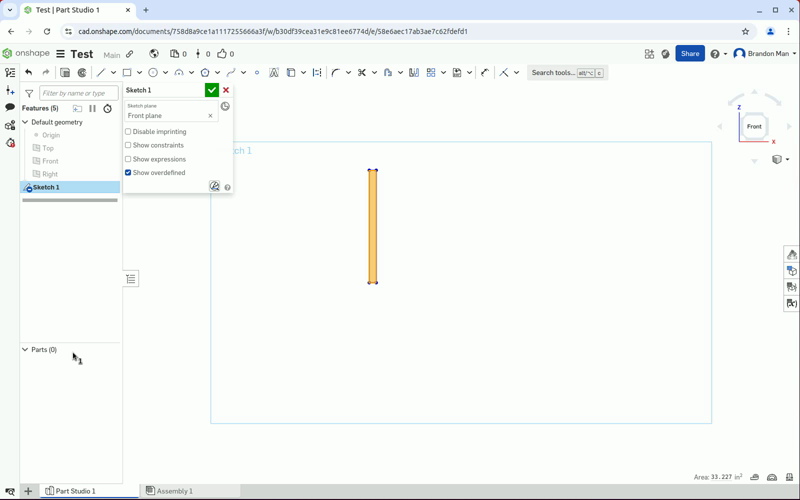
key(shift+y)
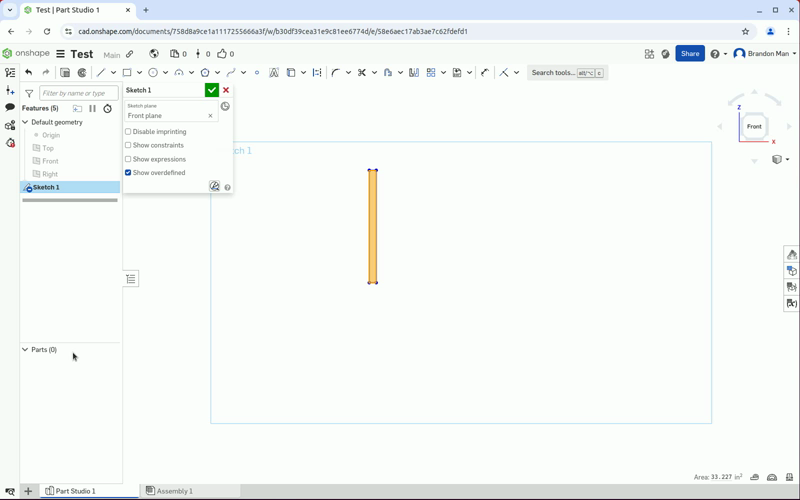
key(shift+e)
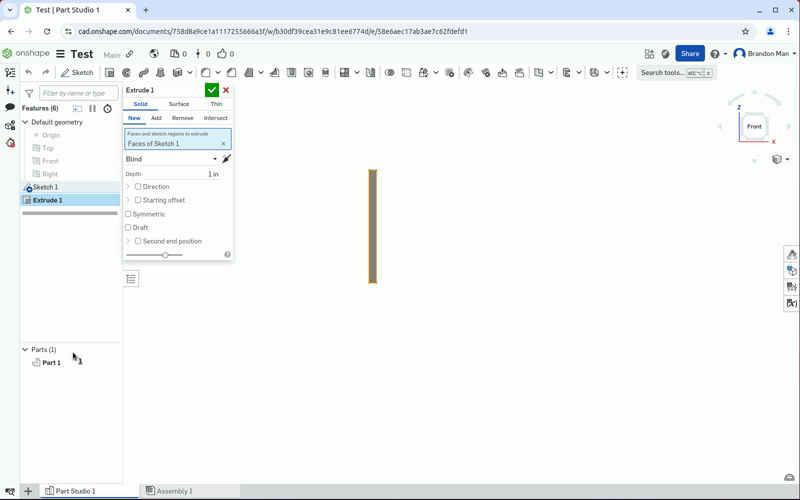
mouse_move(143, 106)
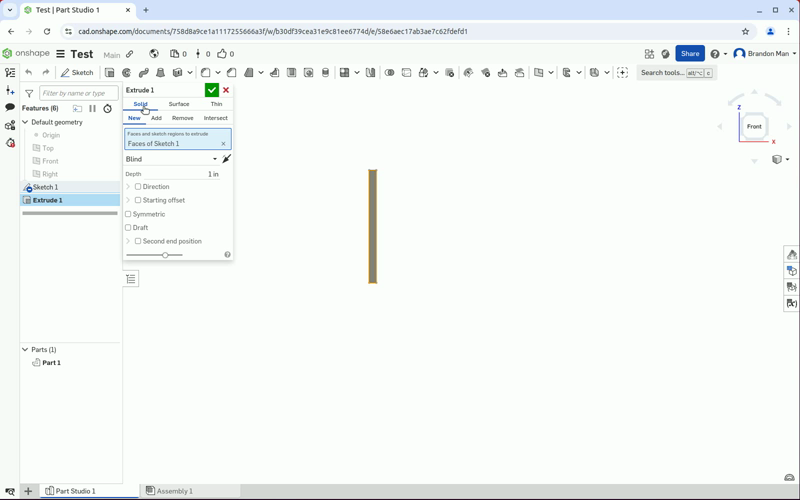
click(143, 106)
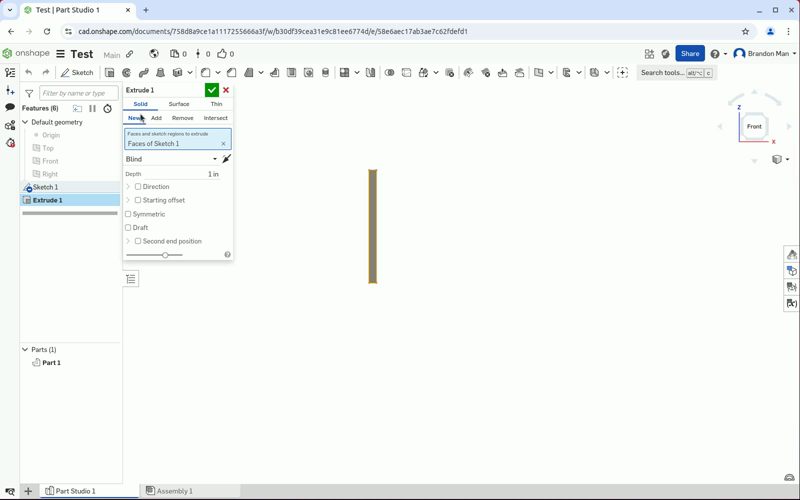
mouse_move(137, 120)
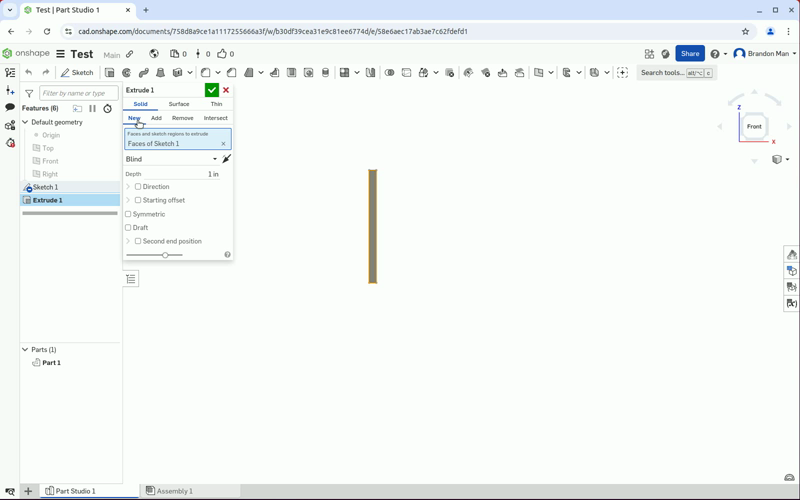
click(137, 120)
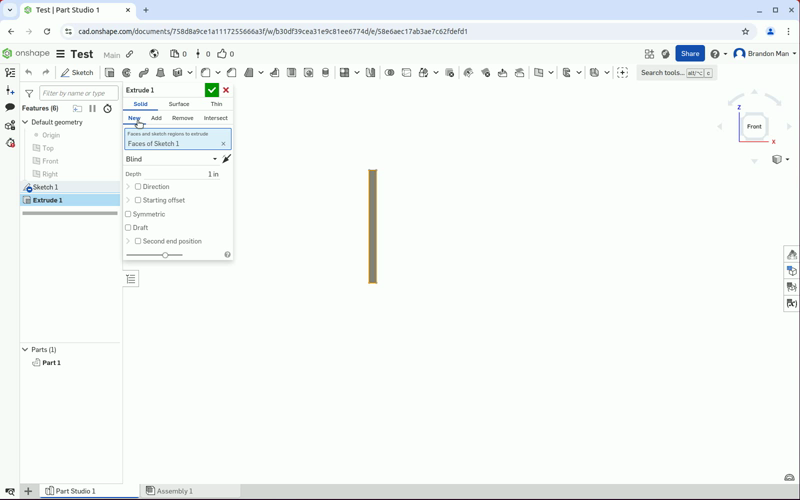
key(tab, 4)
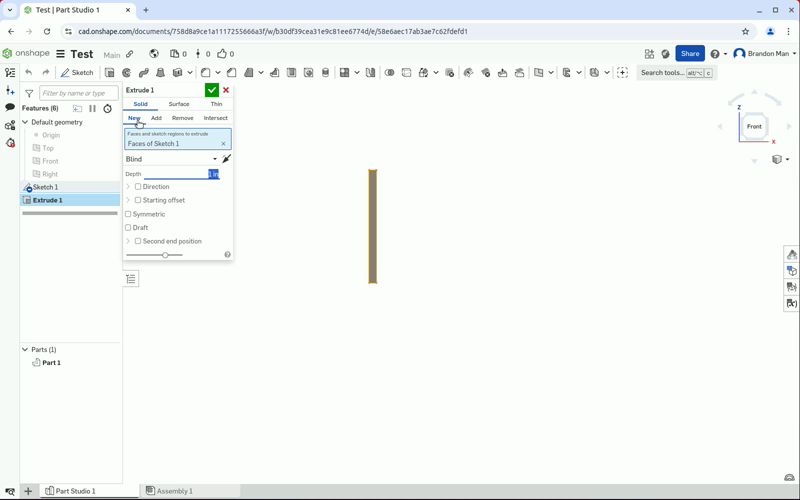
text(1.685)
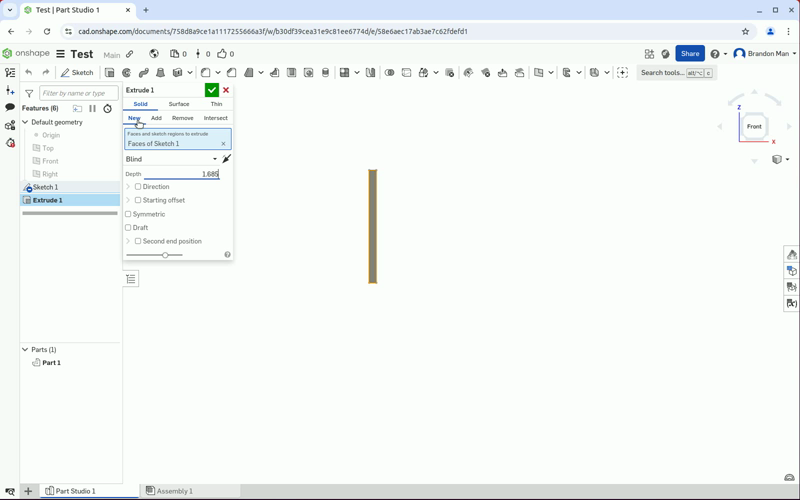
key(enter)
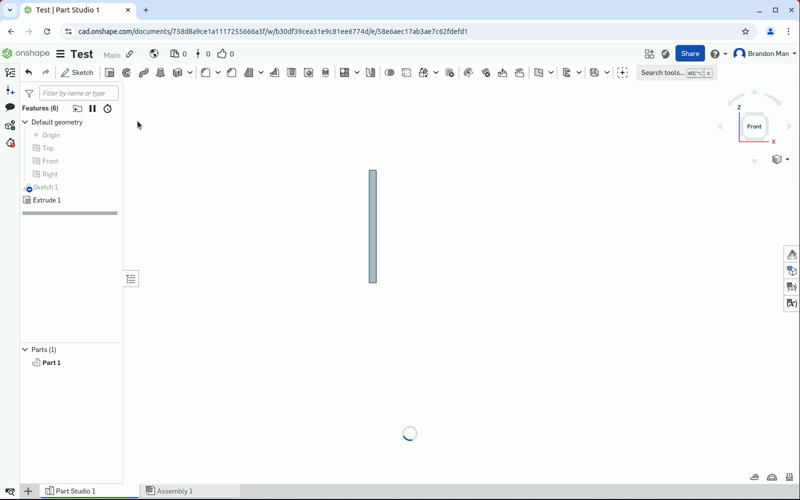
key(shift+h)
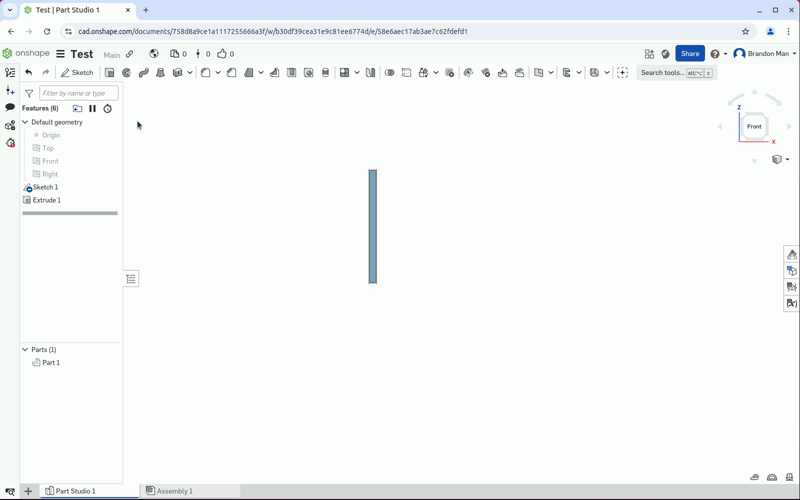
key(shift+h)
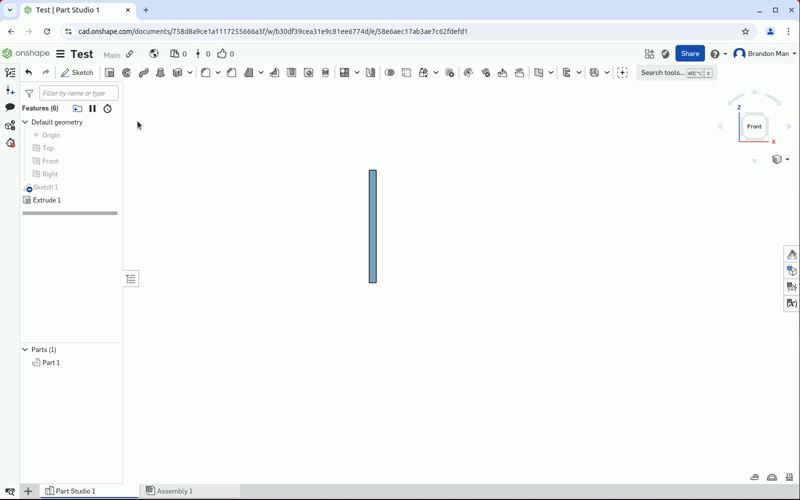
mouse_move(73, 189)
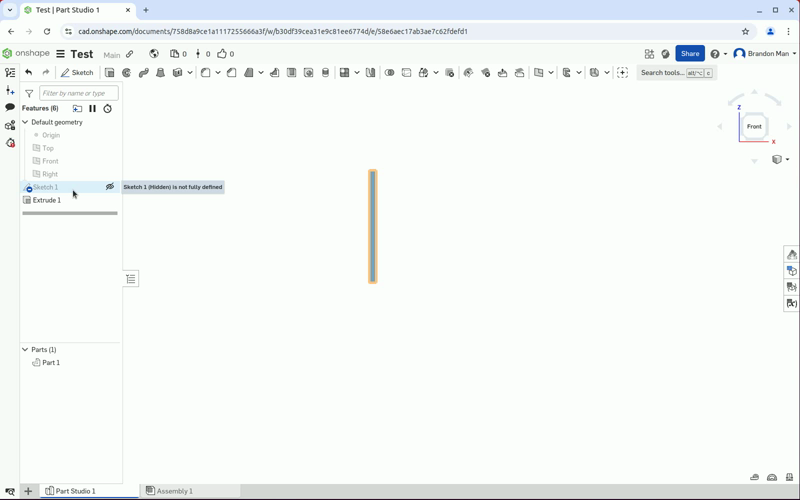
click(73, 189)
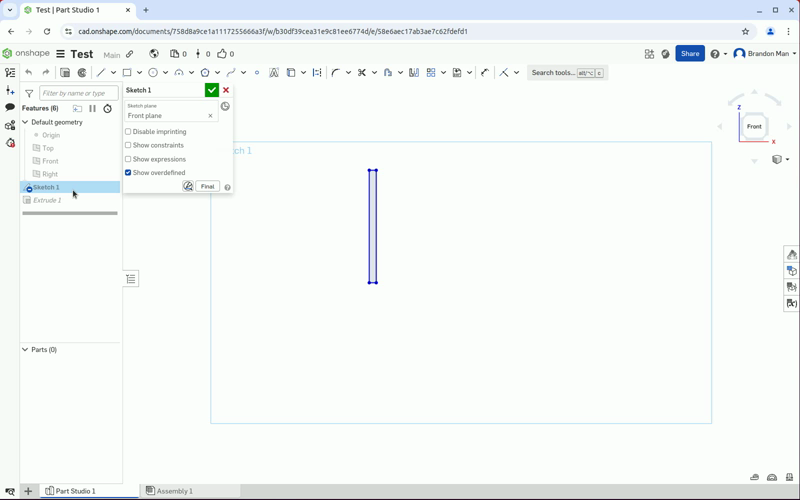
mouse_move(229, 92)
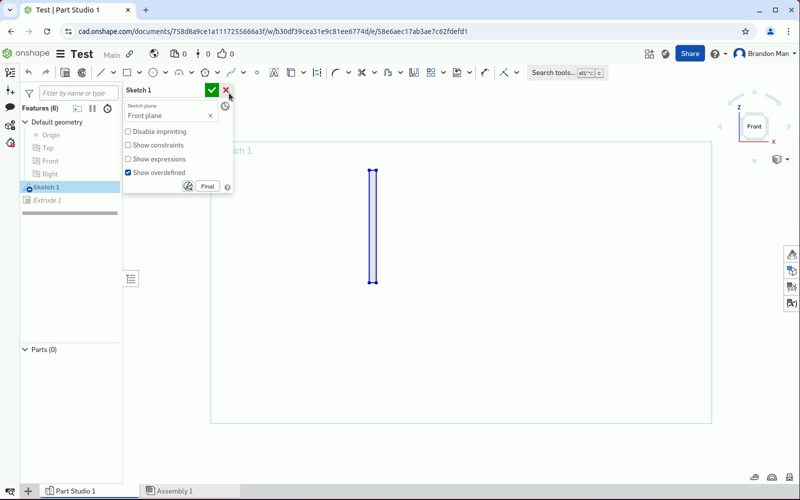
click(229, 92)
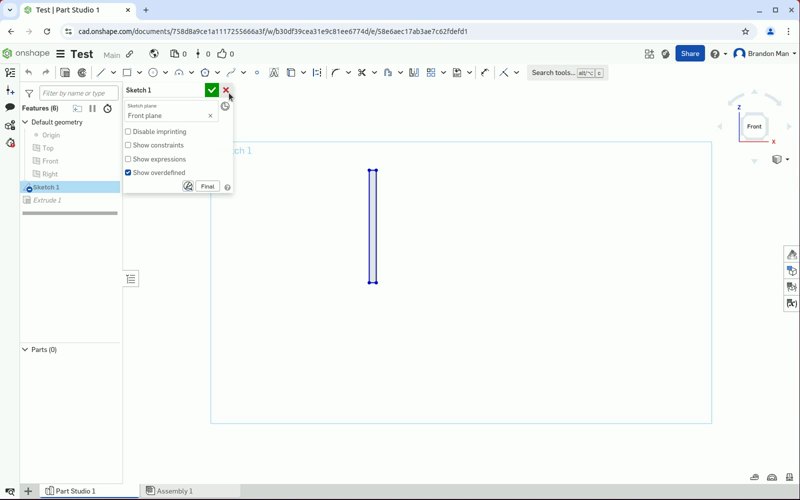
key(shift+s)
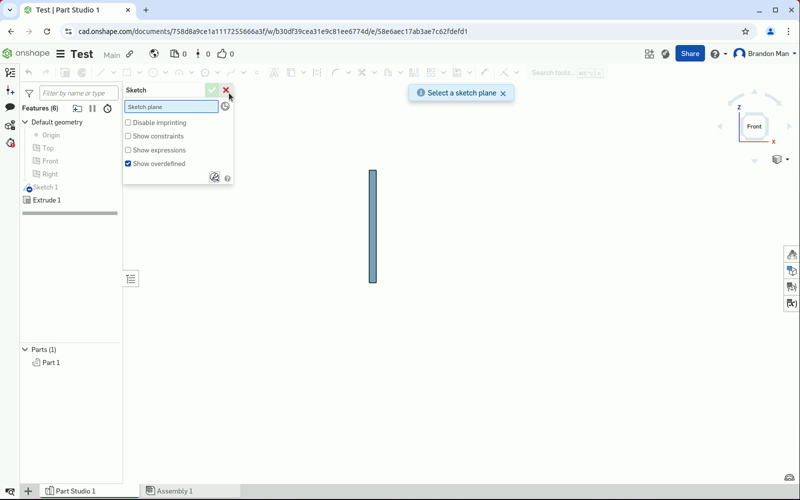
mouse_move(73, 163)
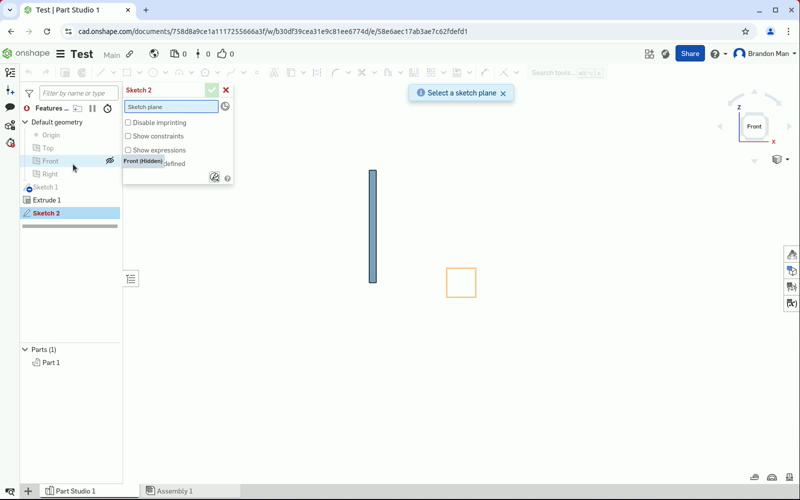
click(73, 163)
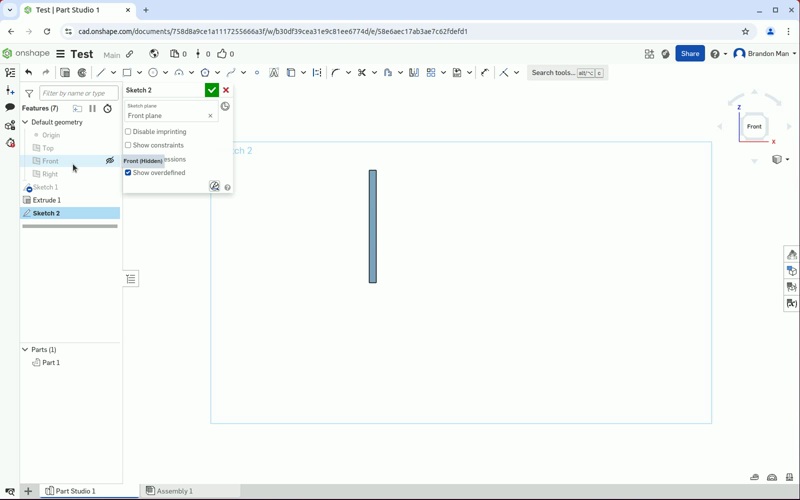
mouse_move(73, 352)
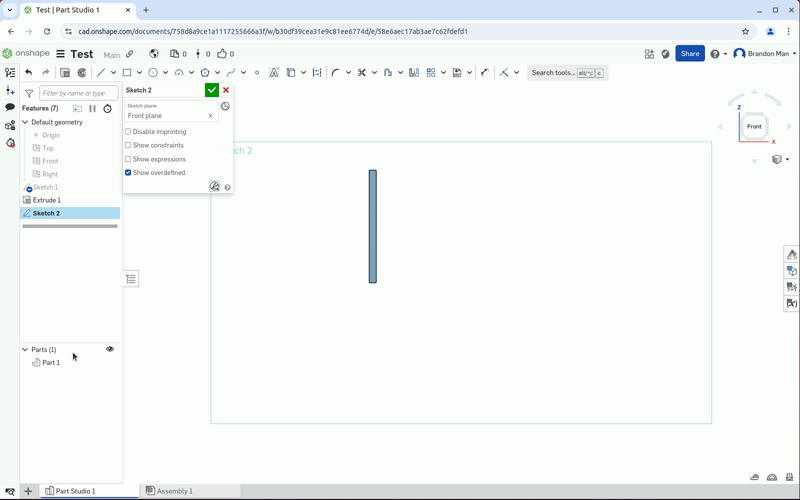
key(y)
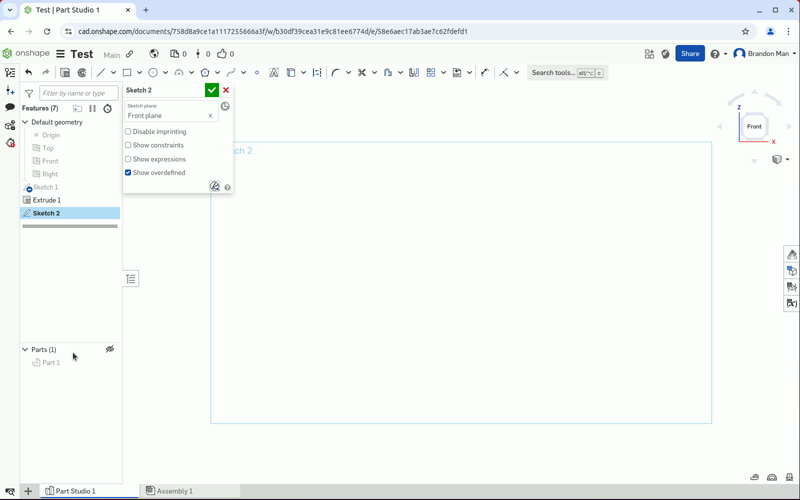
key(l)
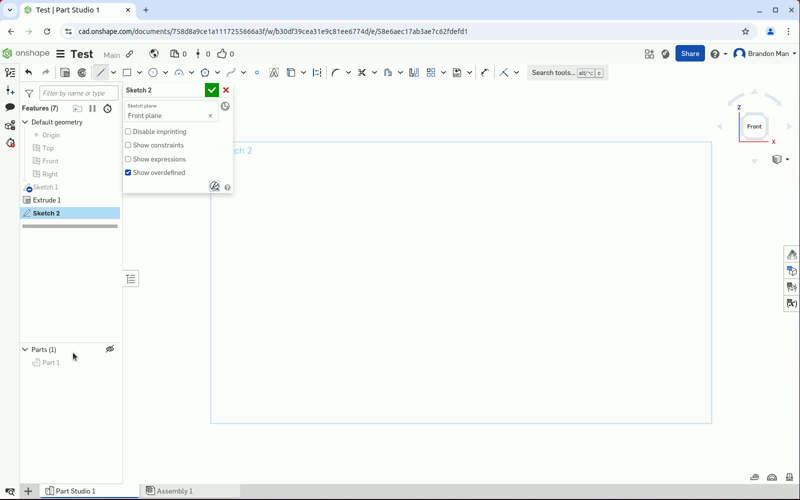
key_down(shift)
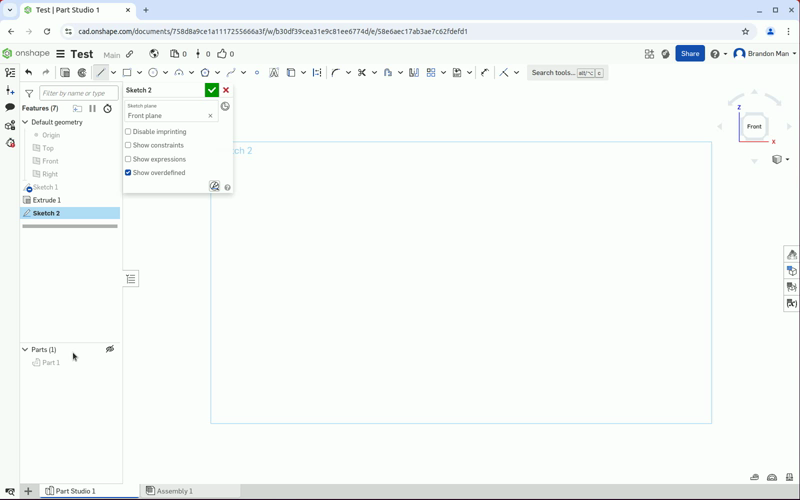
mouse_move(369, 309)
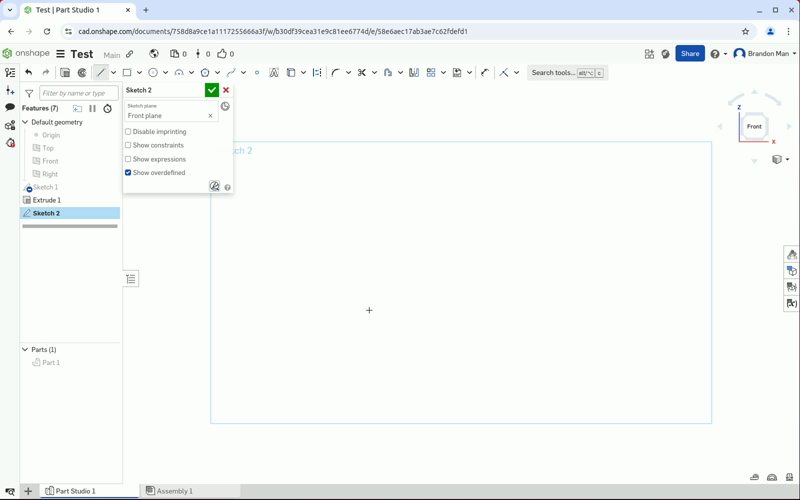
click(369, 309)
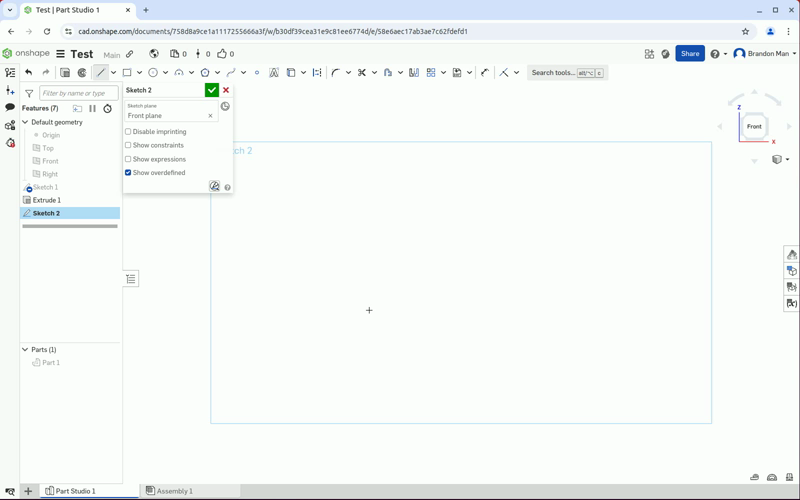
key_up(shift)
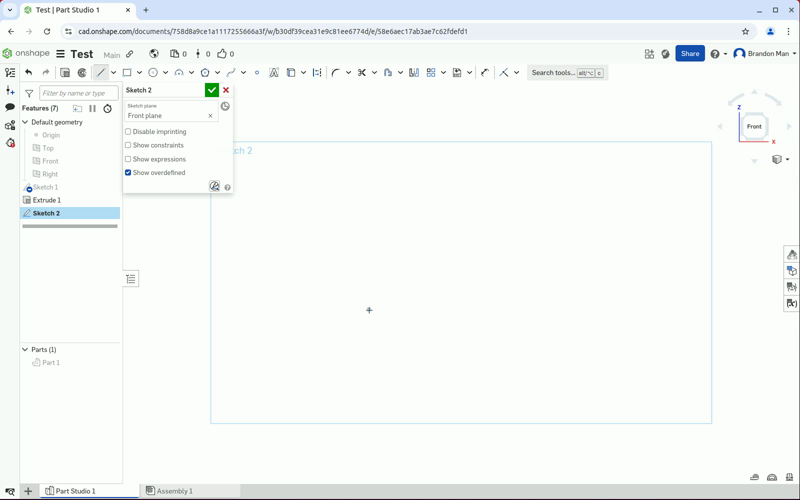
key_down(shift)
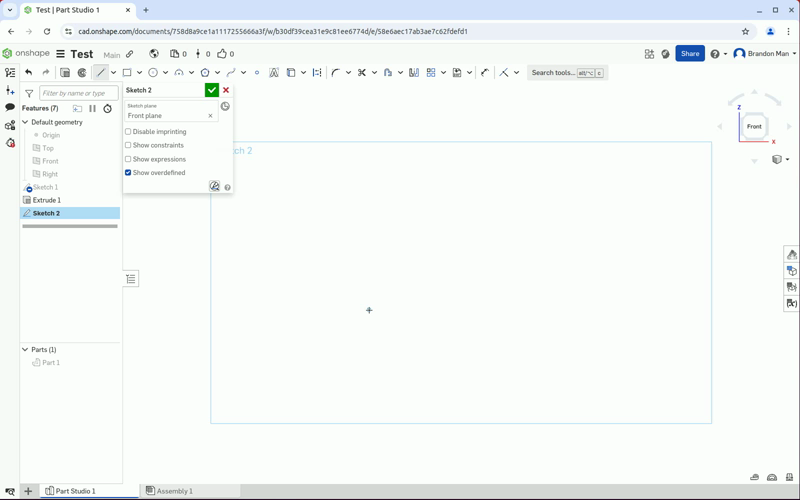
mouse_move(399, 309)
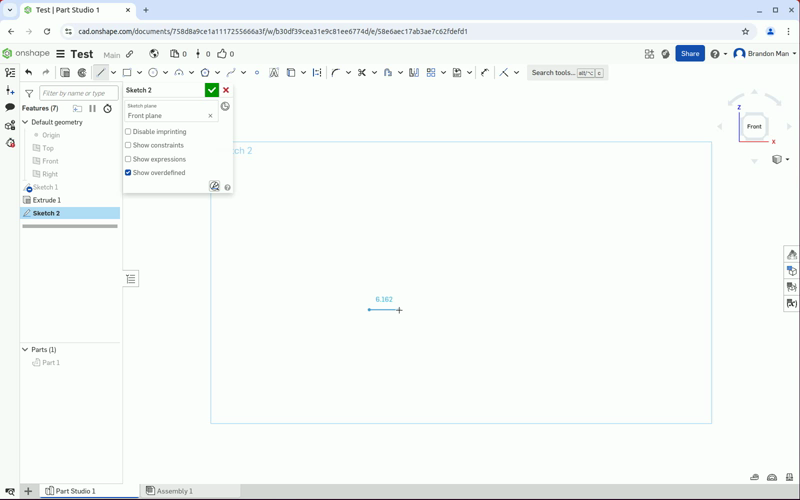
mouse_move(377, 309)
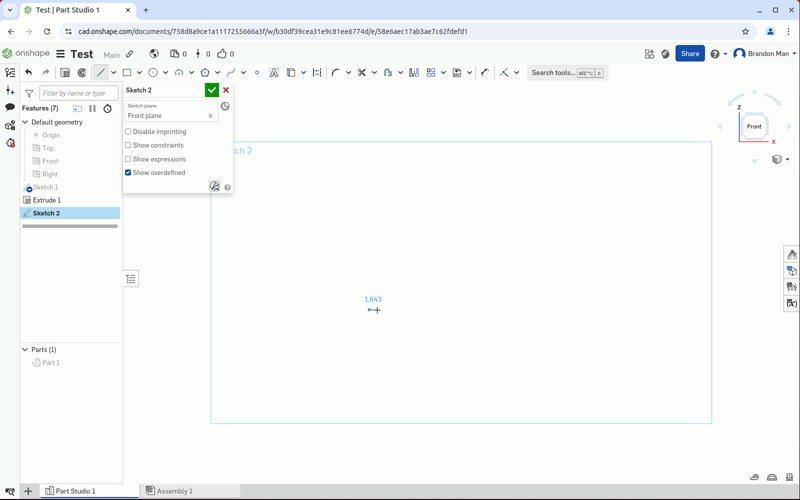
click(377, 309)
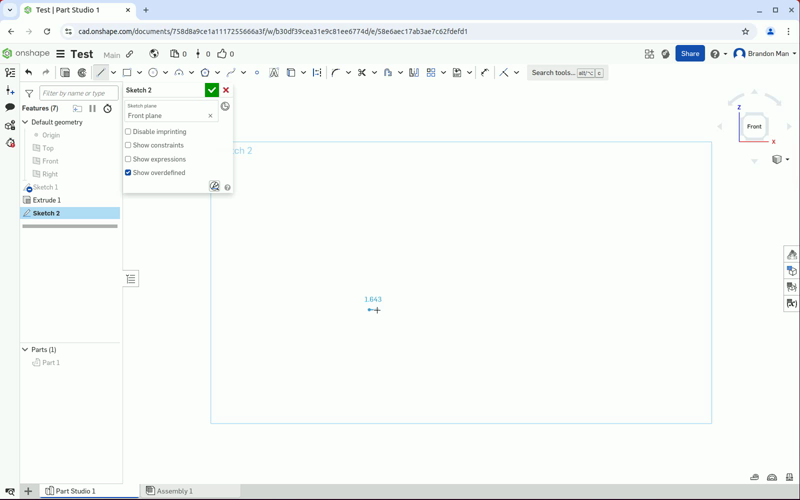
key_up(shift)
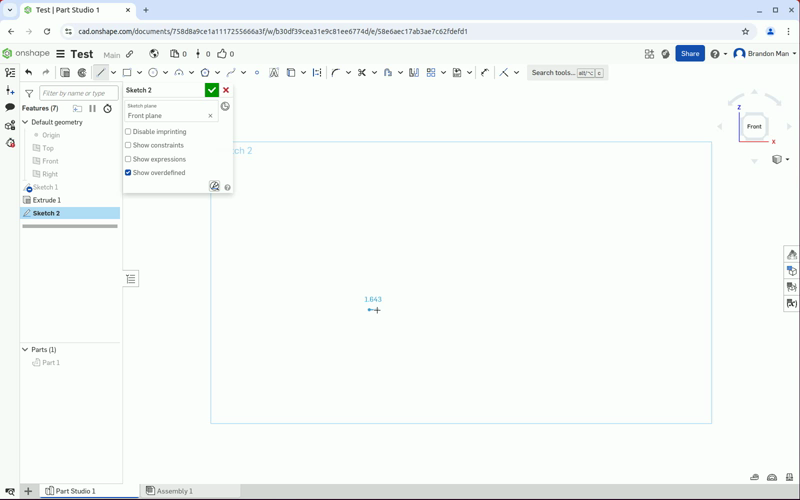
key_down(shift)
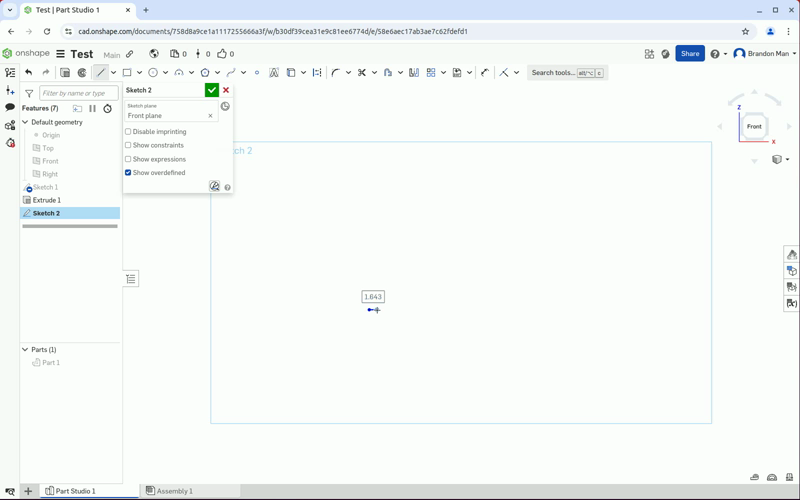
mouse_move(407, 309)
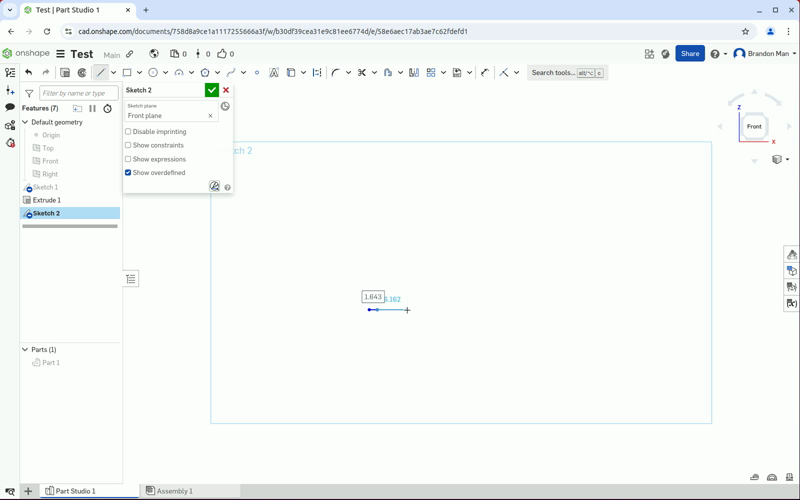
mouse_move(377, 282)
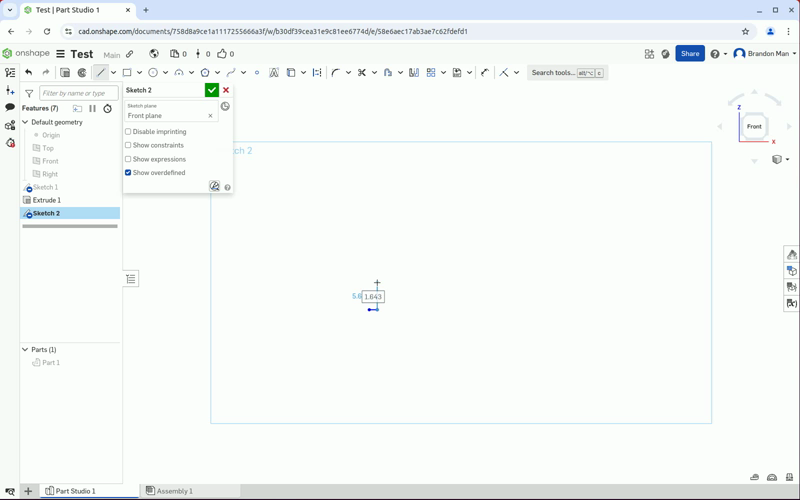
click(377, 282)
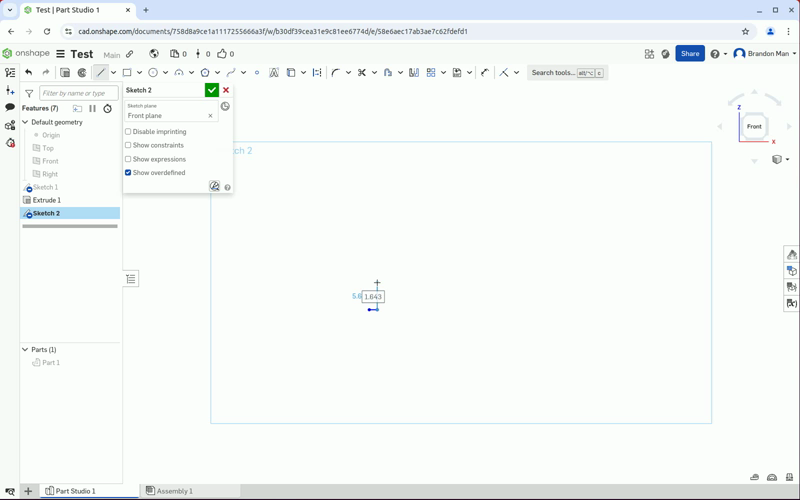
key_up(shift)
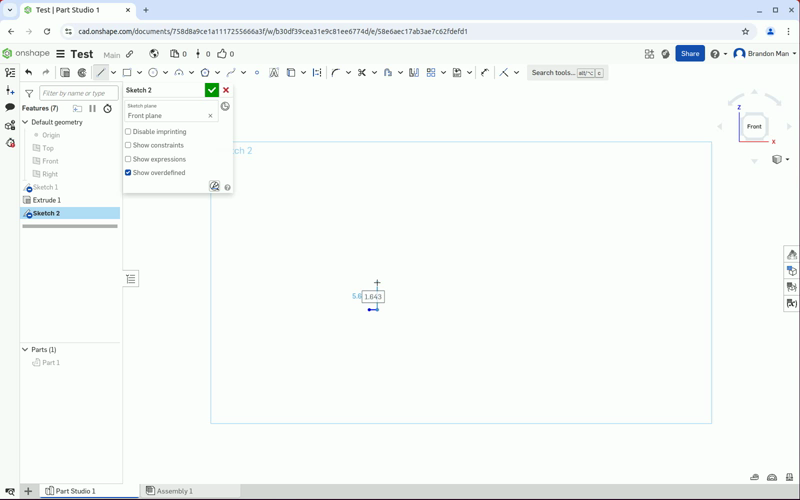
key_down(shift)
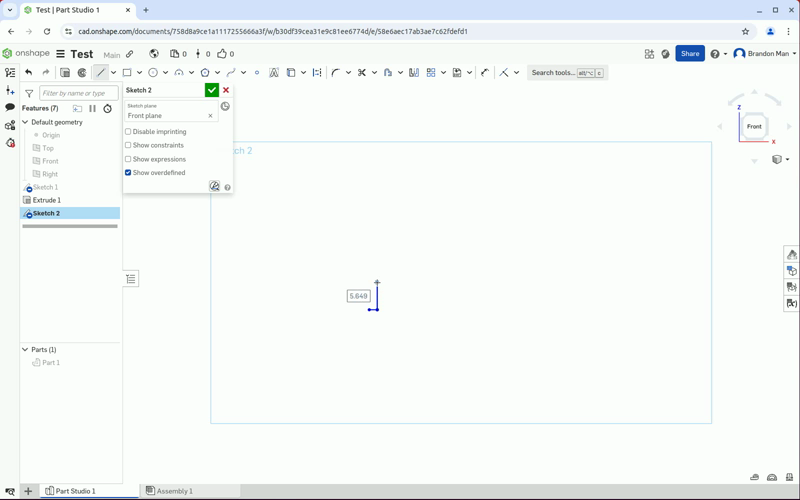
mouse_move(407, 282)
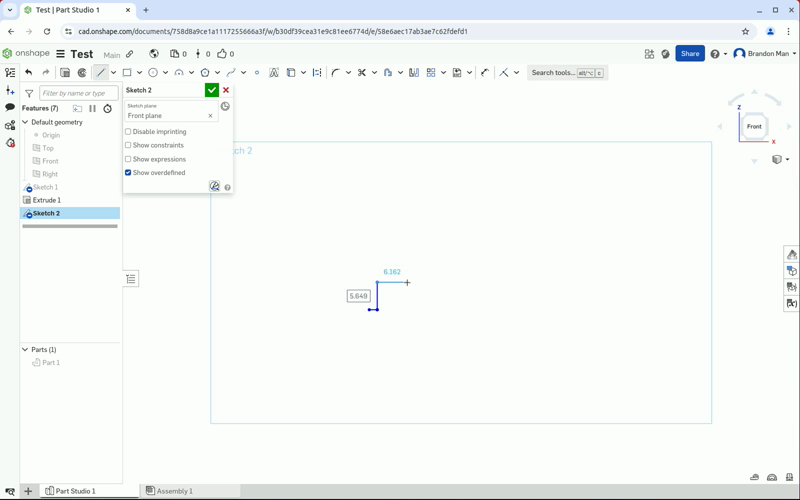
mouse_move(369, 282)
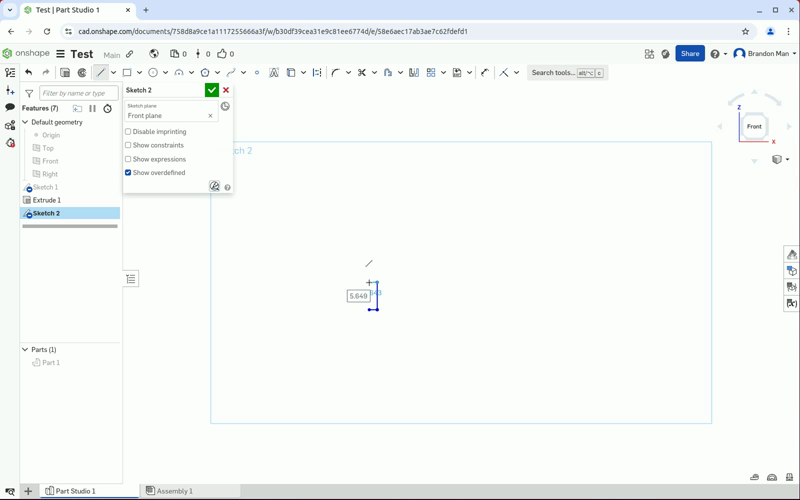
click(369, 282)
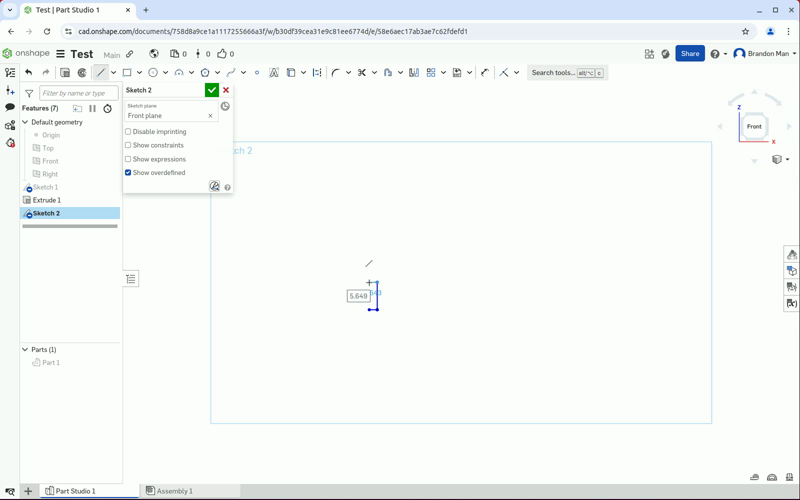
key_up(shift)
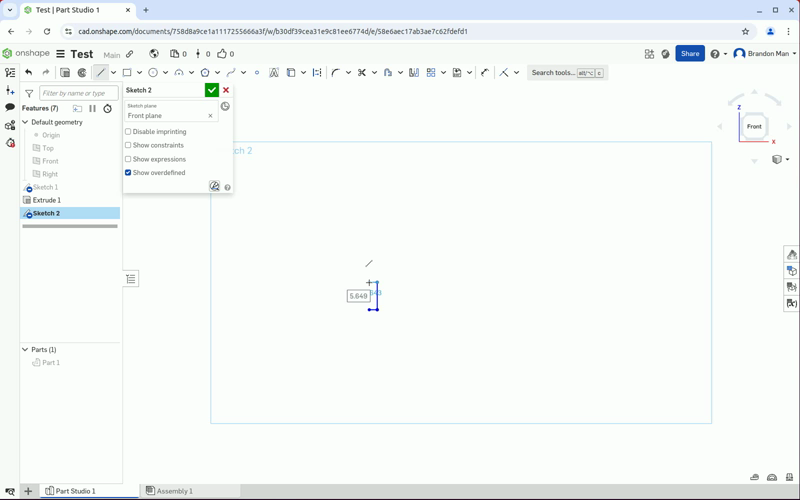
mouse_move(399, 282)
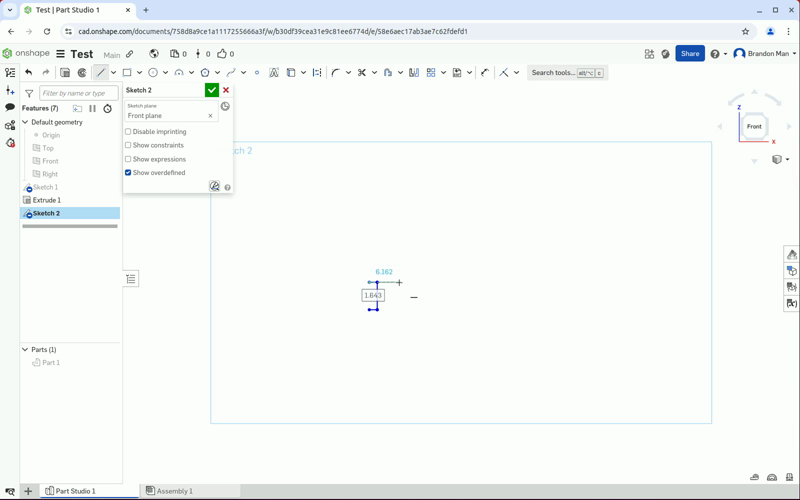
key_down(shift)
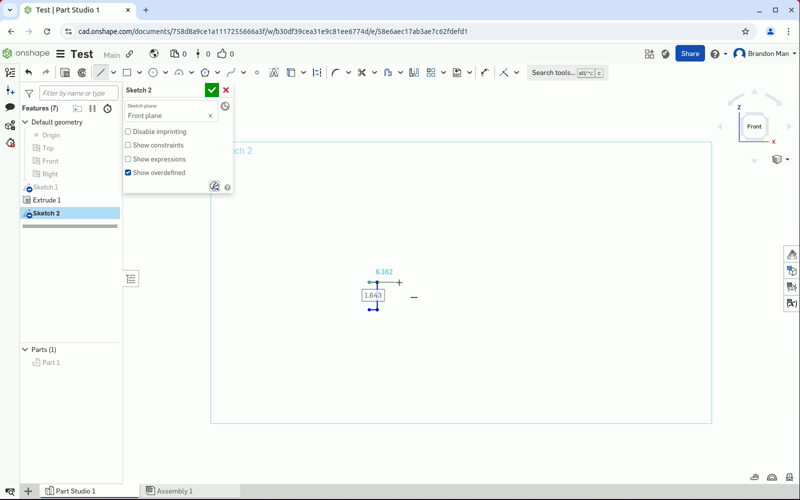
mouse_move(369, 309)
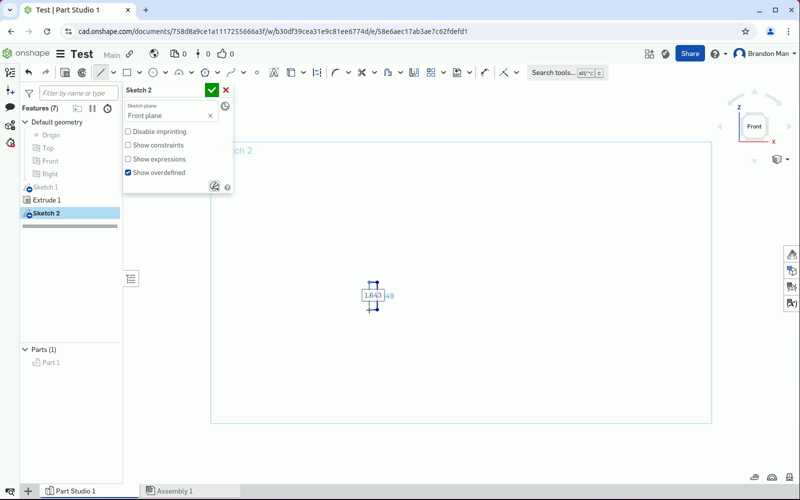
key_up(shift)
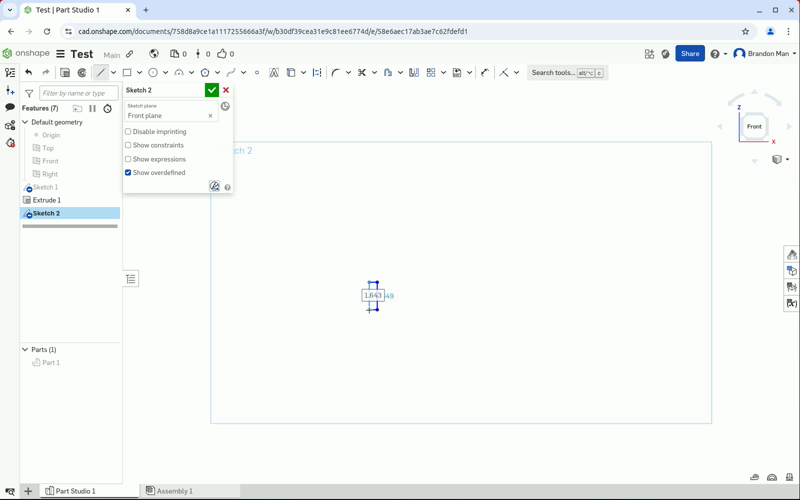
click(369, 309)
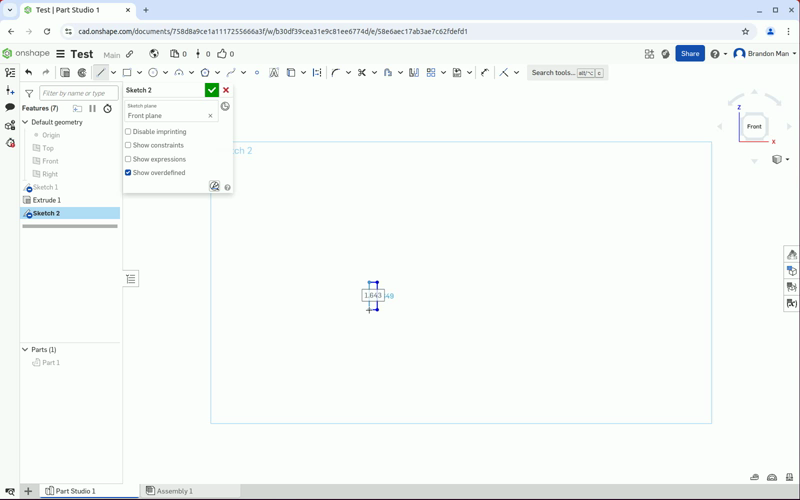
key(esc)
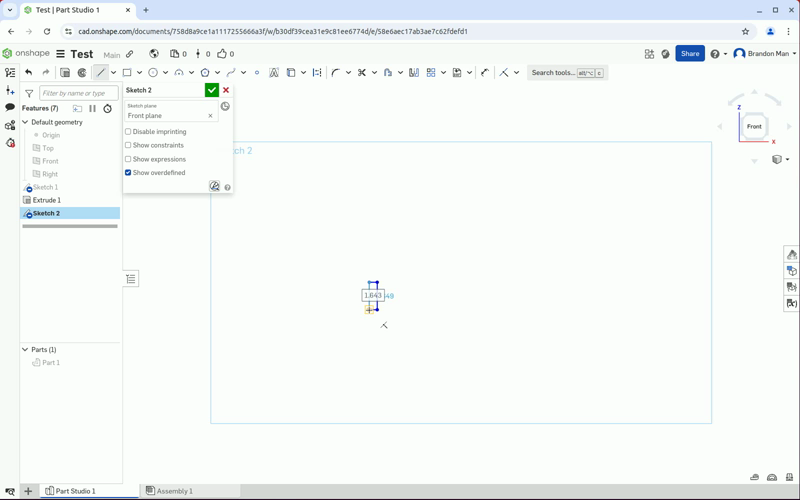
mouse_move(370, 287)
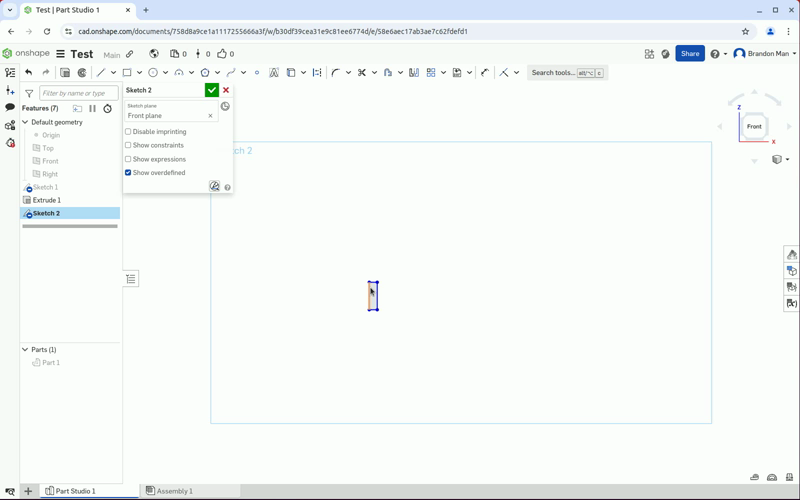
scroll(6)
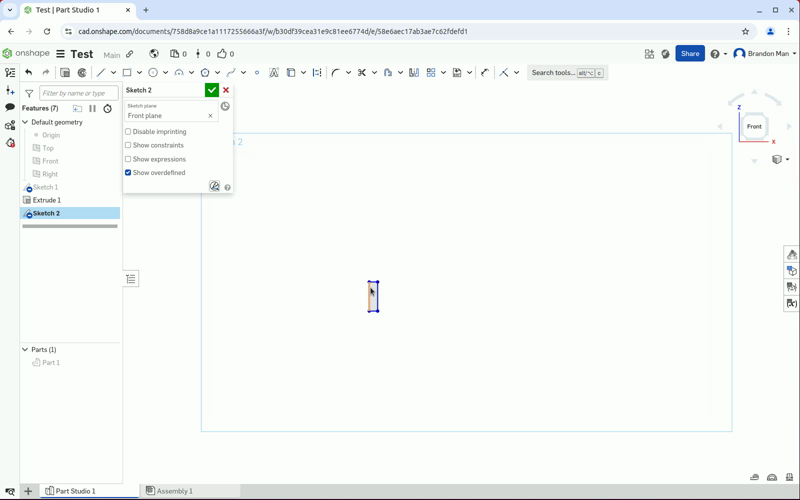
scroll(6)
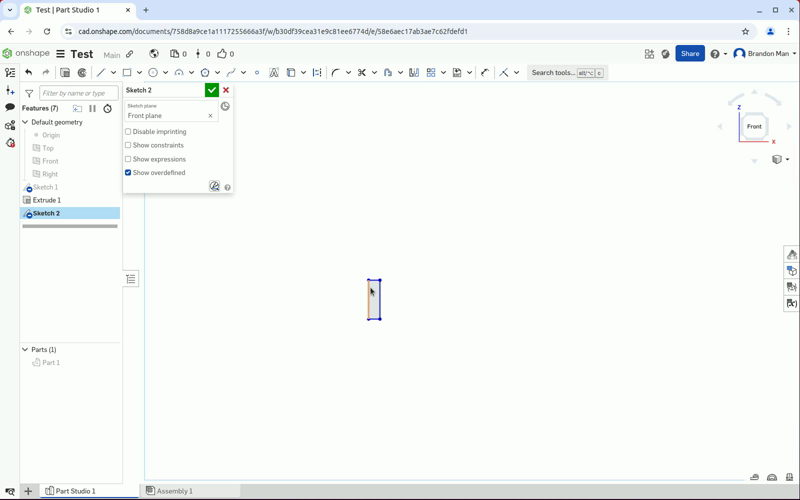
scroll(6)
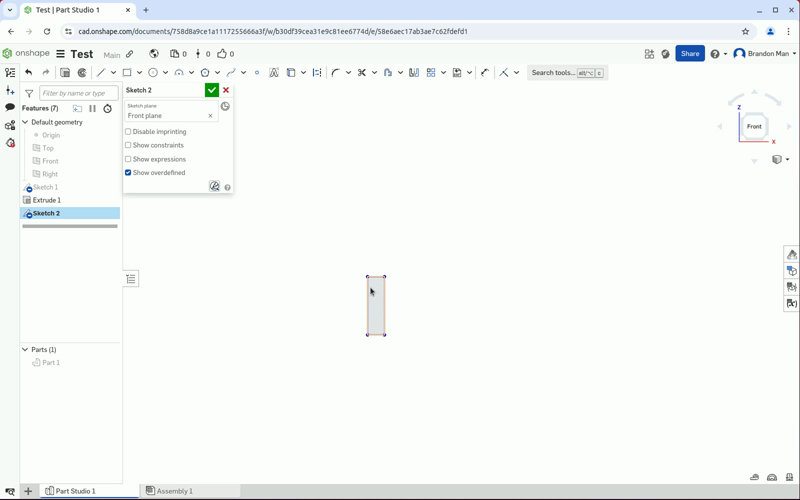
scroll(6)
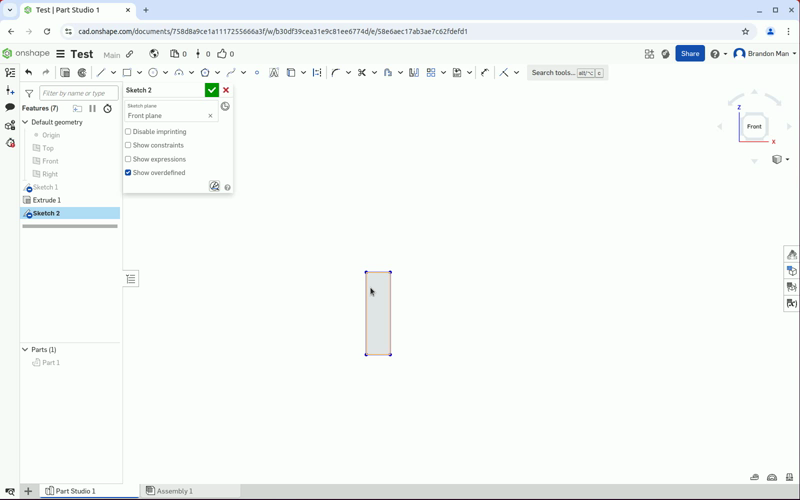
scroll(6)
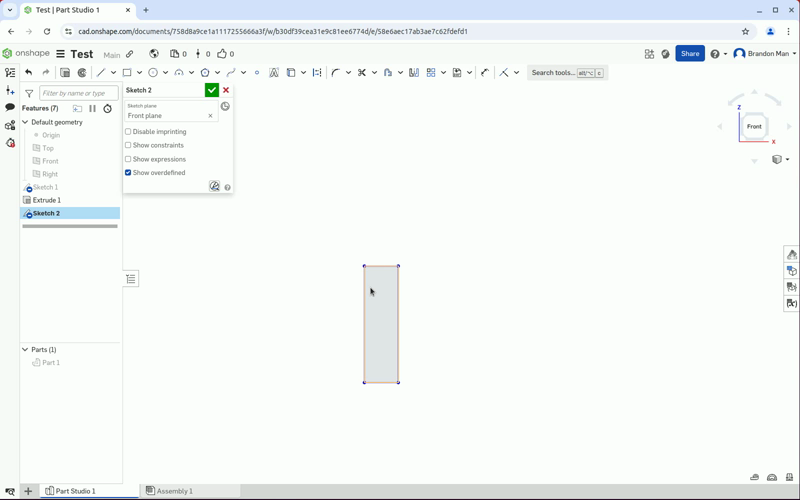
scroll(6)
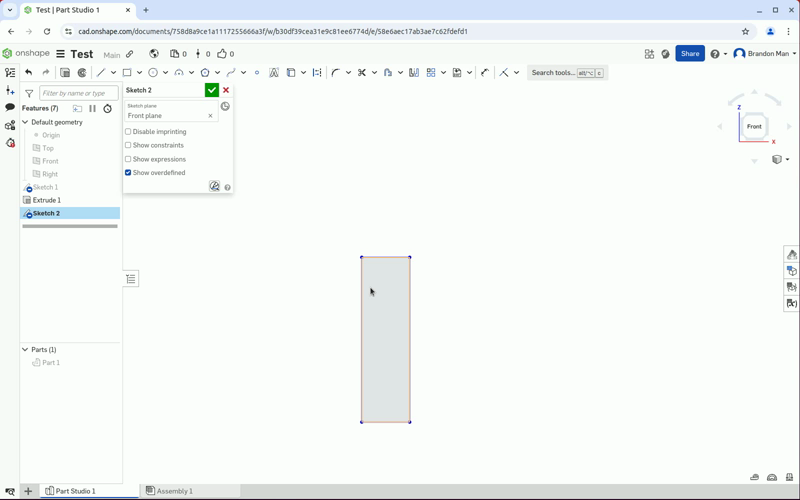
scroll(6)
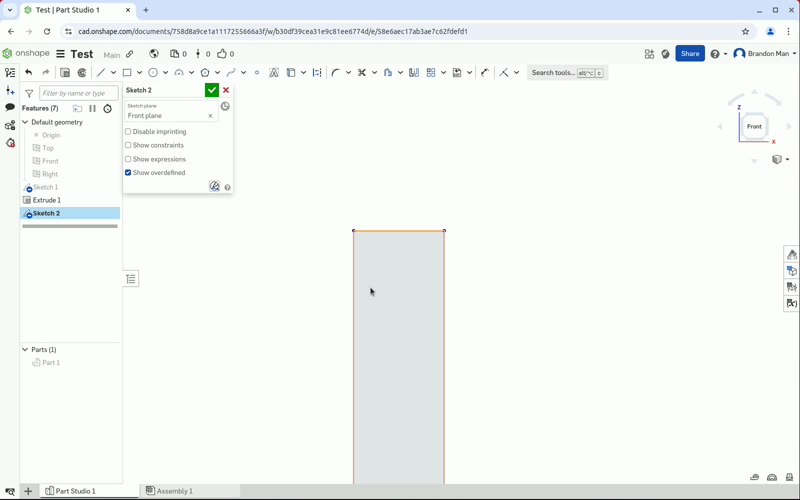
click(370, 287)
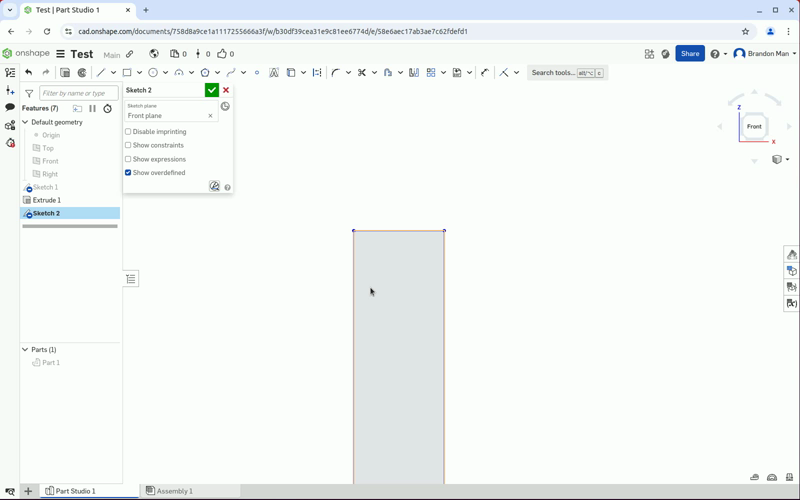
scroll(-6)
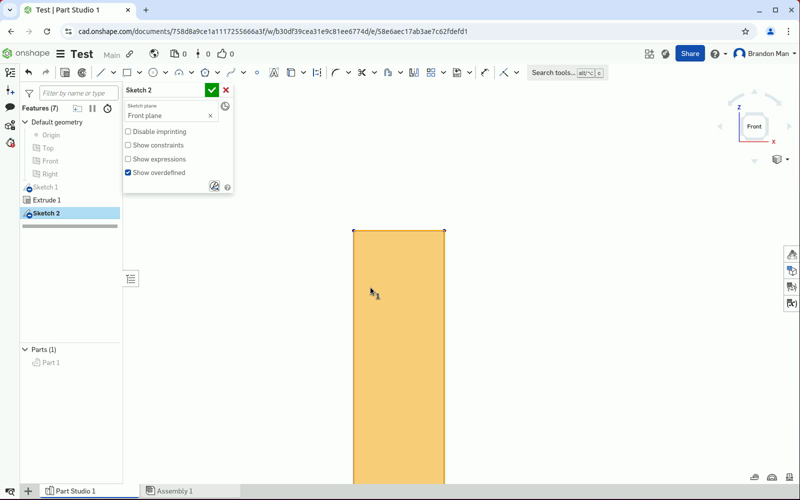
scroll(-6)
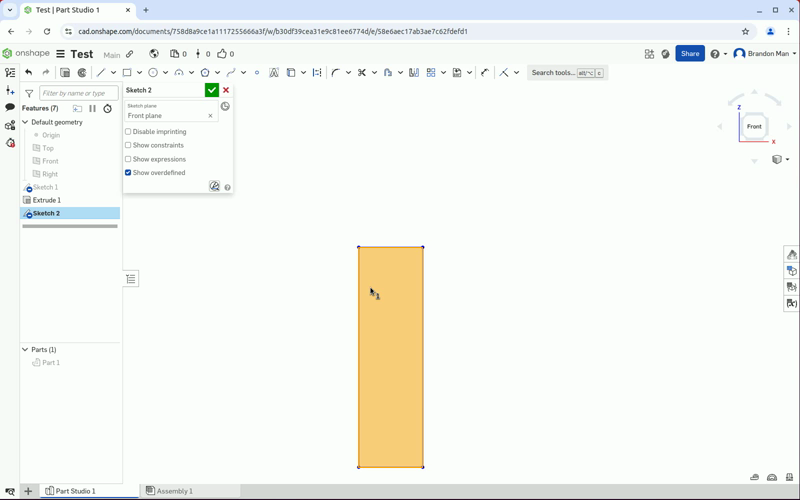
scroll(-6)
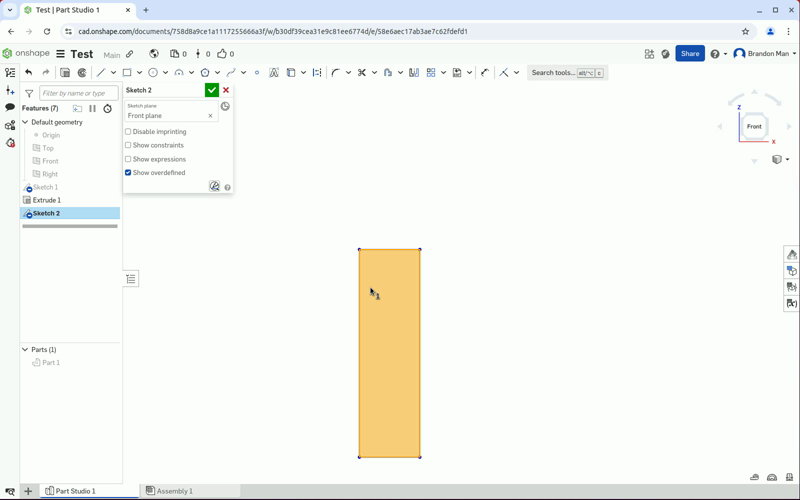
scroll(-6)
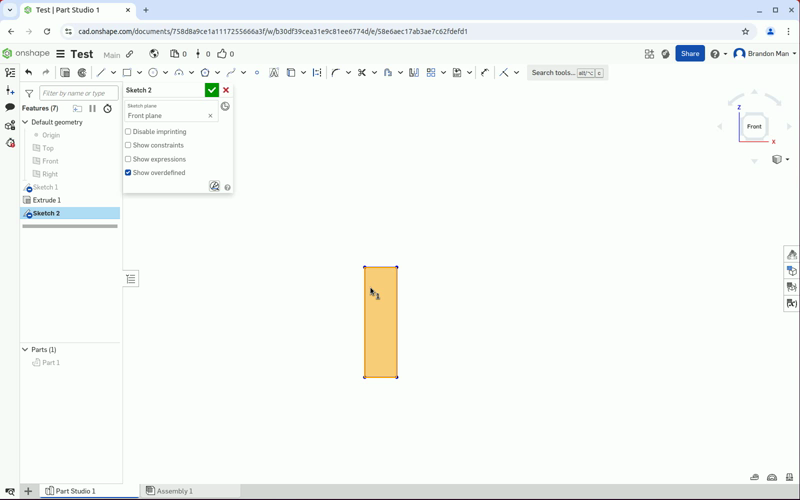
scroll(-6)
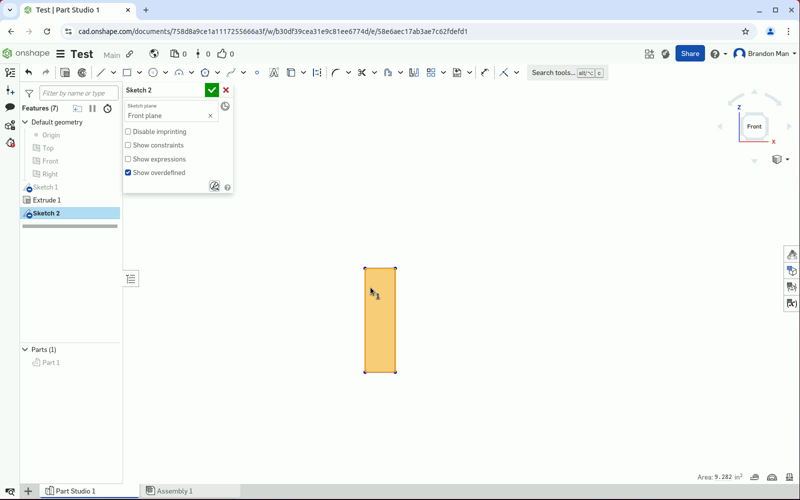
scroll(-6)
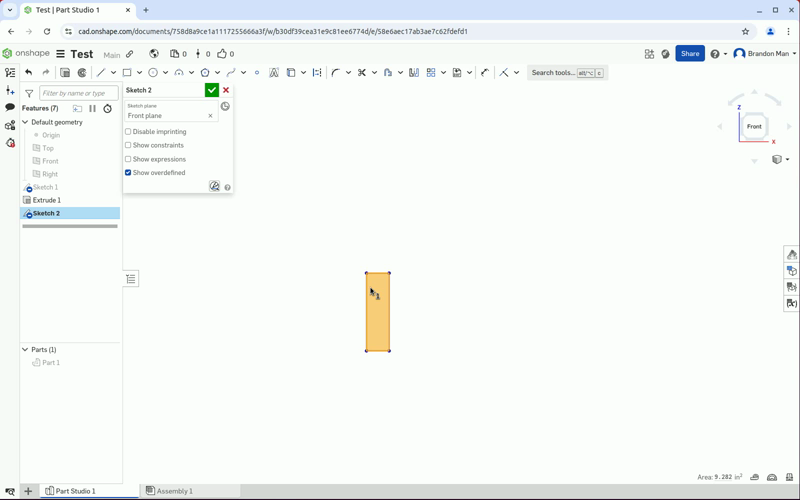
scroll(-6)
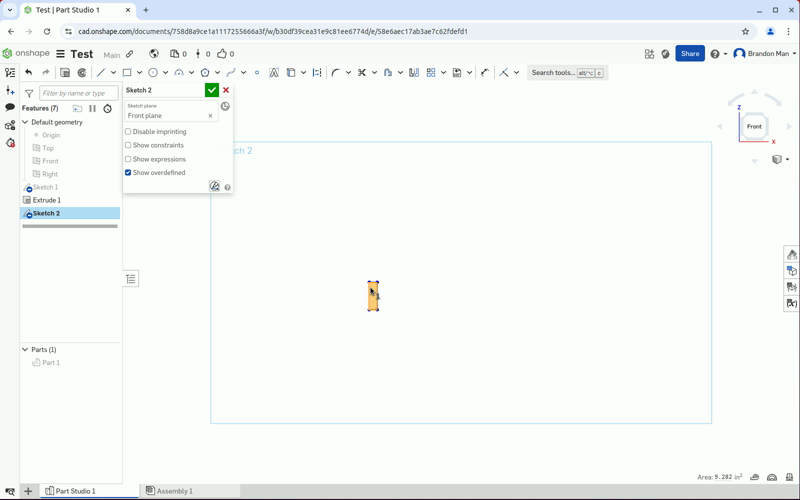
mouse_move(73, 352)
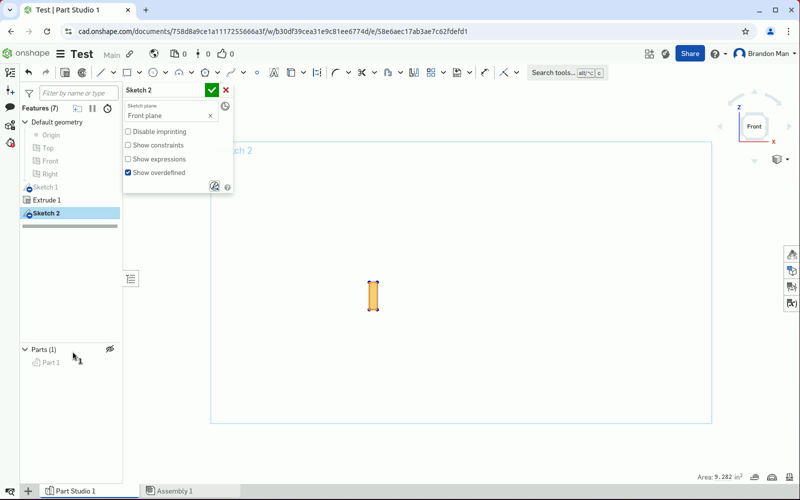
key(shift+y)
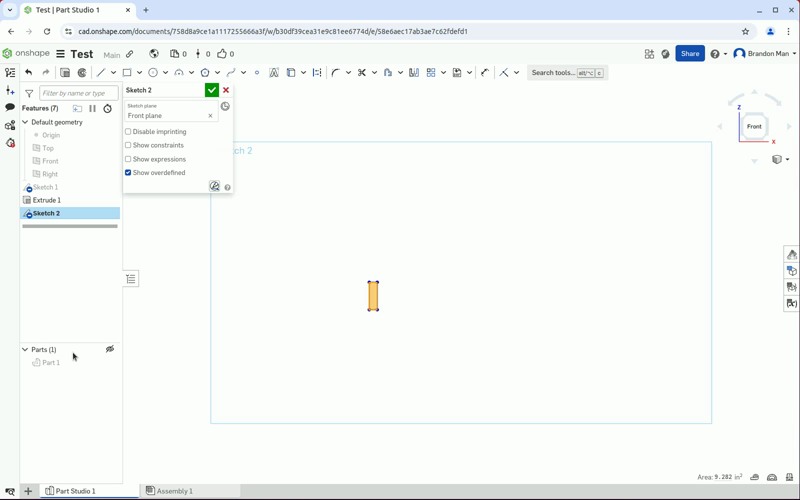
key(shift+e)
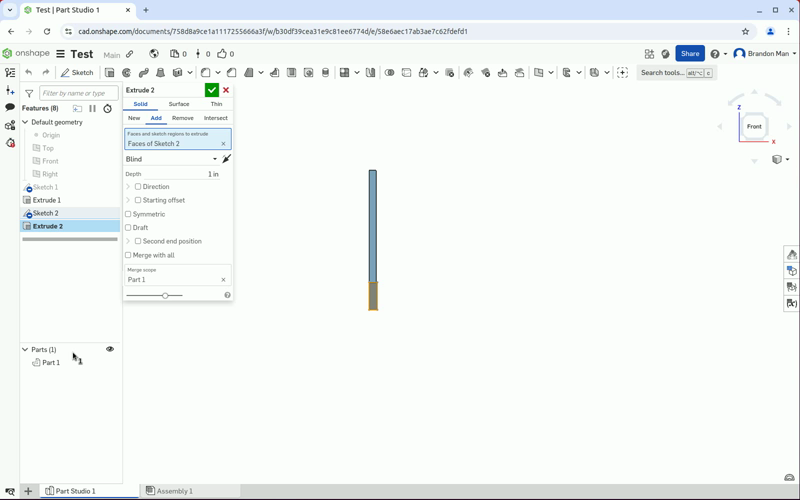
mouse_move(143, 106)
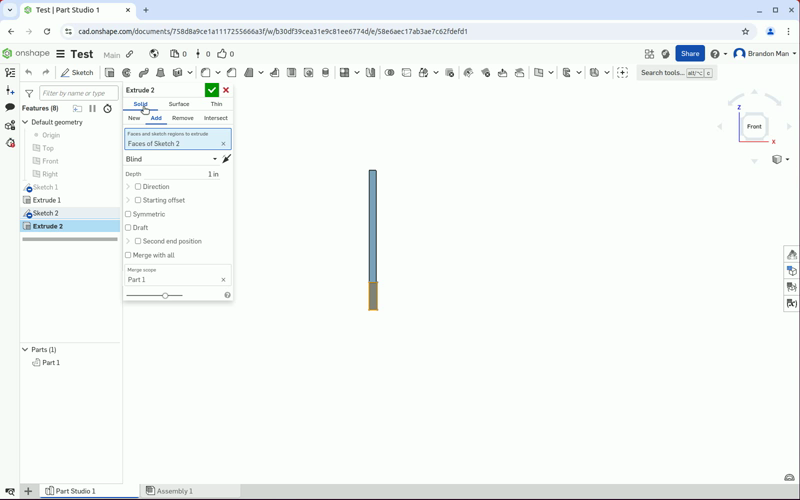
click(143, 106)
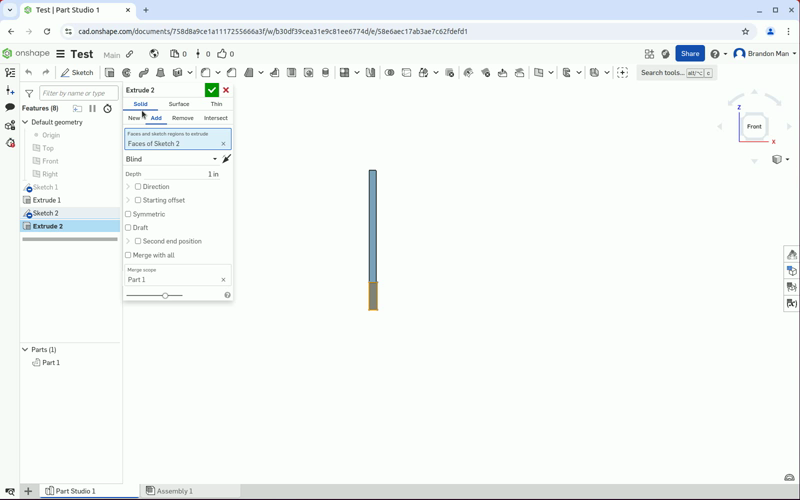
mouse_move(137, 120)
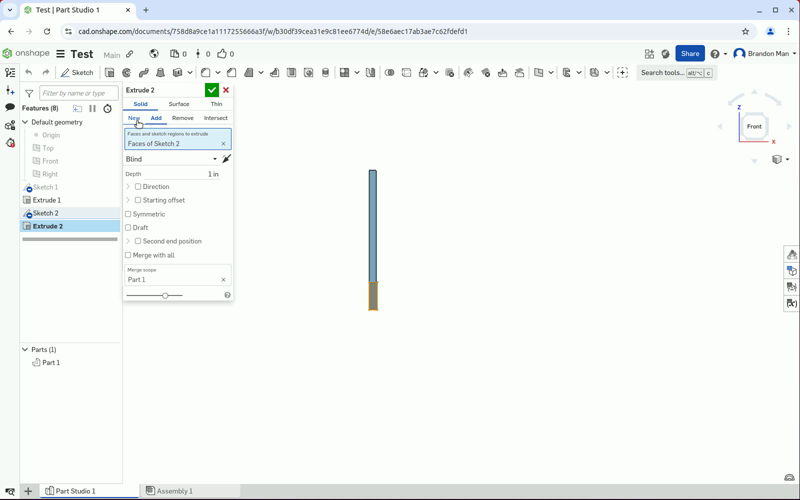
click(137, 120)
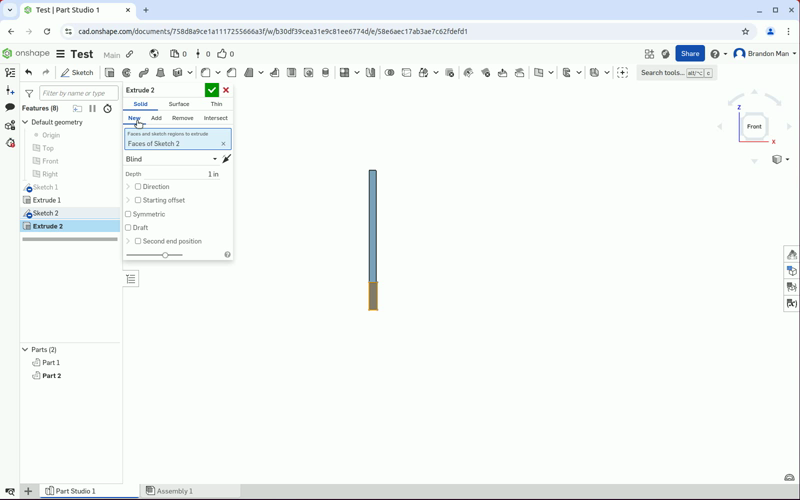
key(tab, 4)
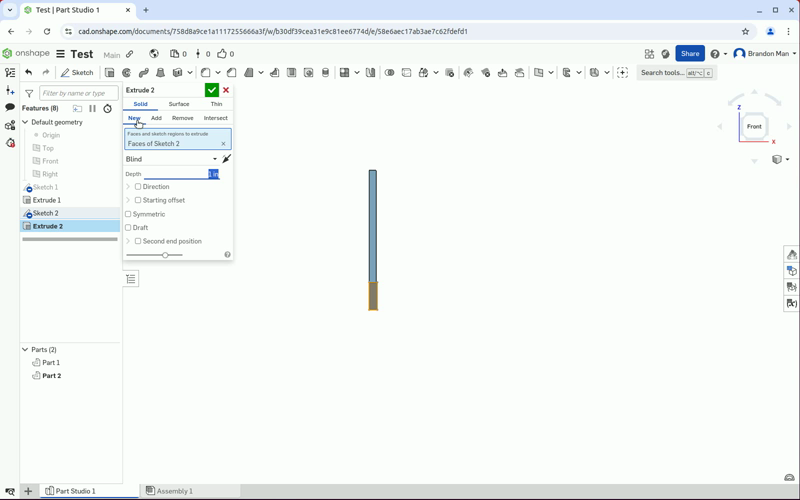
text(1.685)
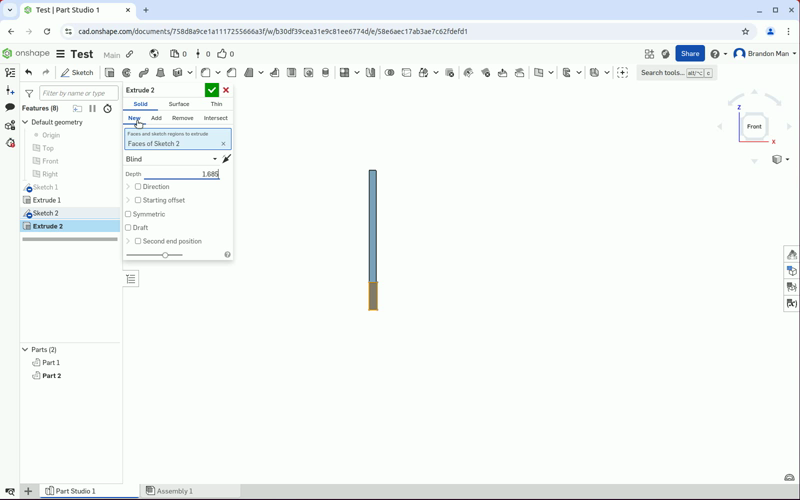
key(enter)
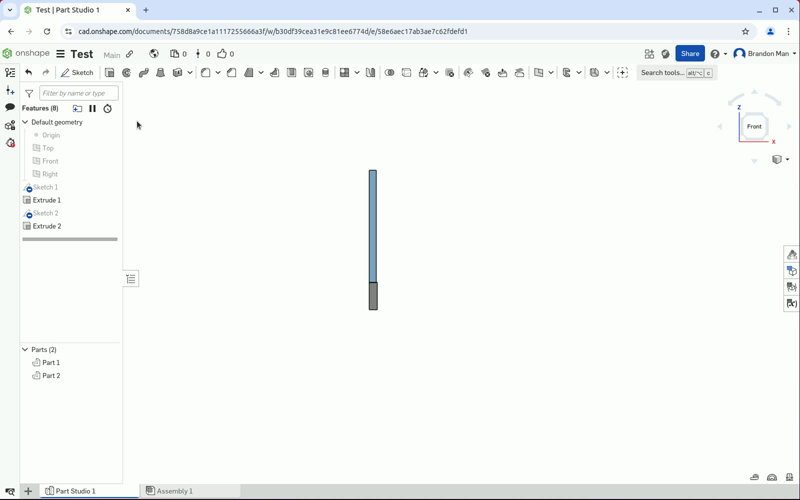
key(shift+h)
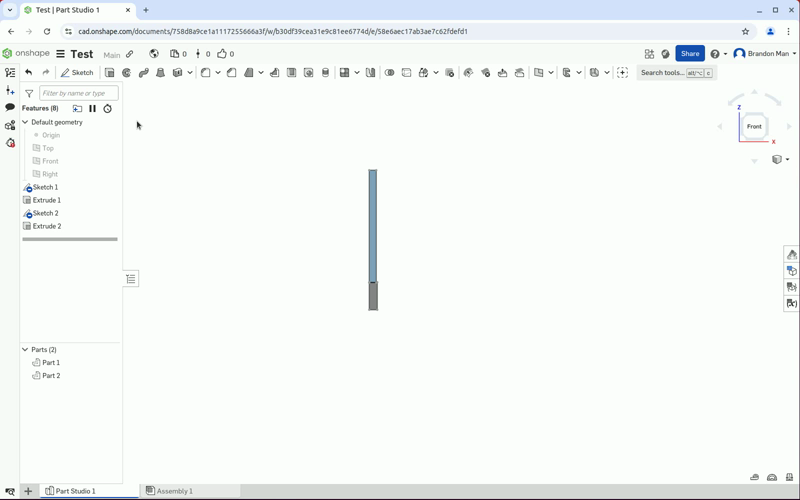
key(shift+h)
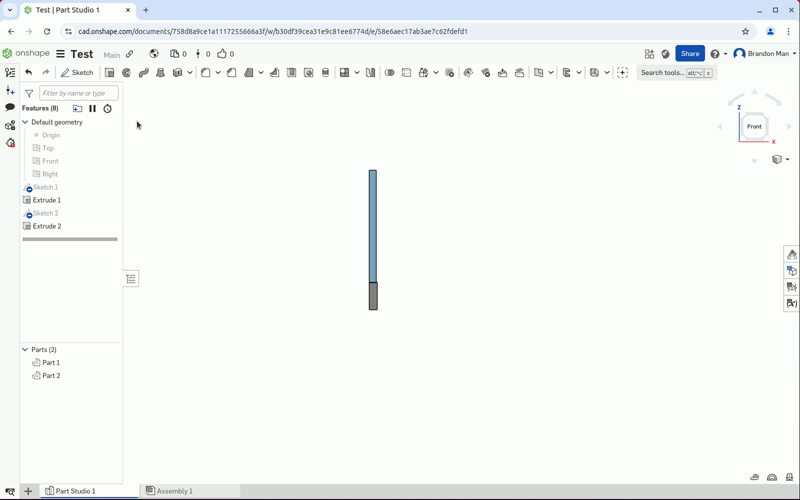
mouse_move(73, 189)
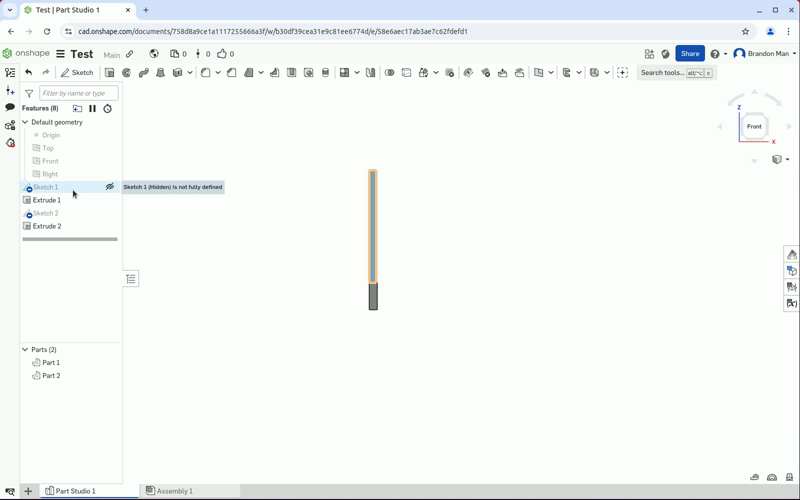
click(73, 189)
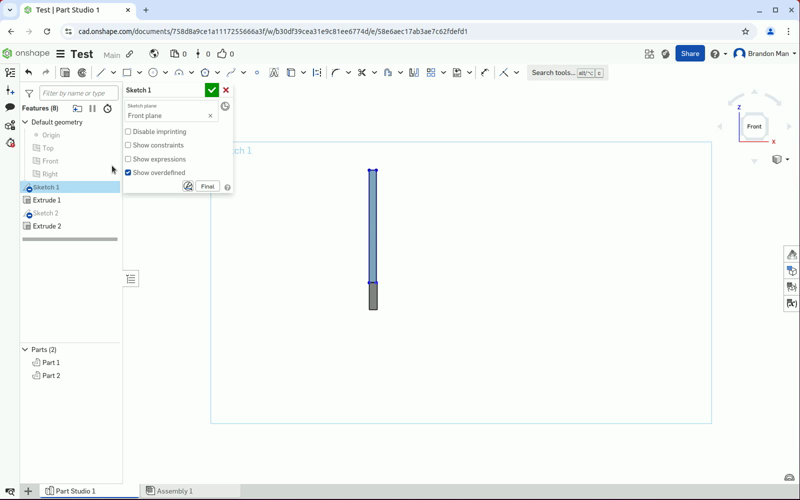
mouse_move(229, 92)
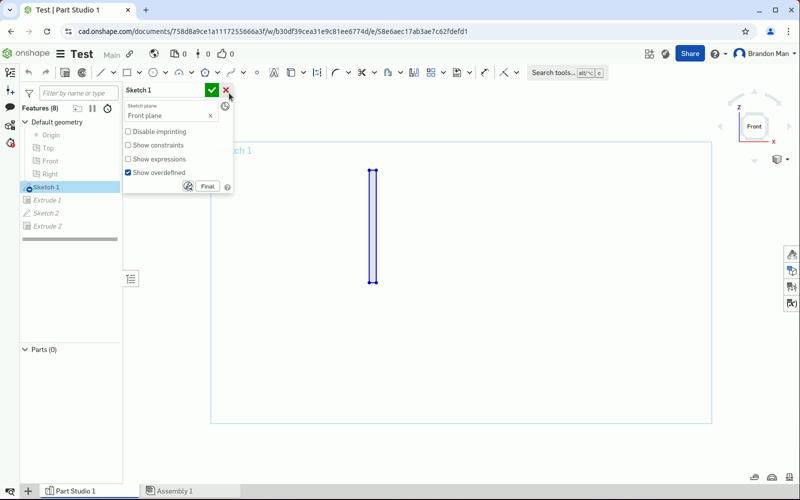
click(229, 92)
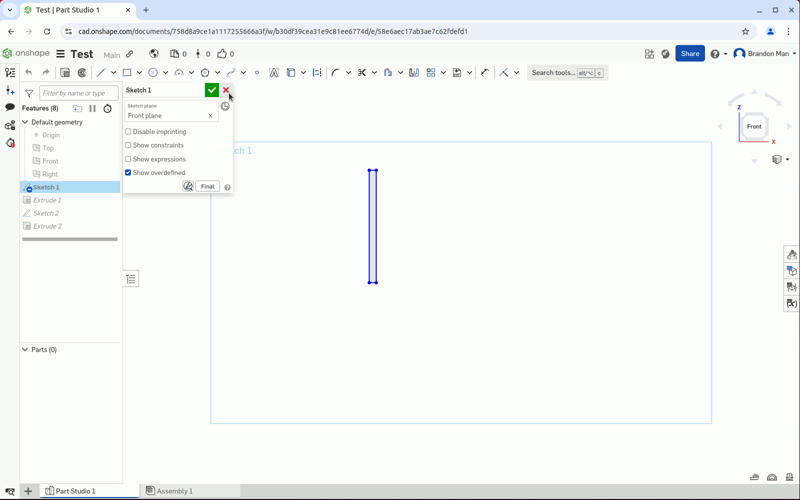
key(shift+s)
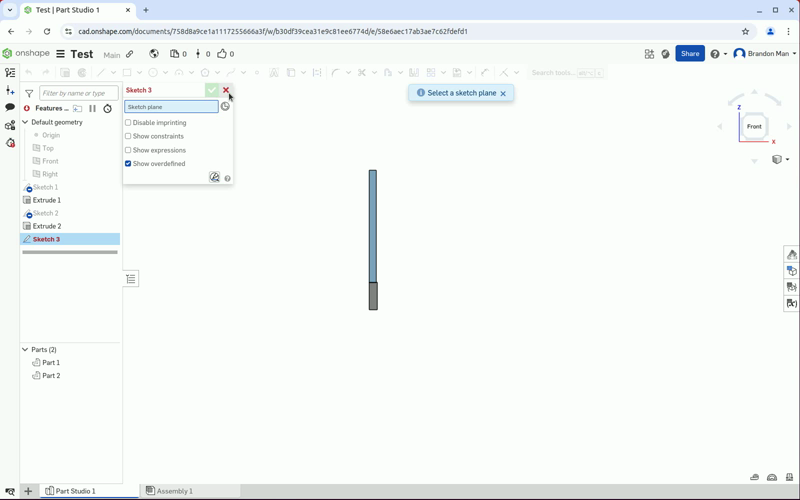
mouse_move(73, 163)
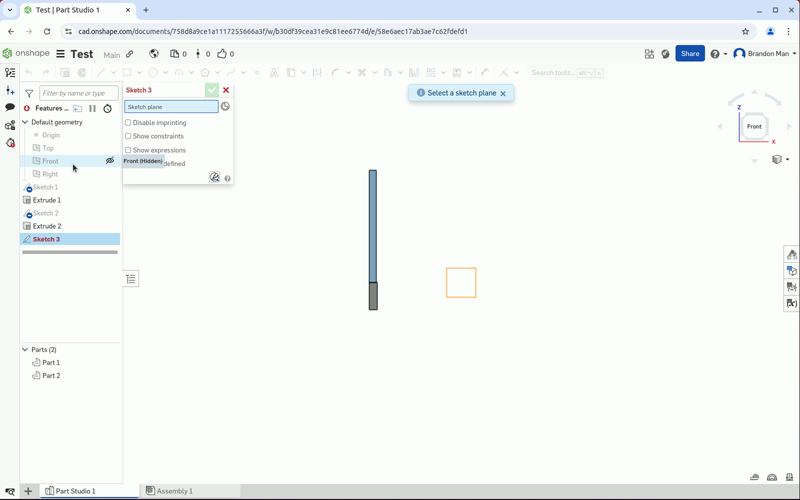
click(73, 163)
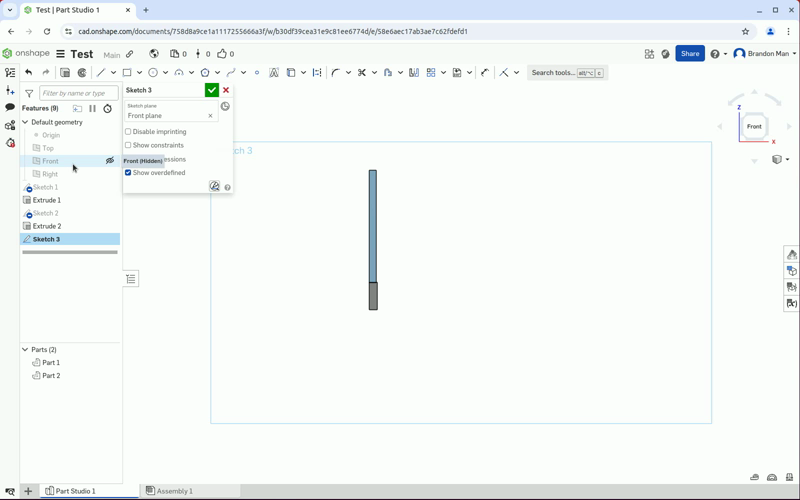
mouse_move(73, 352)
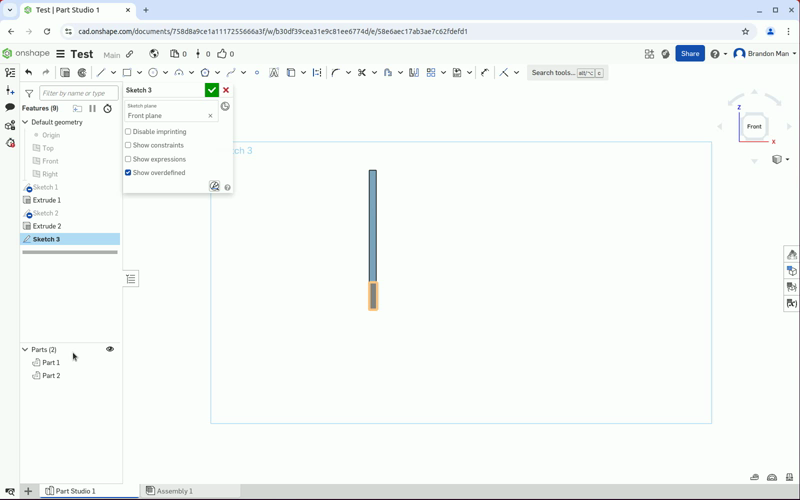
key(y)
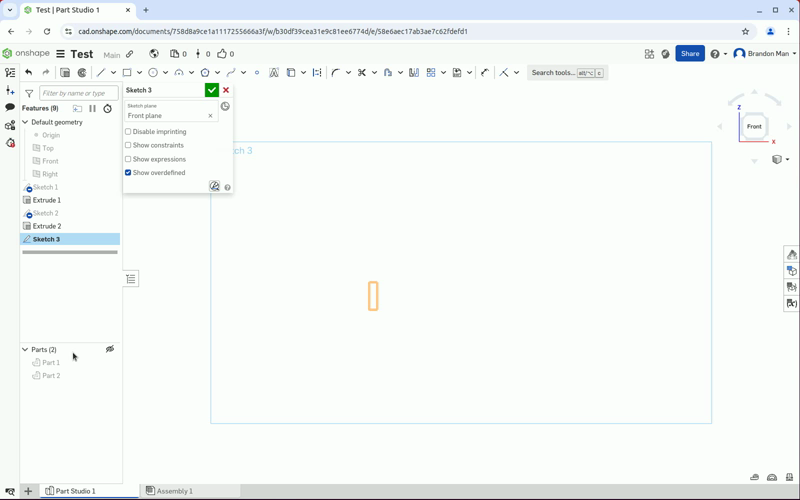
key(l)
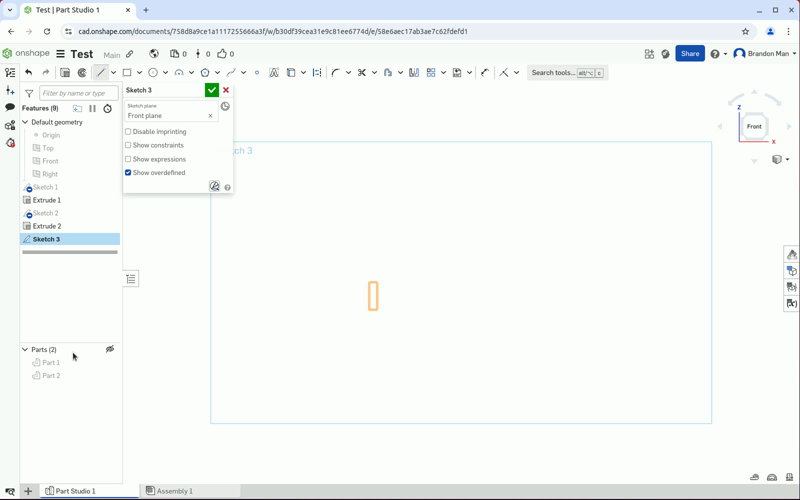
key_down(shift)
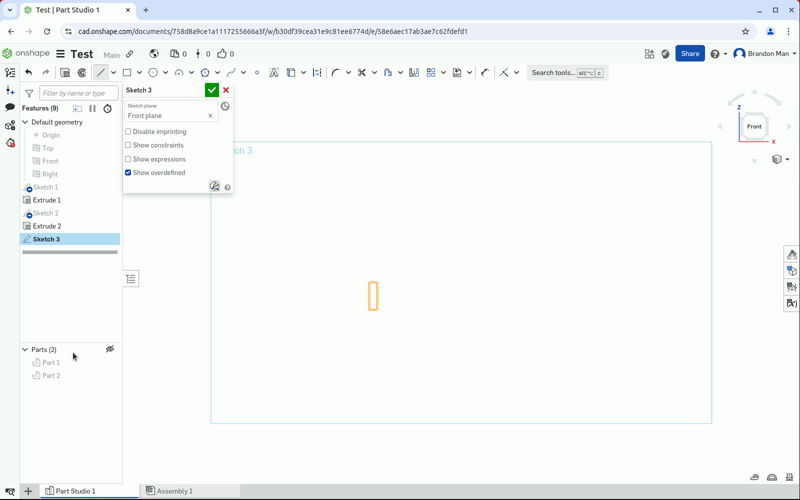
mouse_move(543, 282)
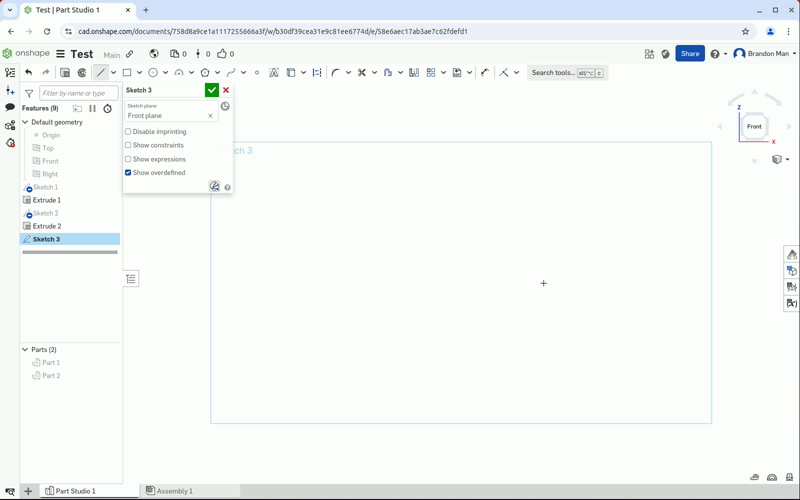
click(543, 282)
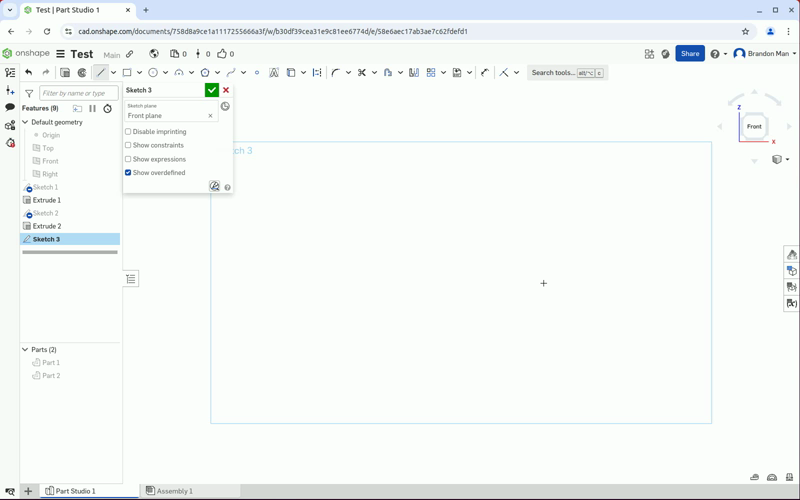
key_up(shift)
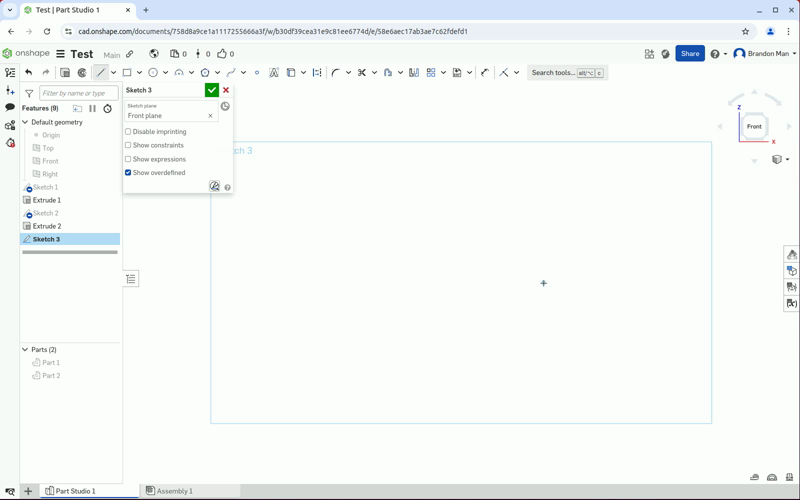
key_down(shift)
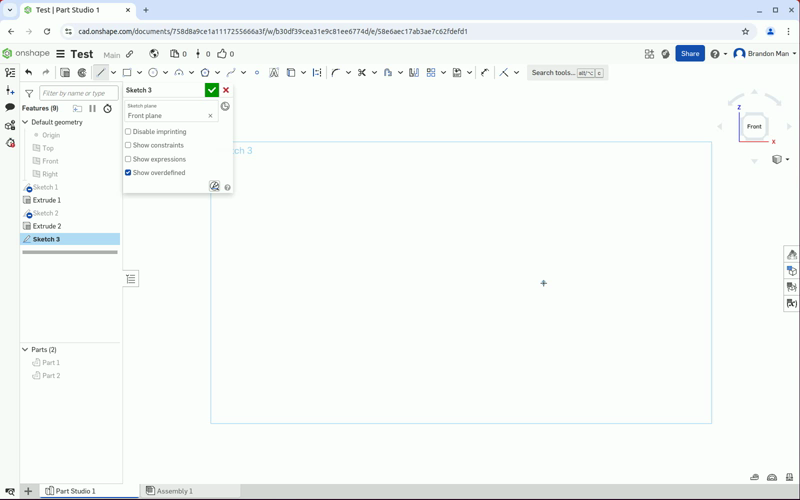
mouse_move(573, 282)
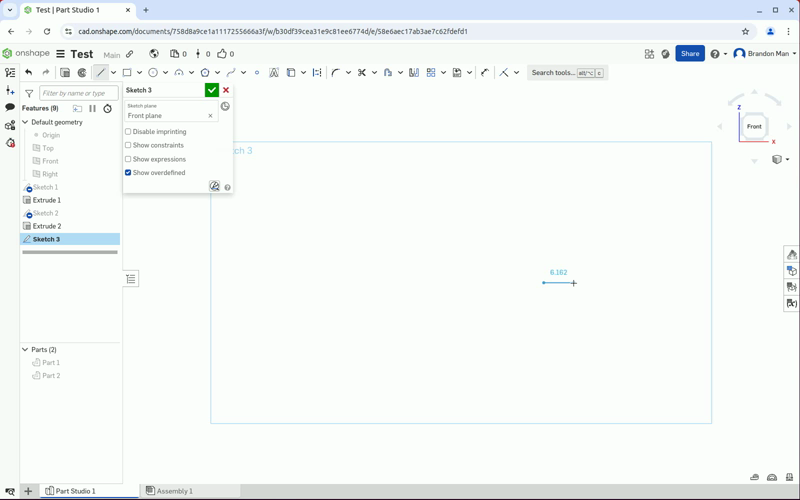
mouse_move(552, 282)
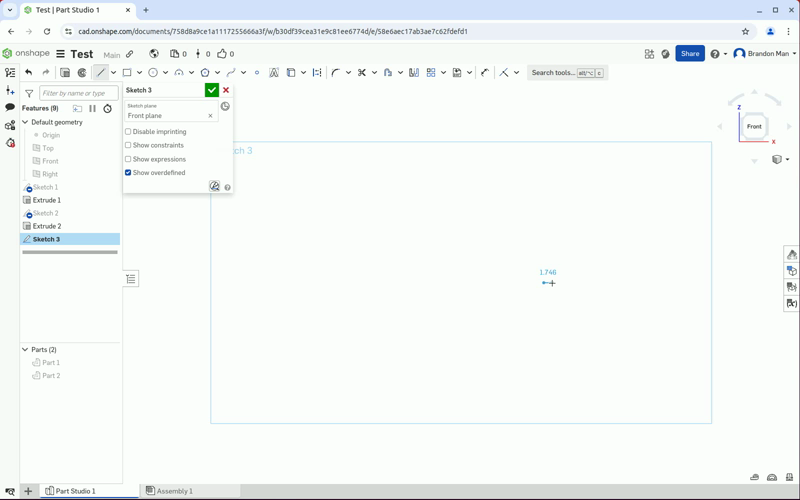
click(552, 282)
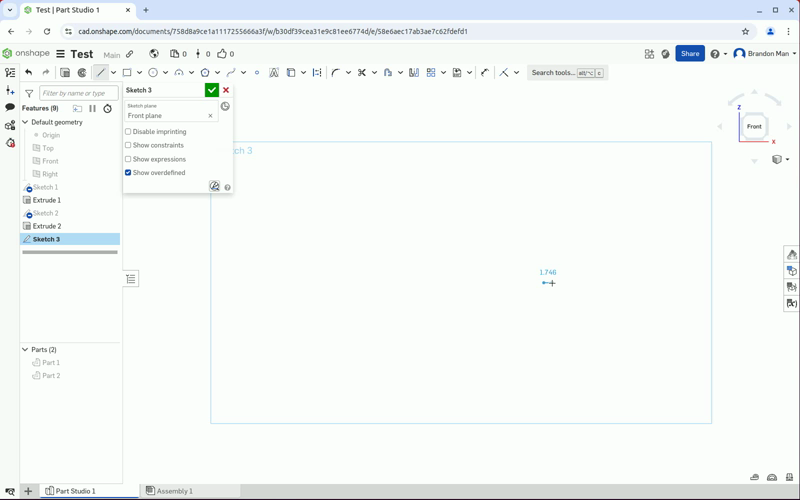
key_up(shift)
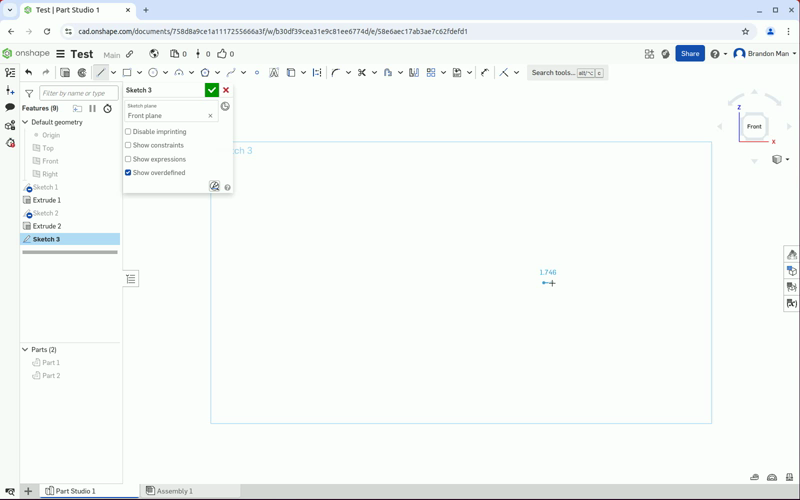
key_down(shift)
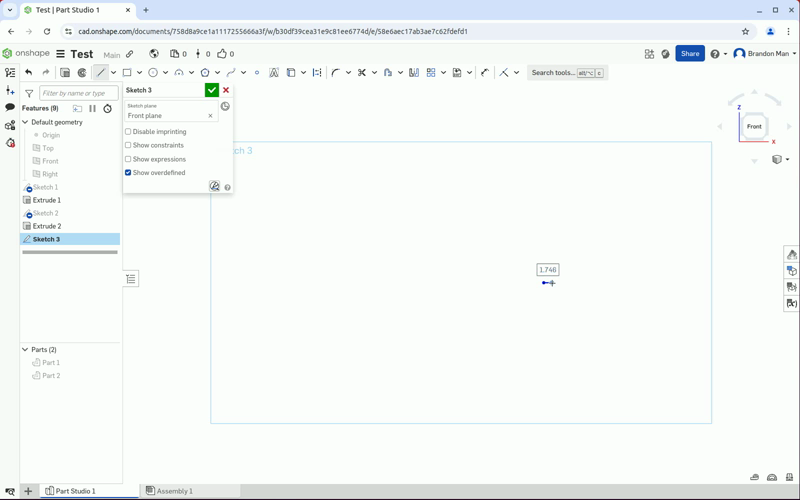
mouse_move(552, 170)
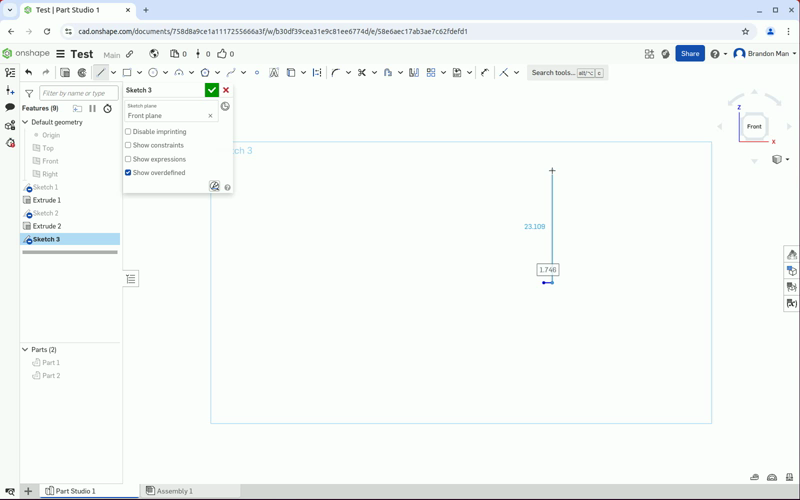
click(552, 170)
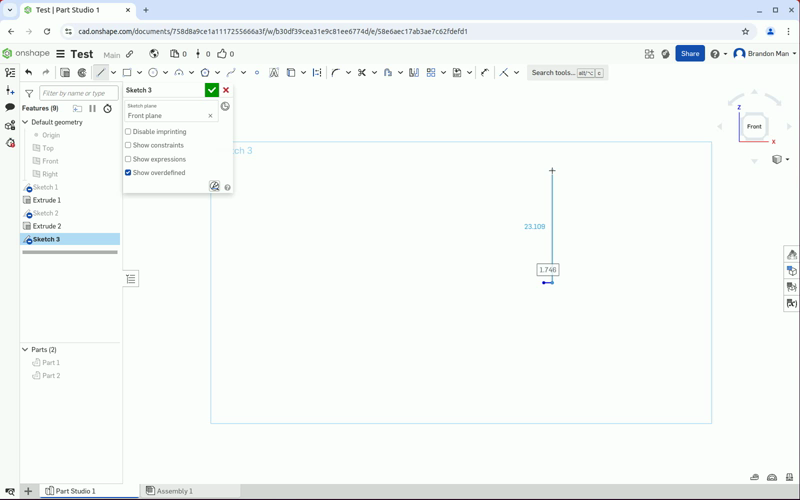
key_up(shift)
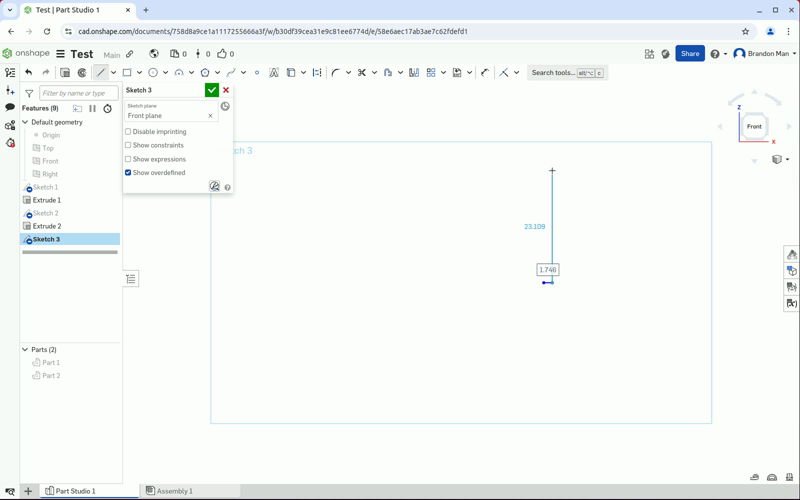
key_down(shift)
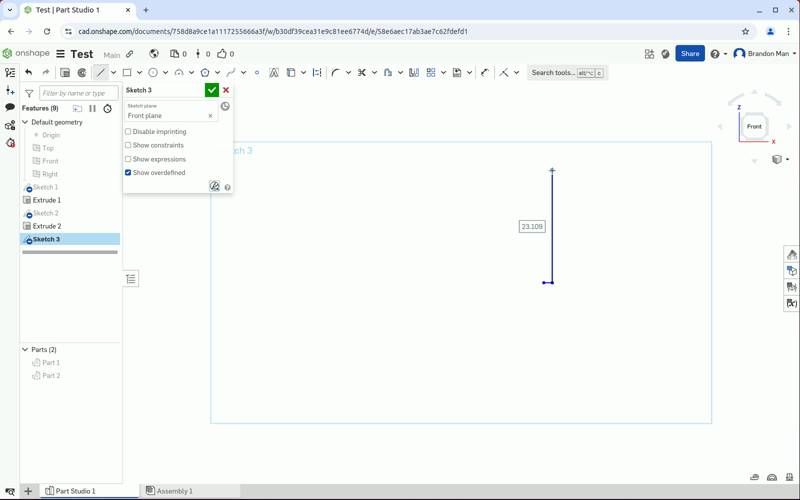
mouse_move(582, 170)
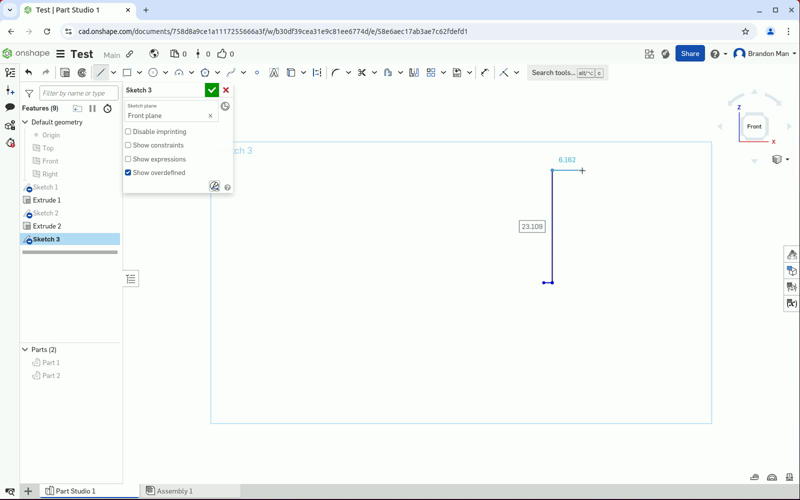
mouse_move(543, 170)
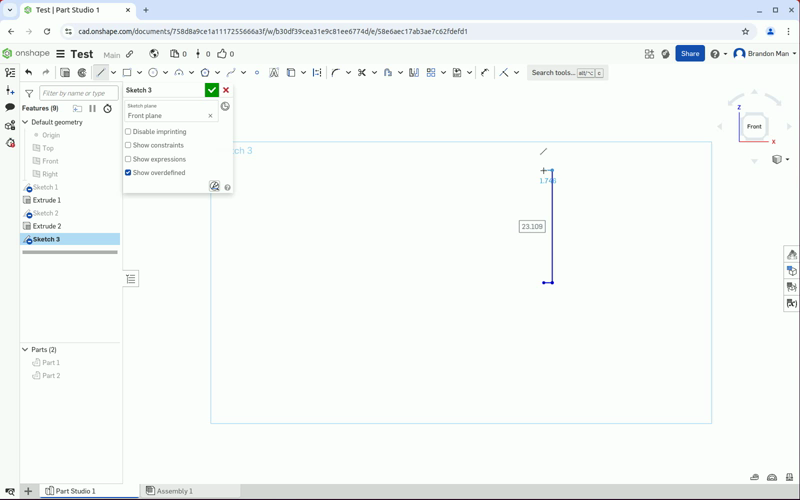
click(543, 170)
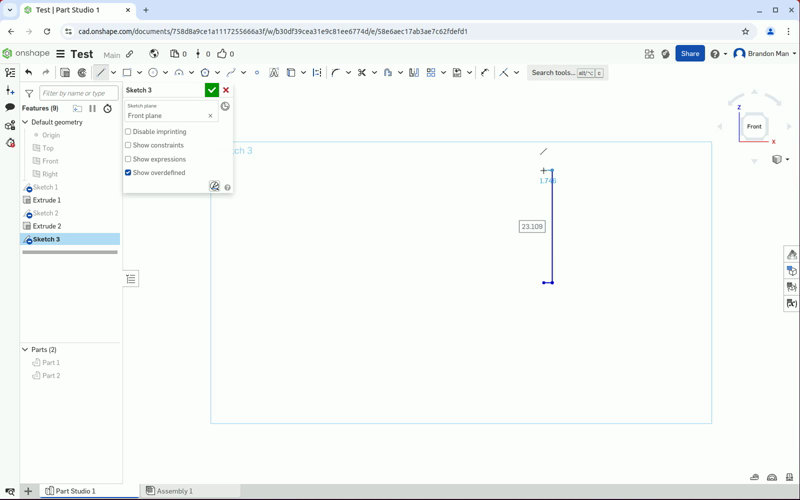
key_up(shift)
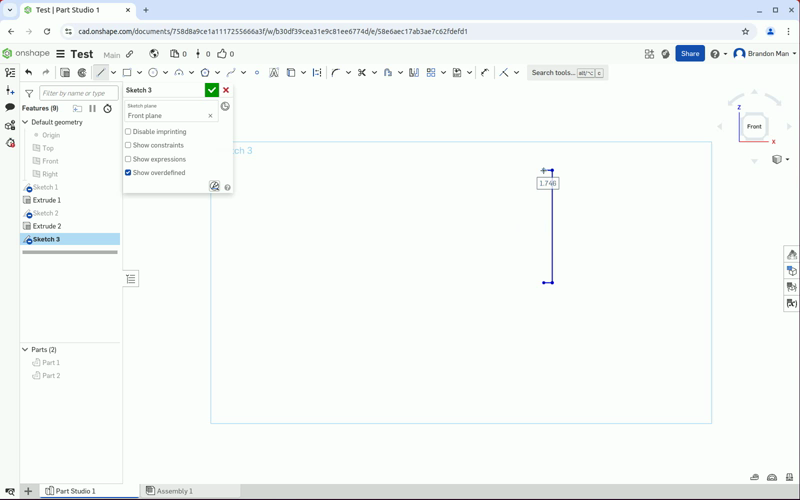
key_down(shift)
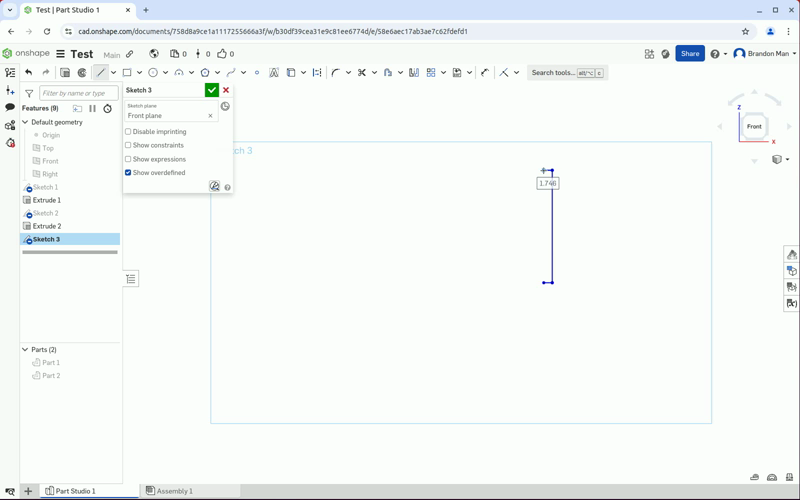
mouse_move(543, 282)
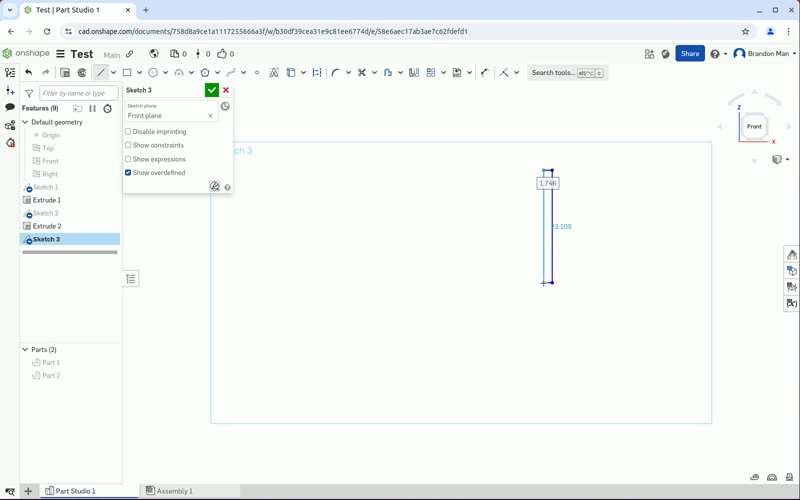
key_up(shift)
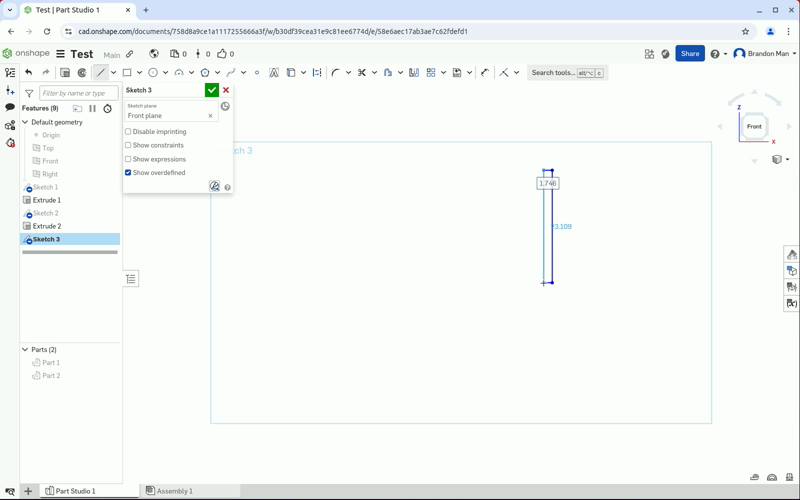
click(543, 282)
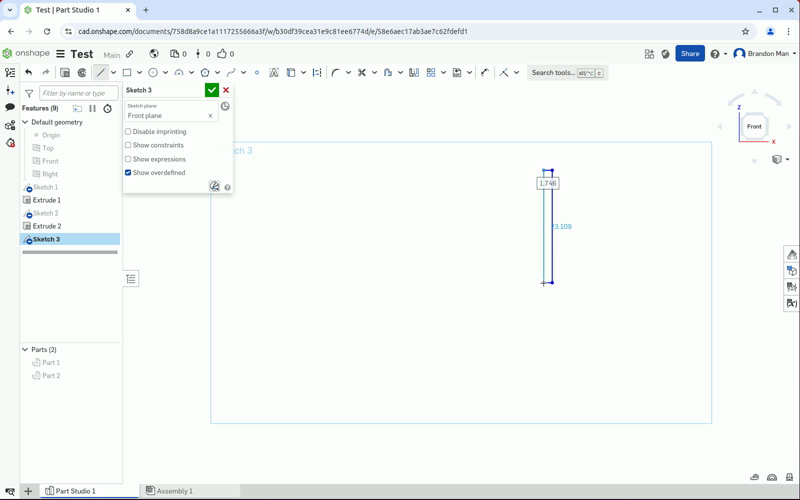
key(esc)
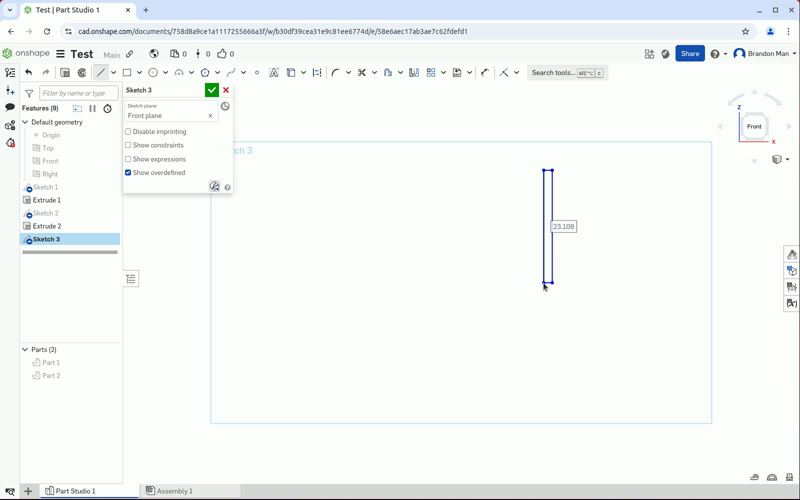
mouse_move(545, 243)
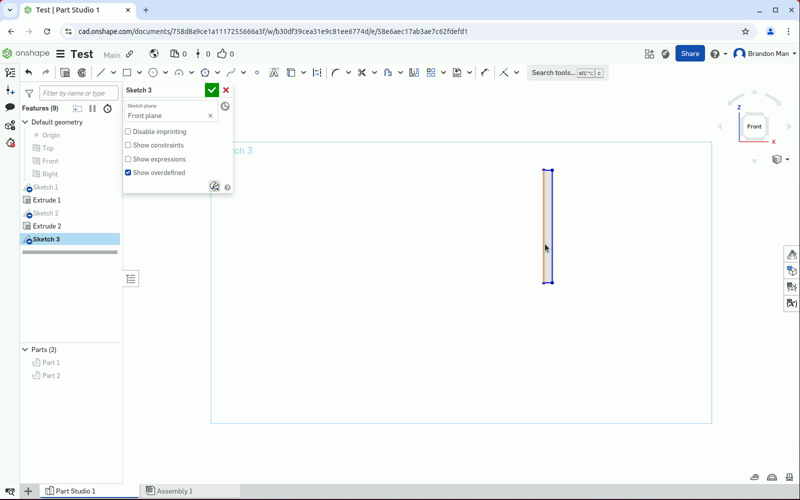
scroll(6)
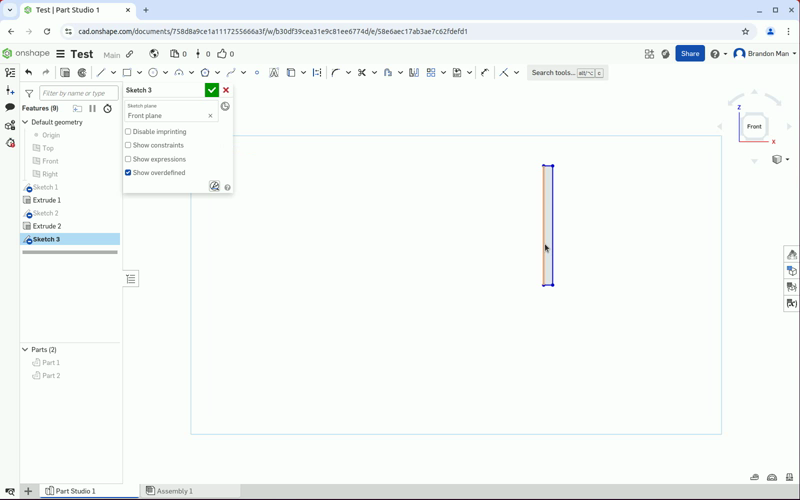
scroll(6)
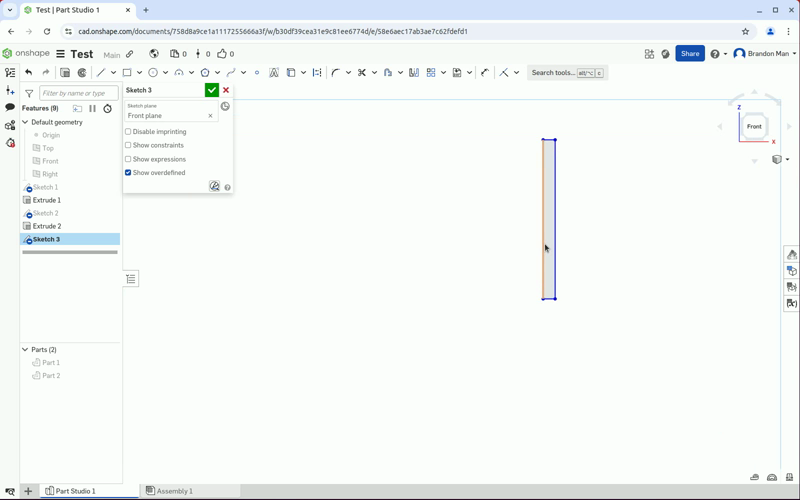
scroll(6)
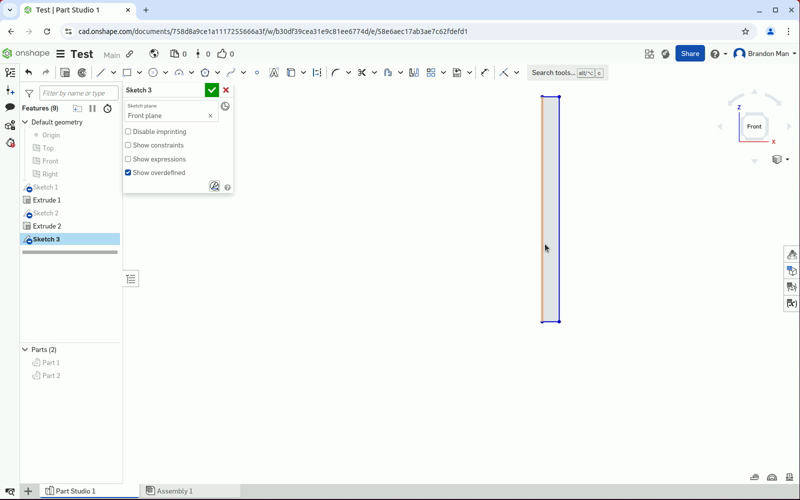
scroll(6)
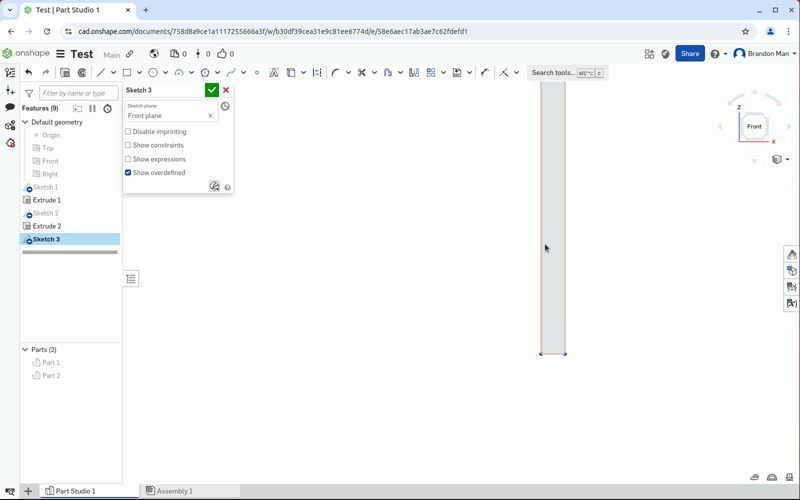
scroll(6)
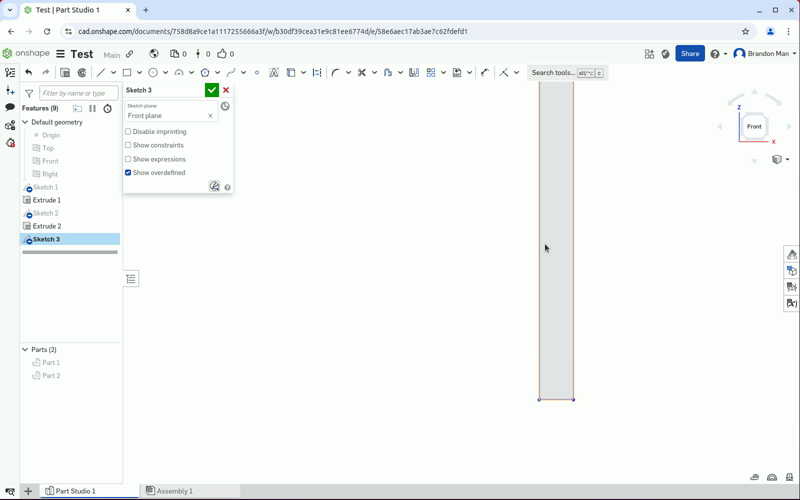
scroll(6)
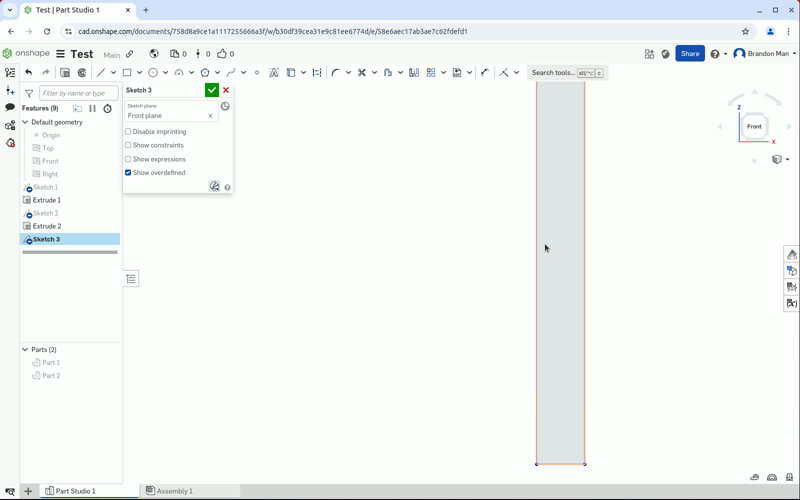
scroll(6)
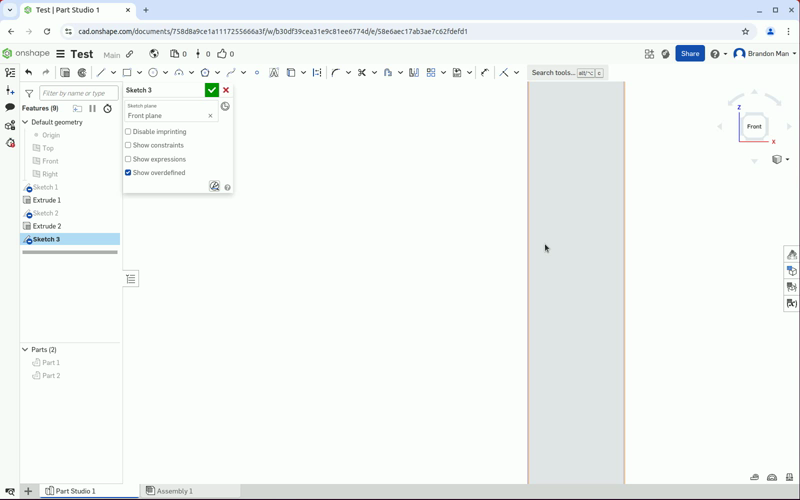
click(545, 243)
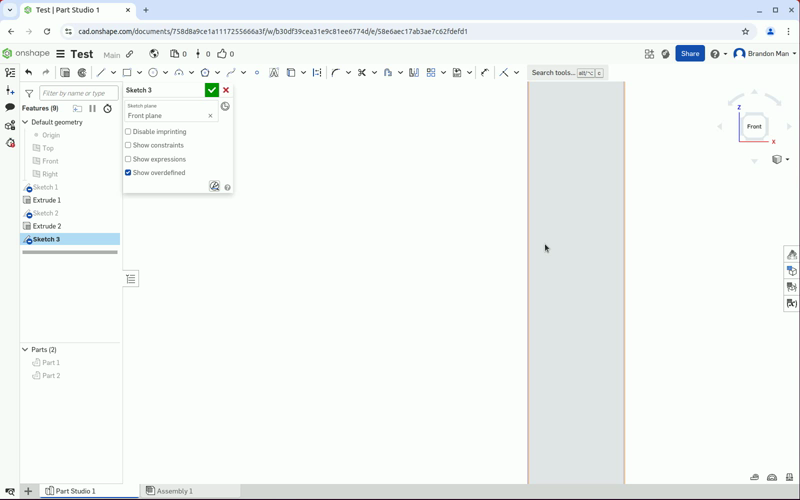
scroll(-6)
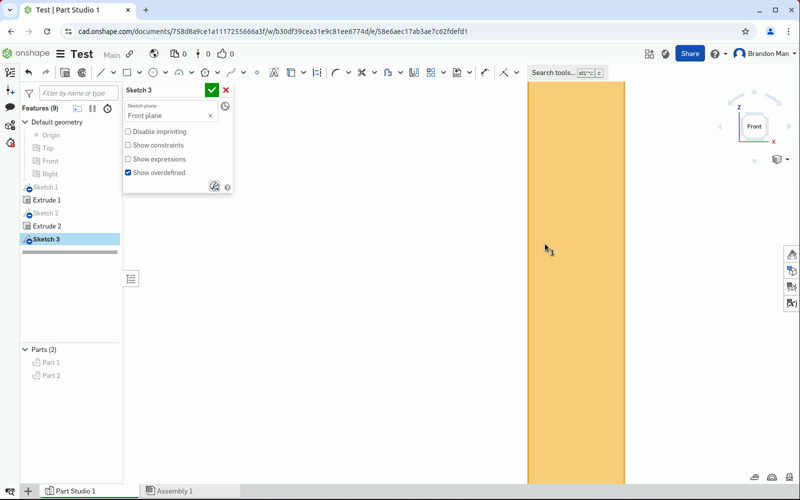
scroll(-6)
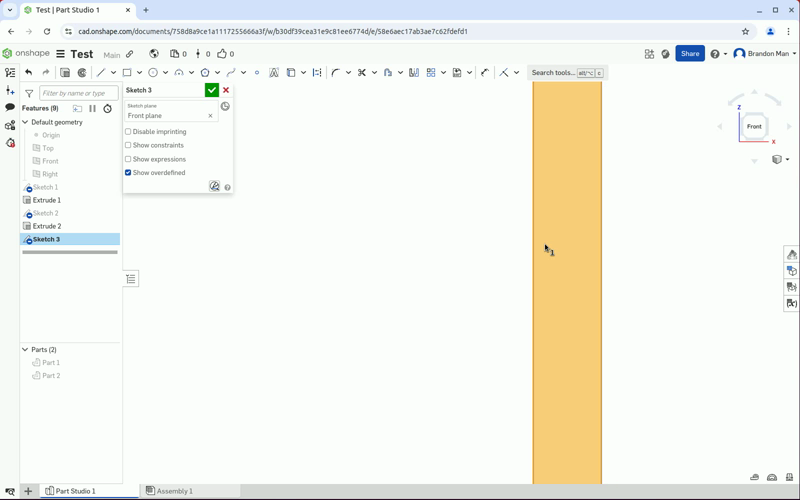
scroll(-6)
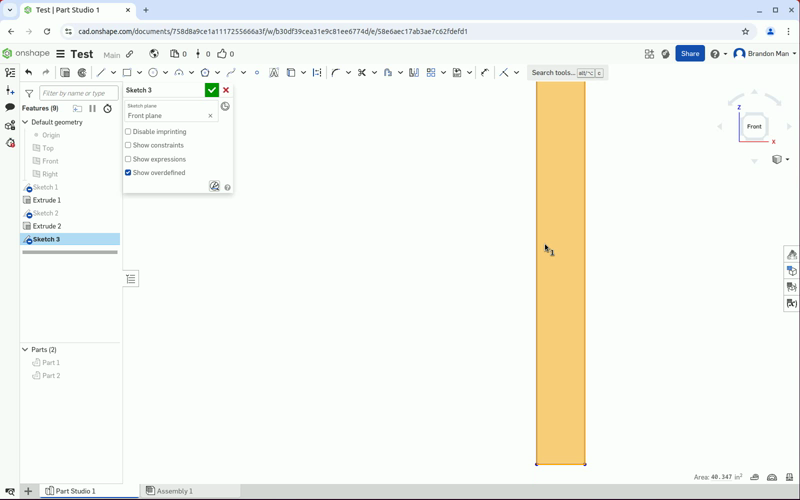
scroll(-6)
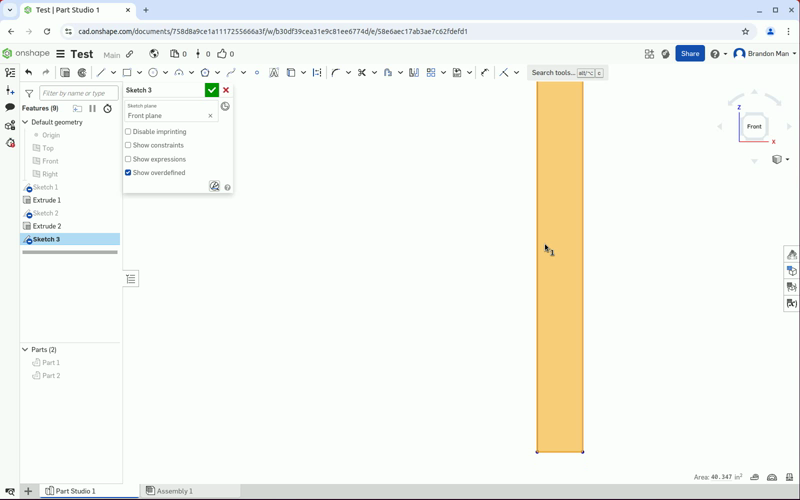
scroll(-6)
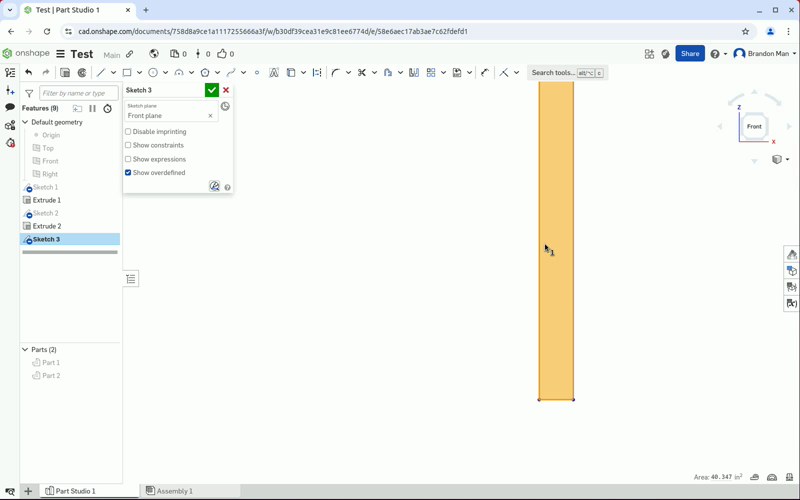
scroll(-6)
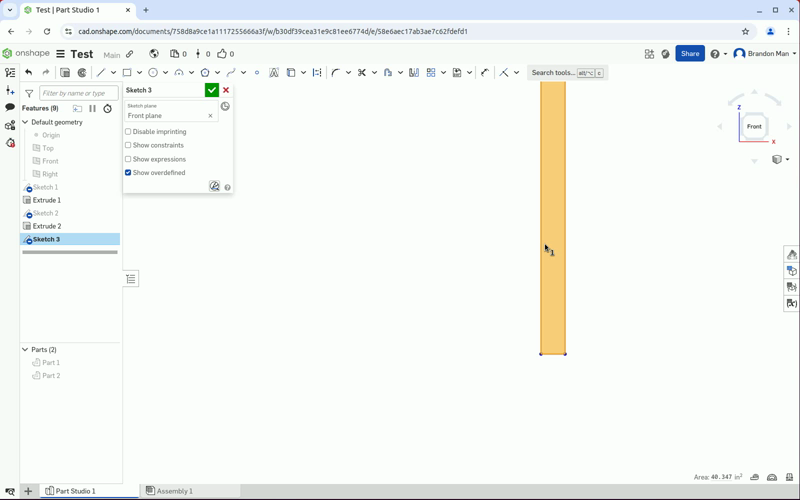
scroll(-6)
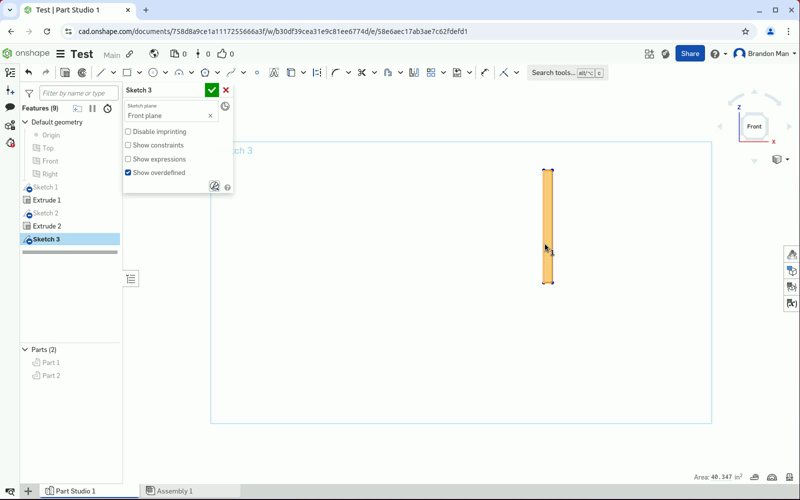
mouse_move(73, 352)
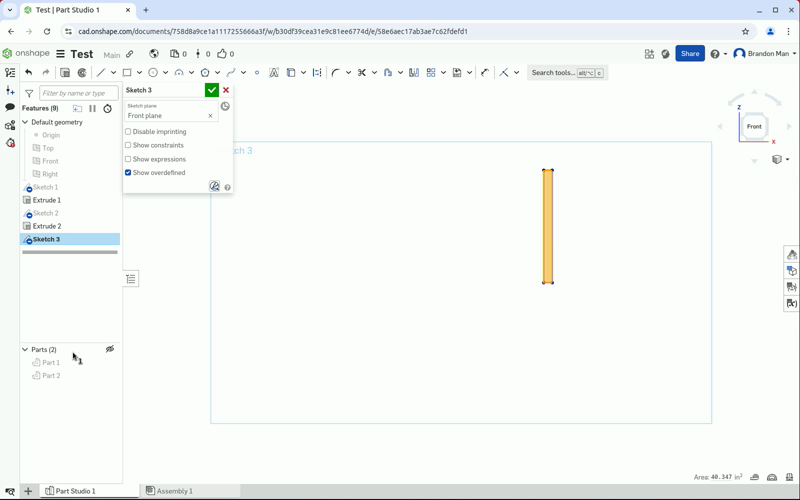
key(shift+y)
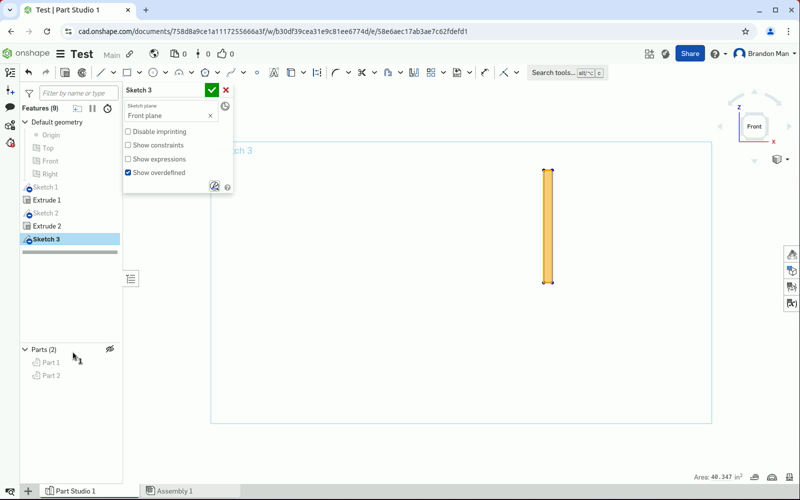
key(shift+e)
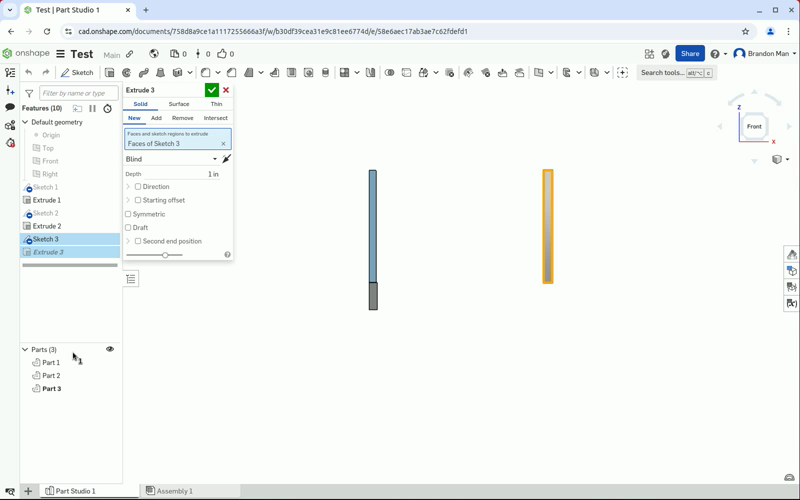
mouse_move(143, 106)
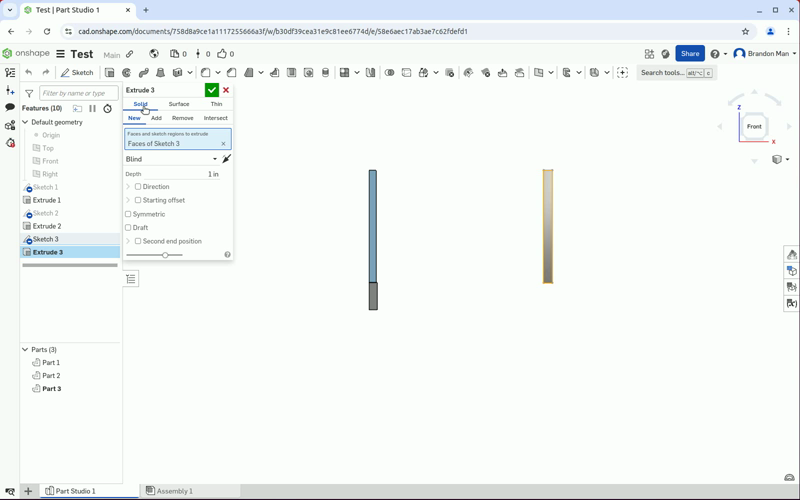
click(143, 106)
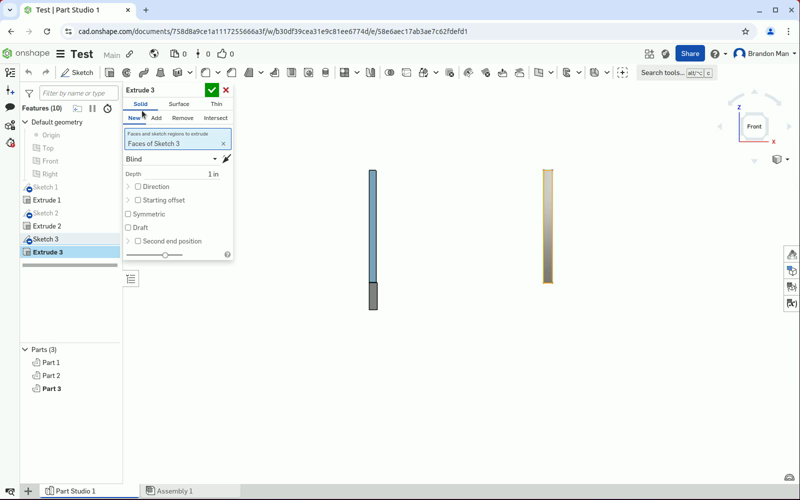
mouse_move(137, 120)
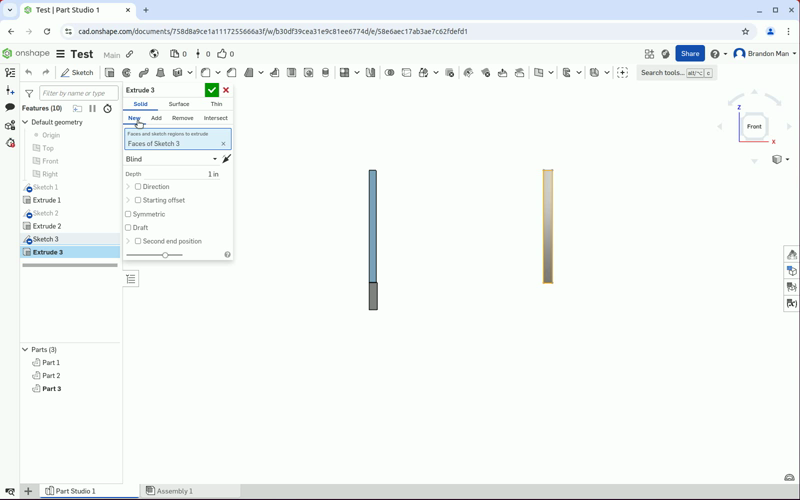
click(137, 120)
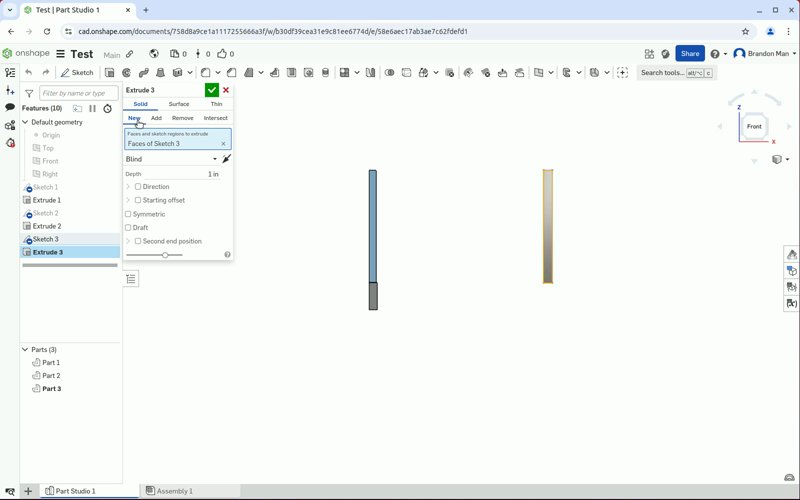
key(tab, 4)
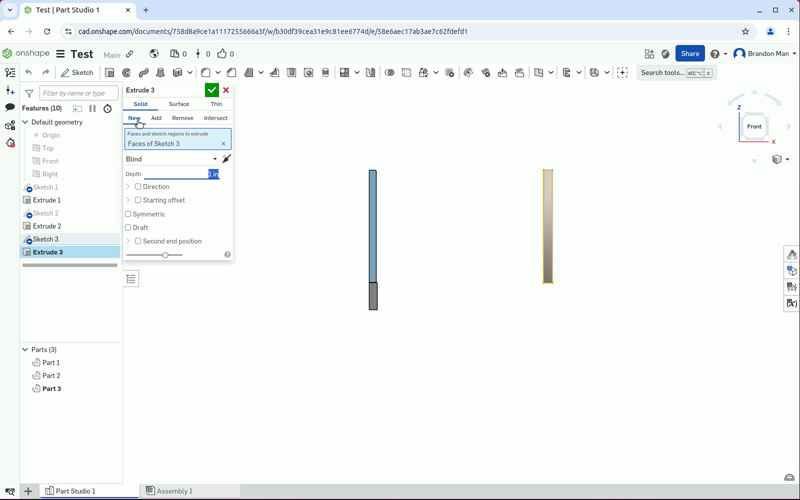
text(1.685)
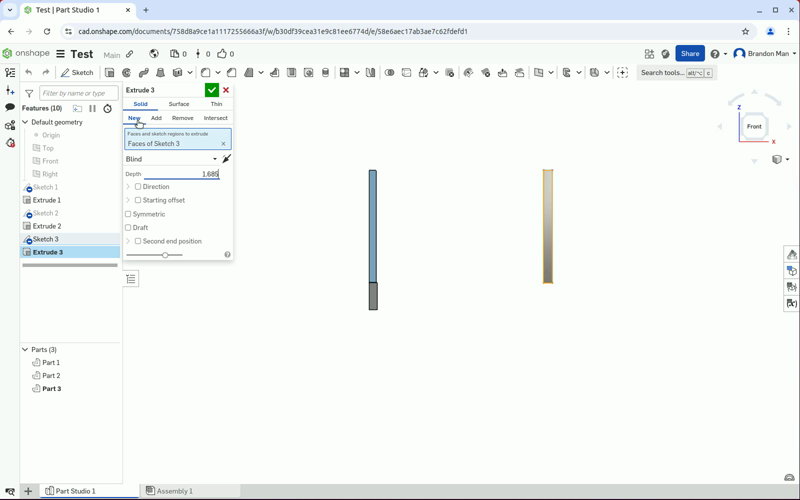
key(enter)
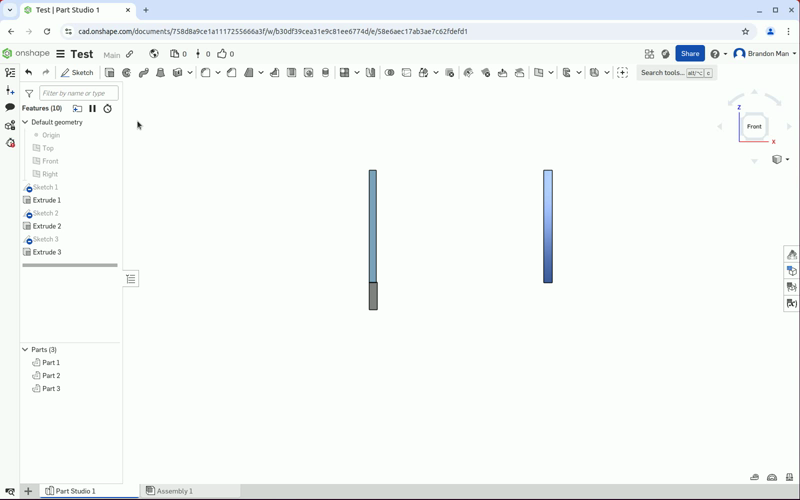
key(shift+h)
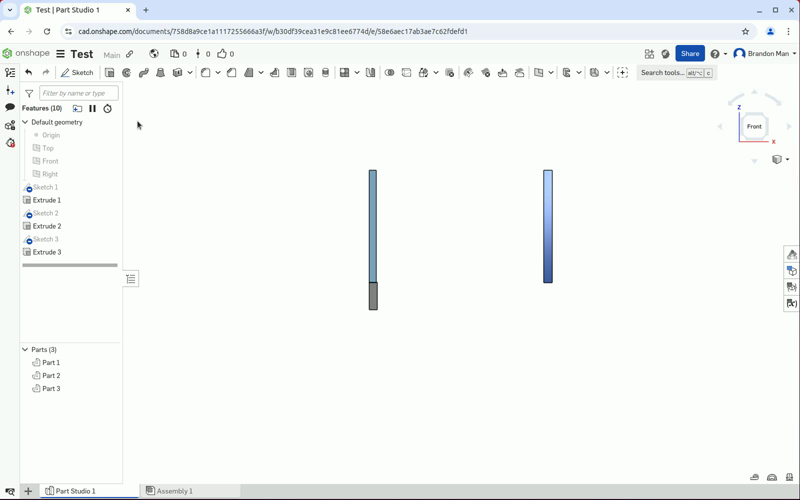
key(shift+h)
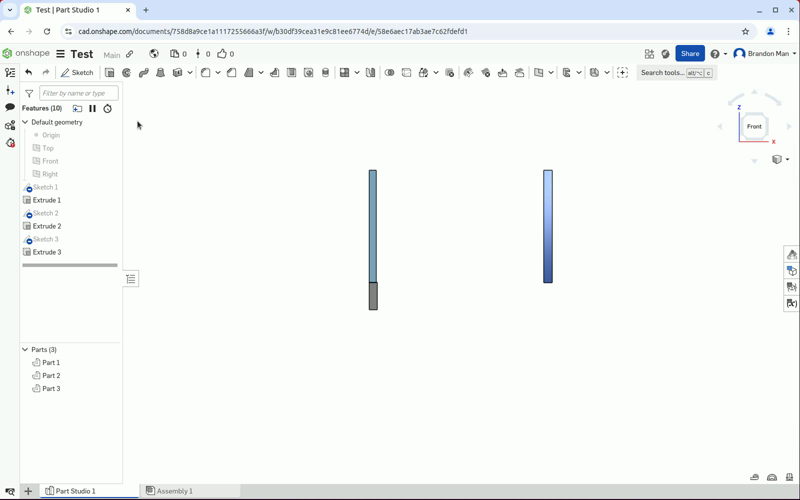
mouse_move(73, 189)
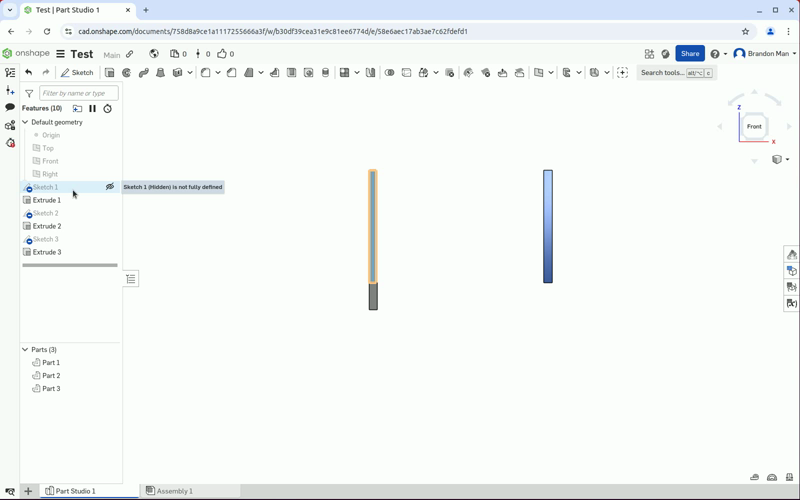
click(73, 189)
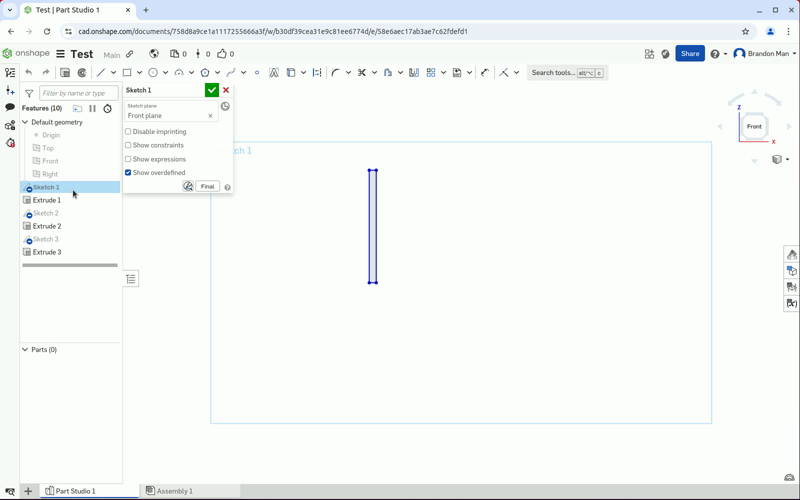
mouse_move(229, 92)
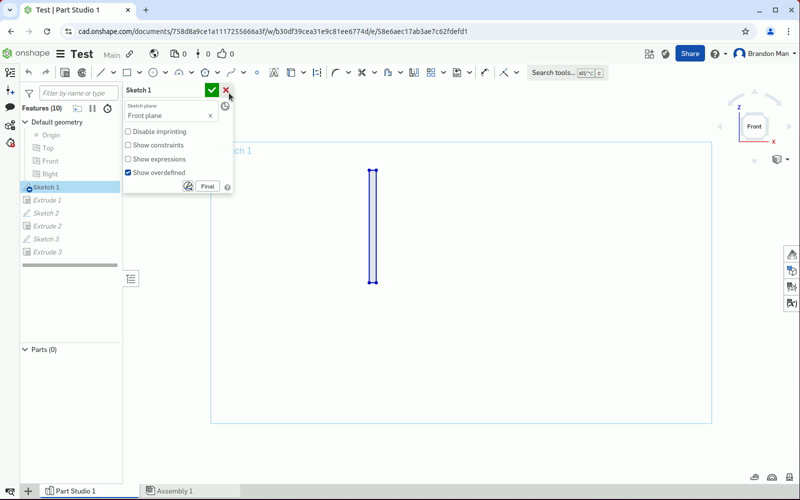
click(229, 92)
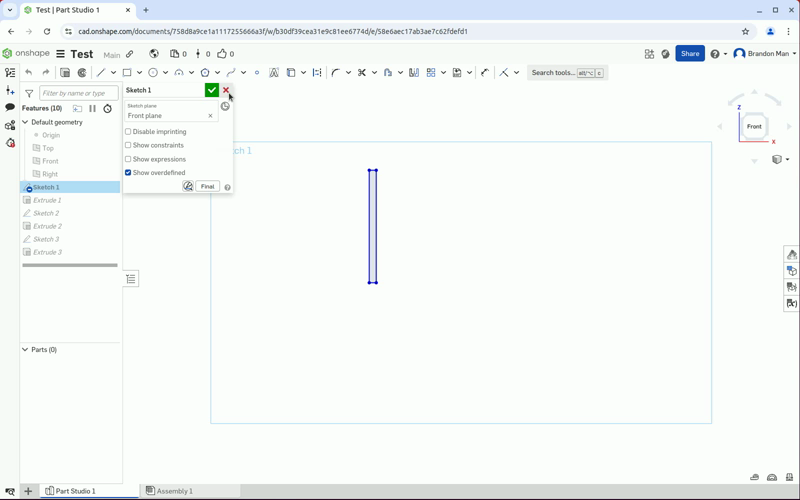
key(shift+s)
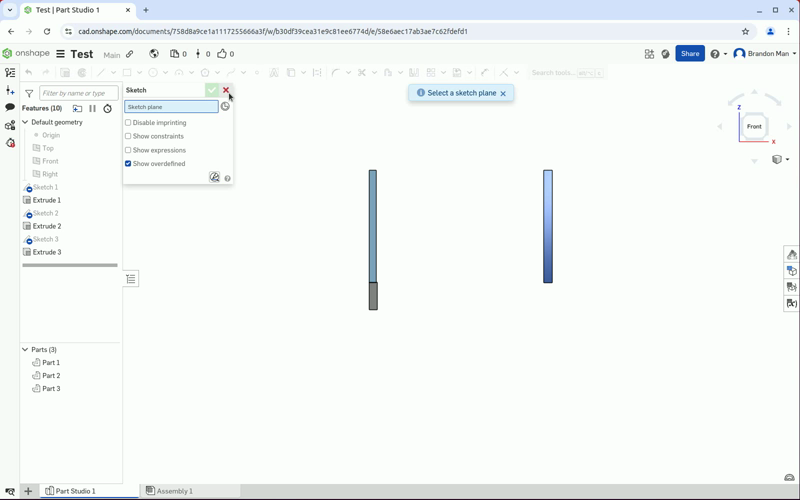
mouse_move(73, 163)
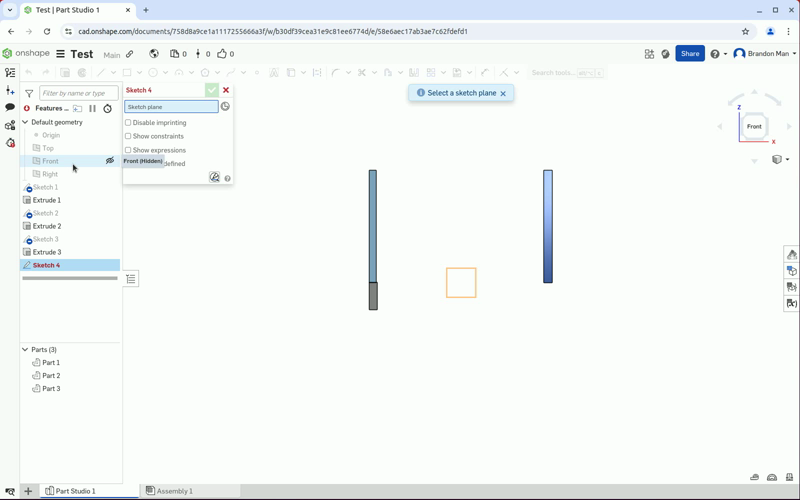
click(73, 163)
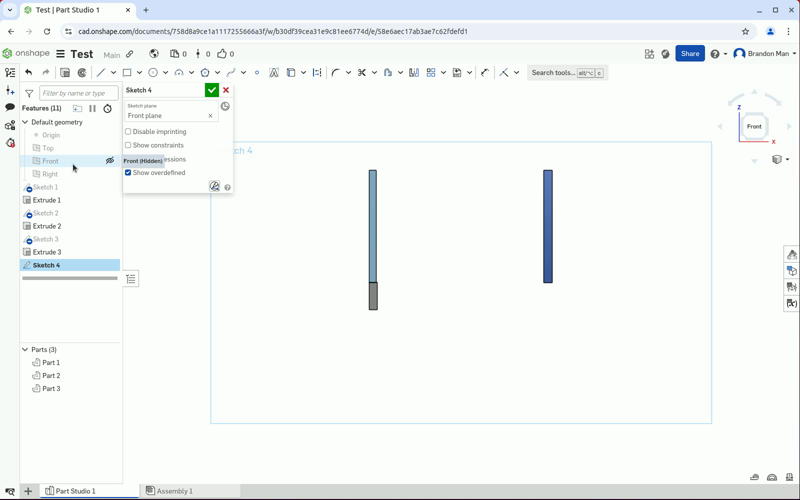
mouse_move(73, 352)
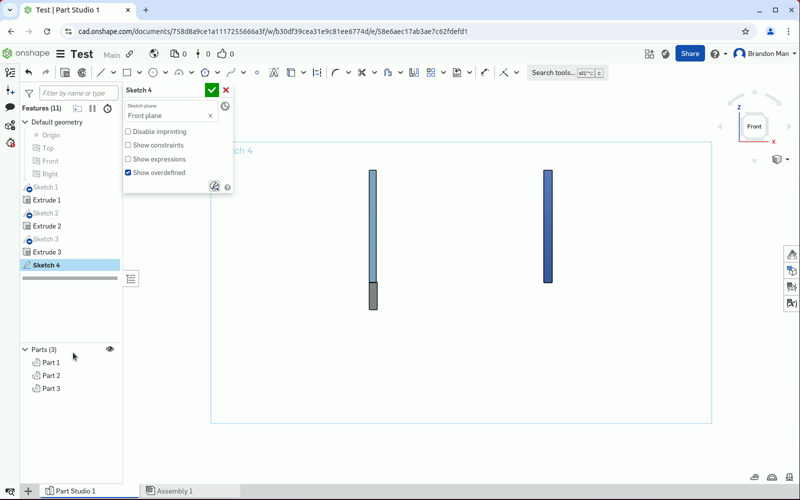
key(y)
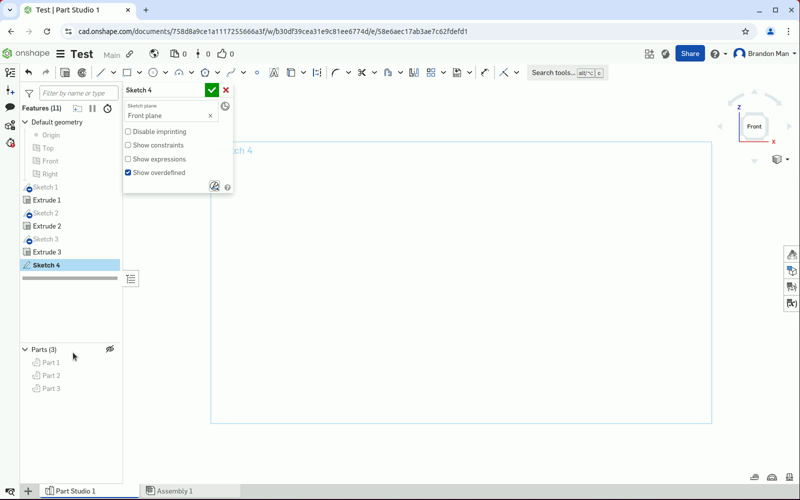
key(l)
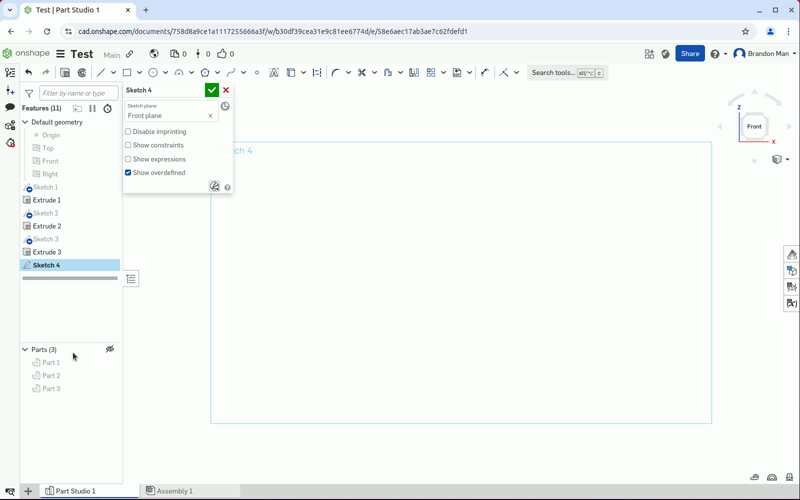
key_down(shift)
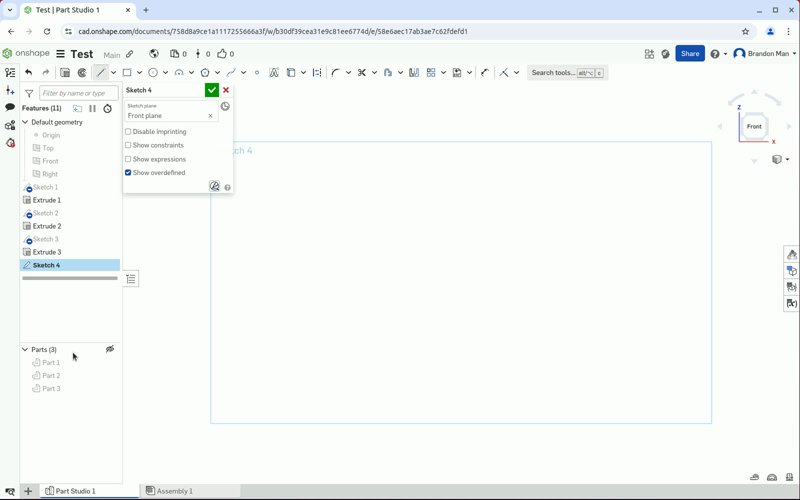
mouse_move(543, 309)
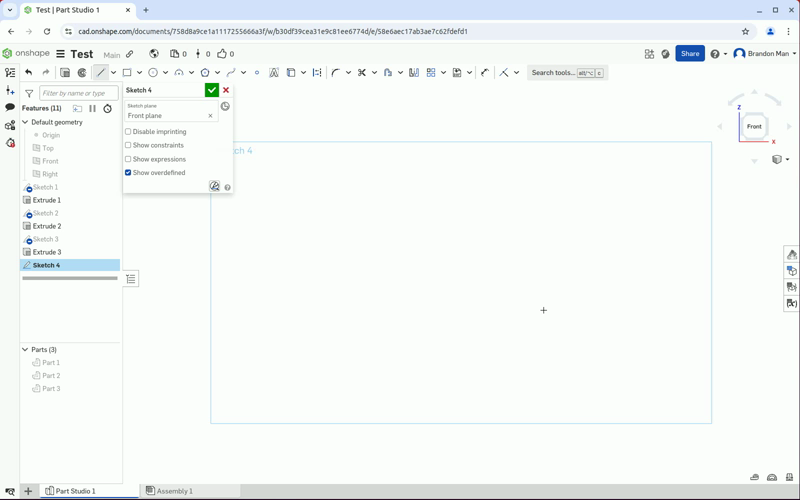
click(543, 309)
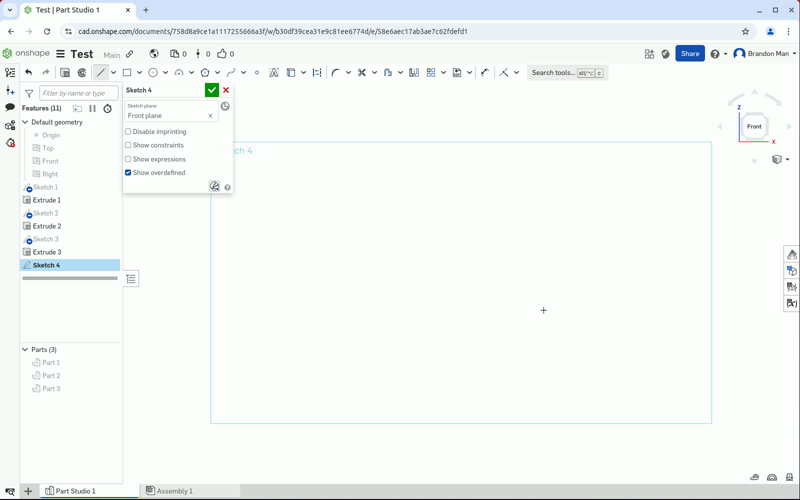
key_up(shift)
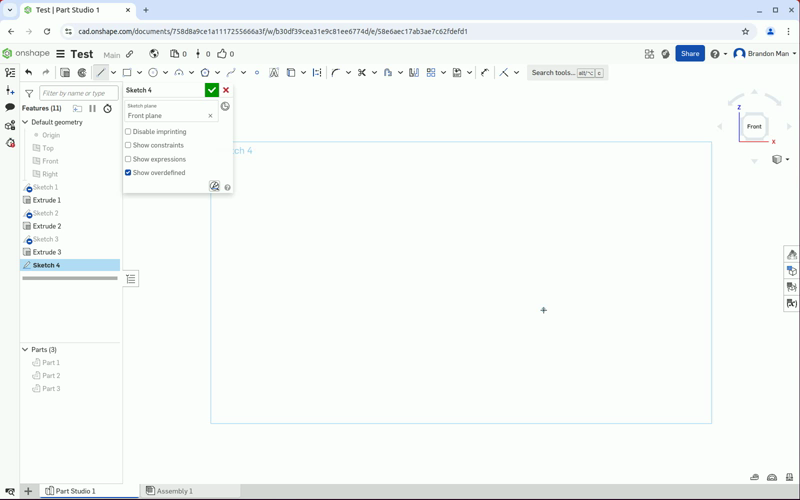
key_down(shift)
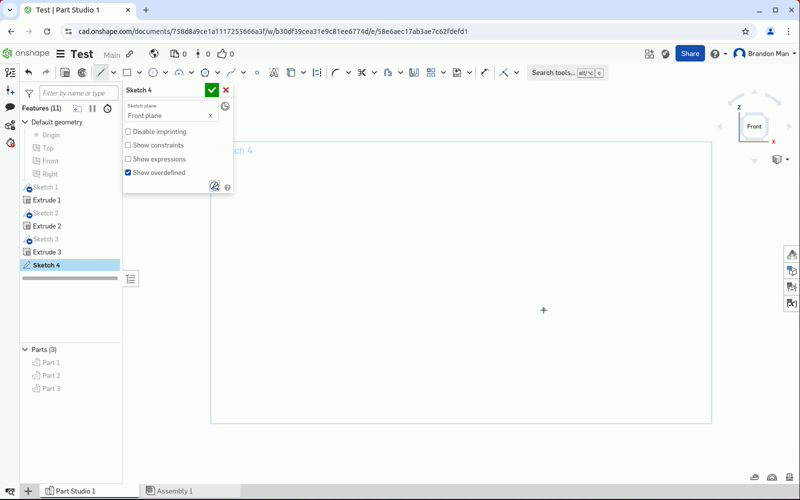
mouse_move(573, 309)
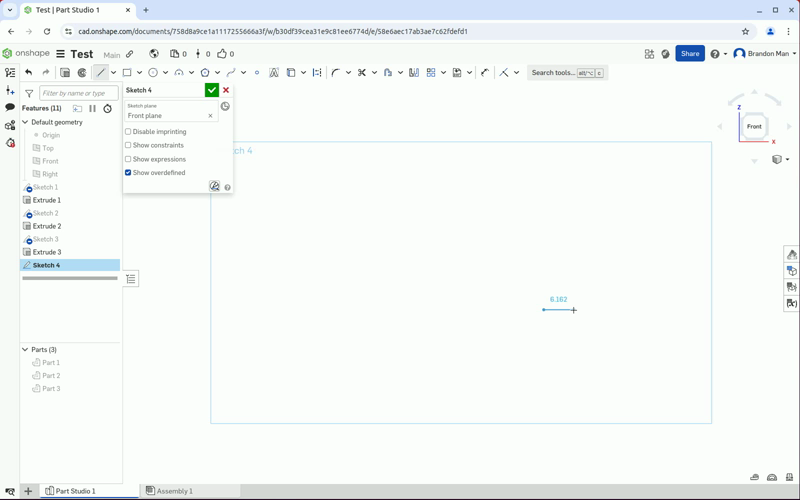
mouse_move(552, 309)
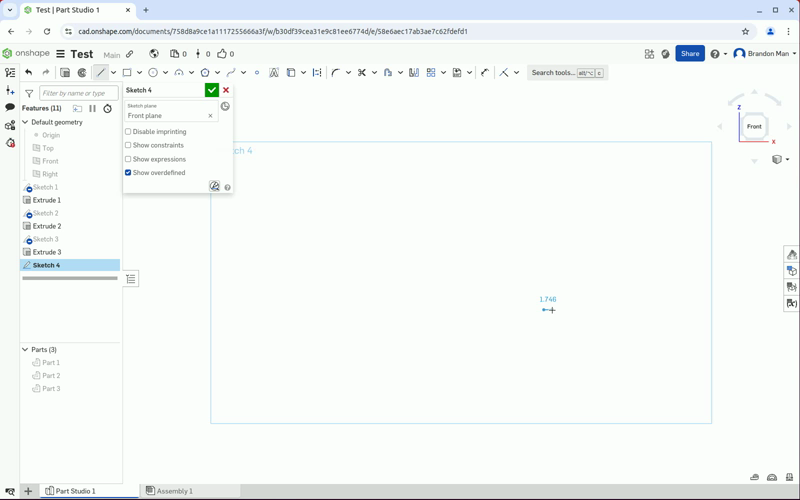
click(552, 309)
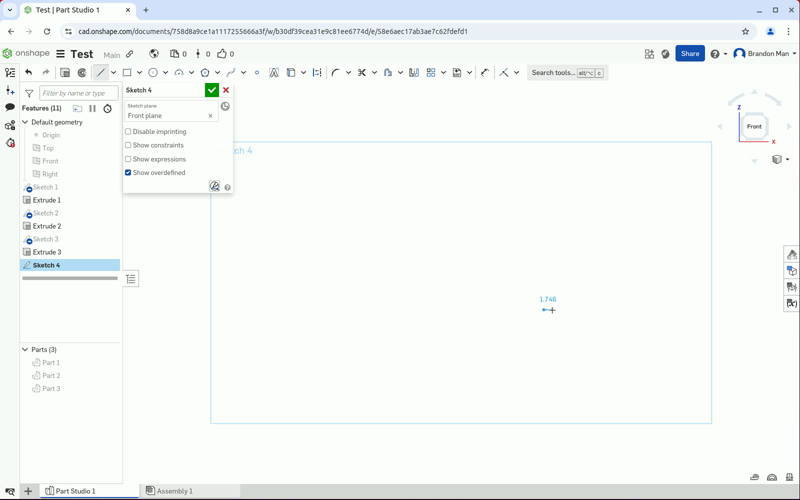
key_up(shift)
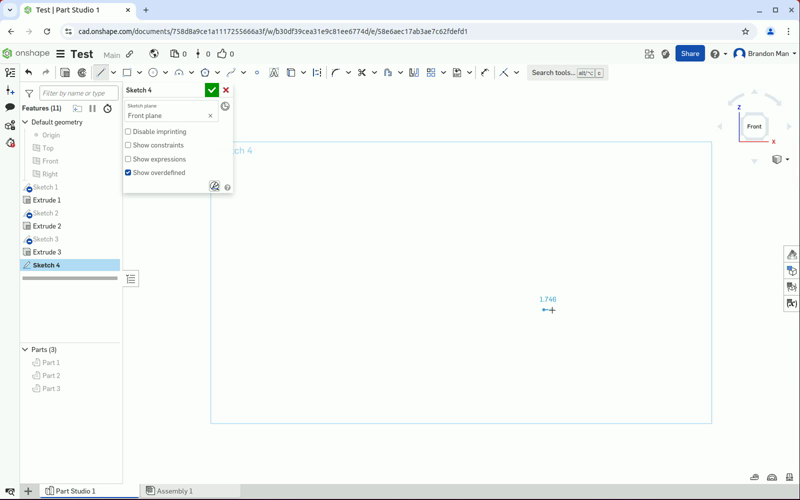
key_down(shift)
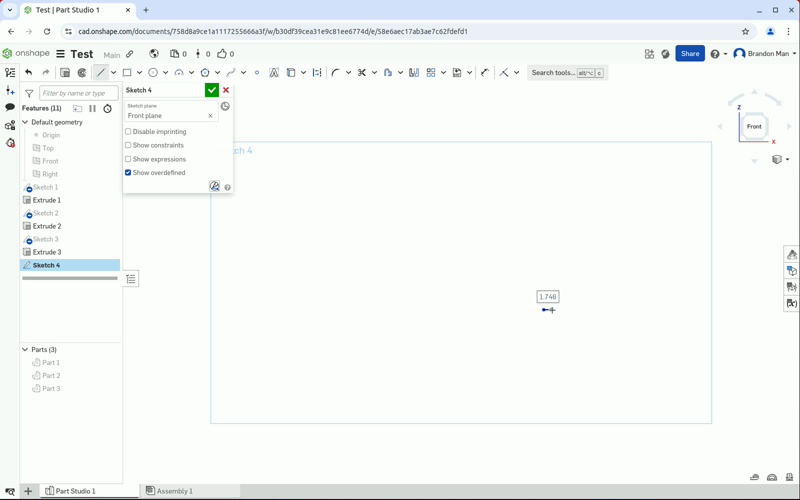
mouse_move(582, 309)
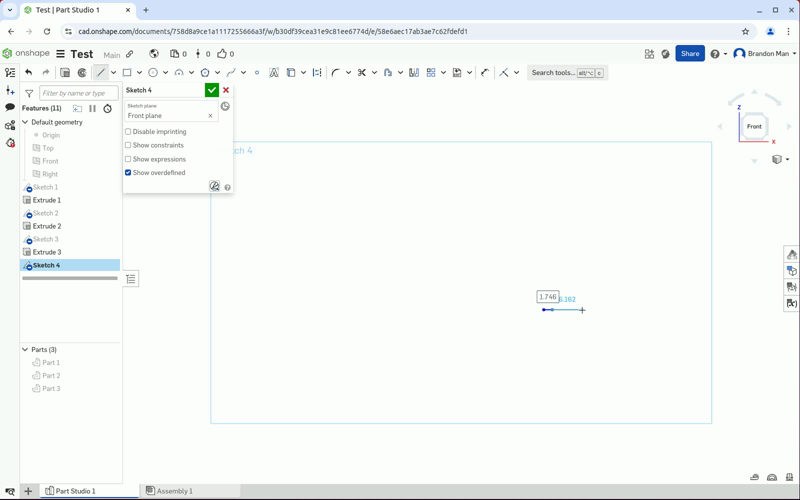
mouse_move(552, 282)
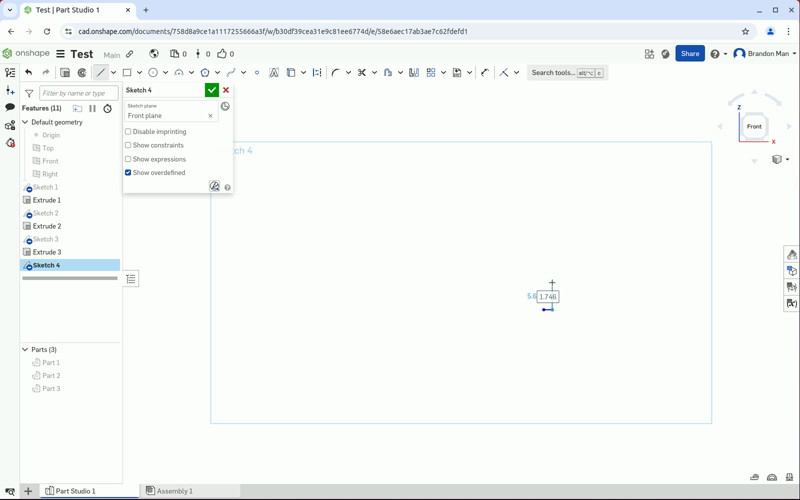
click(552, 282)
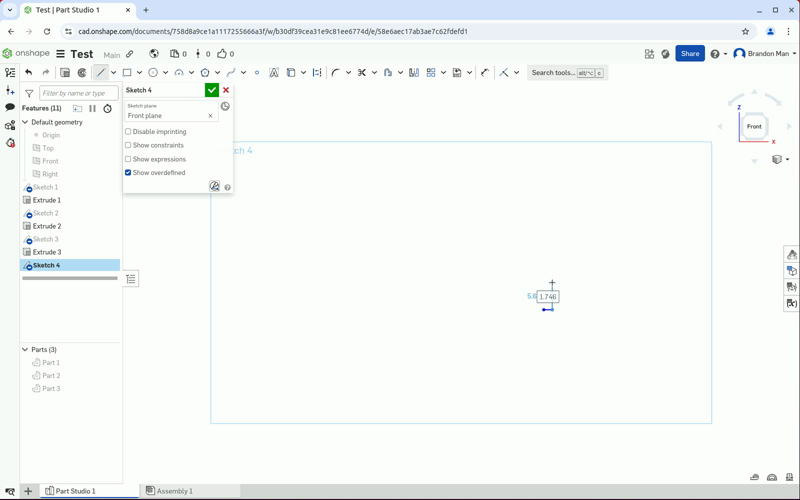
key_up(shift)
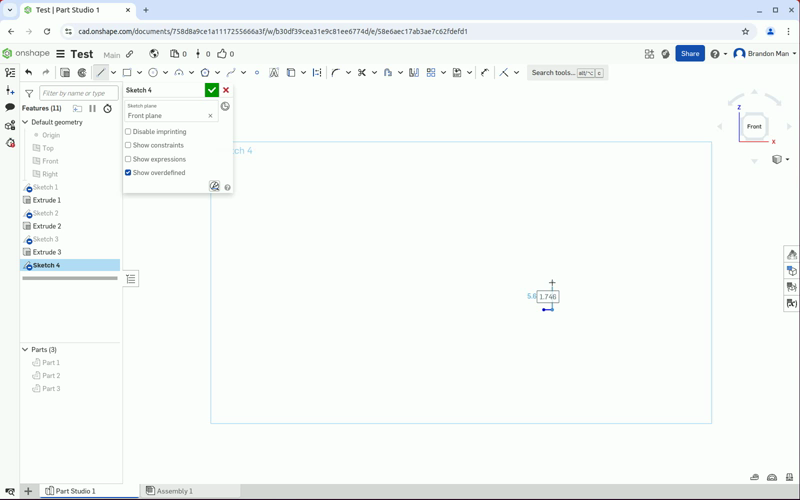
key_down(shift)
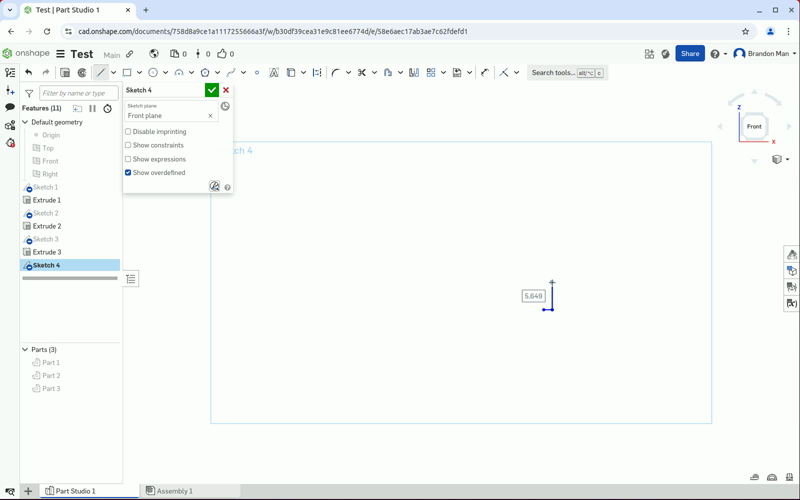
mouse_move(582, 282)
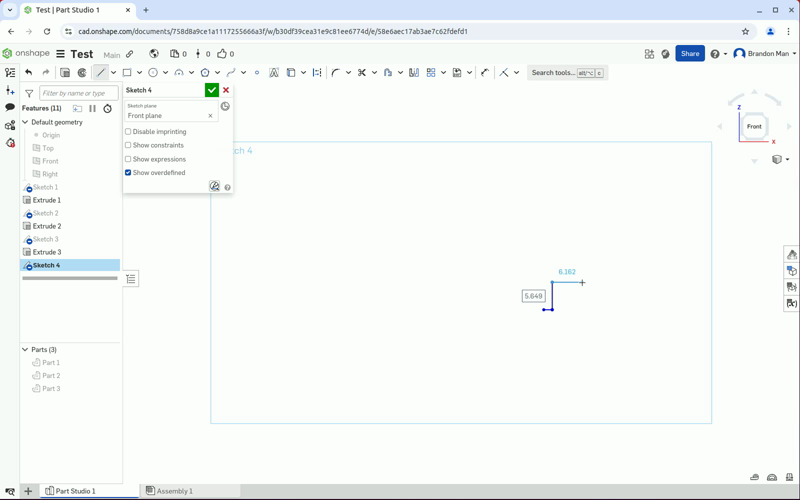
mouse_move(543, 282)
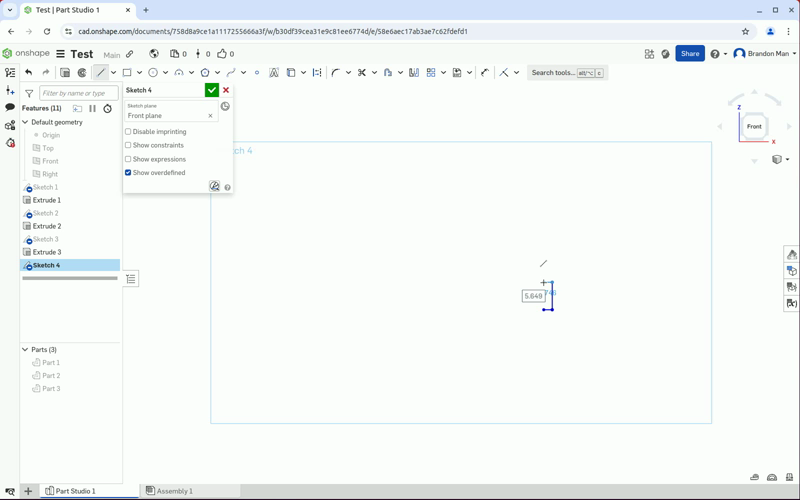
click(543, 282)
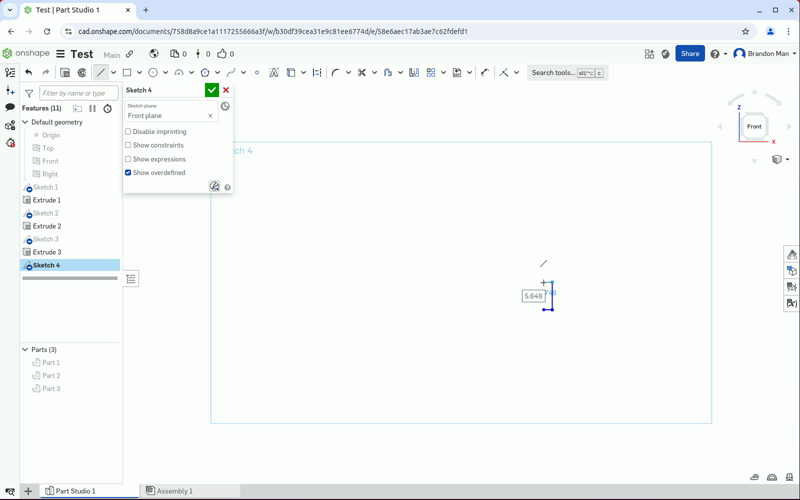
key_up(shift)
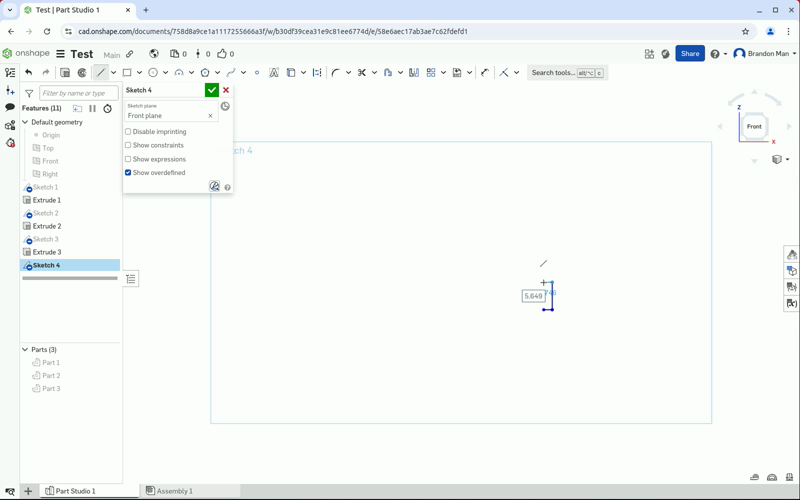
mouse_move(573, 282)
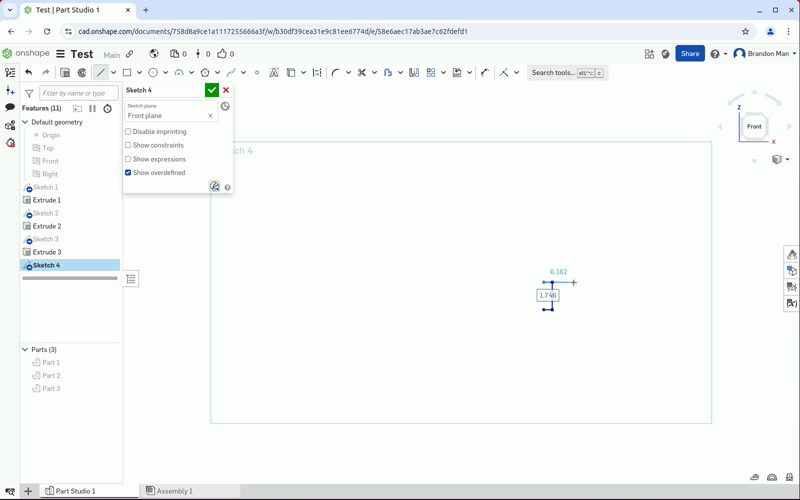
key_down(shift)
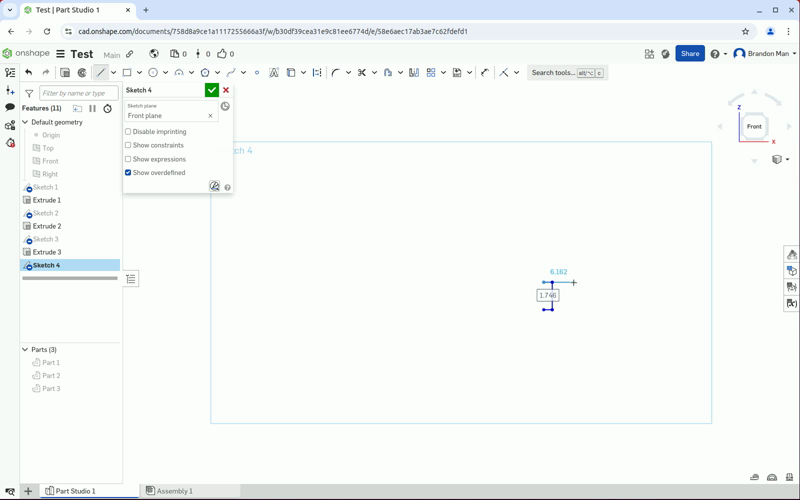
mouse_move(543, 309)
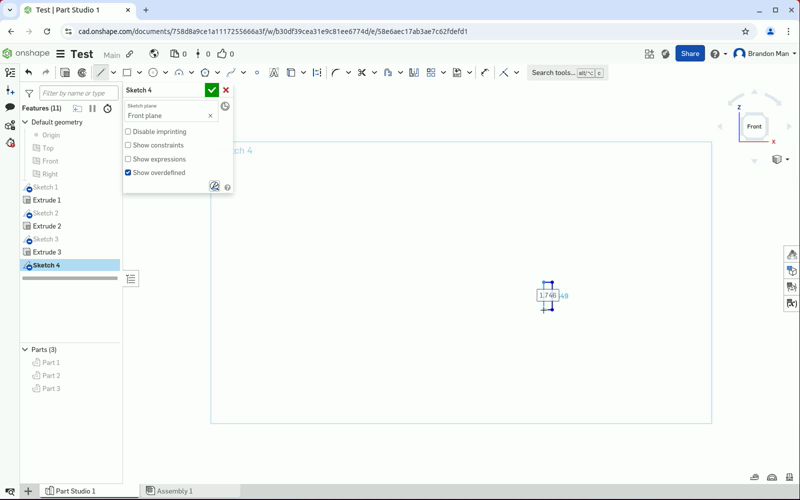
key_up(shift)
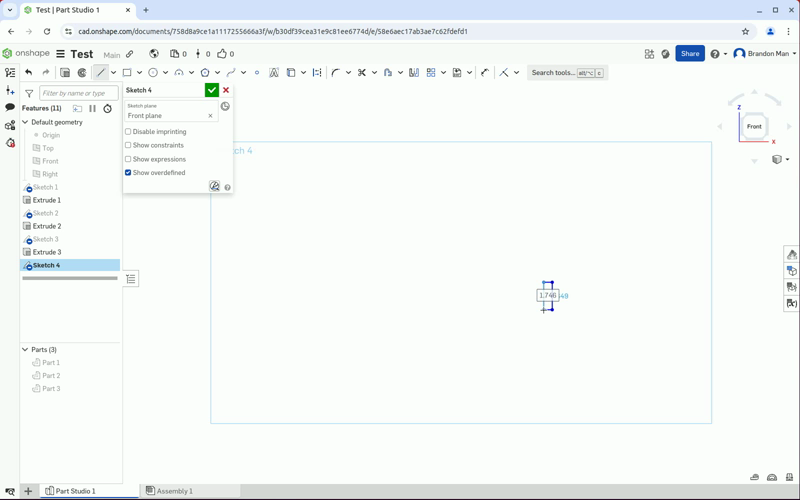
click(543, 309)
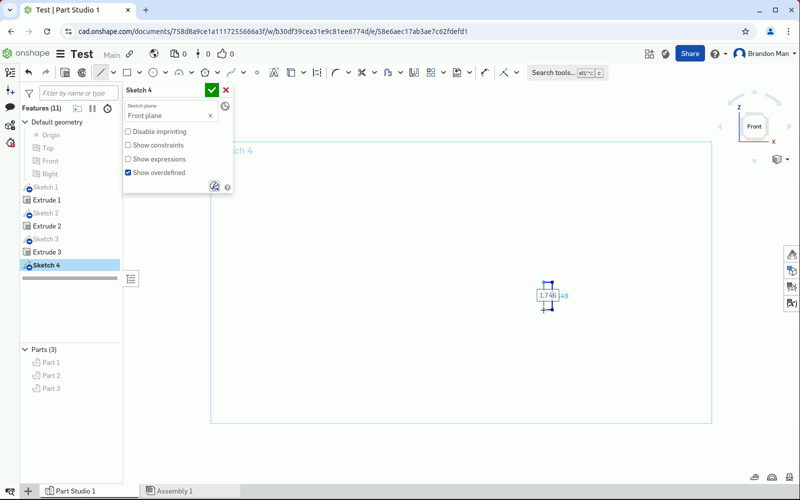
key(esc)
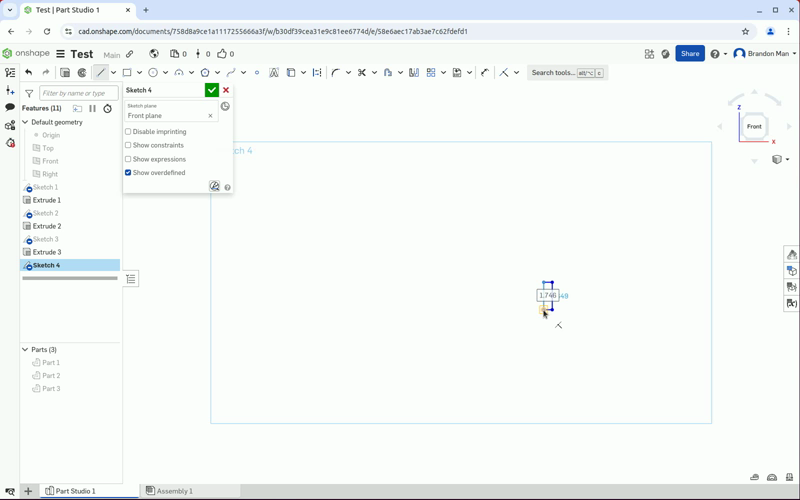
mouse_move(549, 303)
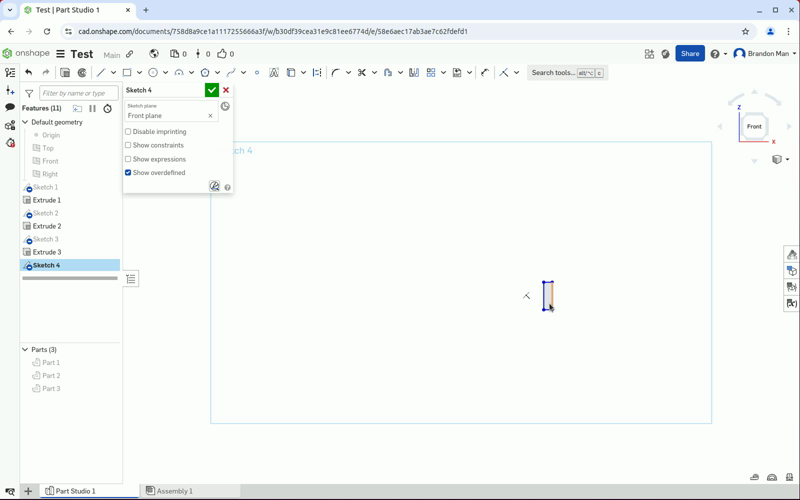
scroll(6)
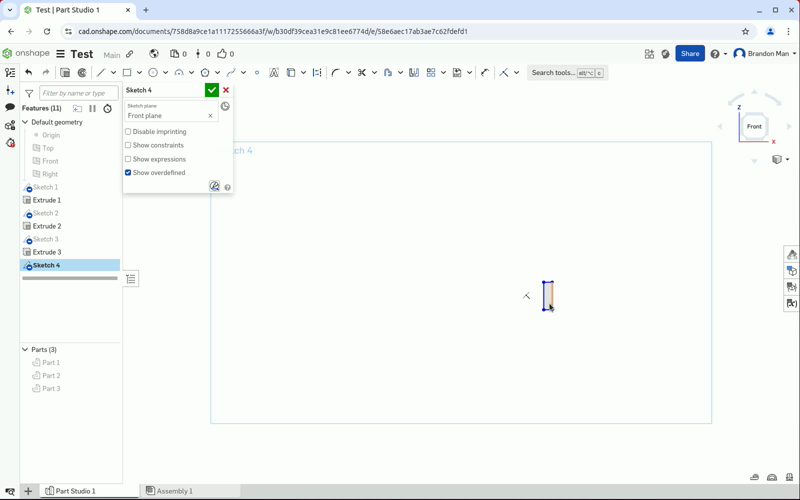
scroll(6)
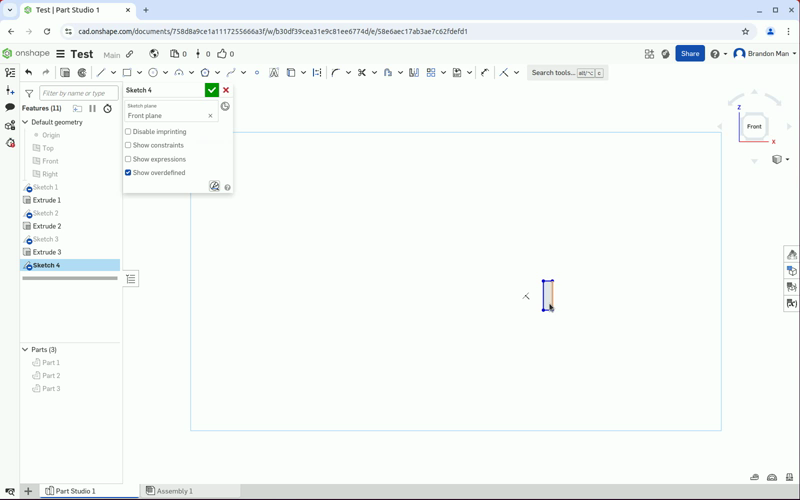
scroll(6)
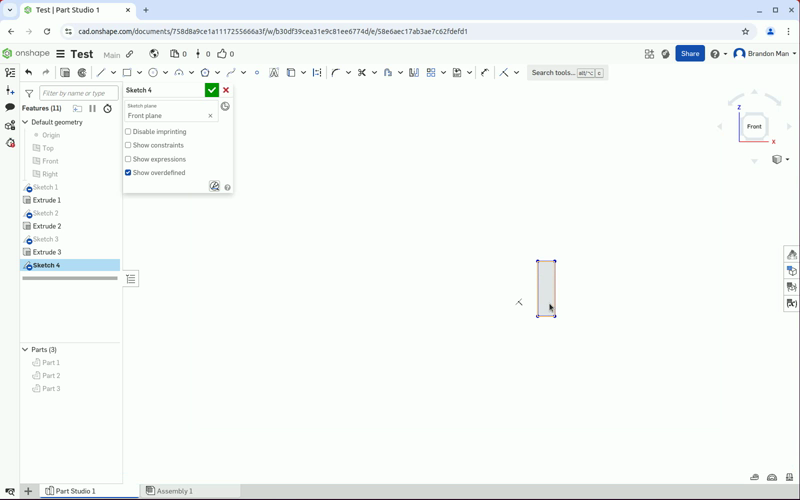
scroll(6)
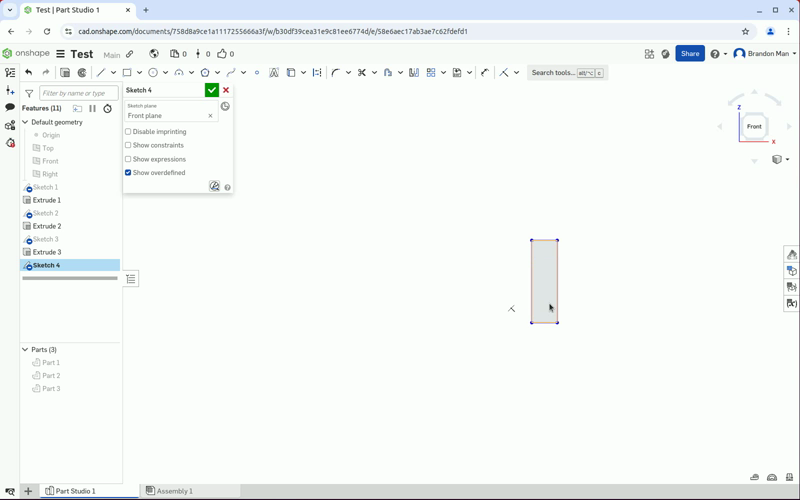
scroll(6)
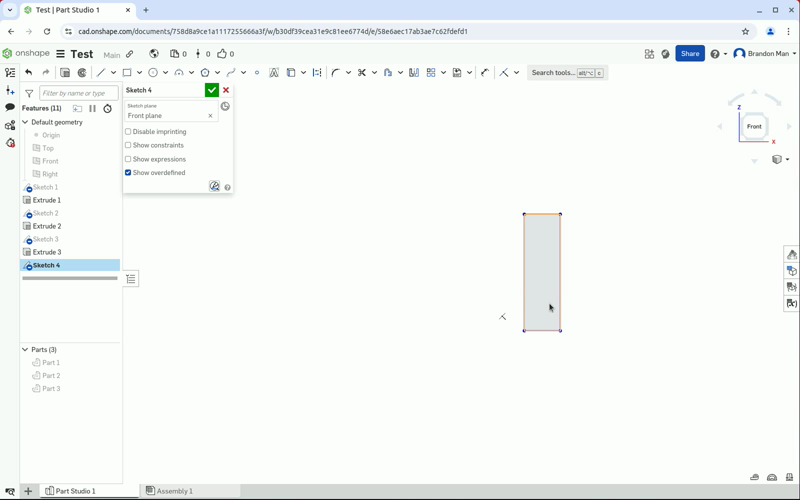
scroll(6)
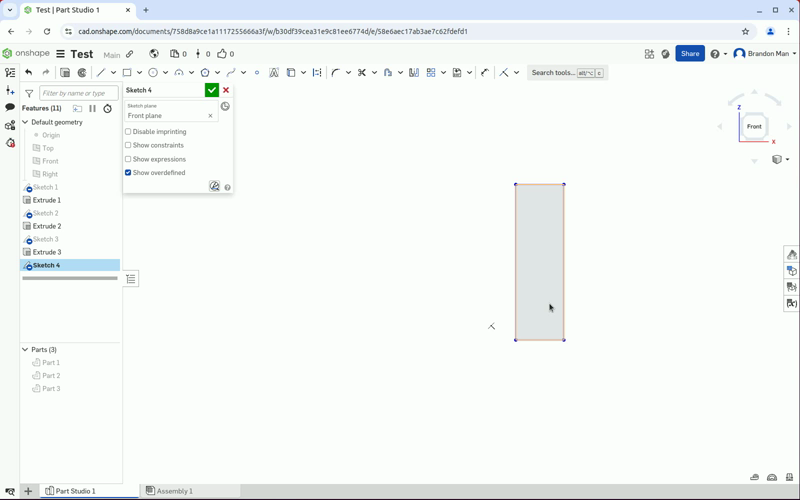
scroll(6)
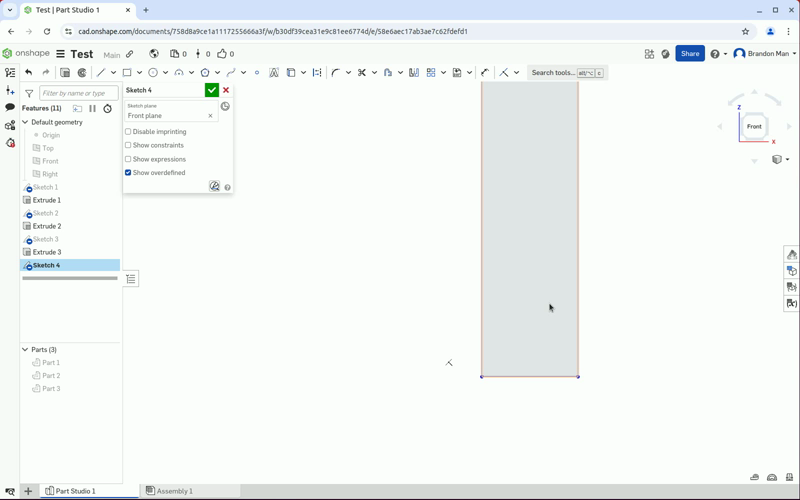
click(549, 303)
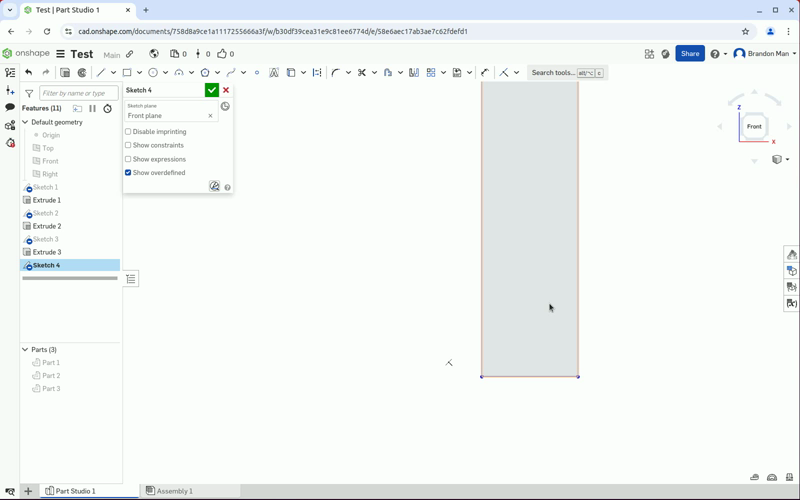
scroll(-6)
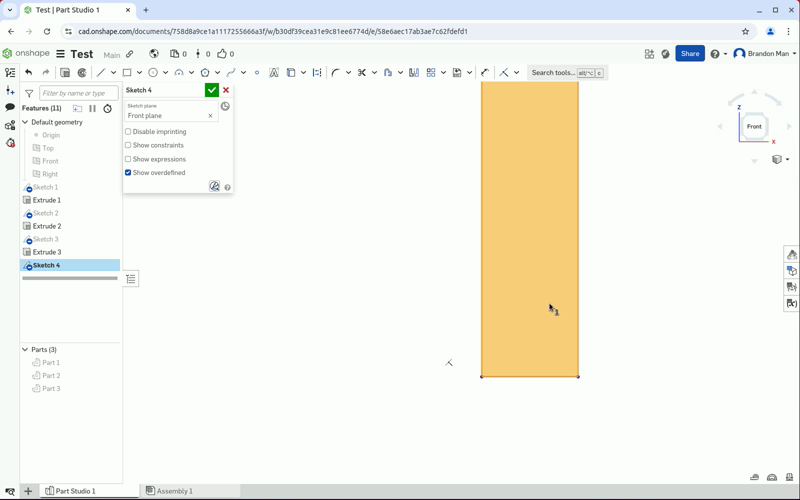
scroll(-6)
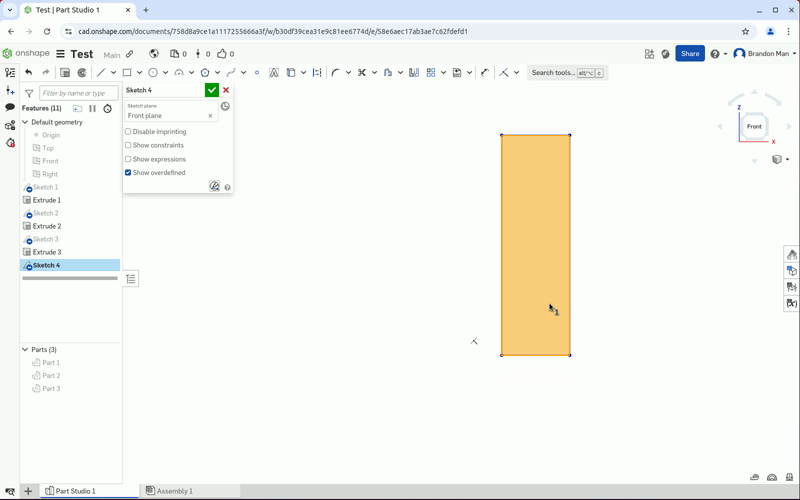
scroll(-6)
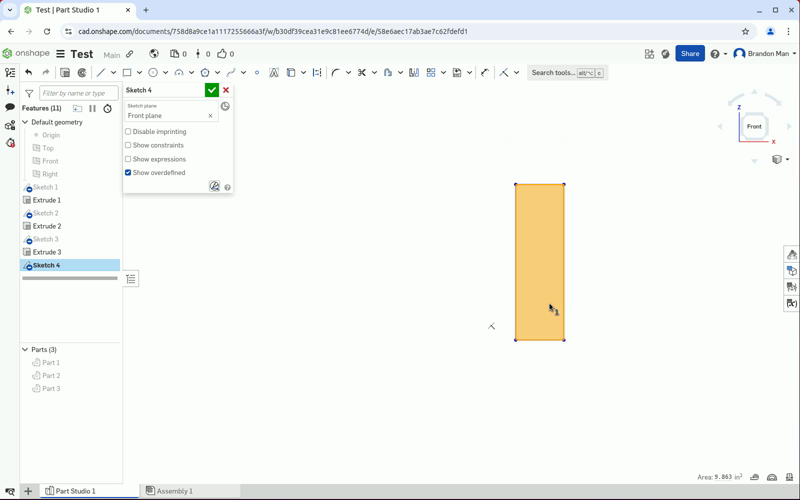
scroll(-6)
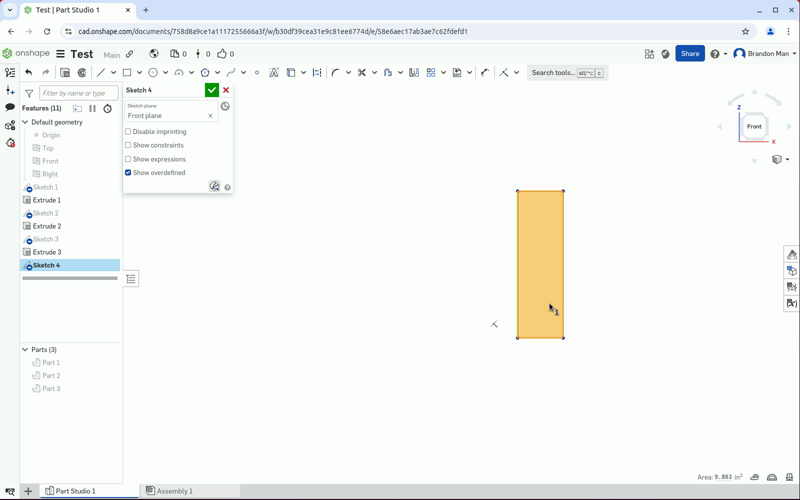
scroll(-6)
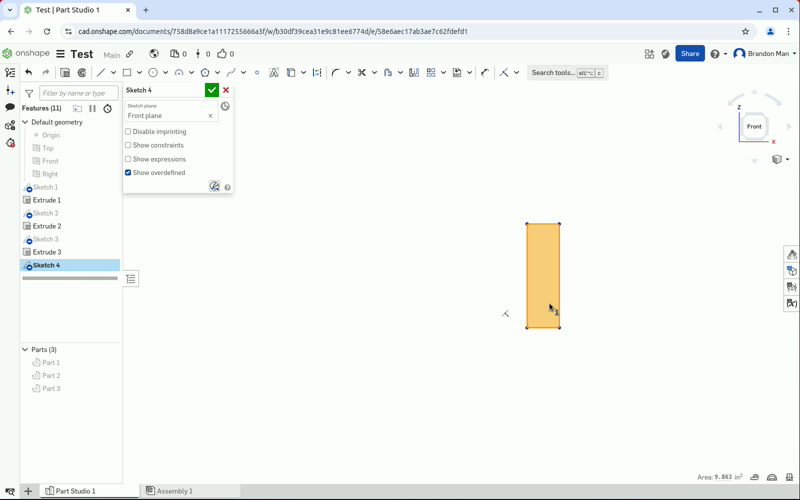
scroll(-6)
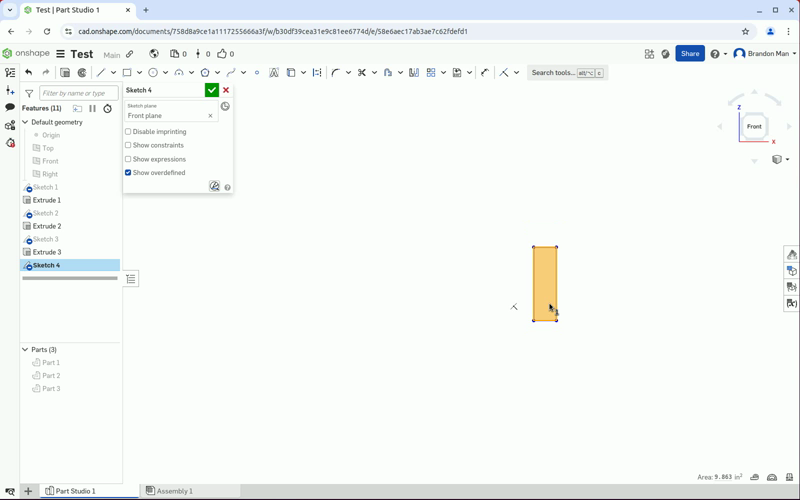
scroll(-6)
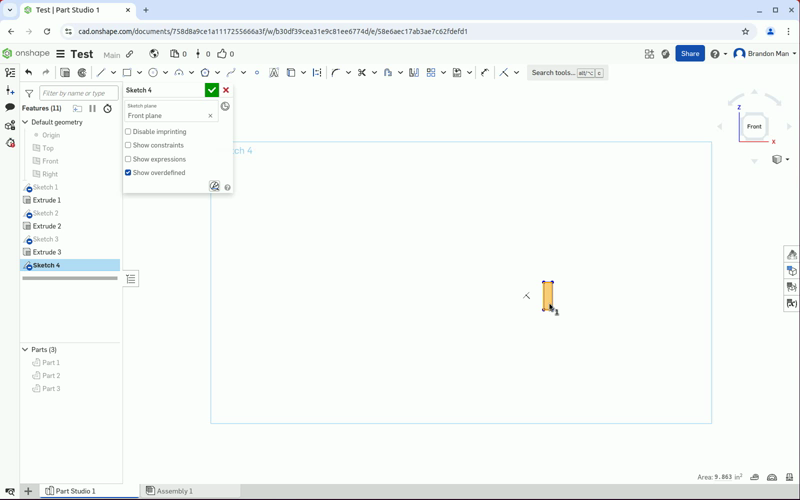
mouse_move(73, 352)
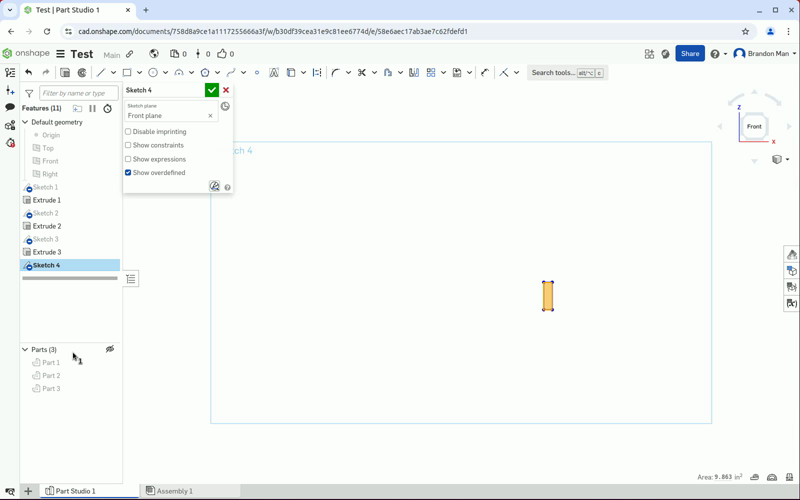
key(shift+y)
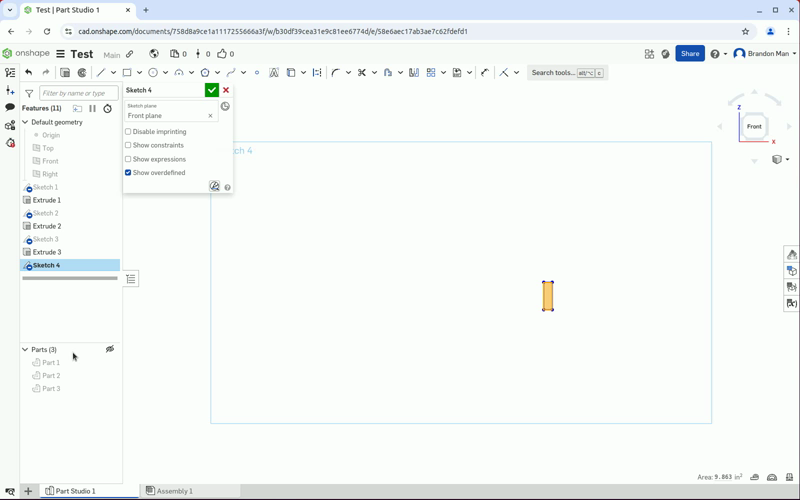
key(shift+e)
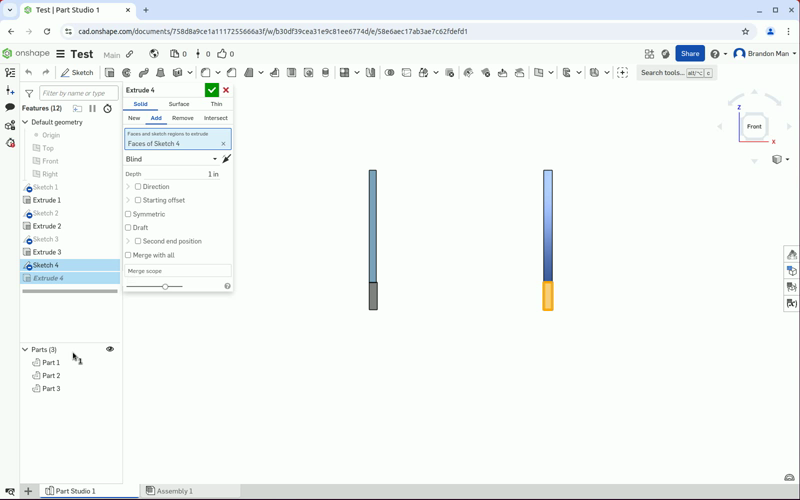
mouse_move(143, 106)
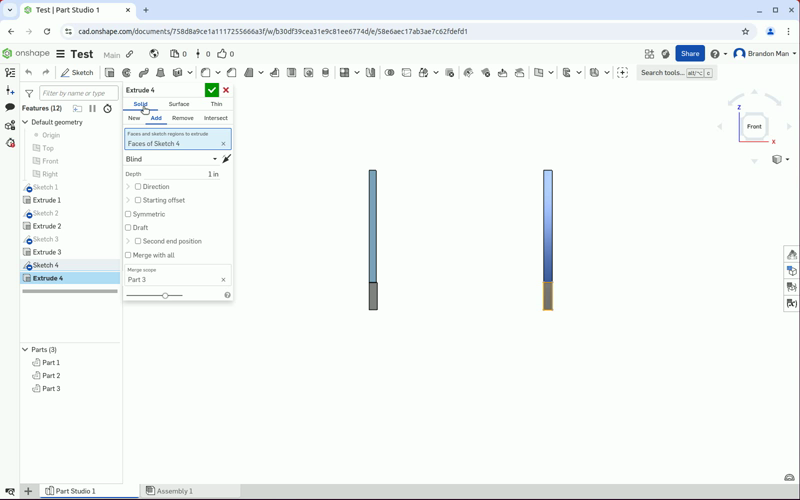
click(143, 106)
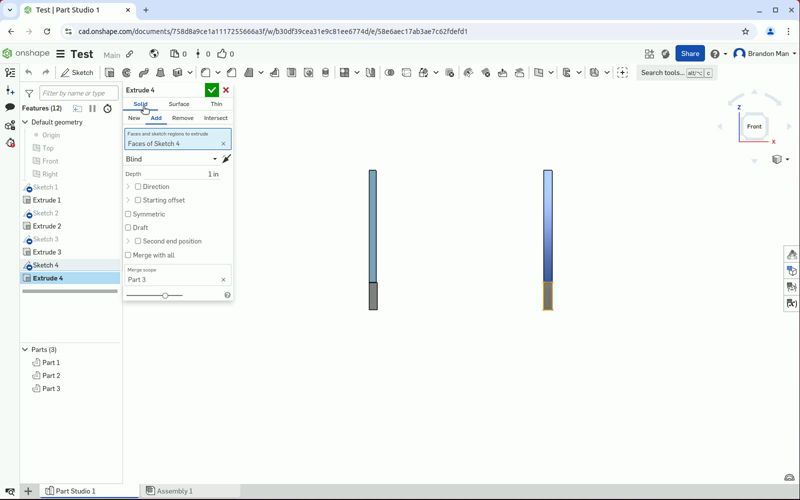
mouse_move(137, 120)
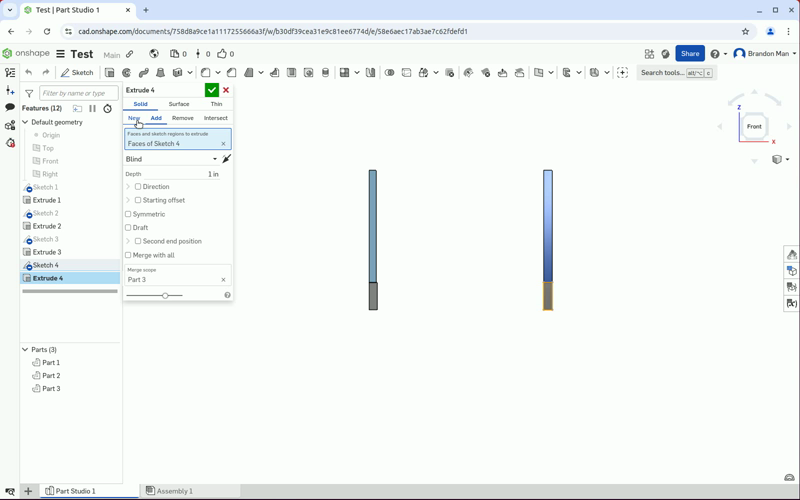
click(137, 120)
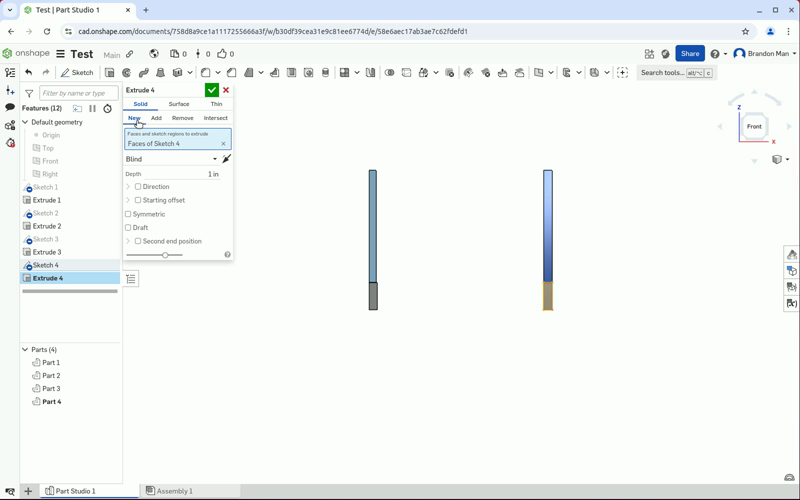
key(tab, 4)
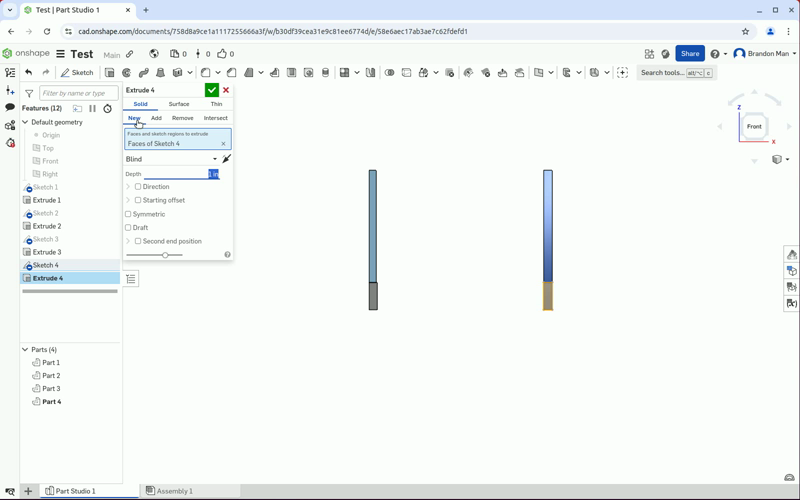
text(1.685)
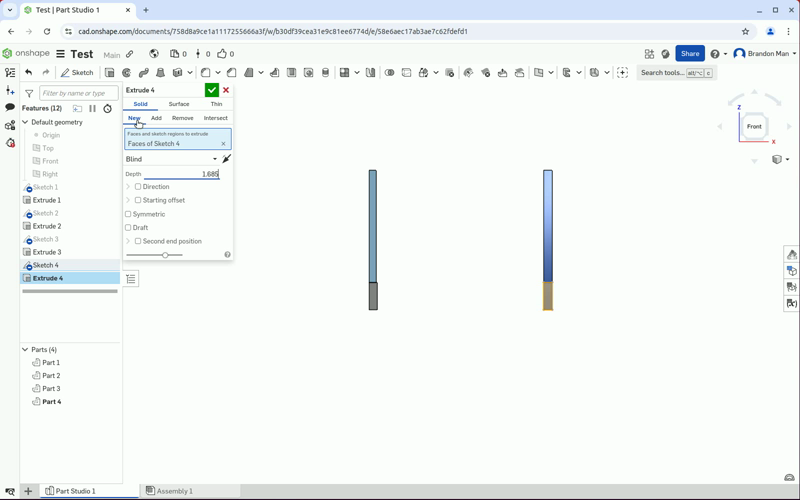
key(enter)
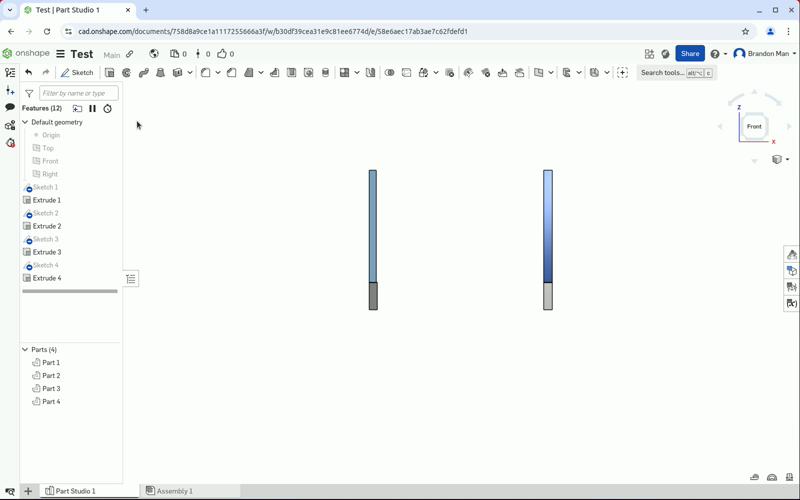
key(shift+h)
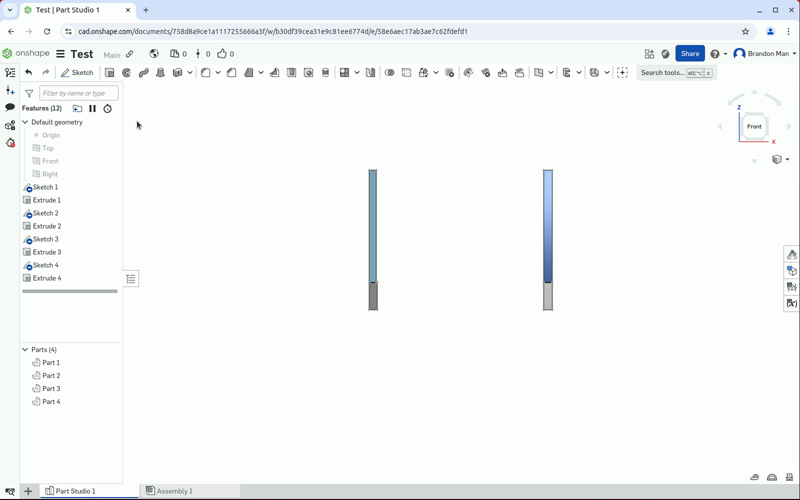
key(shift+h)
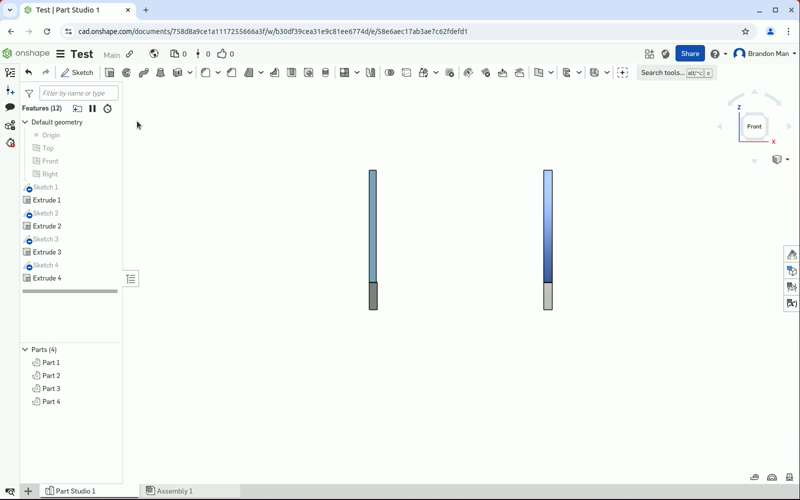
mouse_move(73, 189)
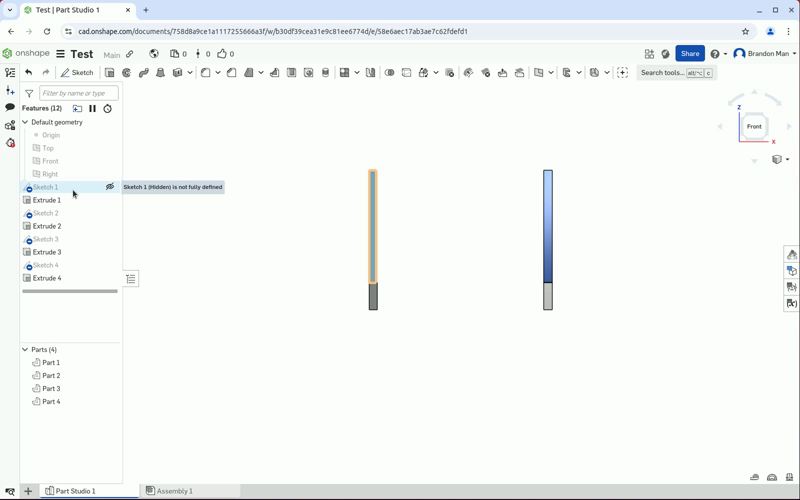
click(73, 189)
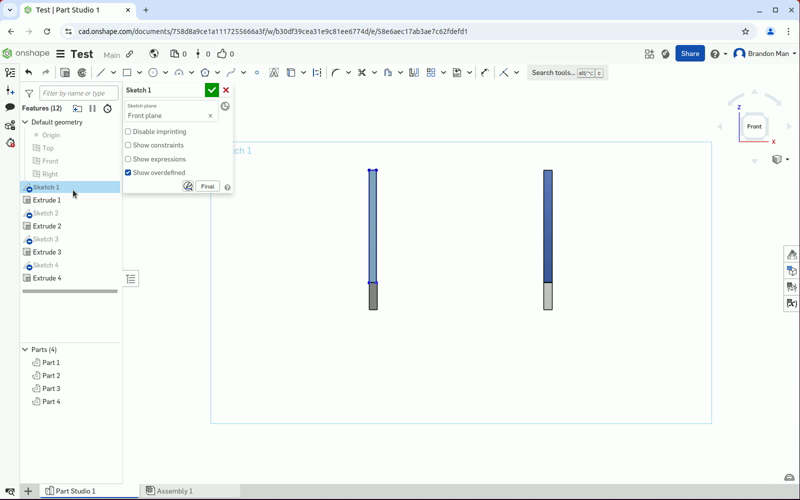
mouse_move(229, 92)
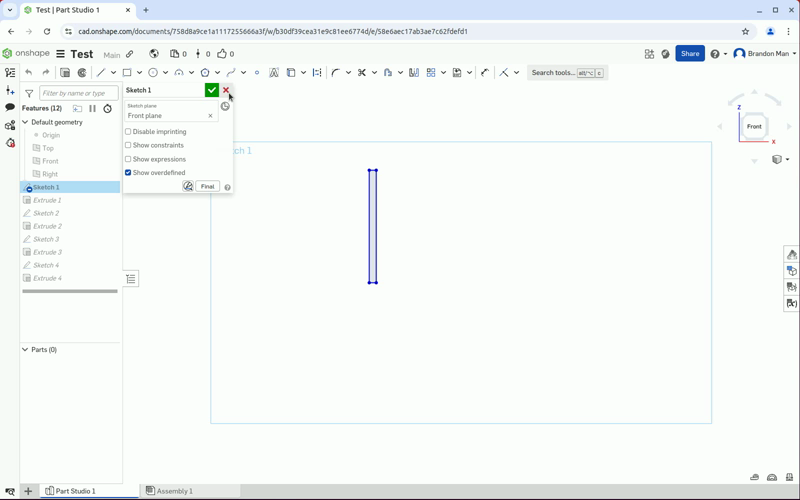
click(229, 92)
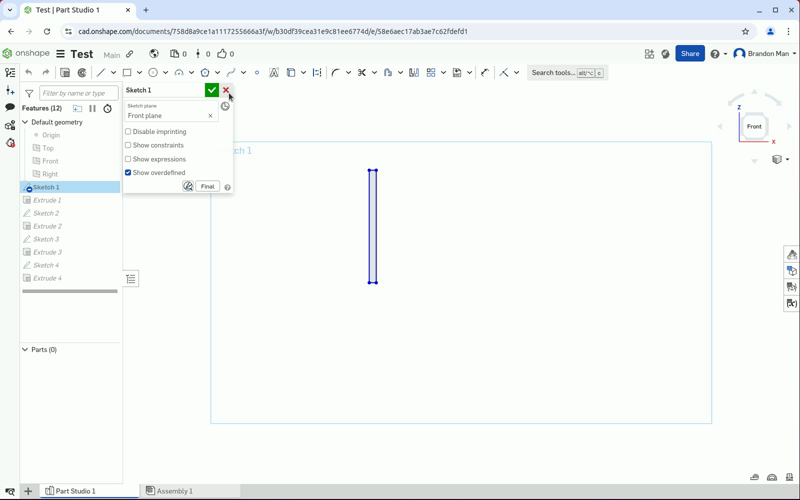
key(shift+s)
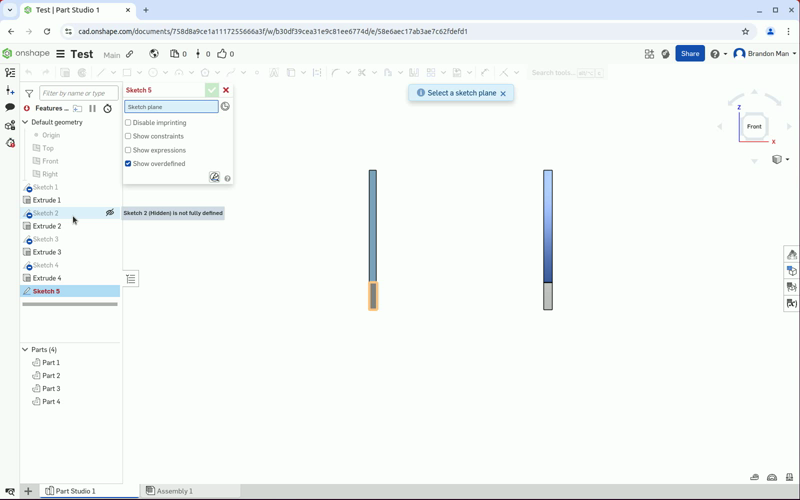
scroll(3)
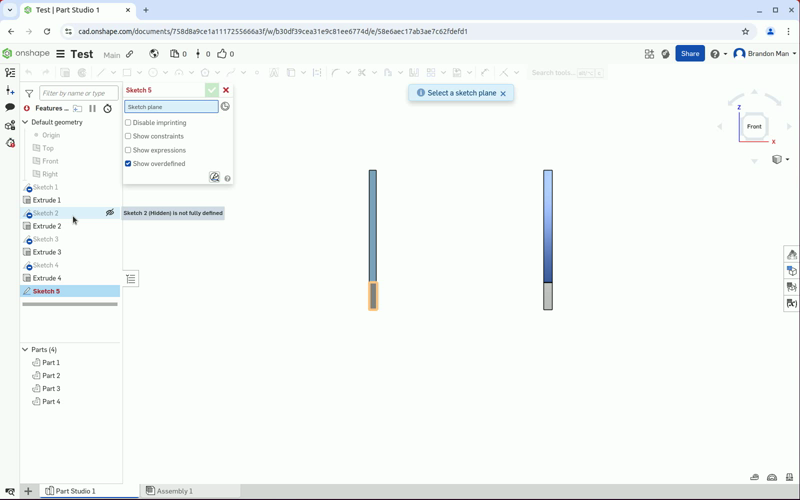
mouse_move(73, 163)
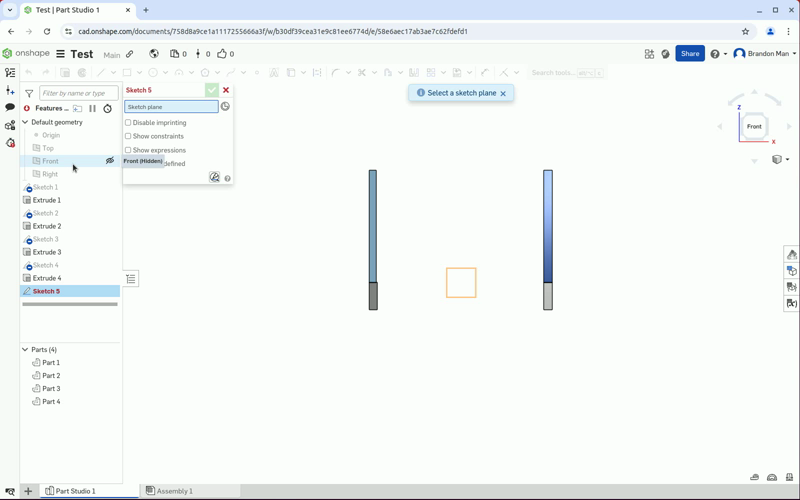
click(73, 163)
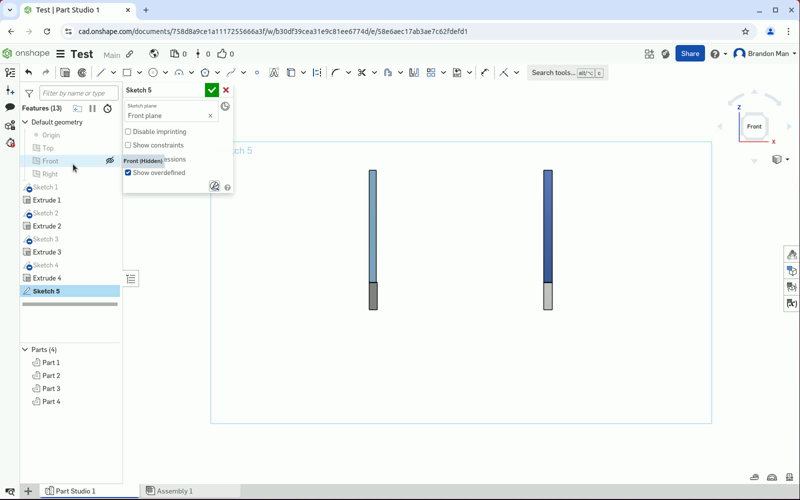
mouse_move(73, 352)
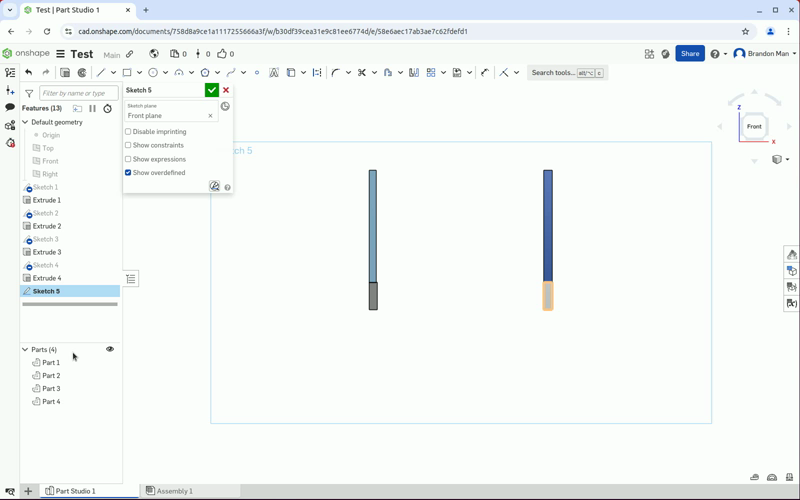
key(y)
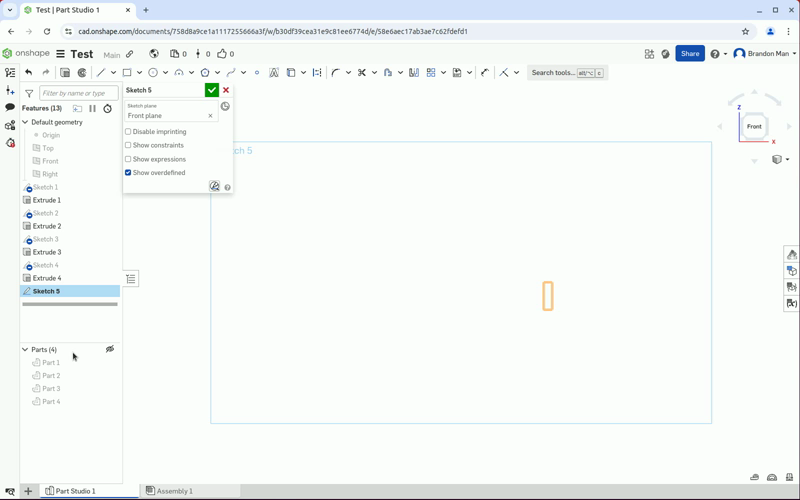
key(l)
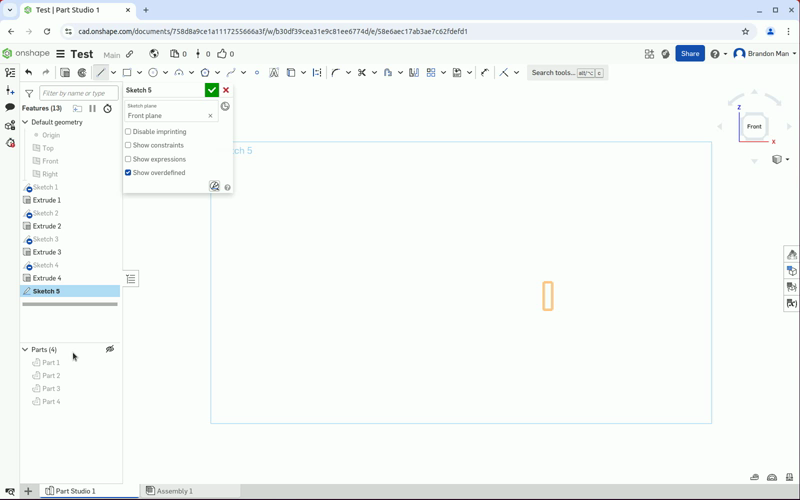
key_down(shift)
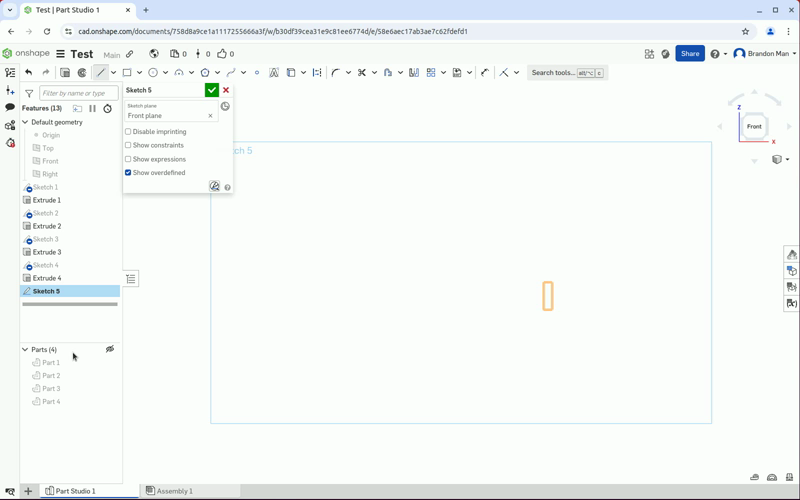
mouse_move(440, 309)
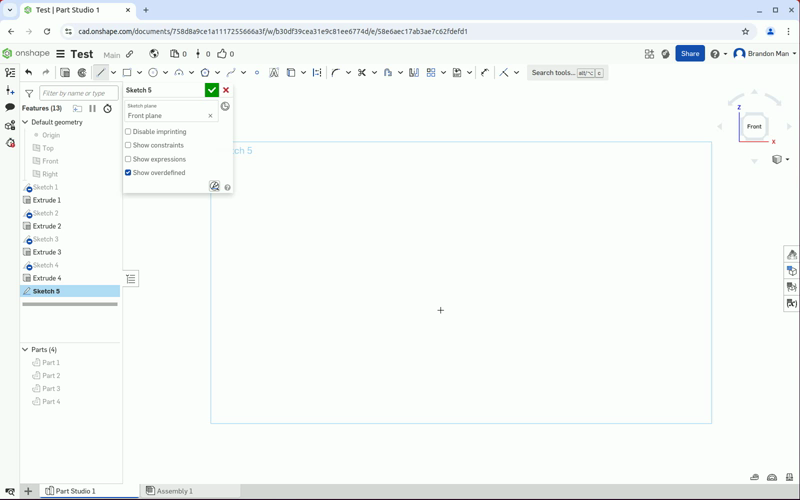
click(440, 309)
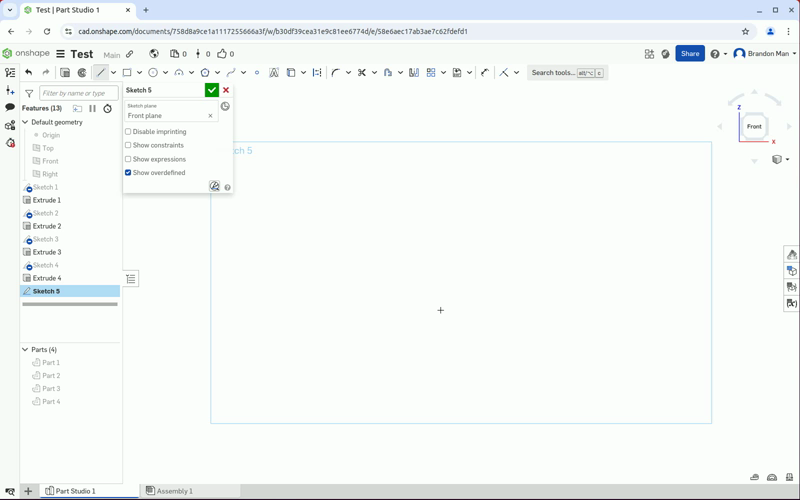
key_up(shift)
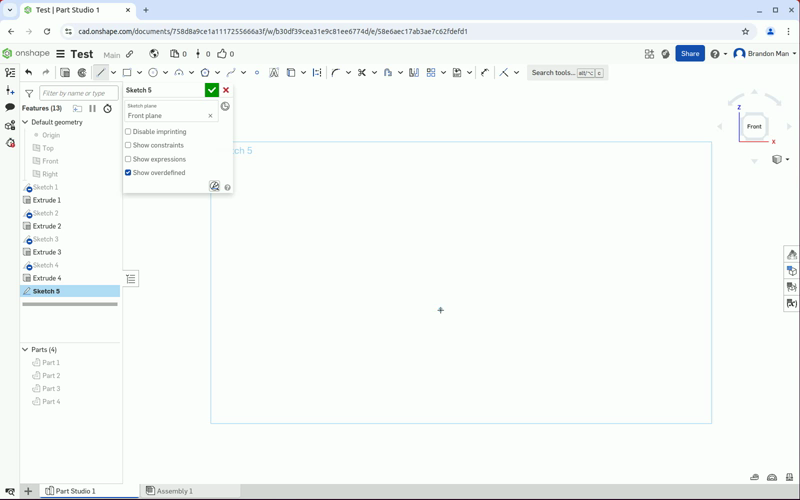
key_down(shift)
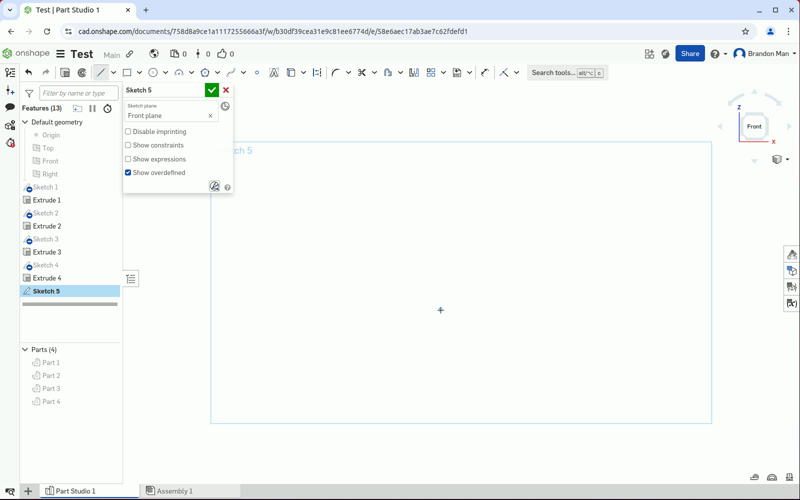
mouse_move(470, 309)
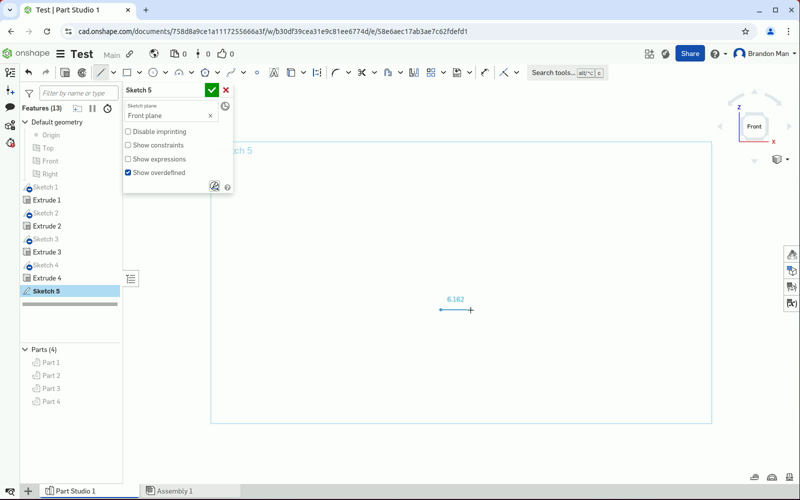
mouse_move(481, 309)
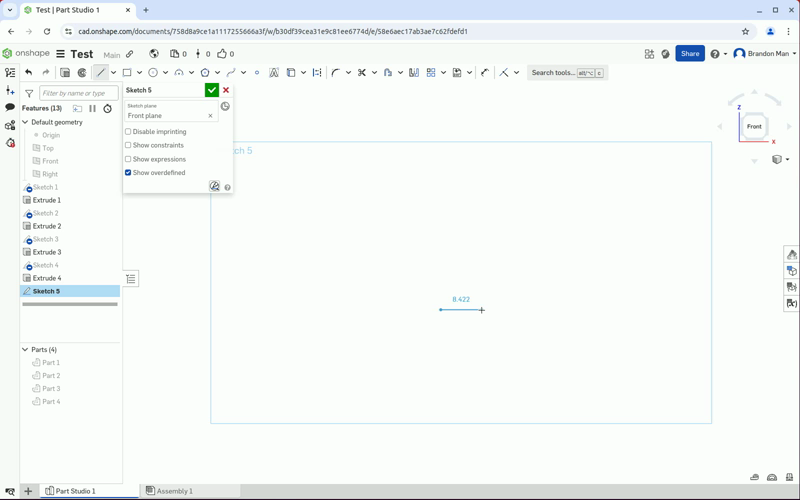
click(481, 309)
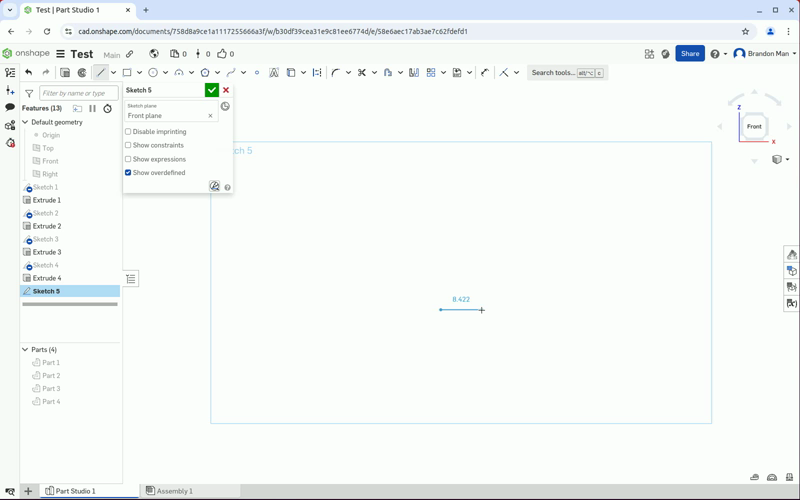
key_up(shift)
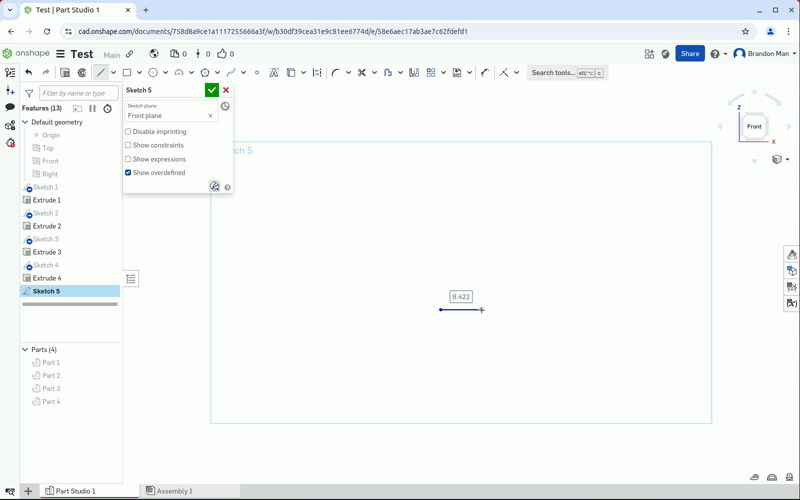
key_down(shift)
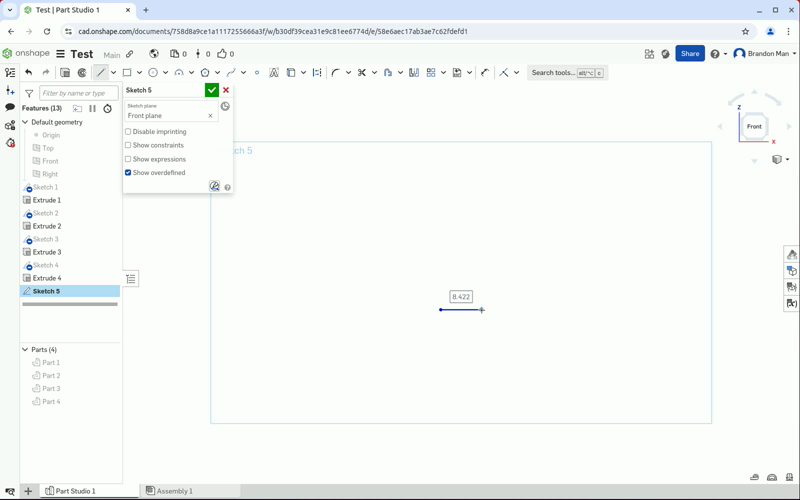
mouse_move(511, 309)
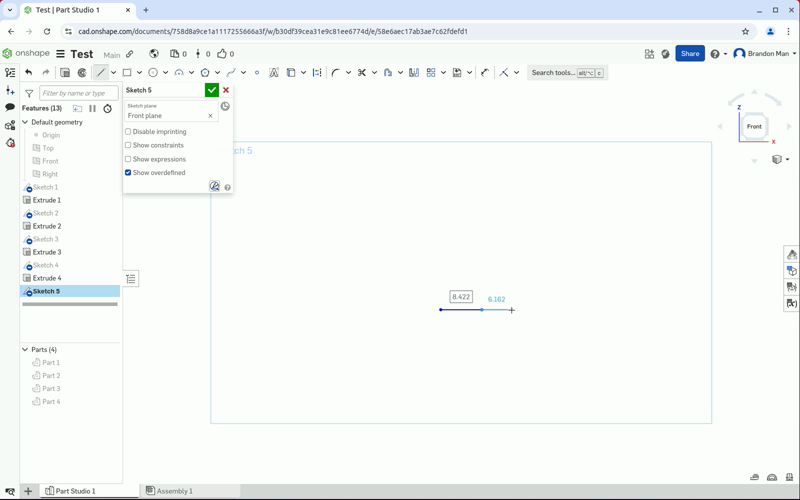
mouse_move(481, 282)
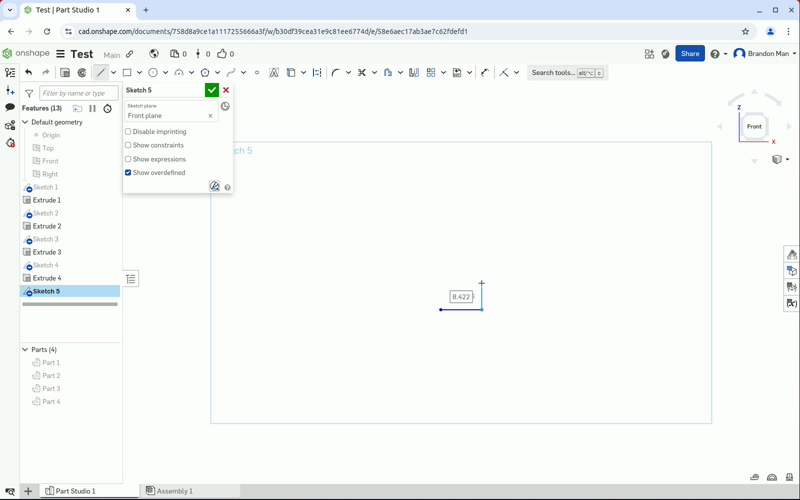
click(481, 282)
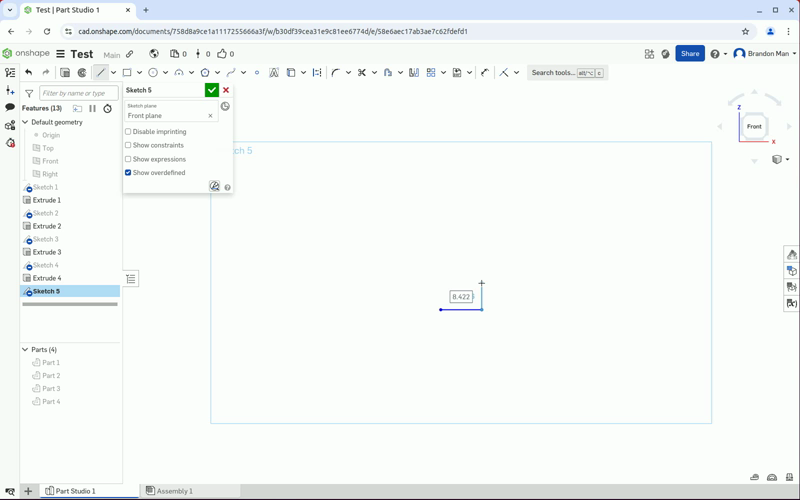
key_up(shift)
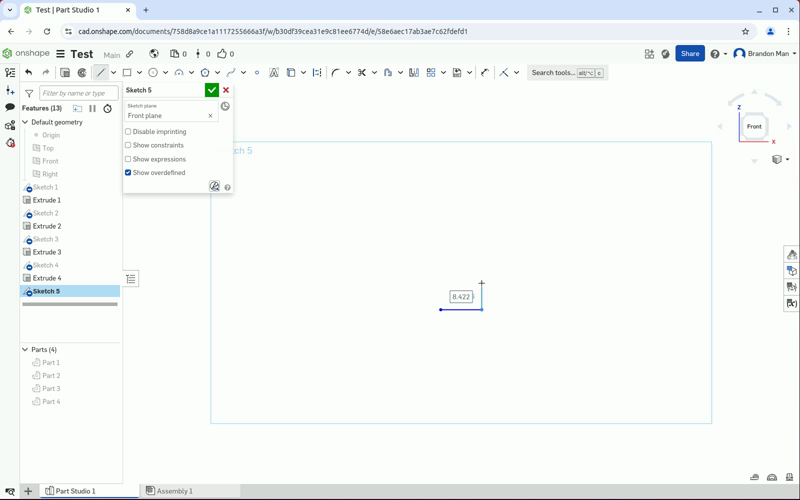
key_down(shift)
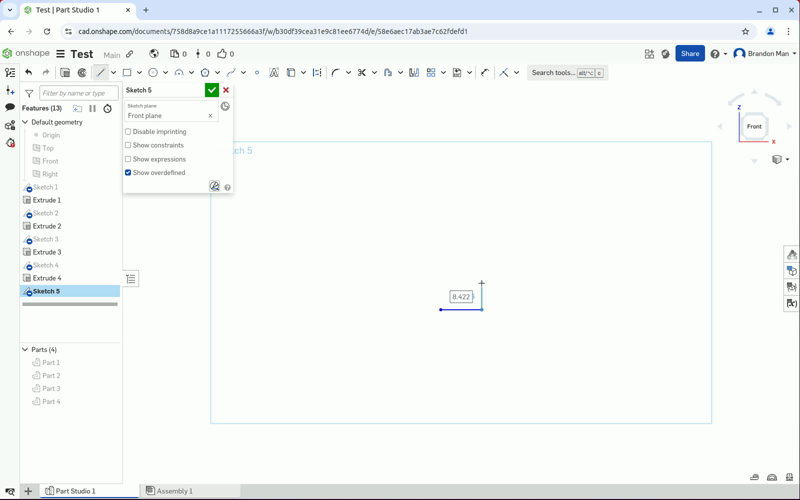
mouse_move(511, 282)
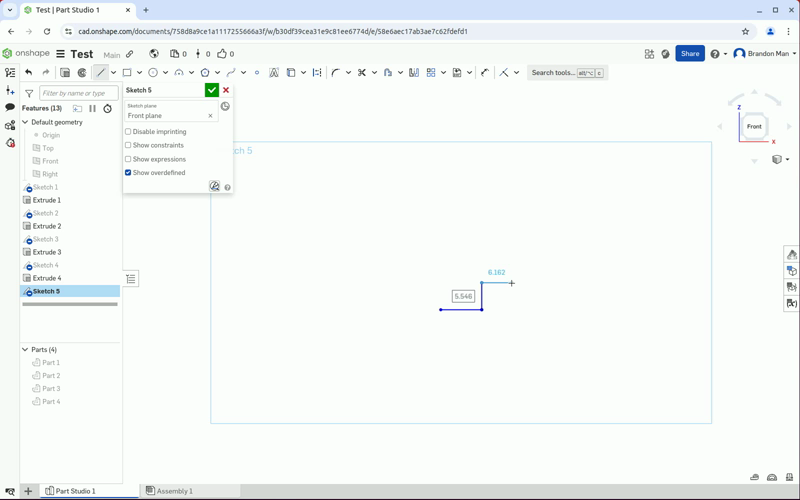
mouse_move(440, 282)
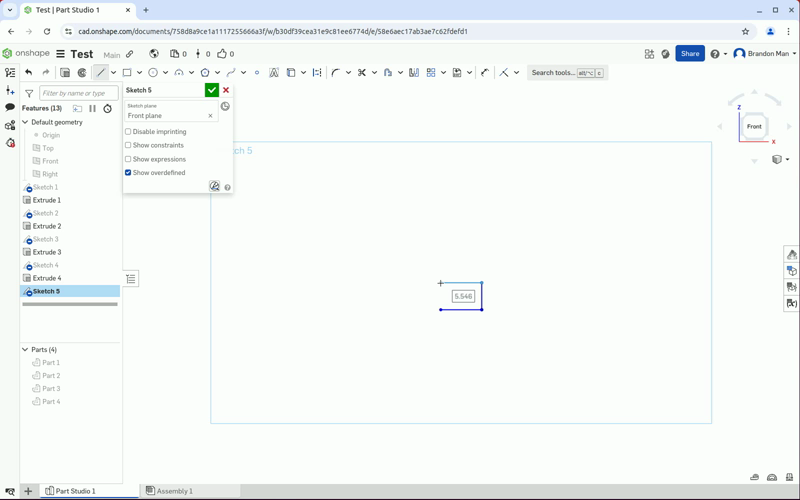
click(440, 282)
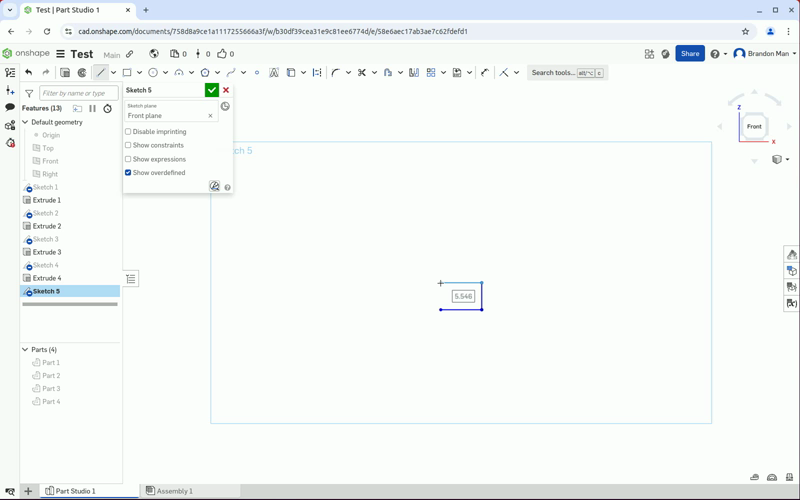
key_up(shift)
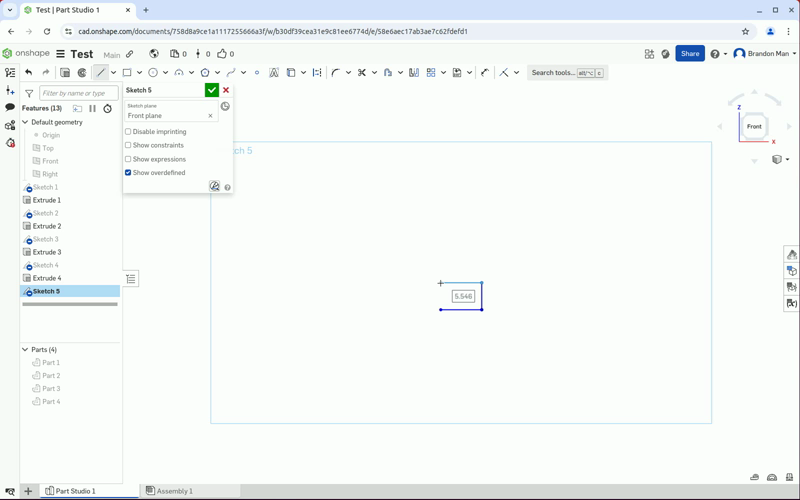
mouse_move(470, 282)
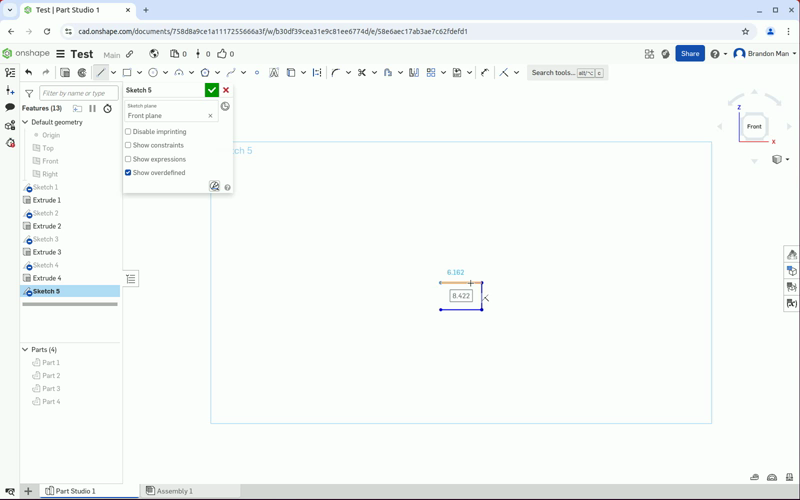
key_down(shift)
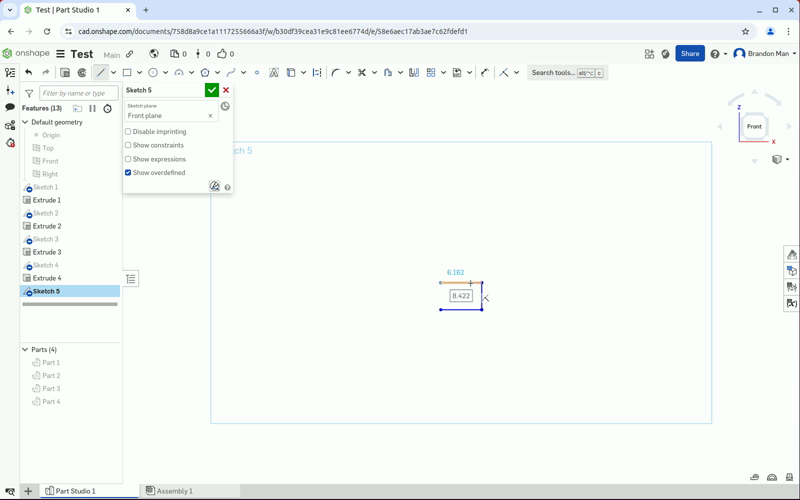
mouse_move(440, 309)
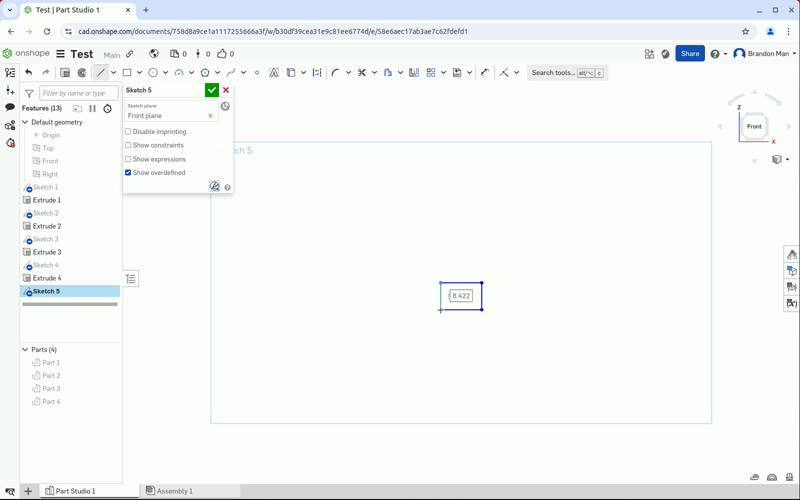
key_up(shift)
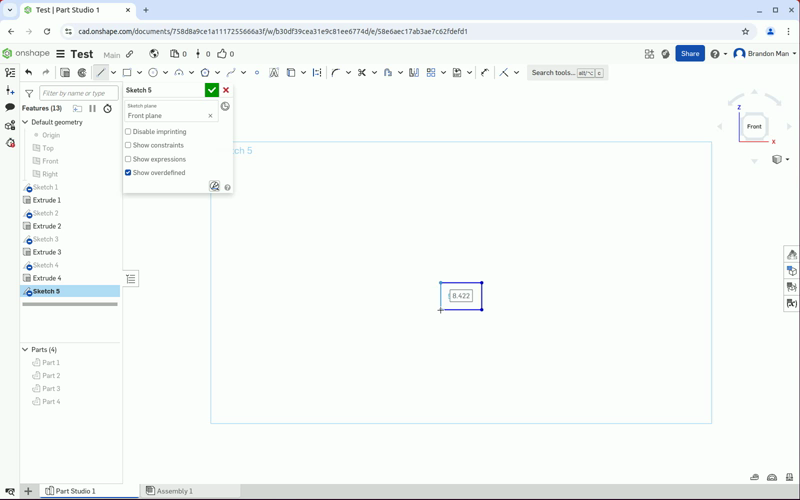
click(440, 309)
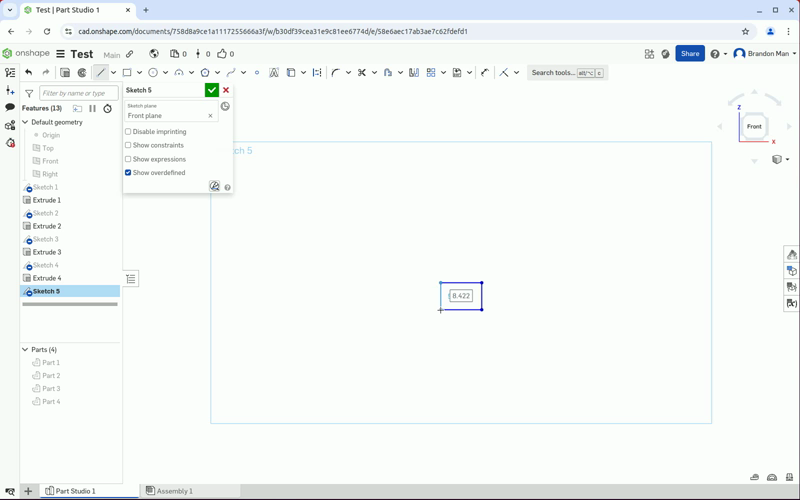
key(esc)
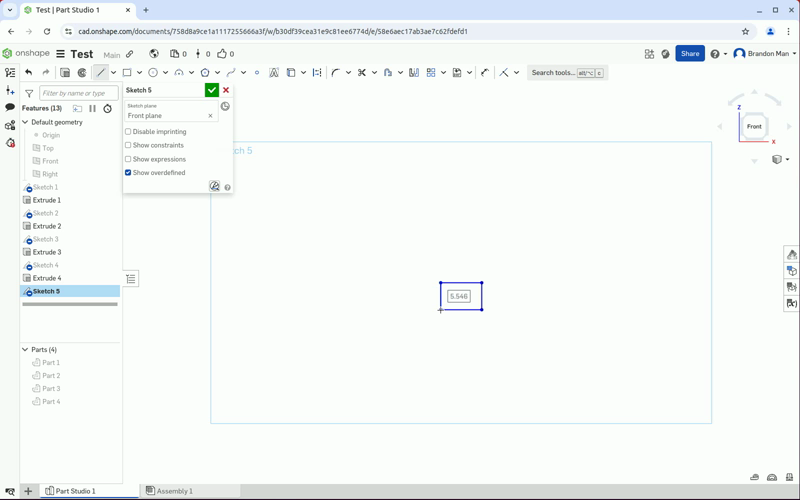
mouse_move(445, 288)
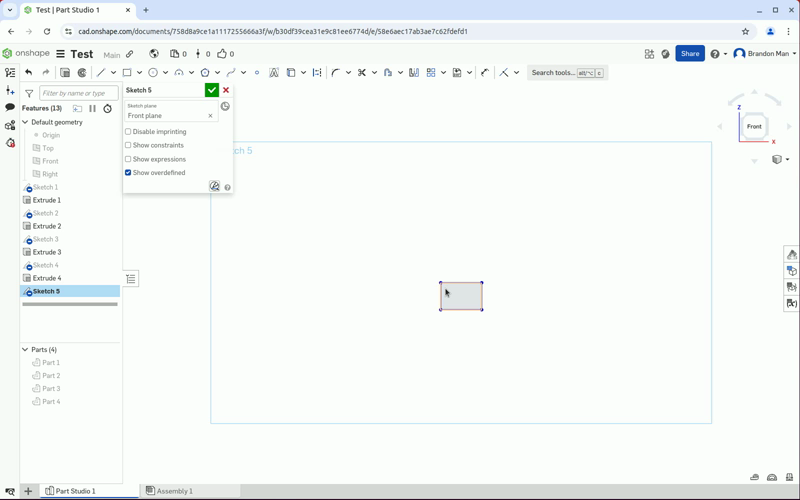
scroll(6)
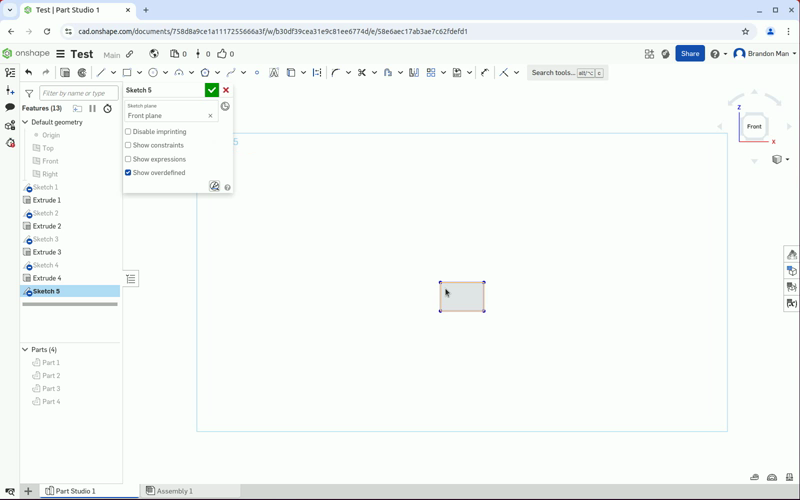
scroll(6)
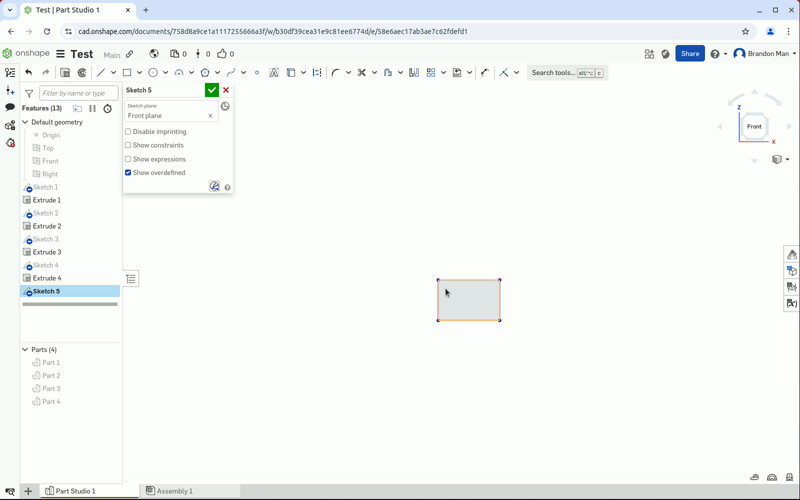
scroll(6)
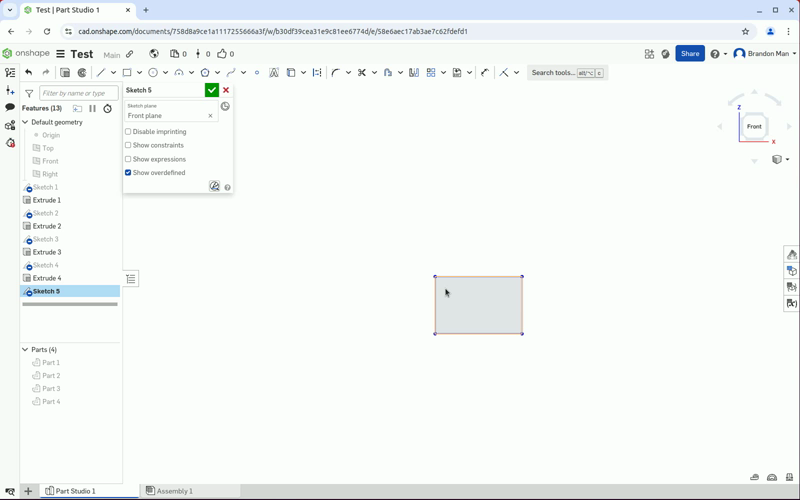
scroll(6)
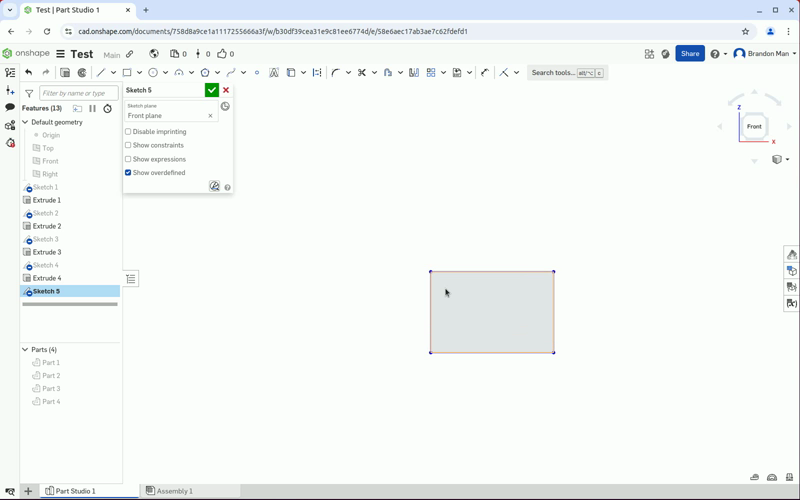
scroll(6)
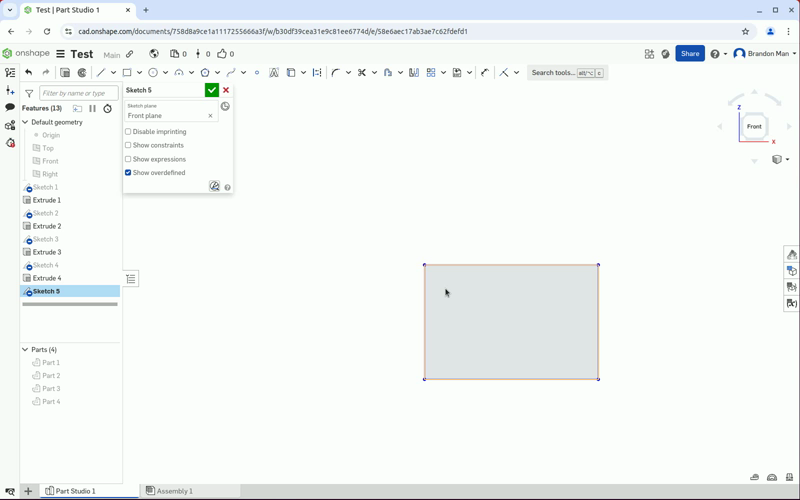
scroll(6)
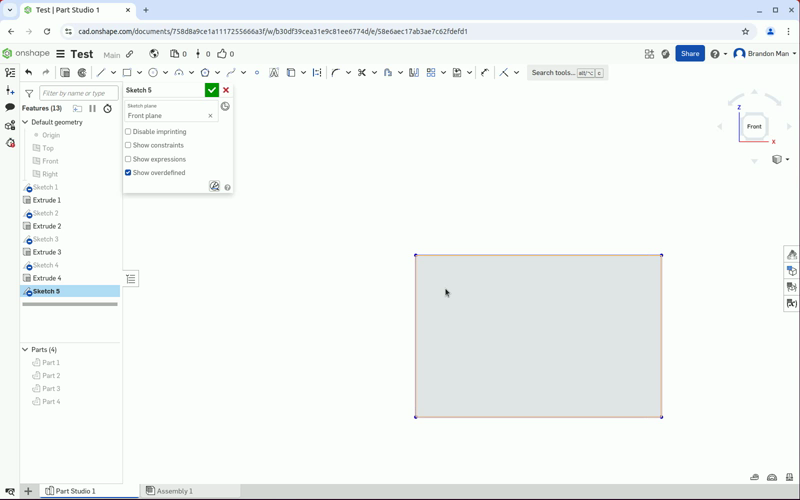
scroll(6)
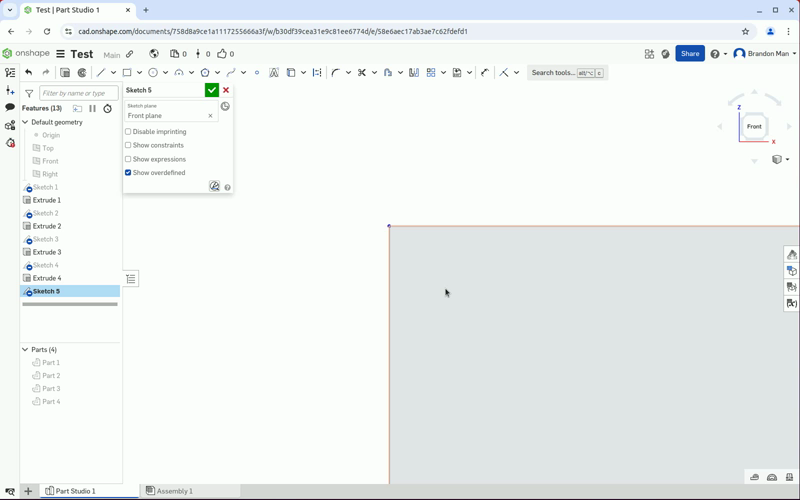
click(445, 288)
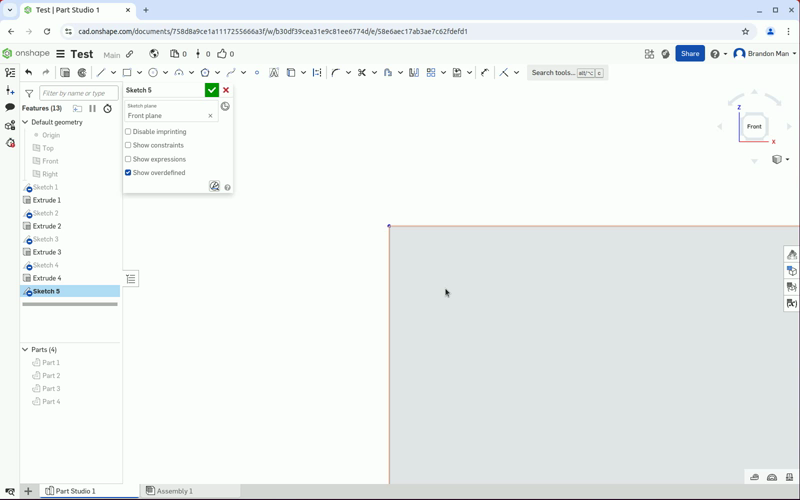
scroll(-6)
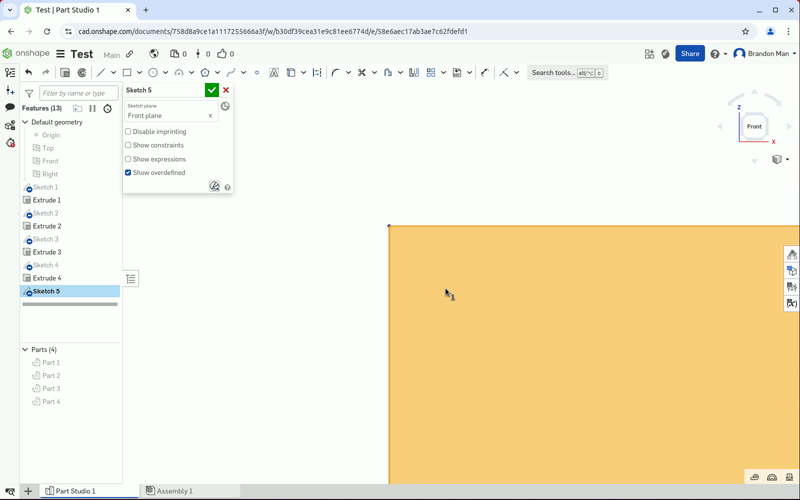
scroll(-6)
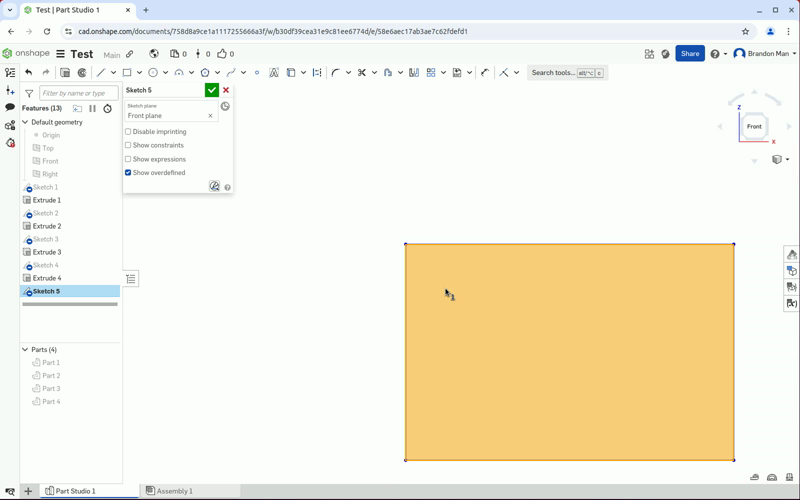
scroll(-6)
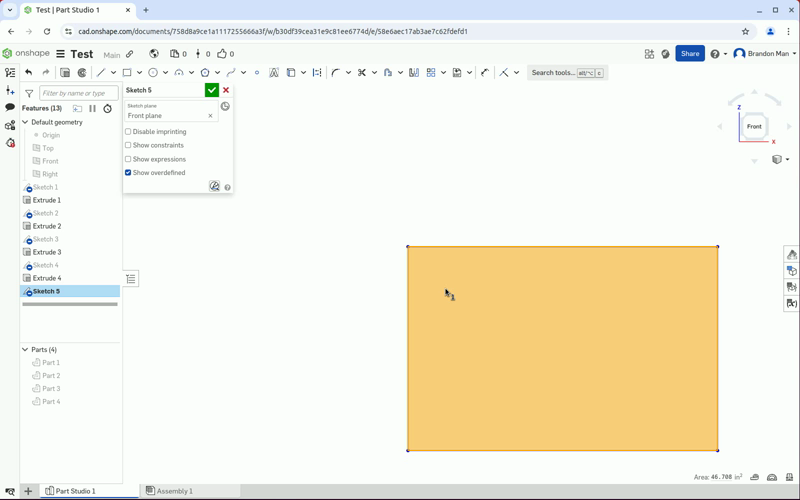
scroll(-6)
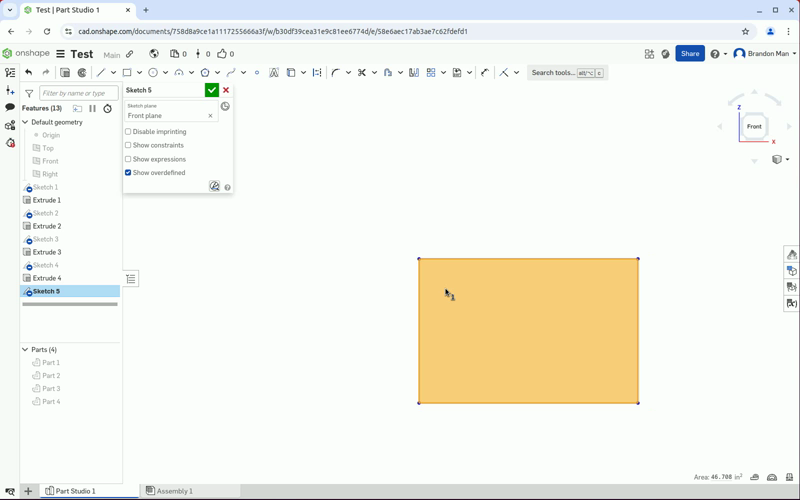
scroll(-6)
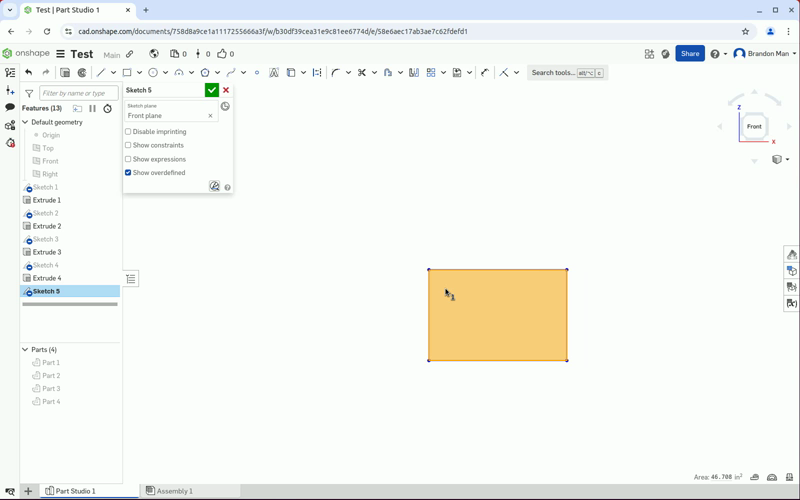
scroll(-6)
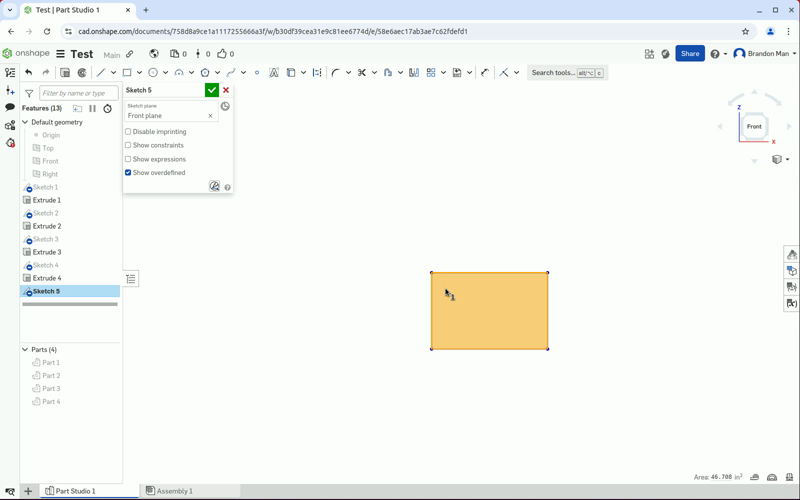
scroll(-6)
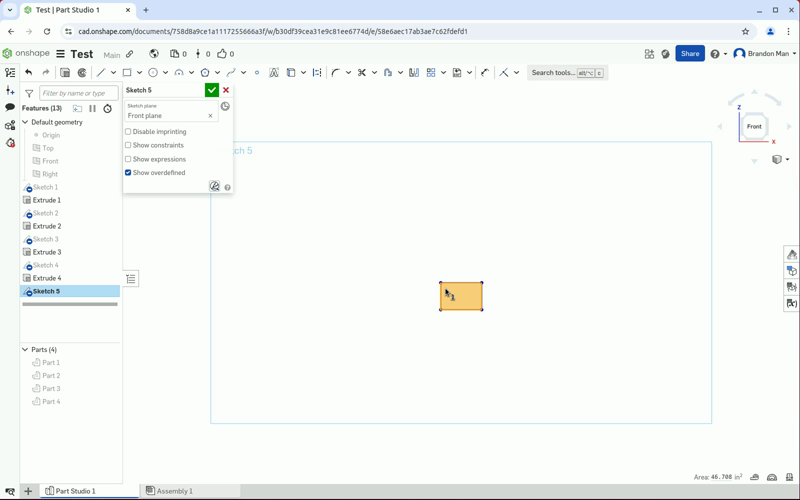
mouse_move(73, 352)
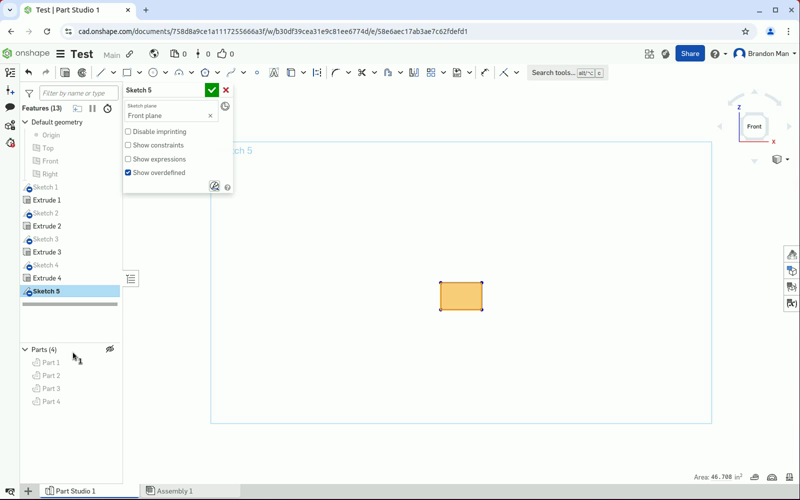
key(shift+y)
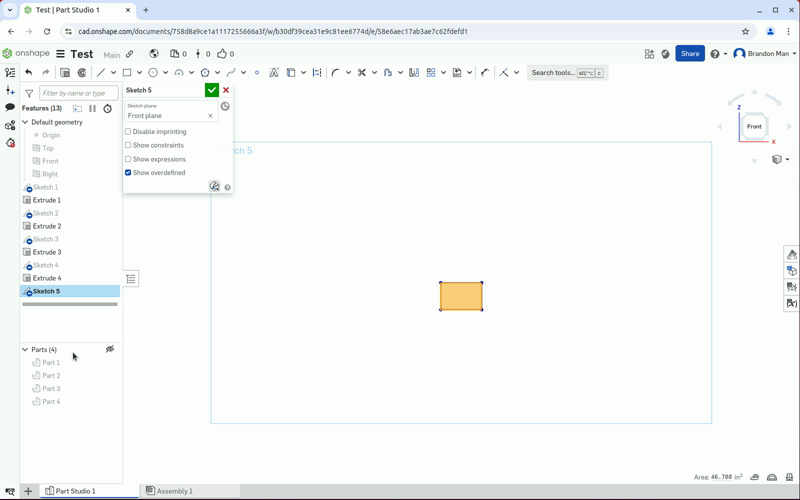
key(shift+e)
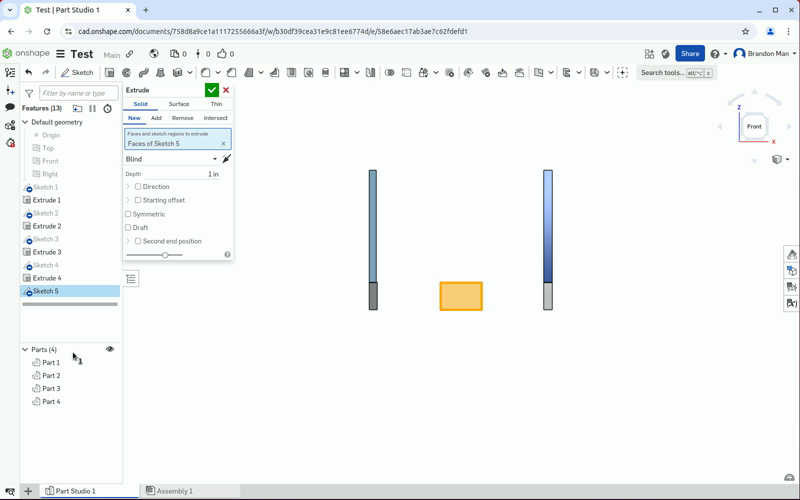
mouse_move(143, 106)
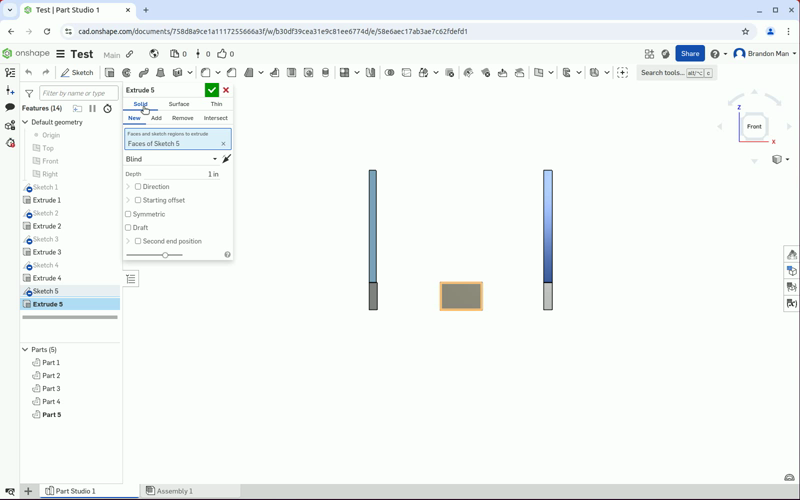
click(143, 106)
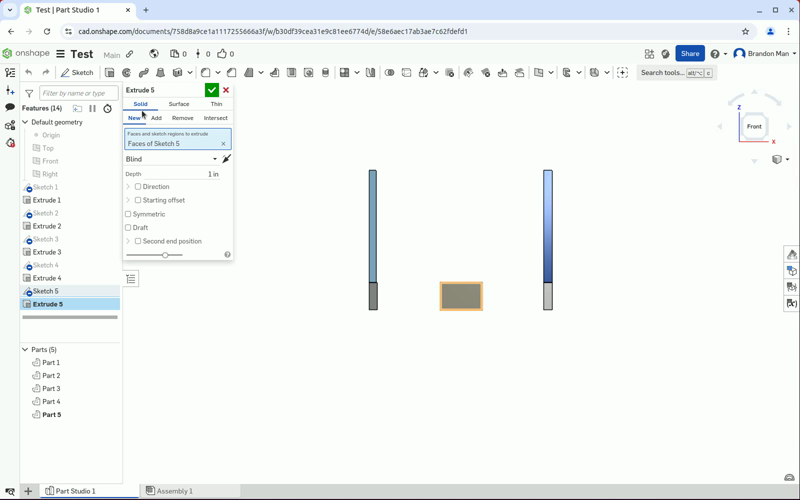
mouse_move(137, 120)
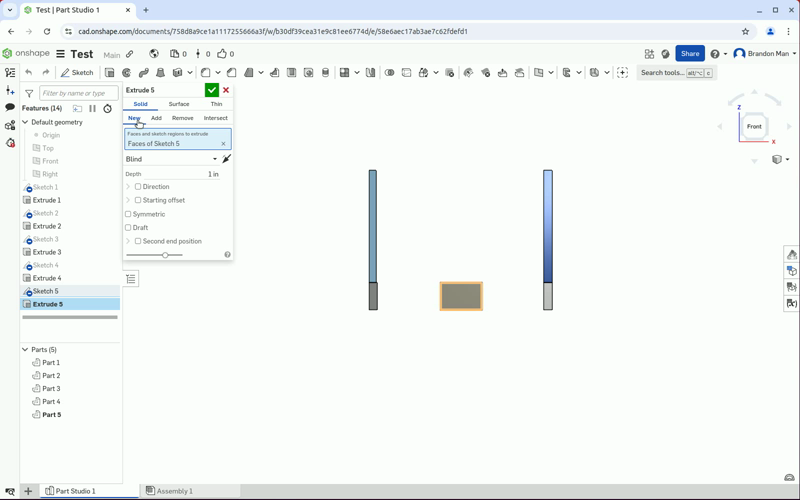
click(137, 120)
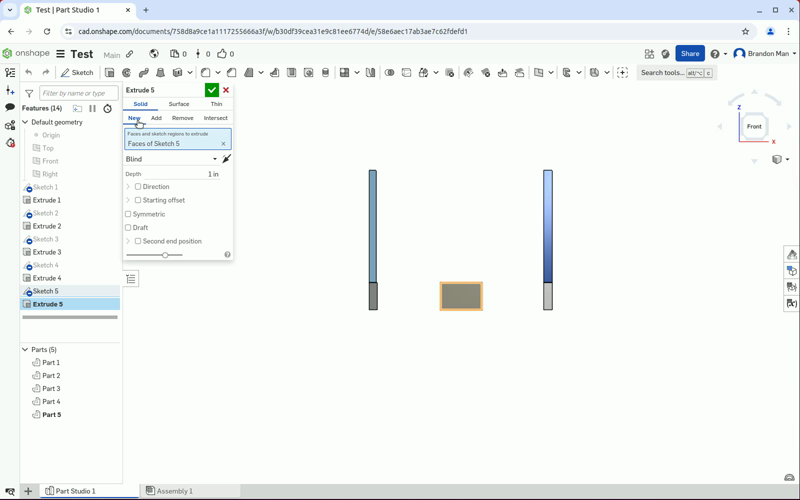
key(tab, 4)
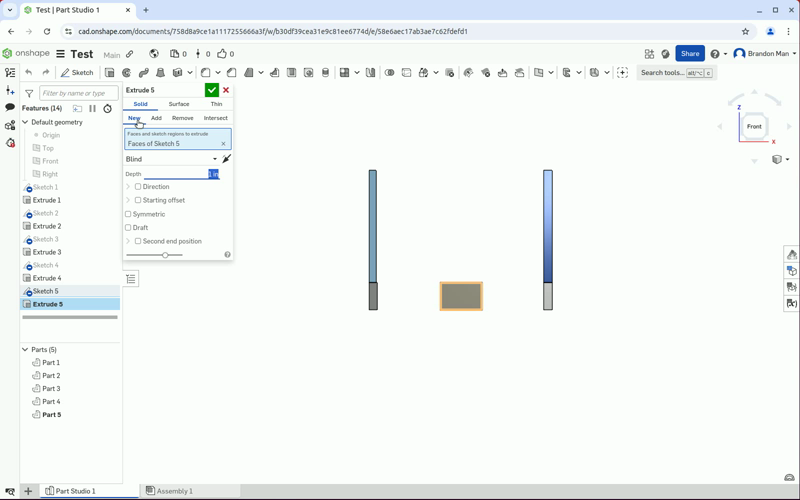
text(0.481)
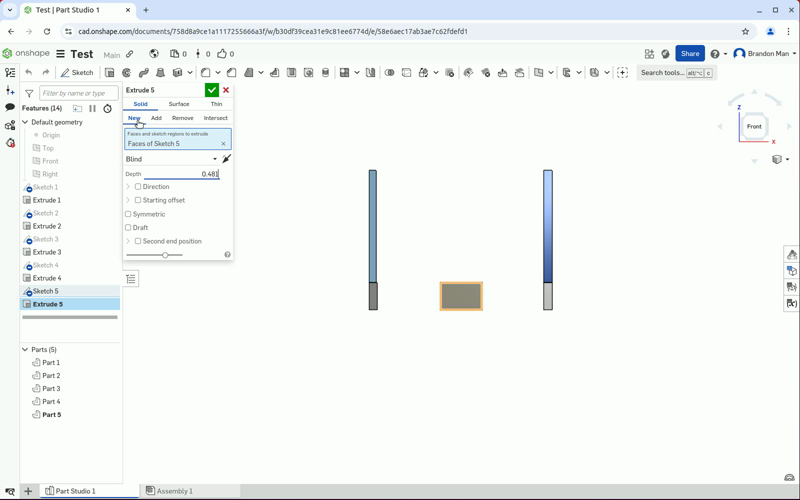
key(enter)
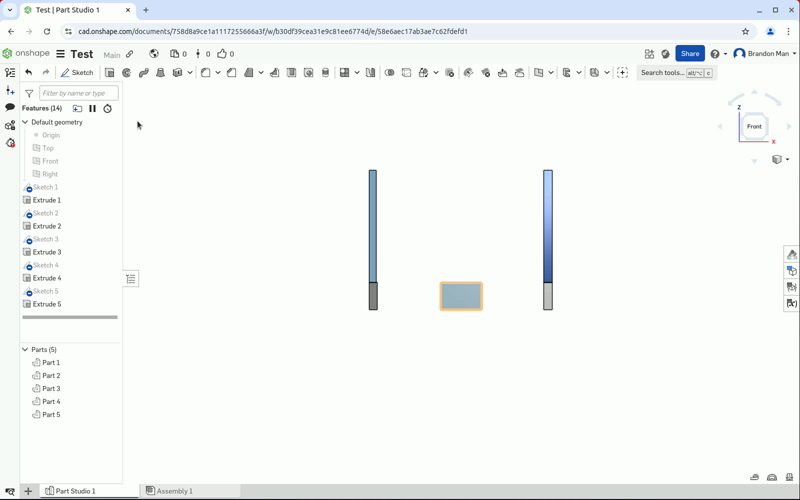
key(shift+h)
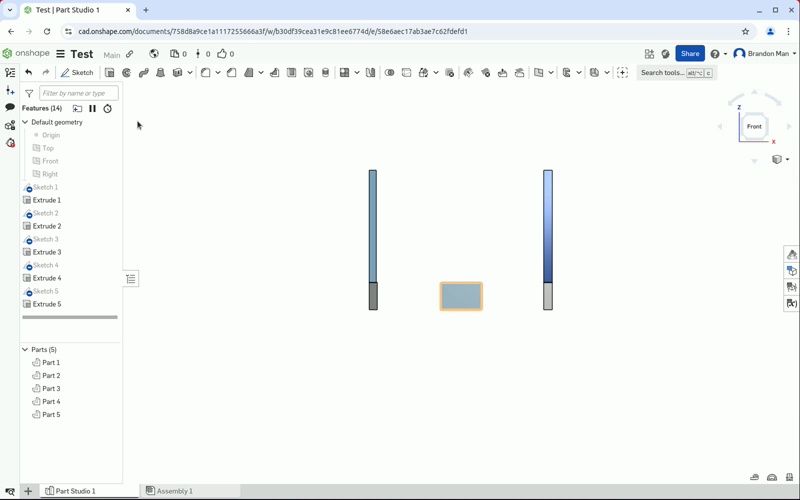
key(shift+h)
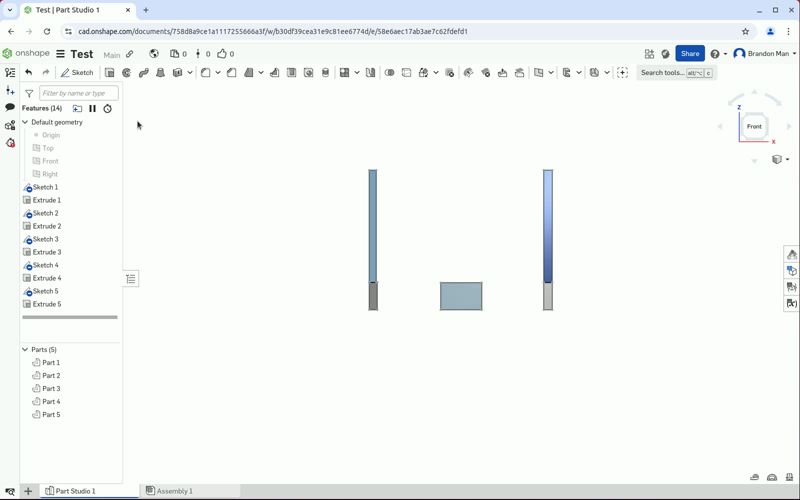
key(shift+7)
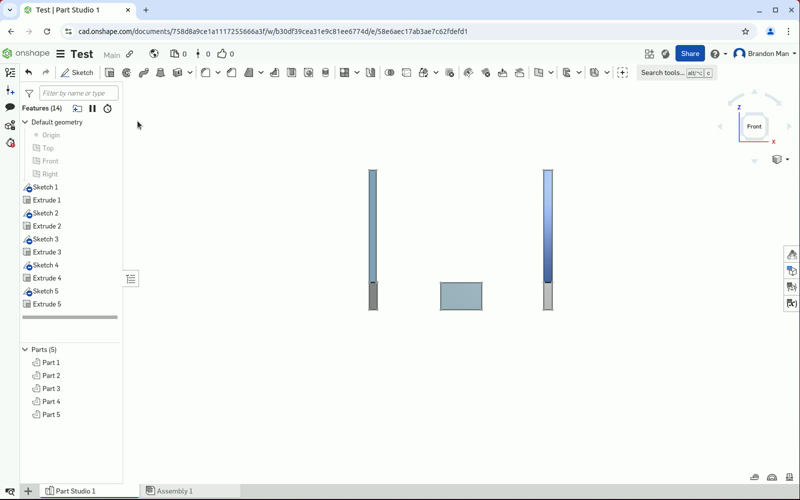
key(left, 2)
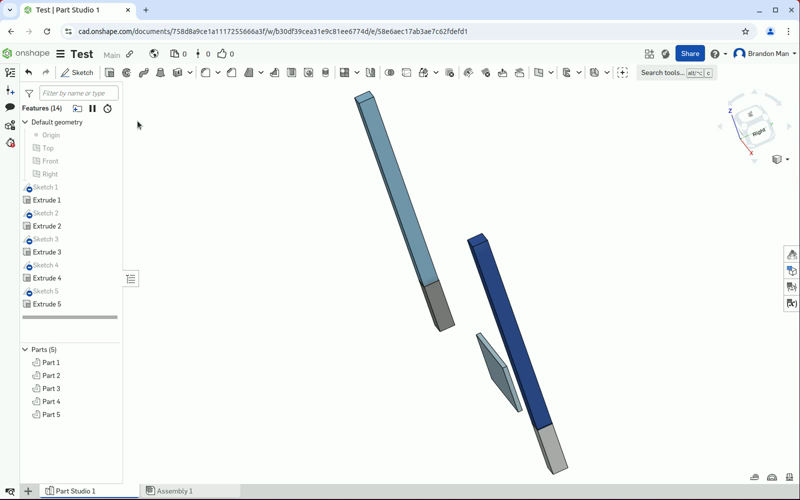
key(down, 2)
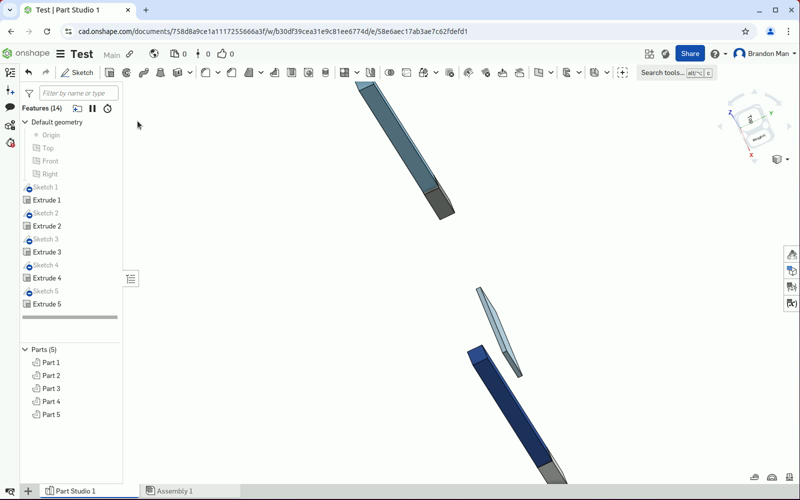
key(up, 2)
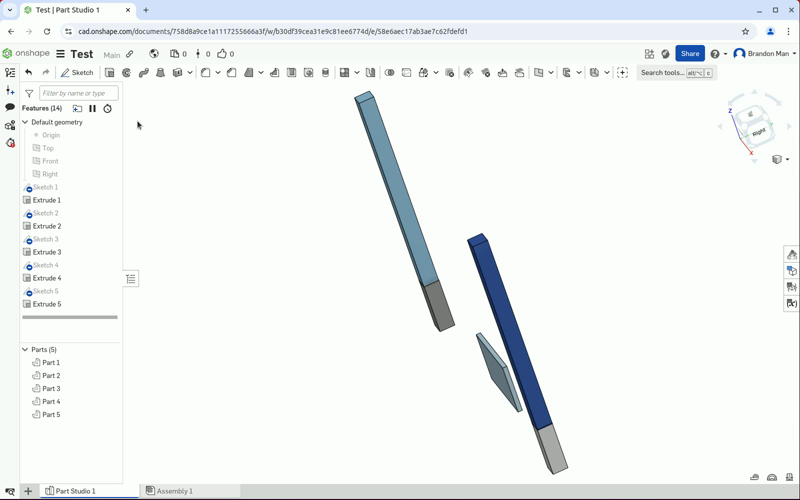
key(right, 2)
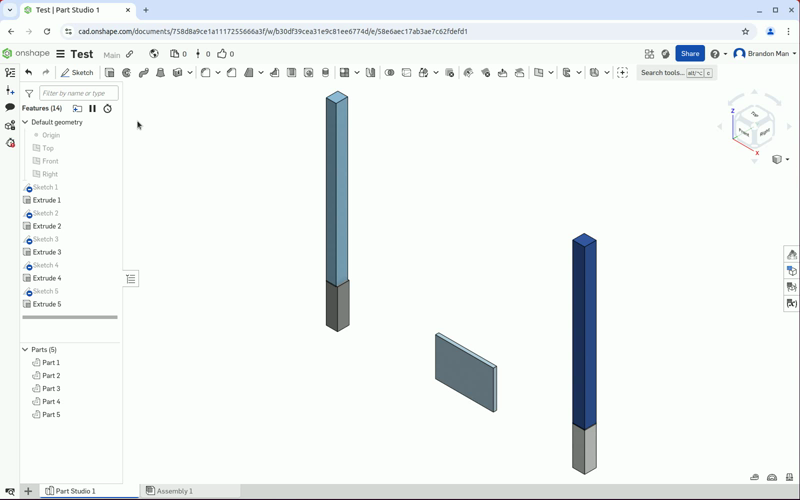
mouse_move(73, 189)
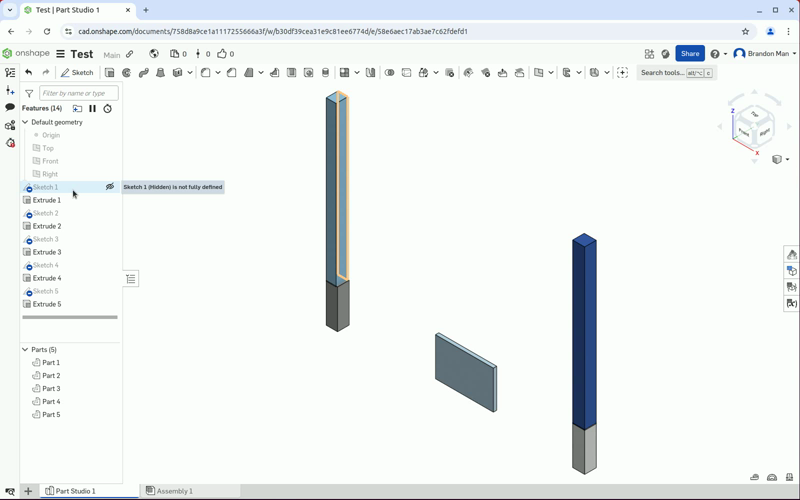
click(73, 189)